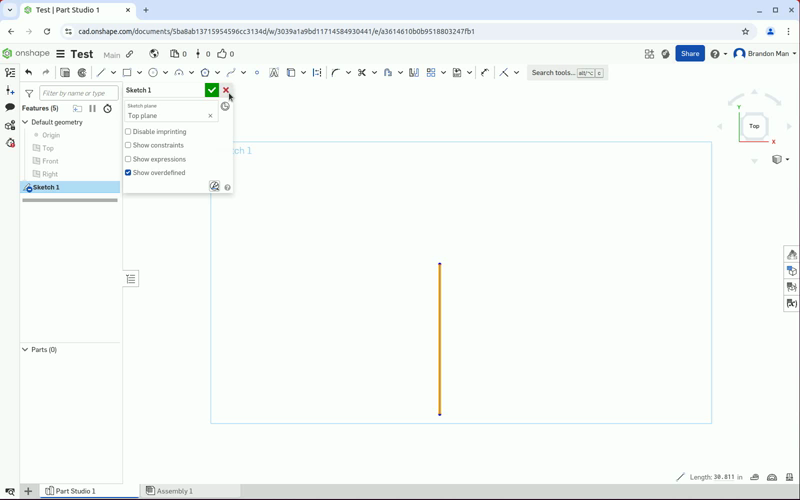
key(shift+h)
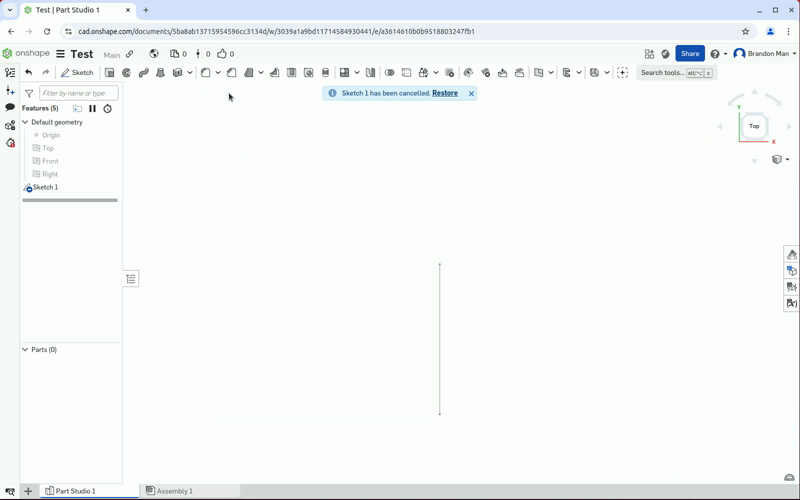
key(shift+s)
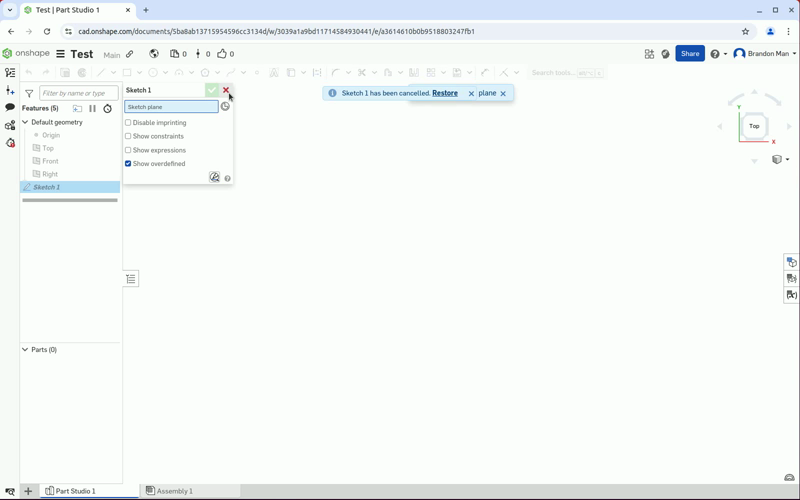
mouse_move(73, 150)
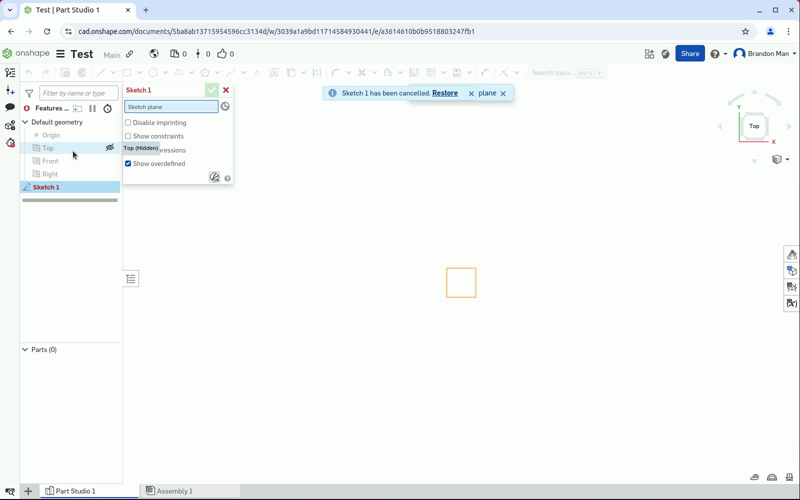
click(73, 150)
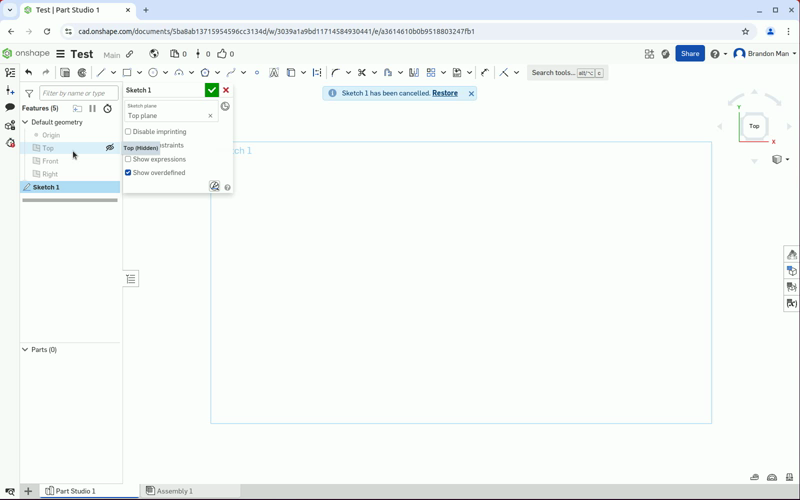
mouse_move(73, 352)
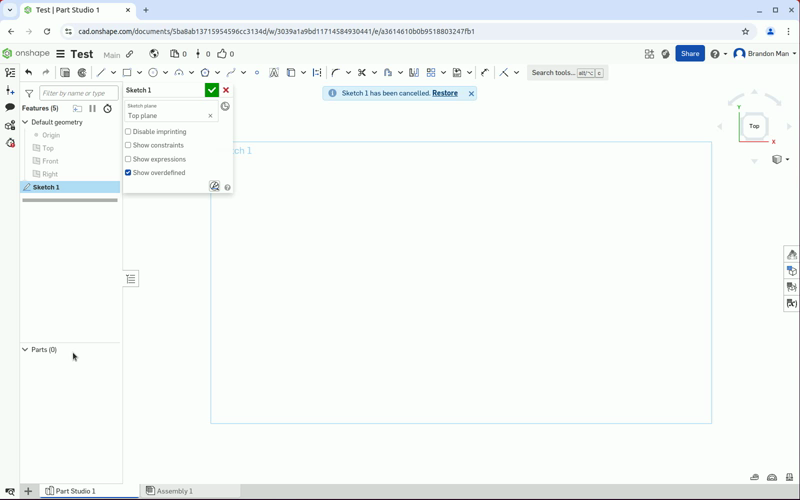
key(y)
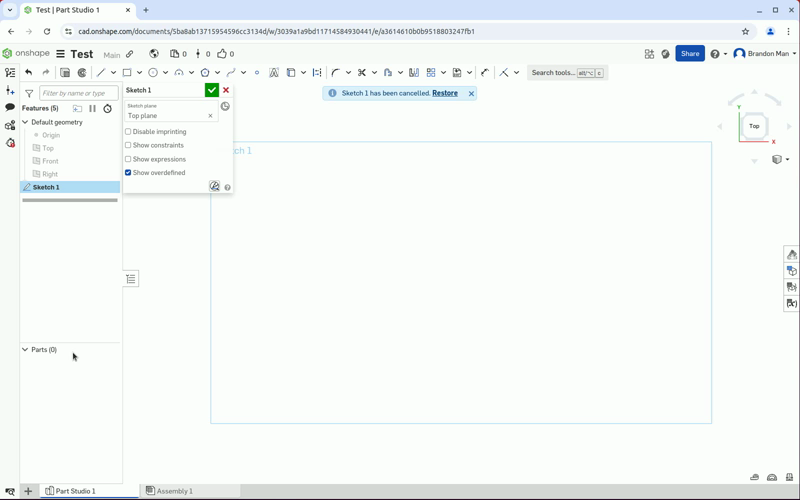
key(l)
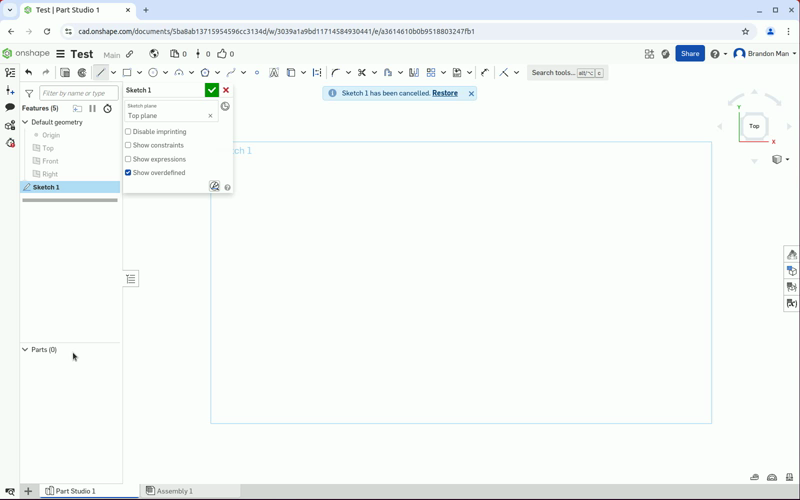
key_down(shift)
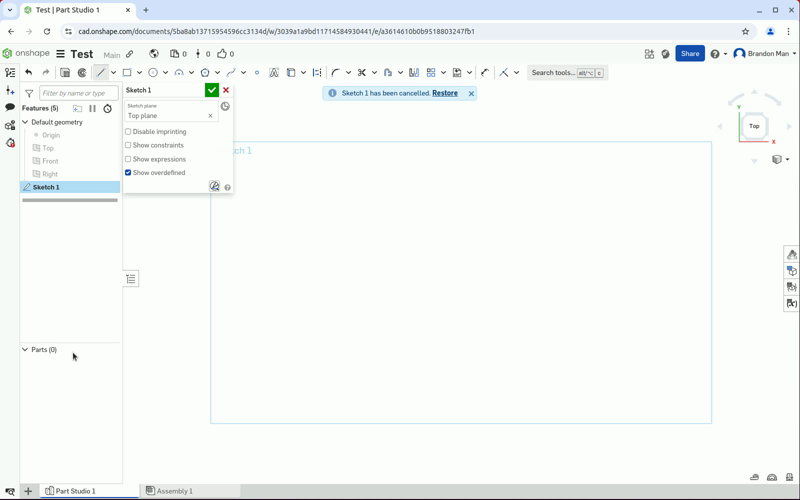
mouse_move(460, 282)
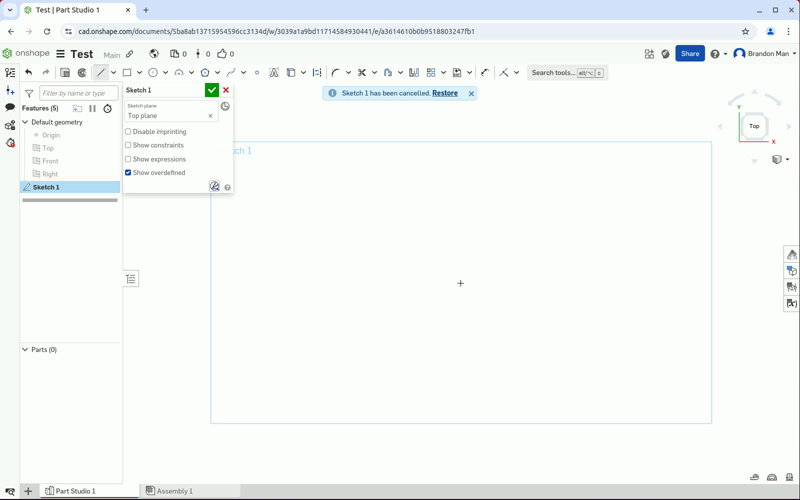
click(460, 282)
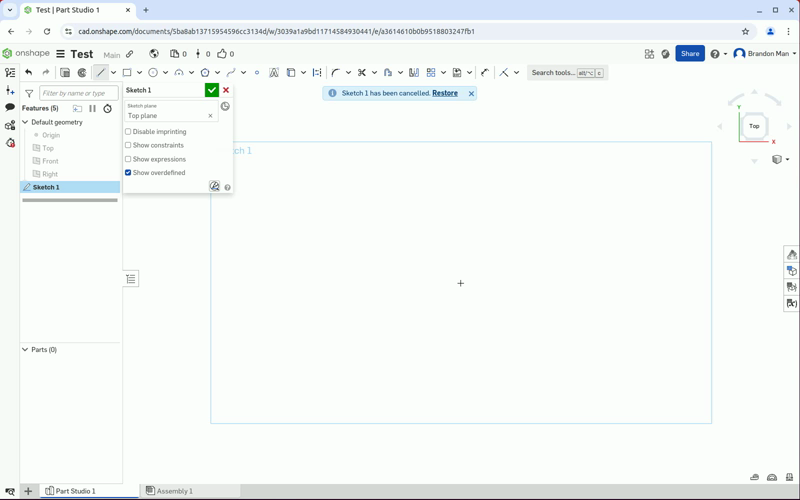
key_up(shift)
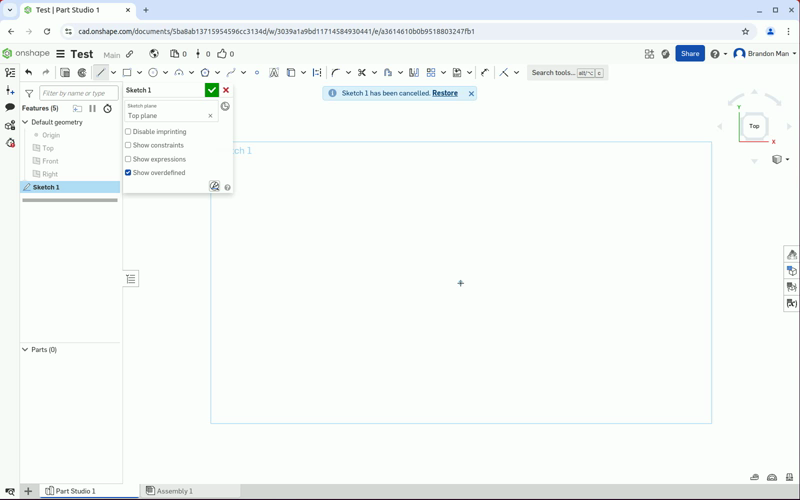
key_down(shift)
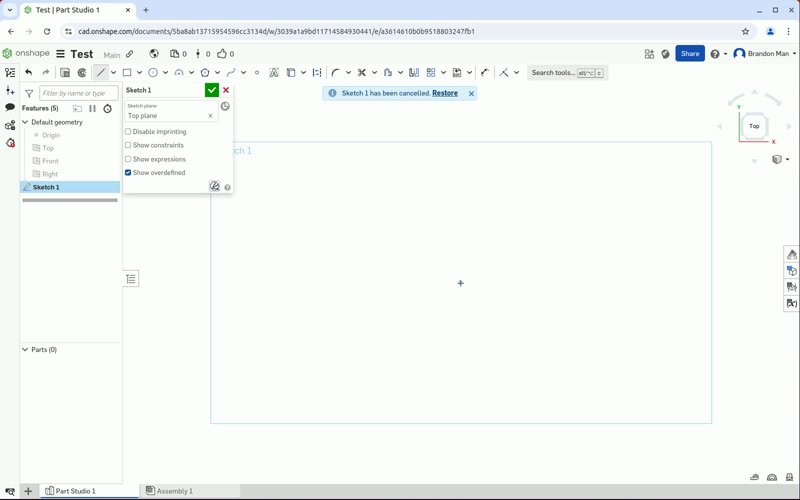
mouse_move(490, 282)
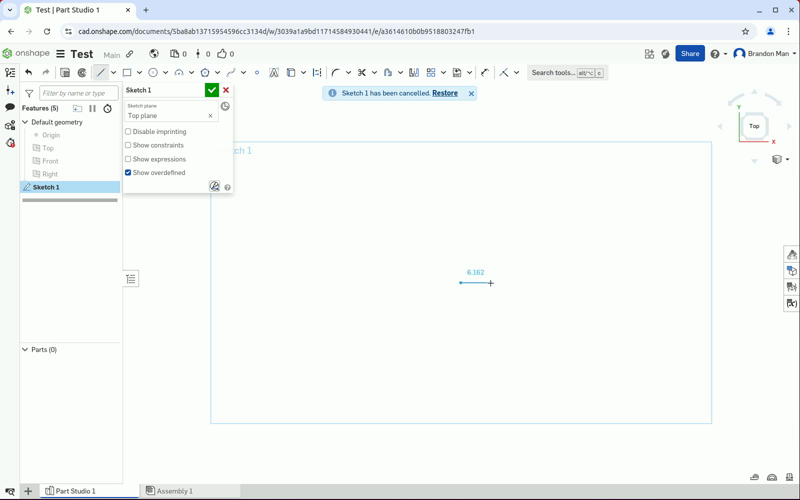
mouse_move(497, 282)
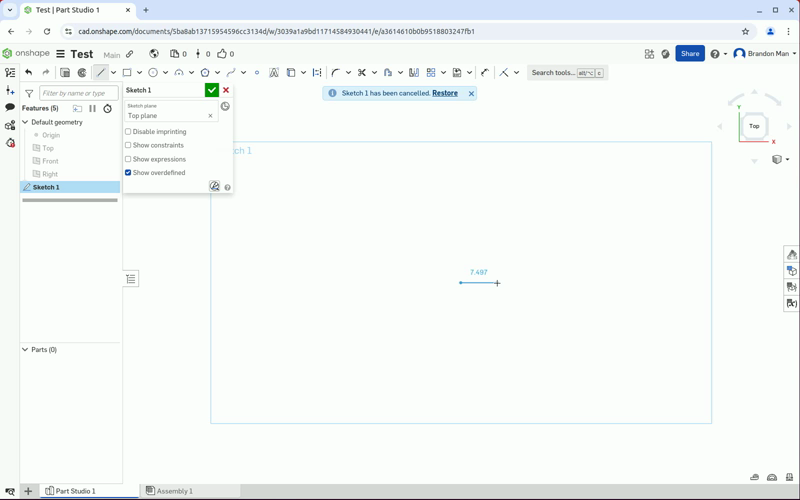
click(497, 282)
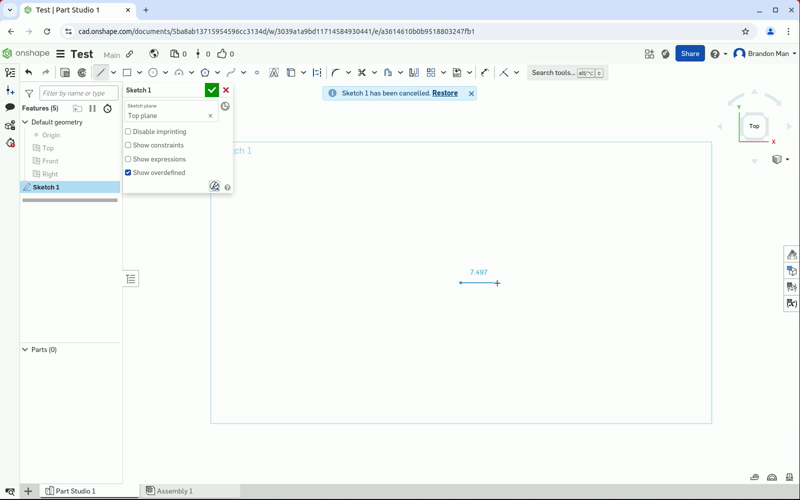
key_up(shift)
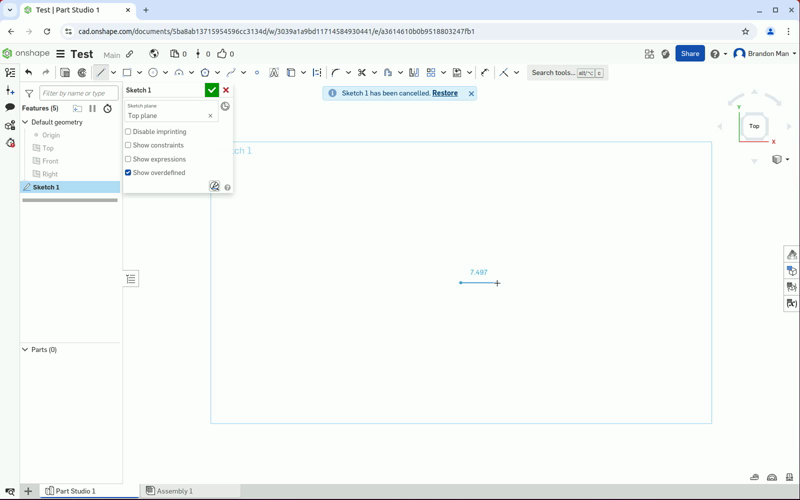
key_down(shift)
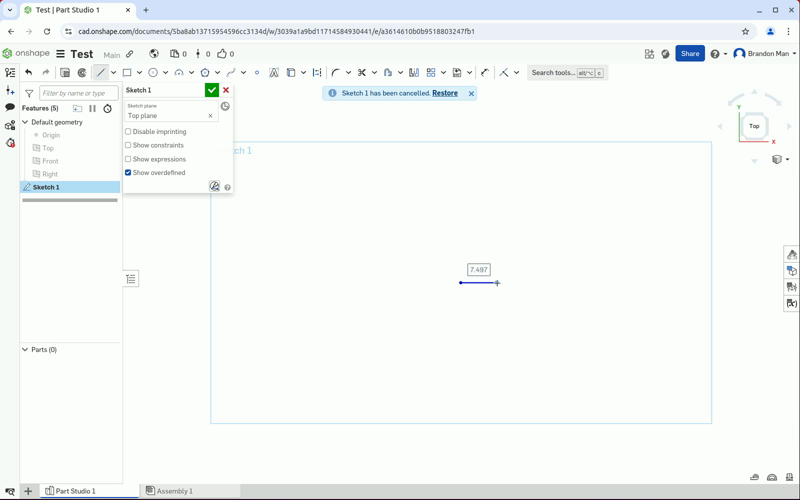
mouse_move(497, 204)
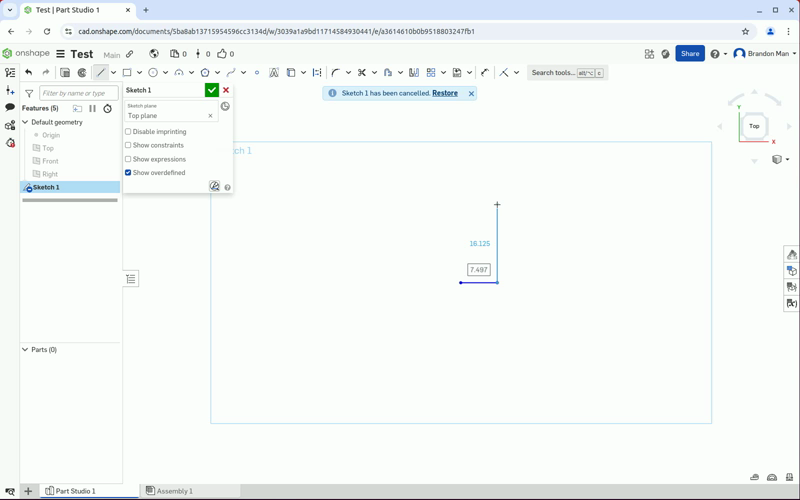
click(497, 204)
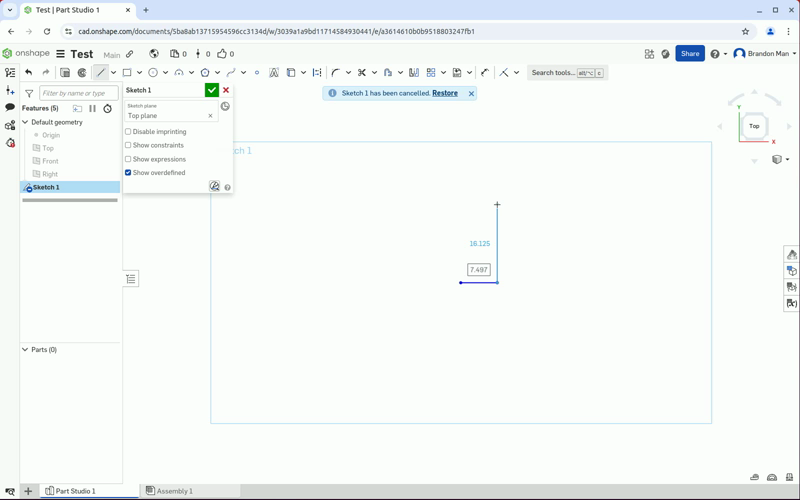
key_up(shift)
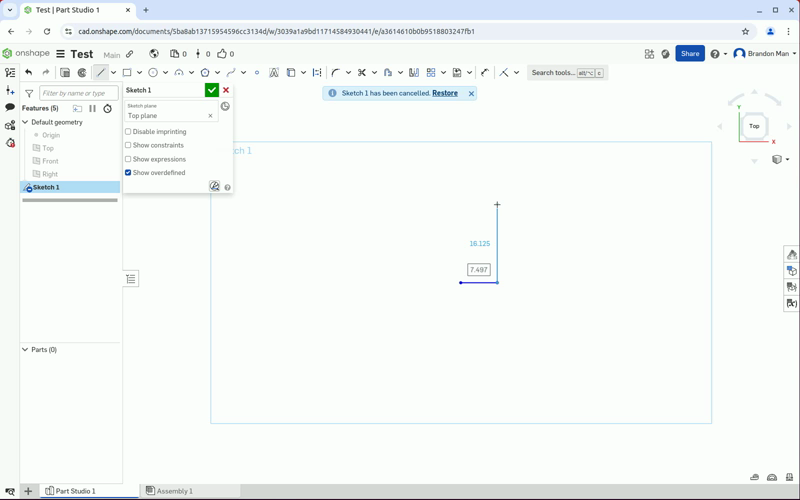
key_down(shift)
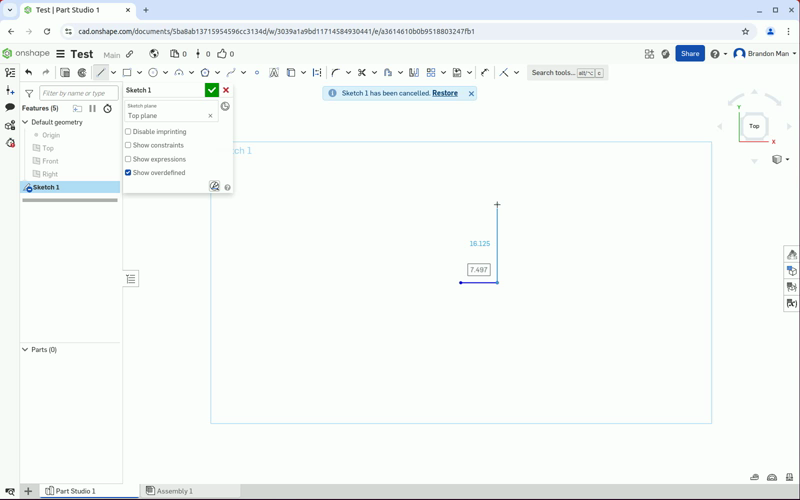
mouse_move(527, 204)
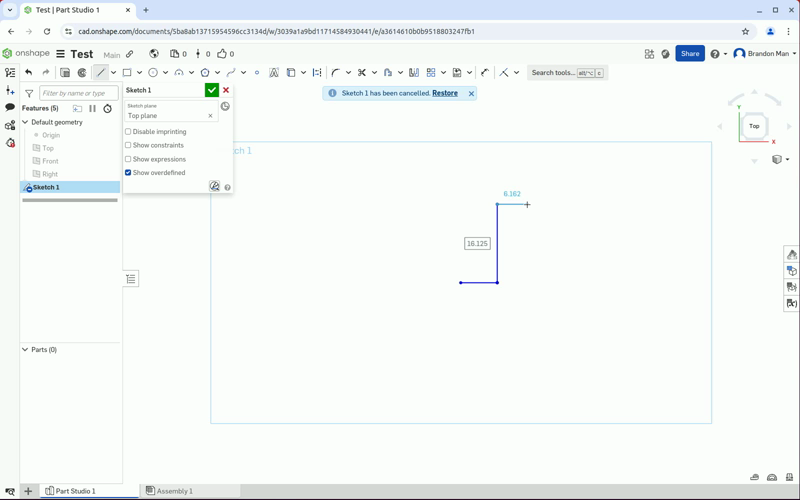
mouse_move(482, 204)
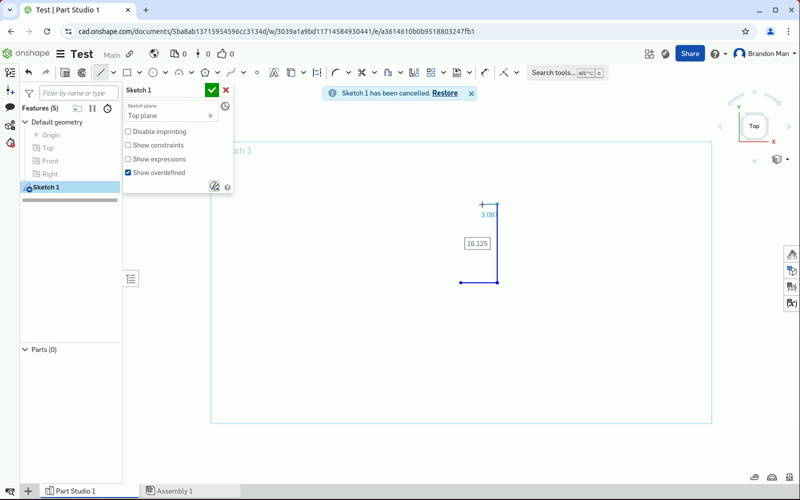
click(482, 204)
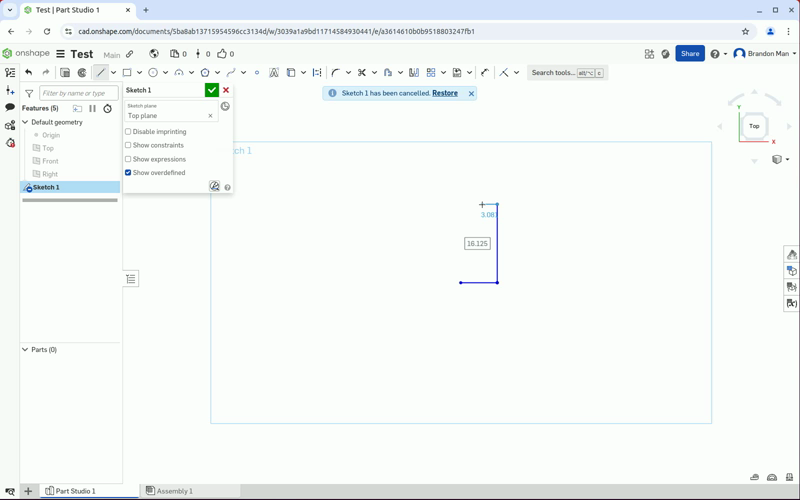
key_up(shift)
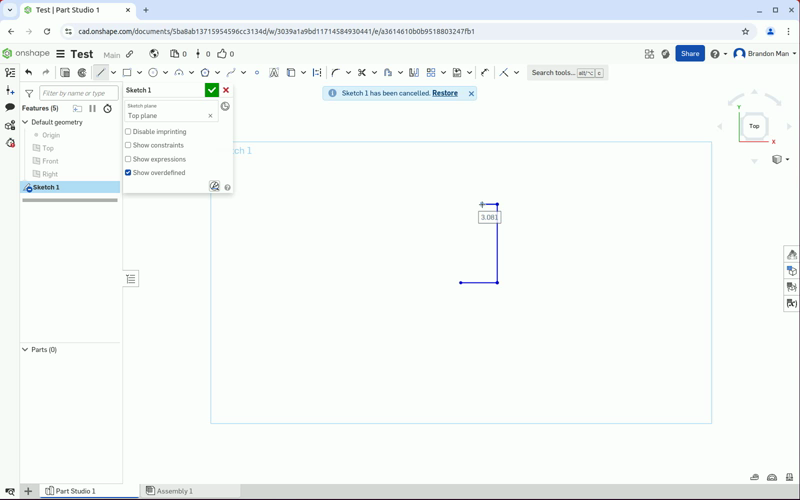
key_down(shift)
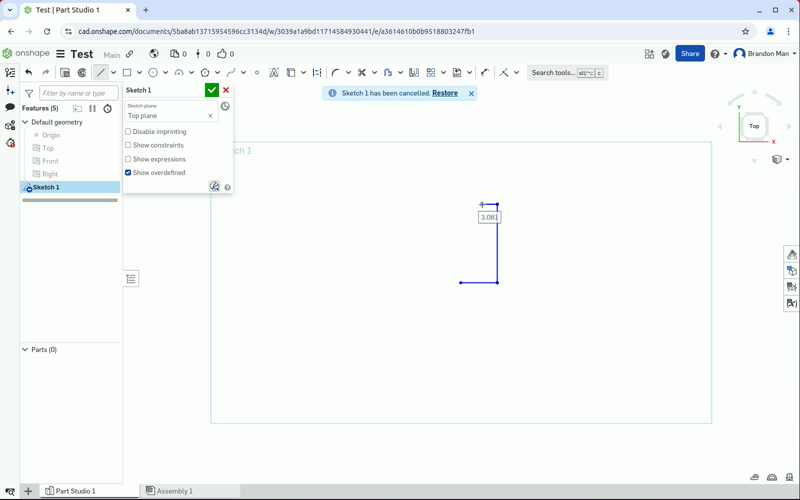
mouse_move(512, 204)
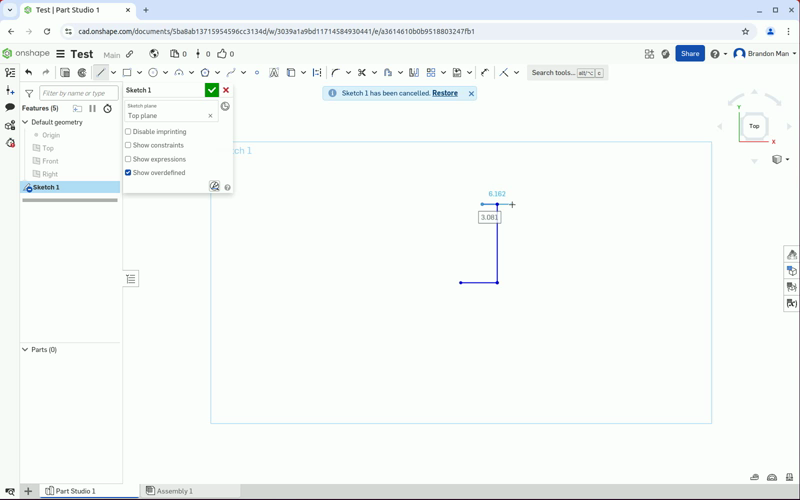
mouse_move(482, 224)
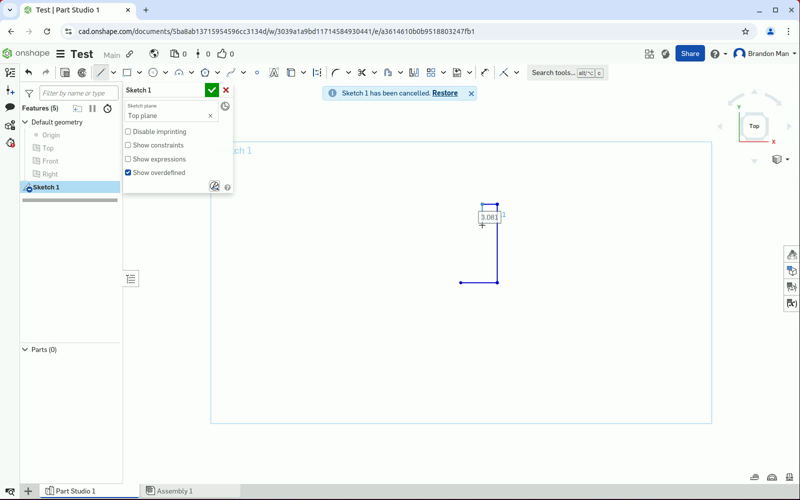
click(482, 224)
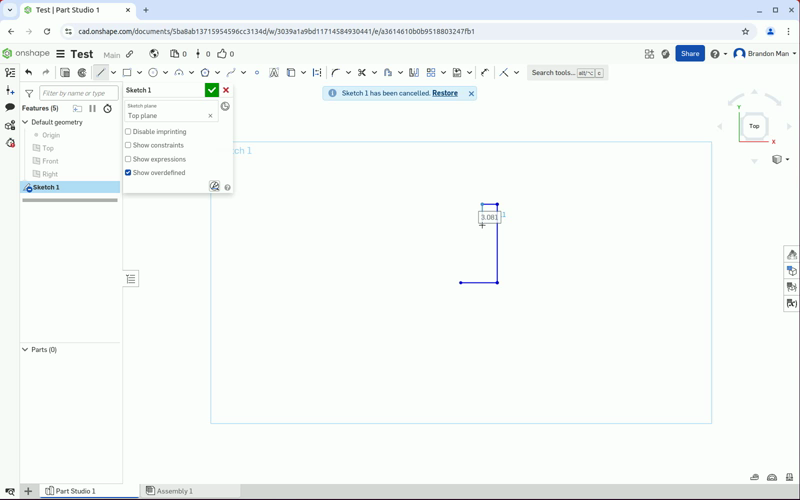
key_up(shift)
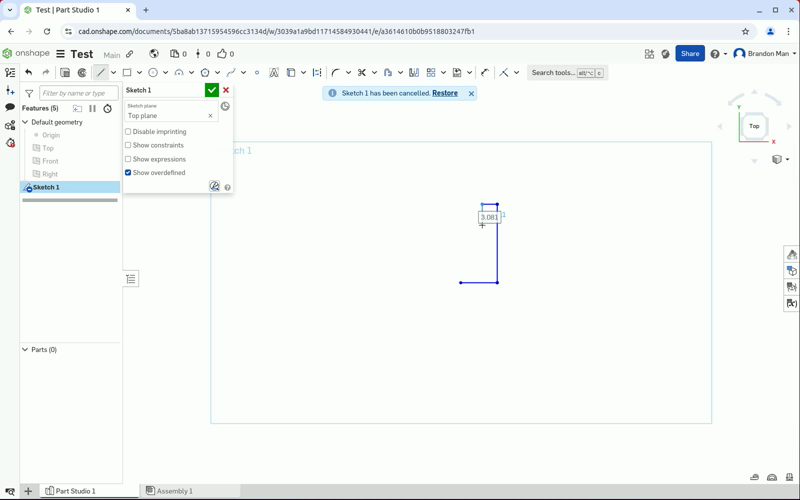
key_down(shift)
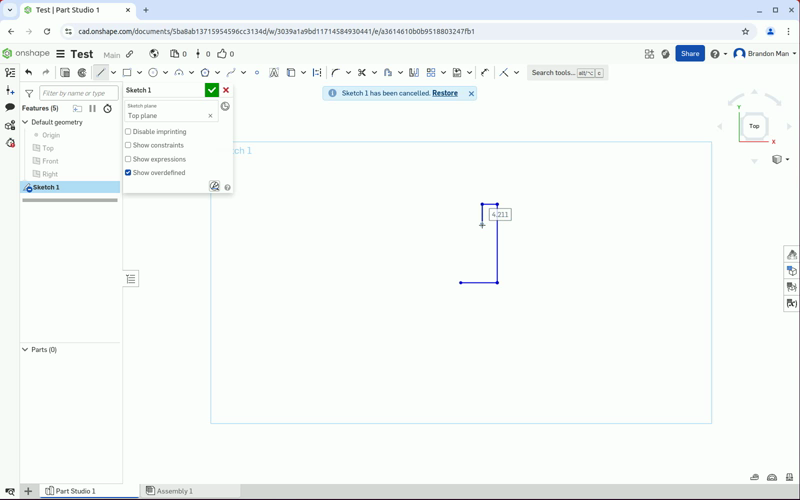
mouse_move(512, 224)
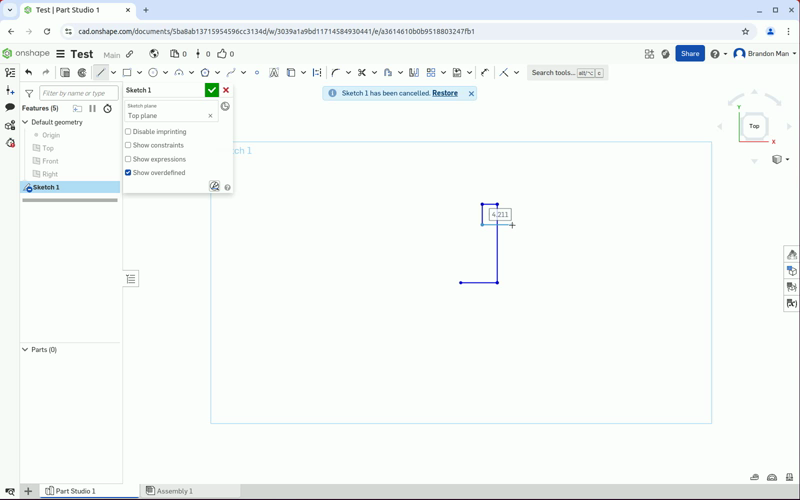
mouse_move(475, 224)
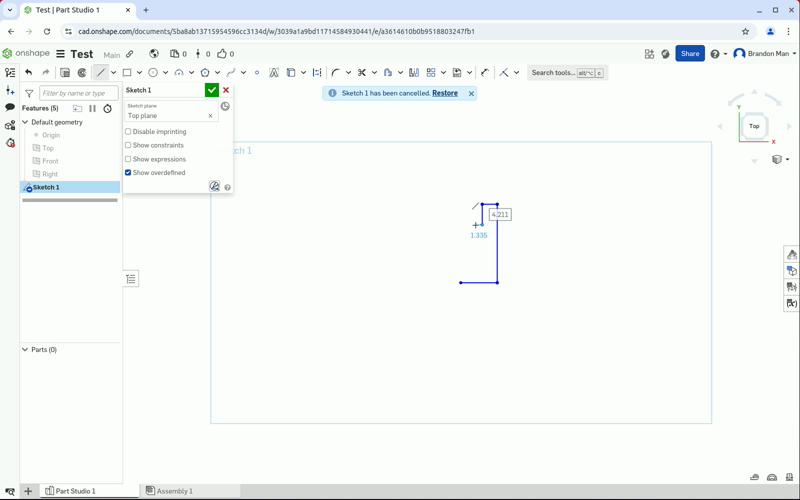
scroll(6)
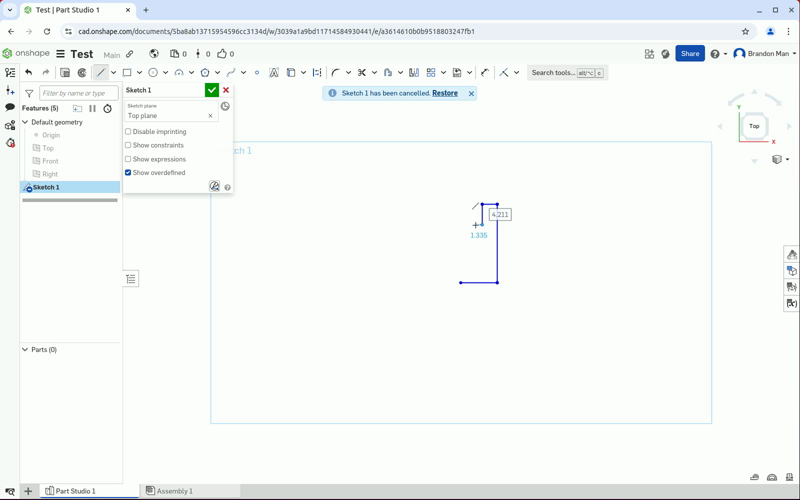
scroll(6)
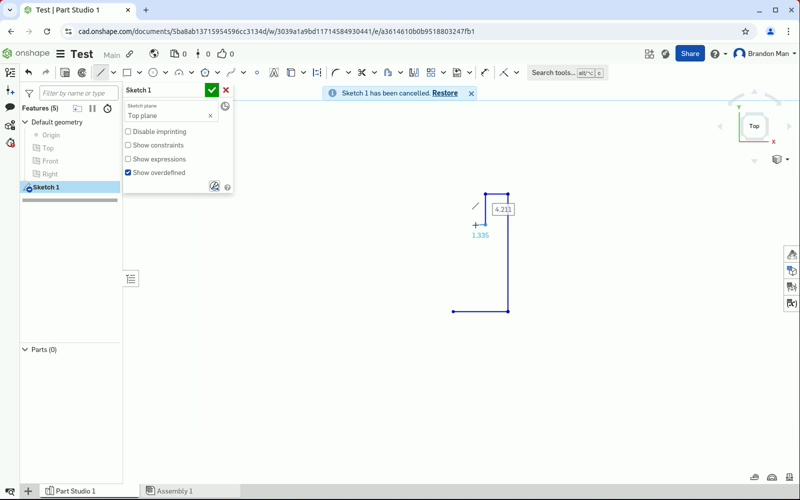
scroll(6)
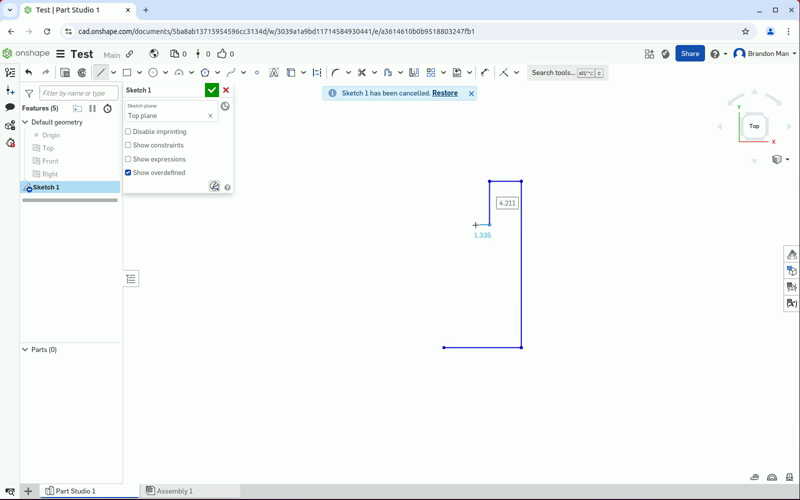
scroll(6)
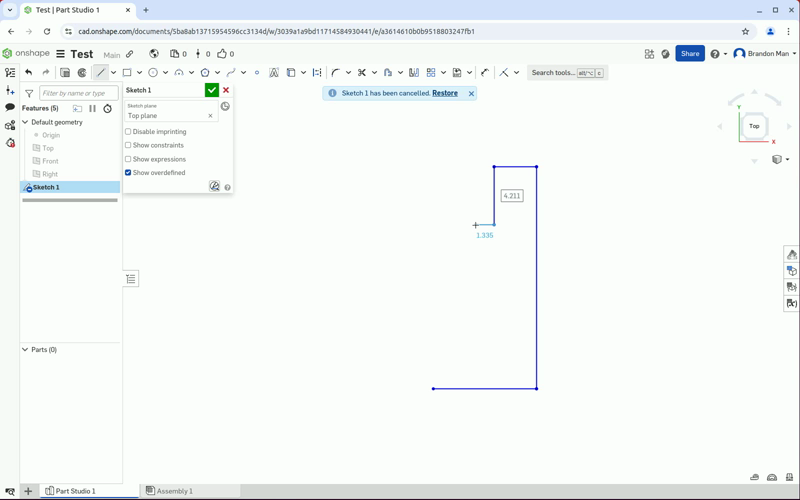
scroll(6)
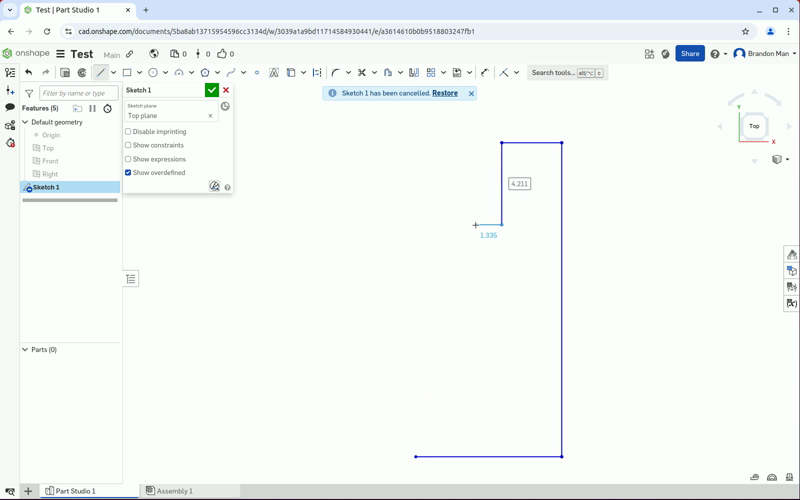
scroll(6)
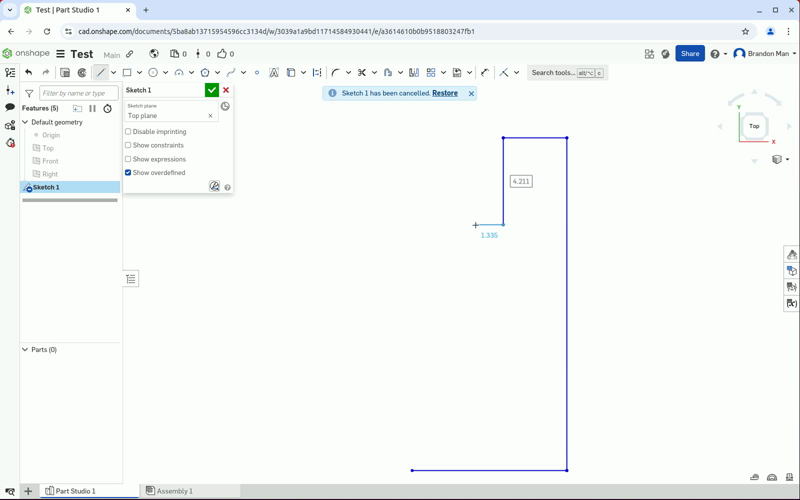
scroll(6)
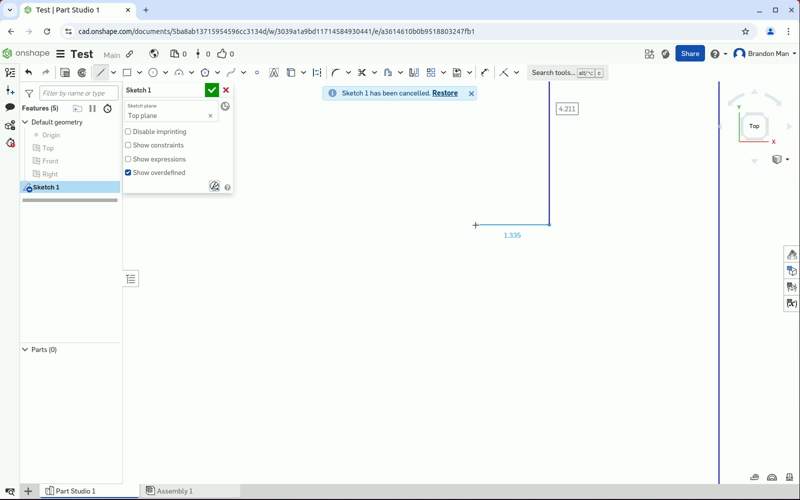
click(475, 224)
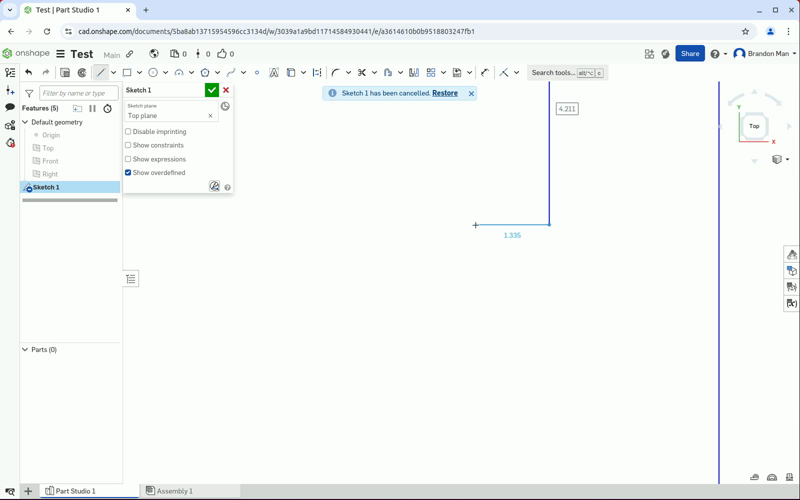
scroll(-6)
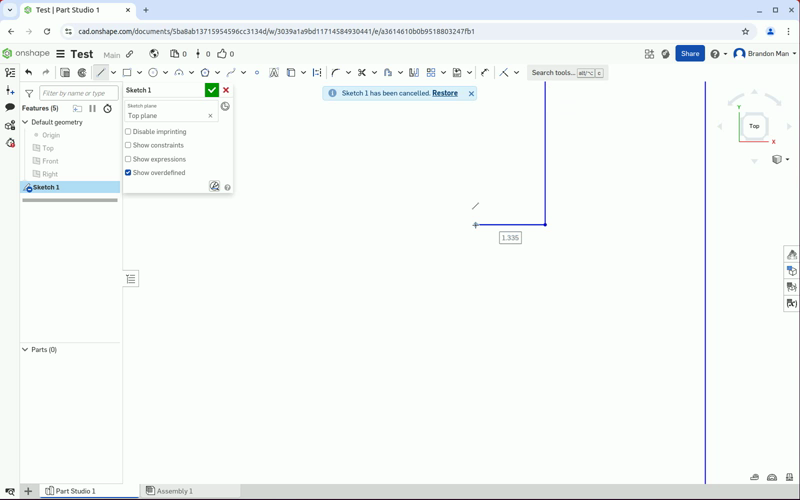
scroll(-6)
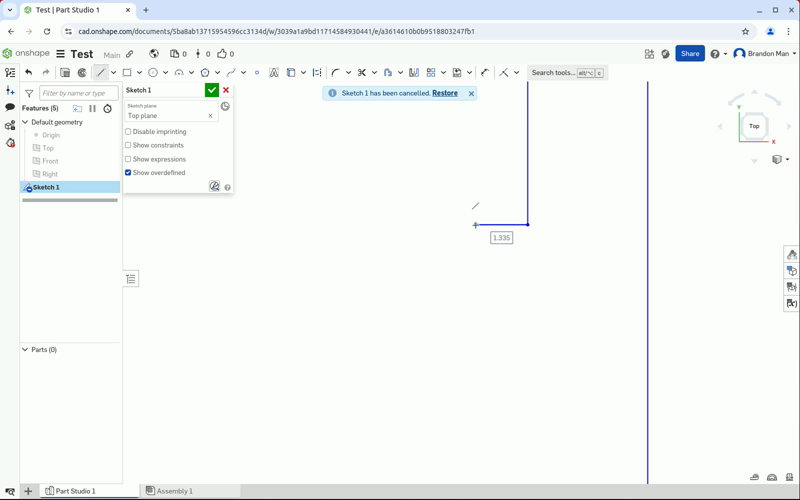
scroll(-6)
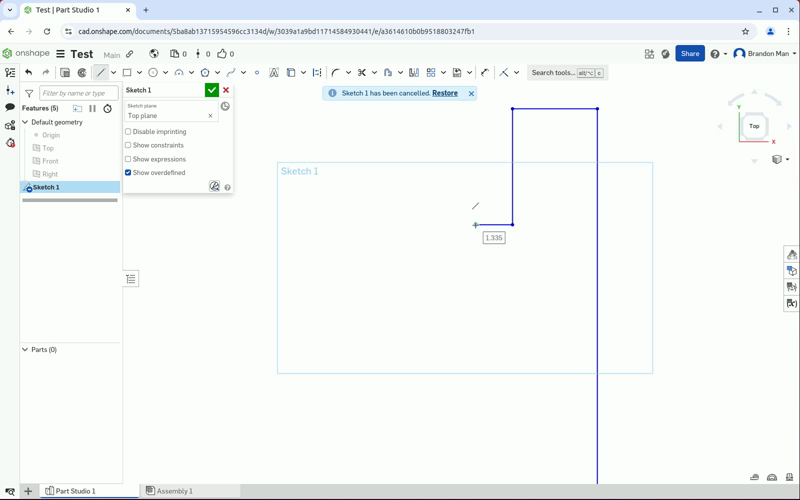
scroll(-6)
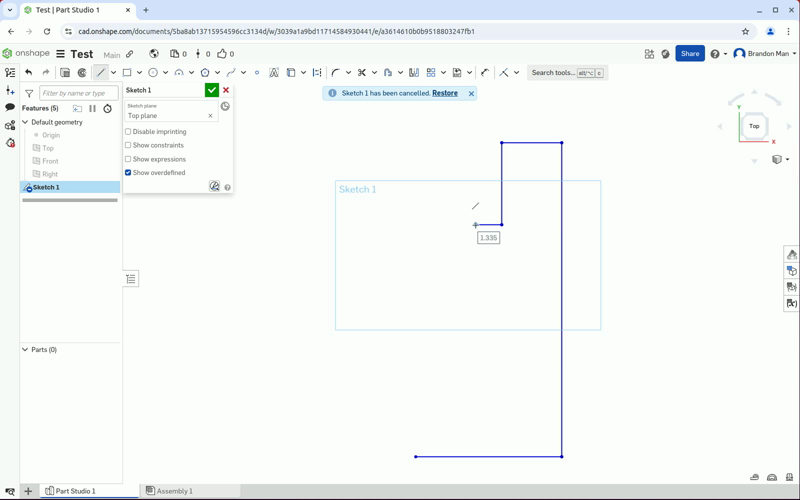
scroll(-6)
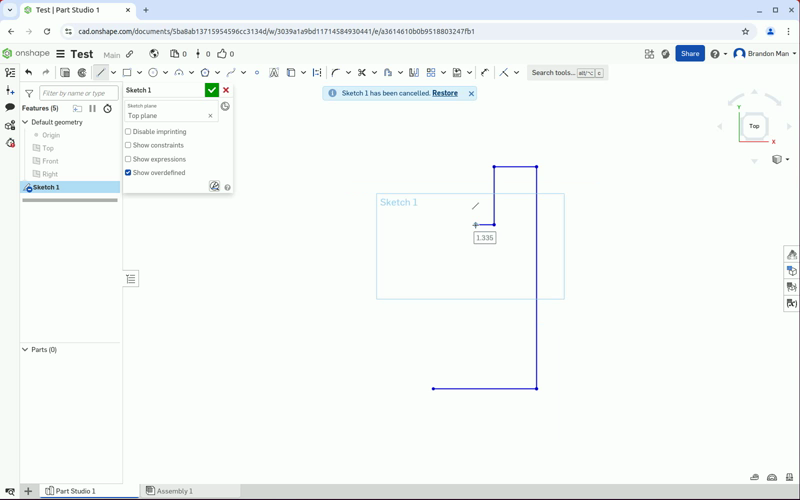
scroll(-6)
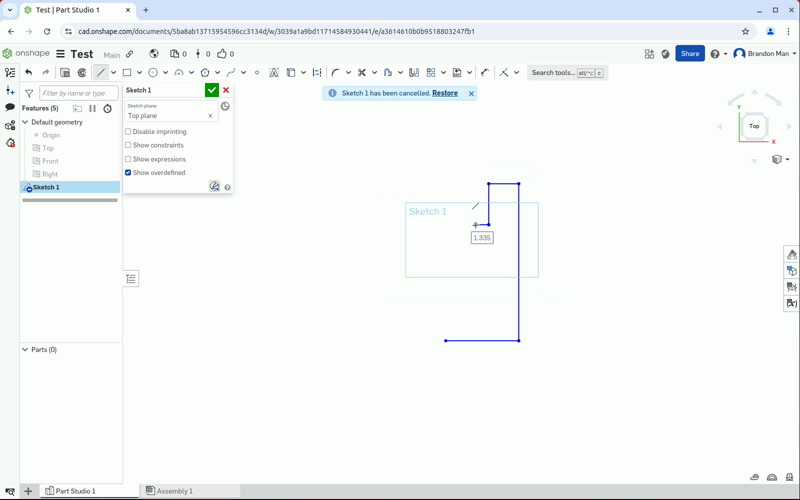
scroll(-6)
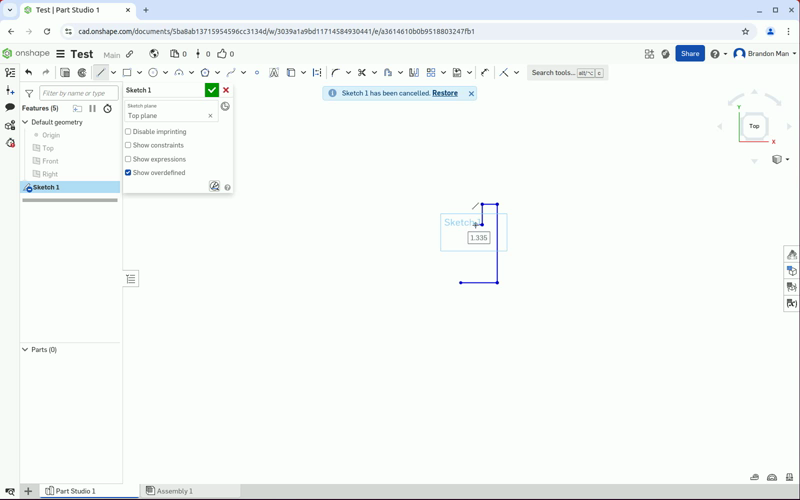
key_up(shift)
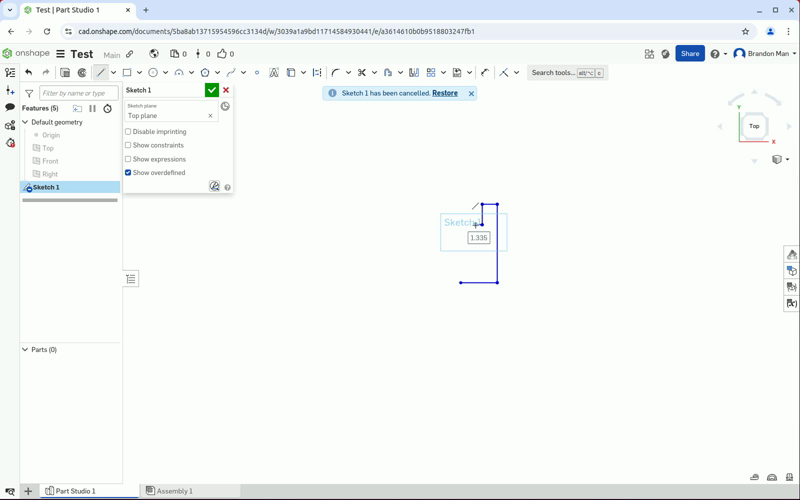
key_down(shift)
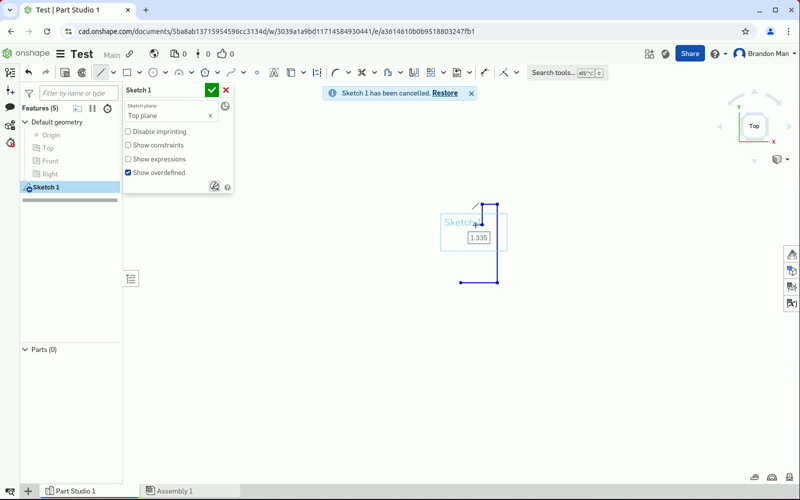
mouse_move(505, 224)
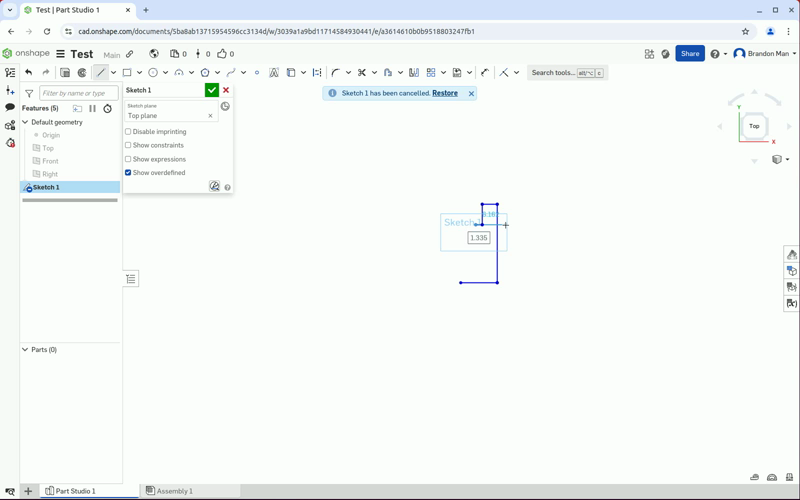
mouse_move(475, 204)
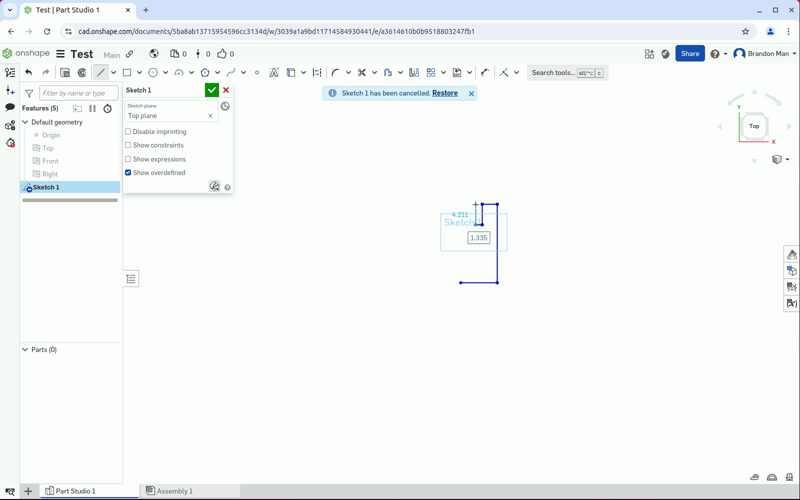
click(475, 204)
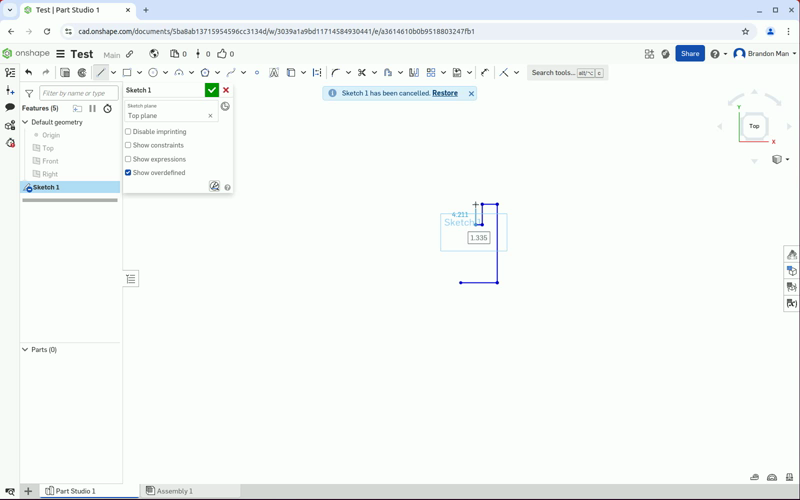
key_up(shift)
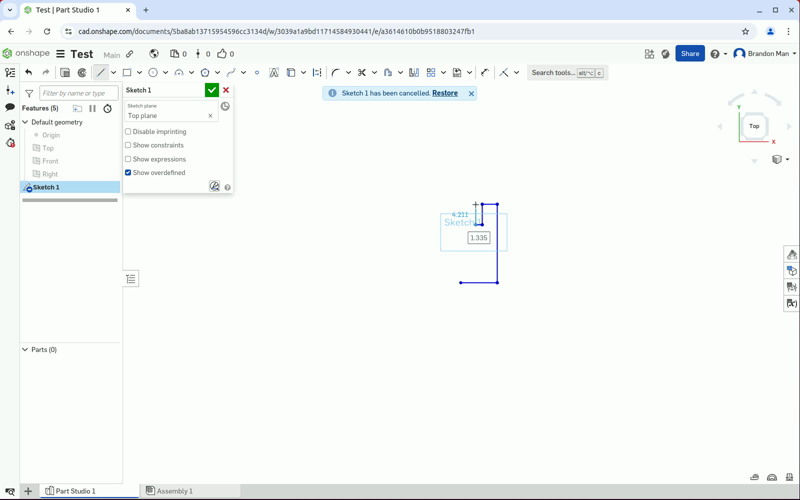
key_down(shift)
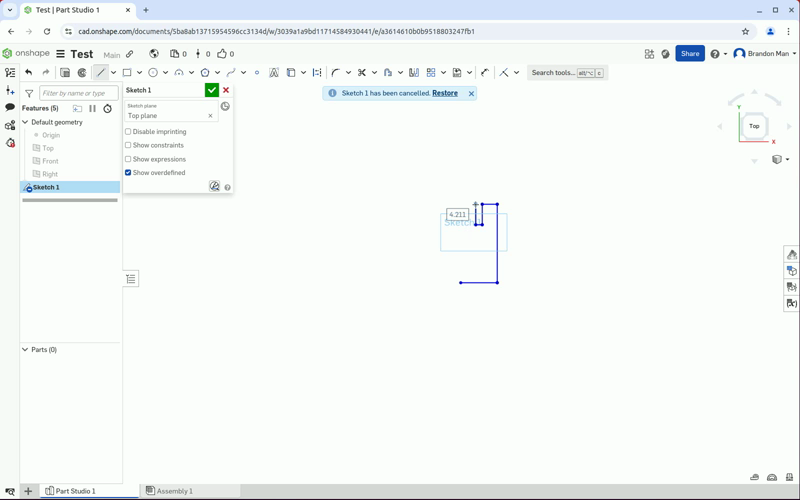
mouse_move(505, 204)
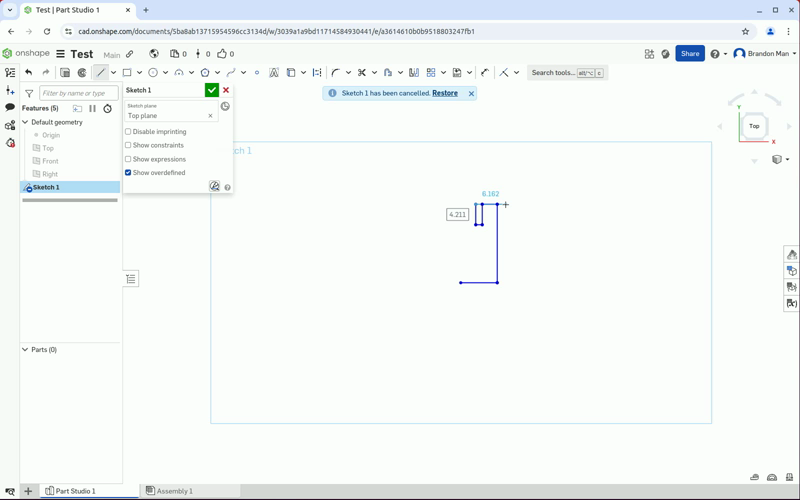
mouse_move(460, 204)
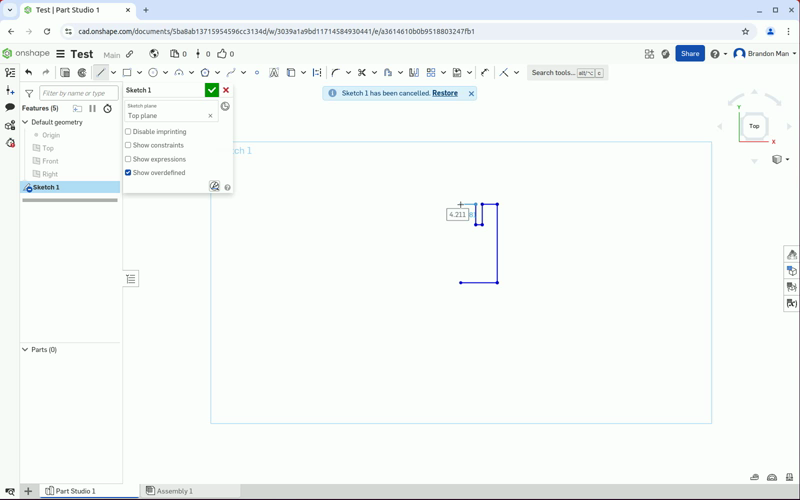
click(460, 204)
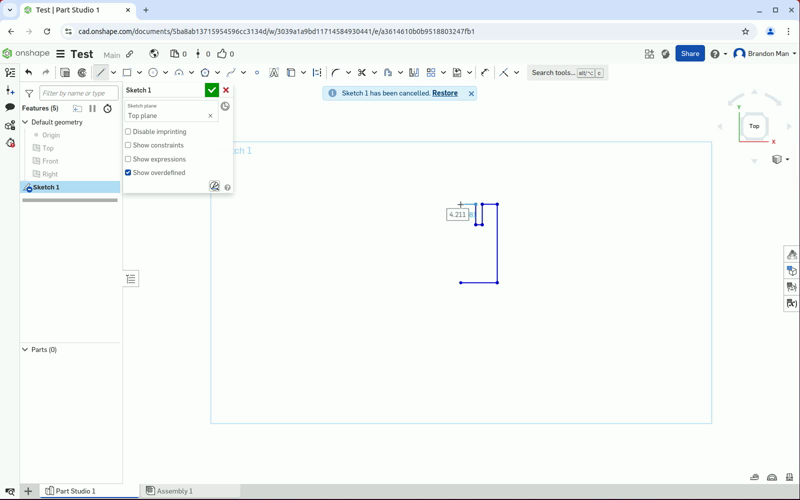
key_up(shift)
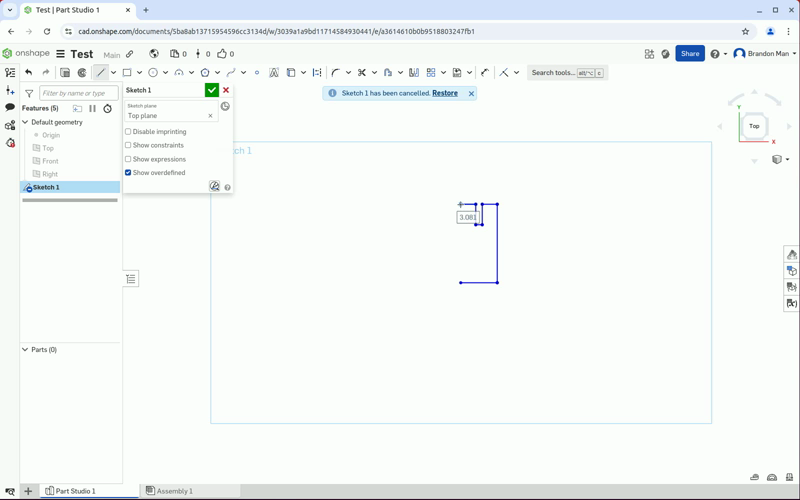
key_down(shift)
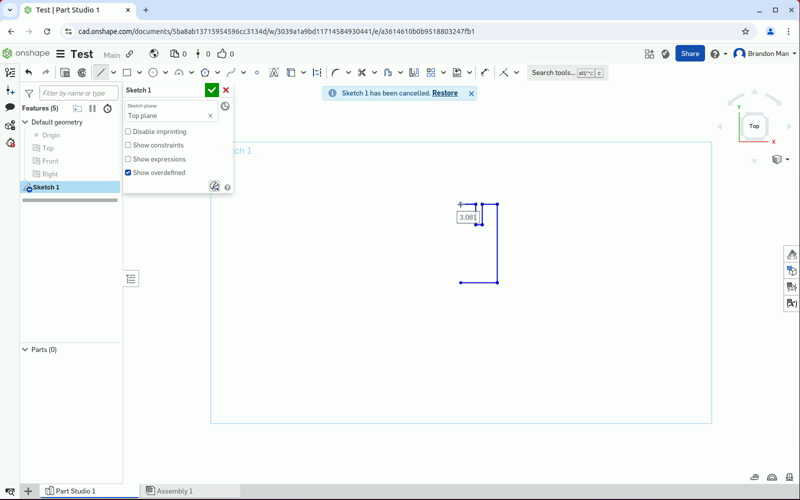
mouse_move(460, 282)
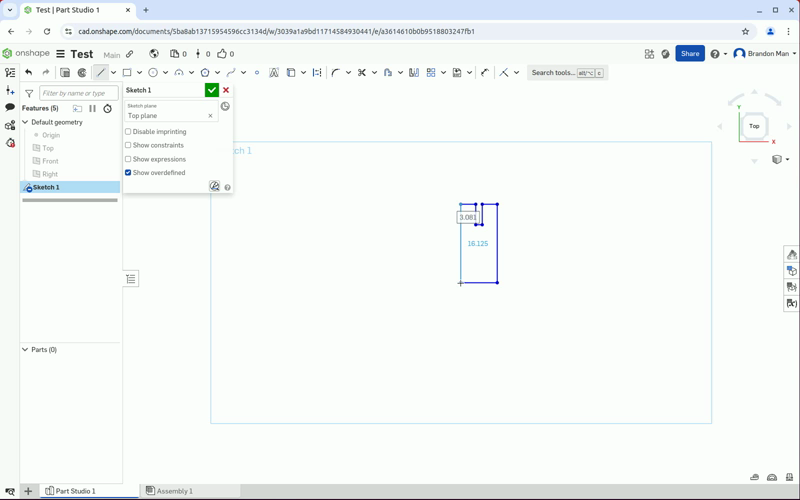
key_up(shift)
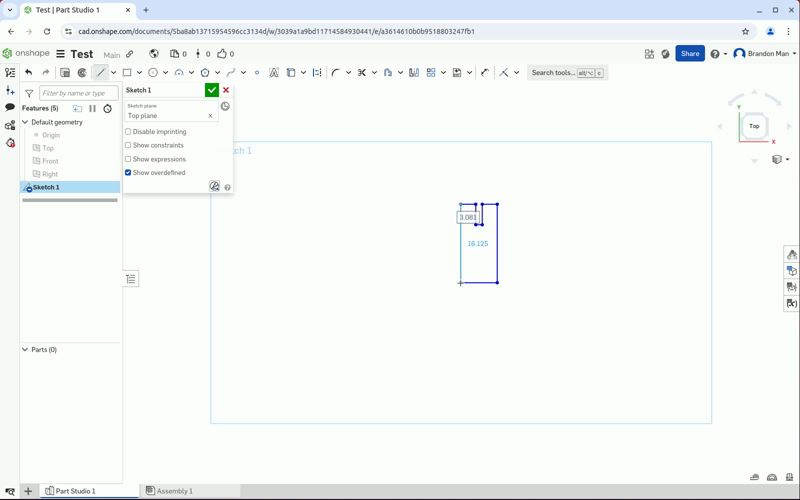
click(460, 282)
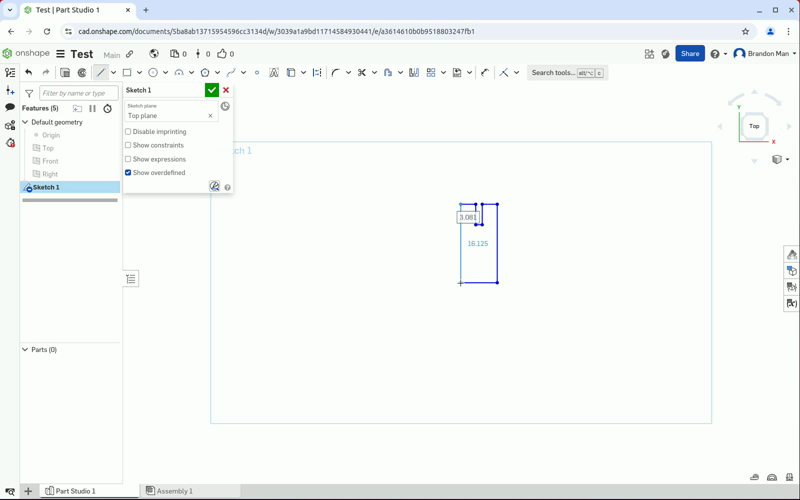
key(esc)
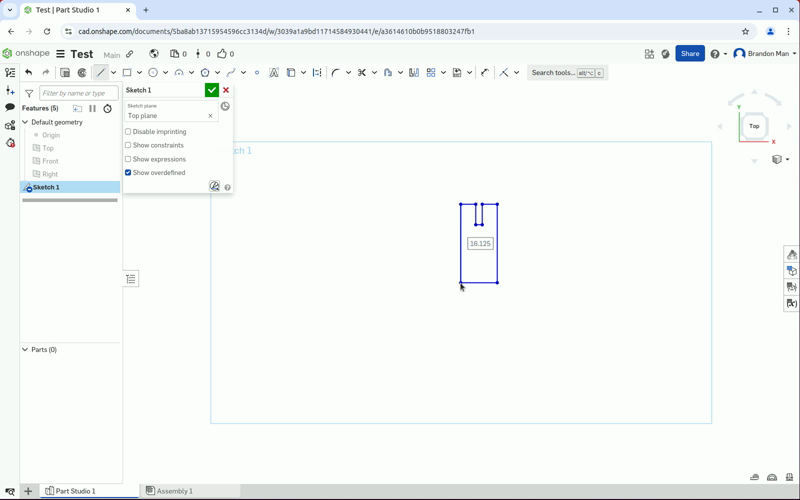
key(l)
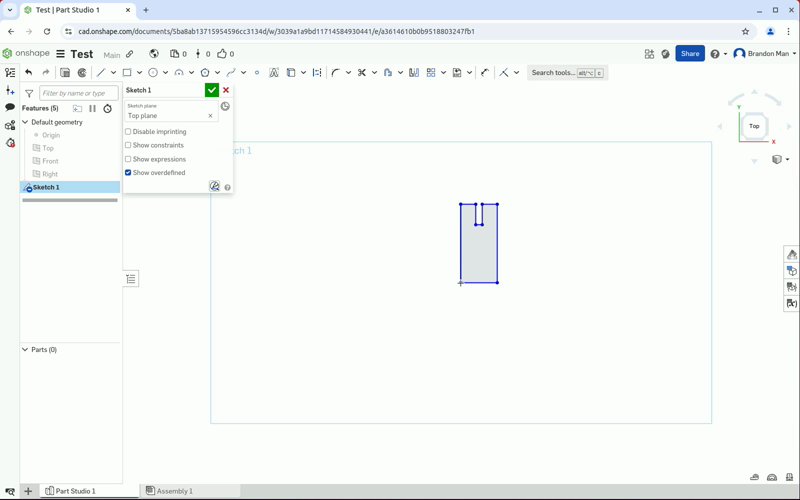
key_down(shift)
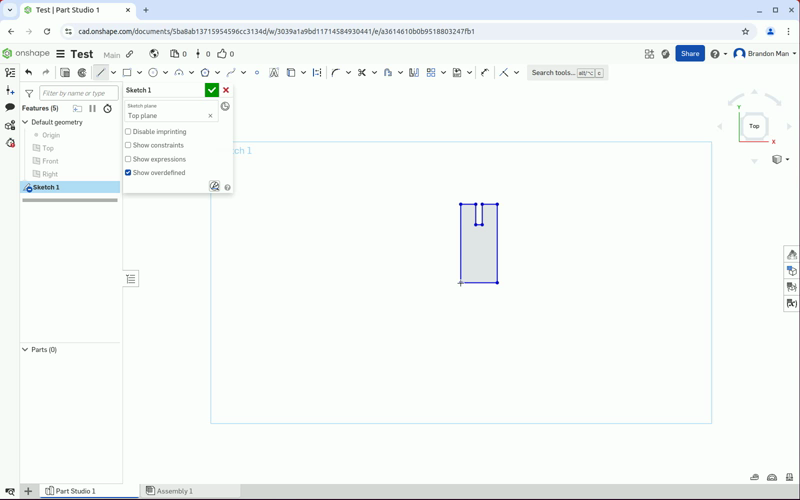
mouse_move(461, 279)
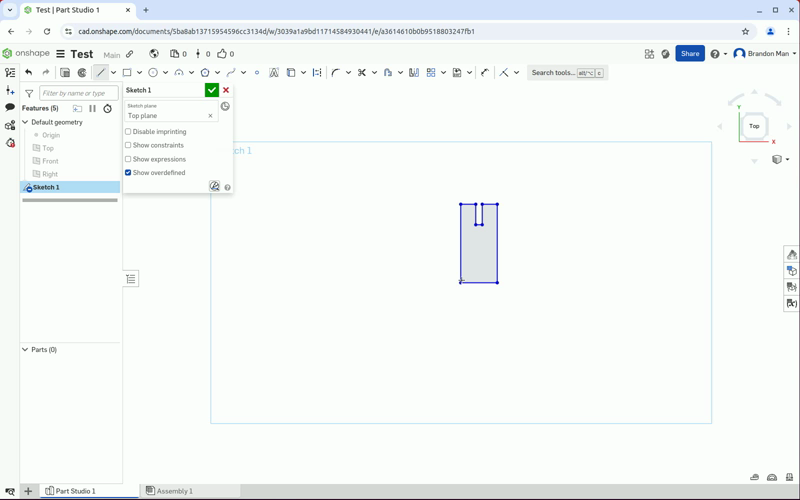
scroll(6)
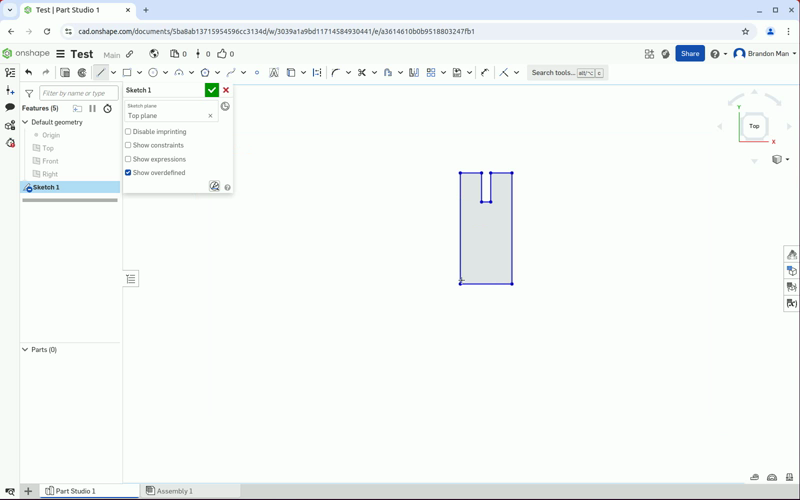
scroll(6)
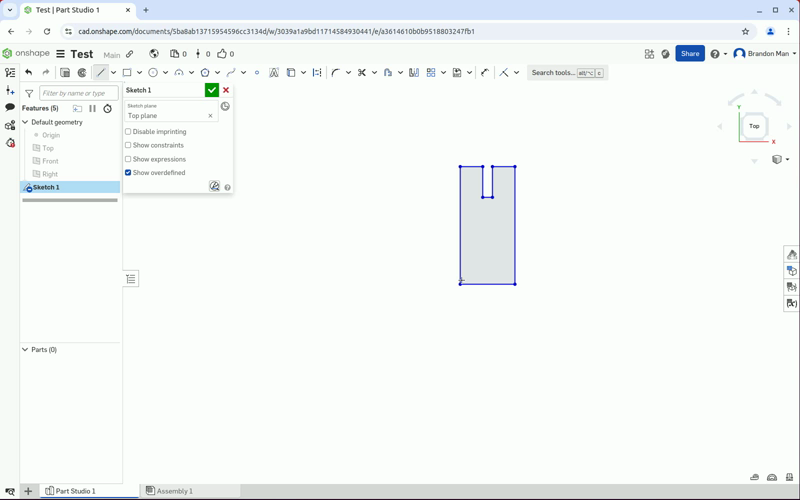
scroll(6)
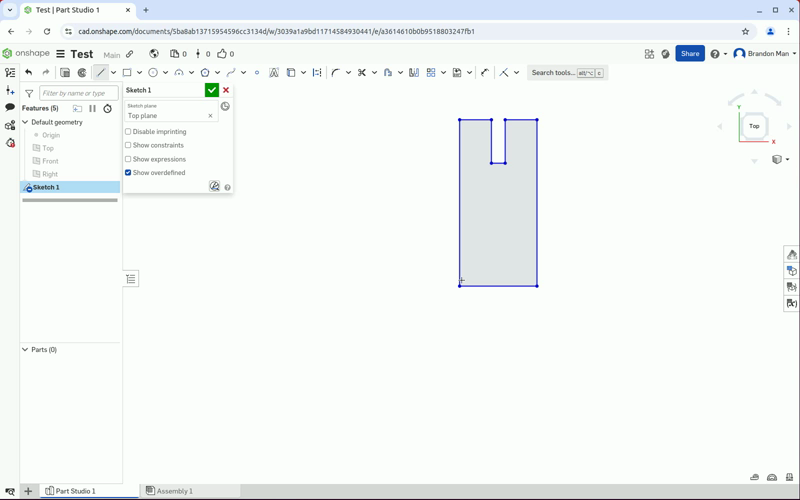
scroll(6)
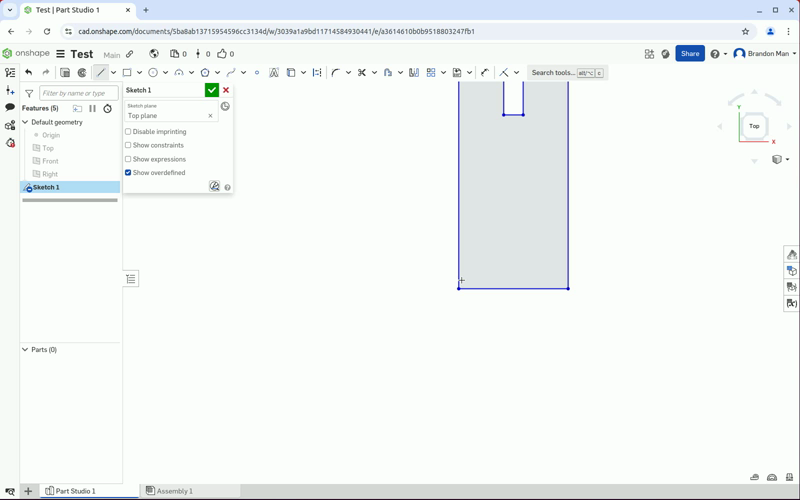
scroll(6)
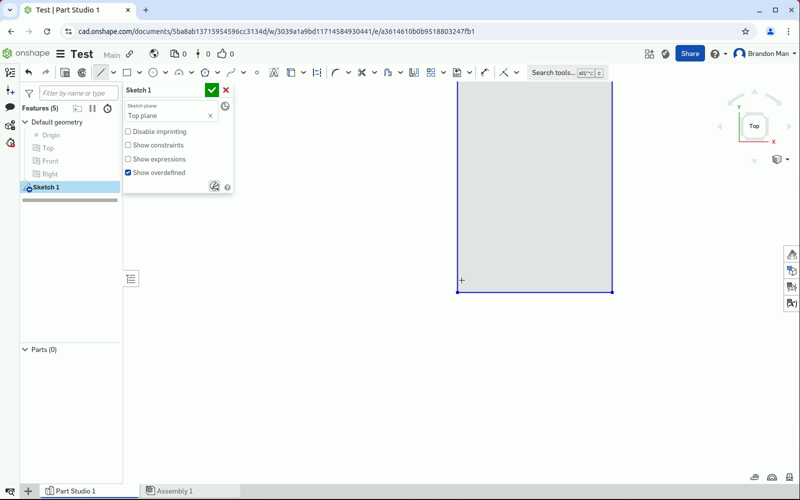
scroll(6)
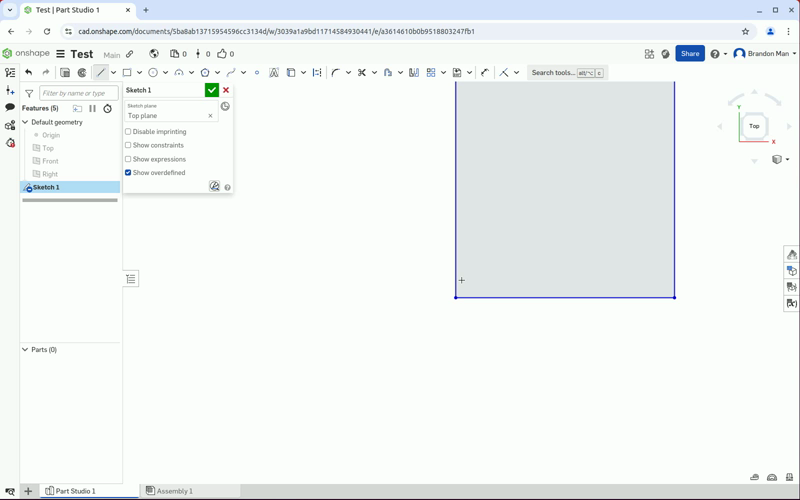
scroll(6)
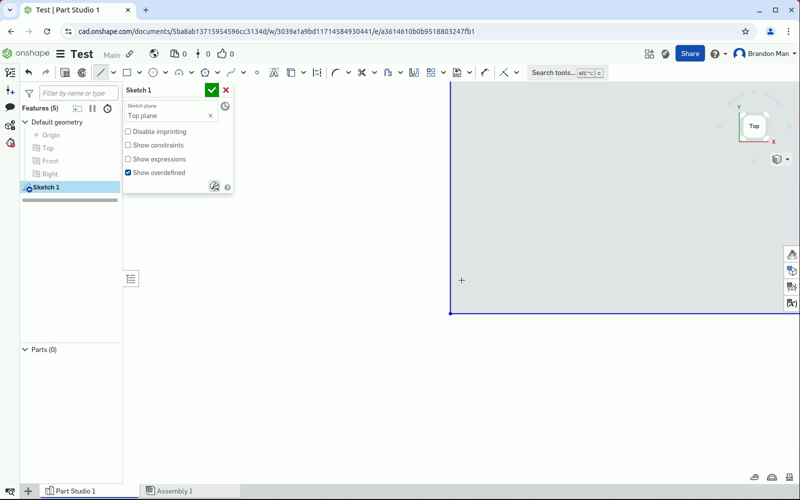
click(461, 279)
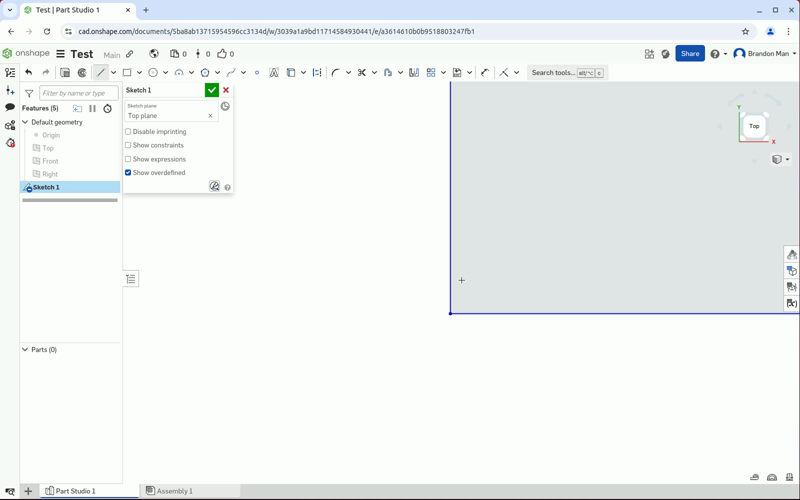
scroll(-6)
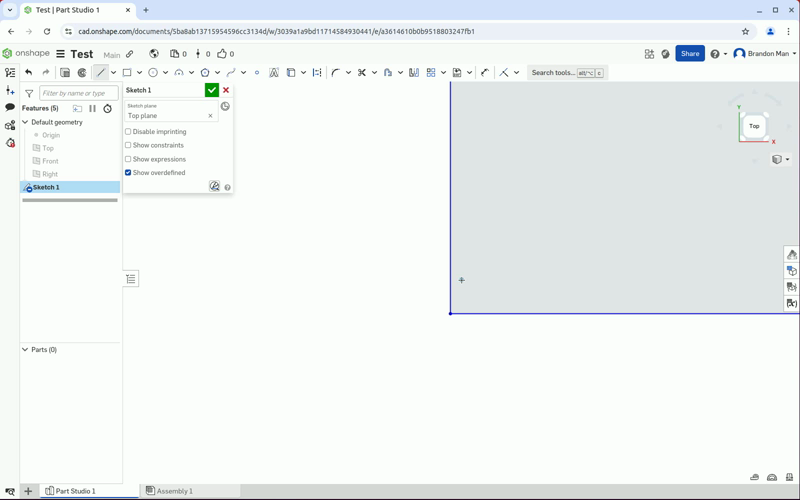
scroll(-6)
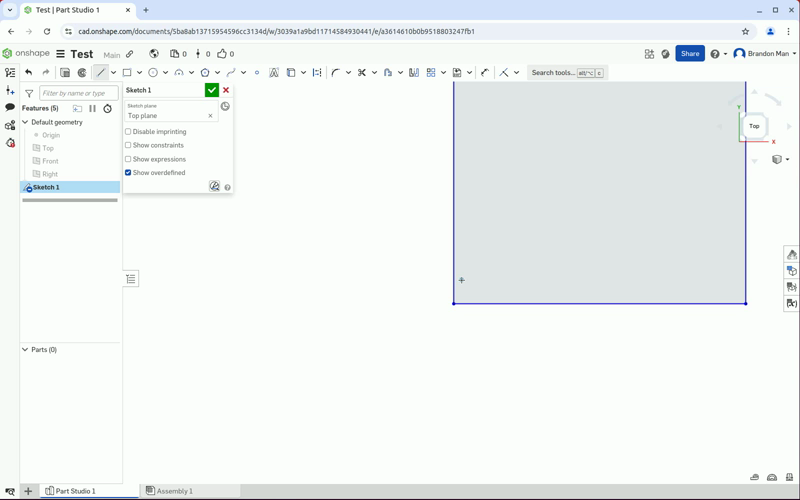
scroll(-6)
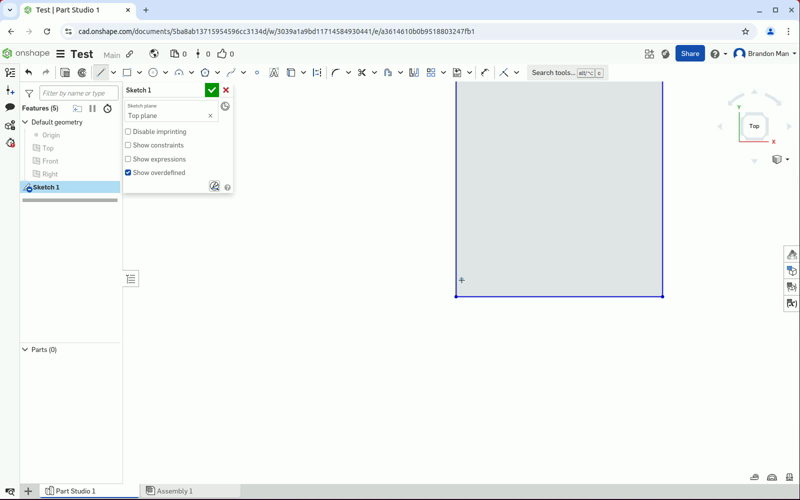
scroll(-6)
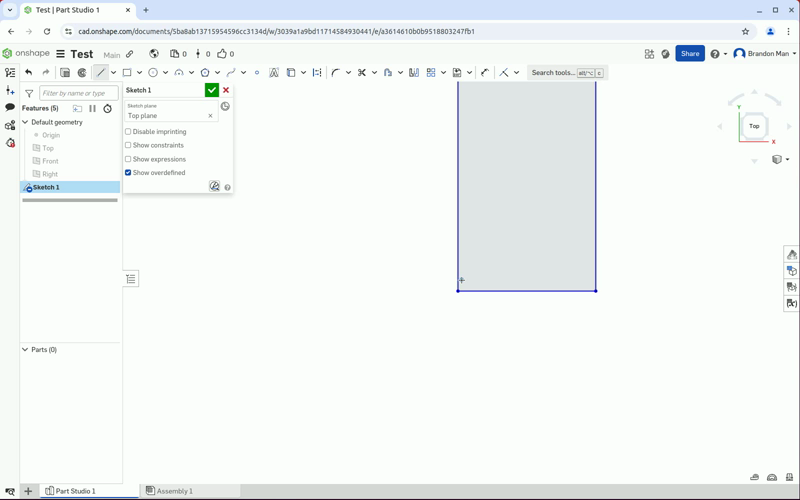
scroll(-6)
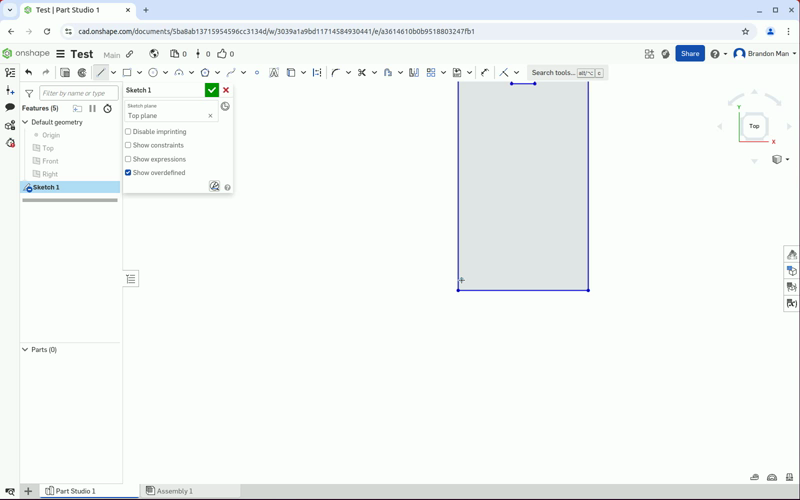
scroll(-6)
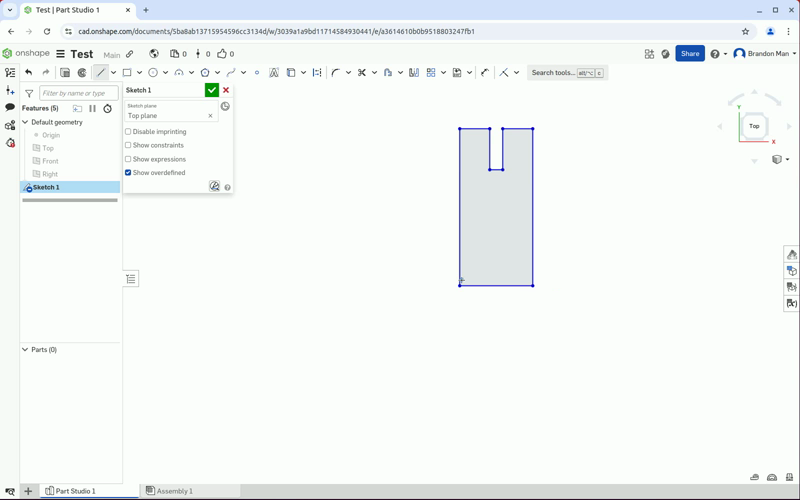
scroll(-6)
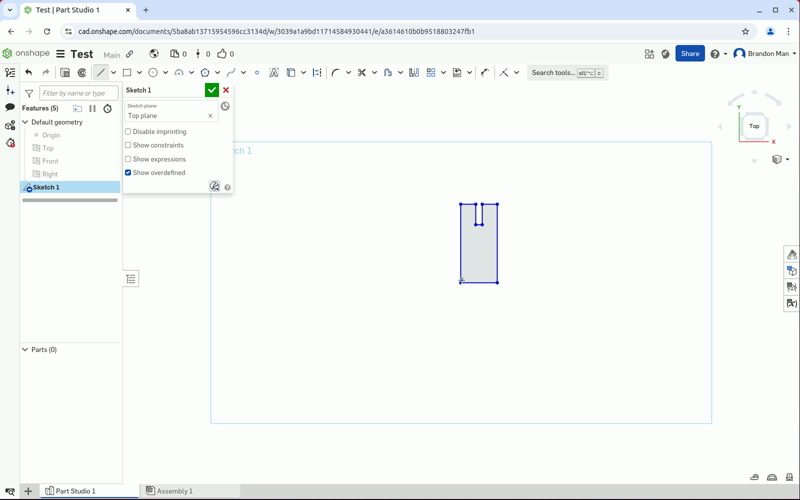
key_up(shift)
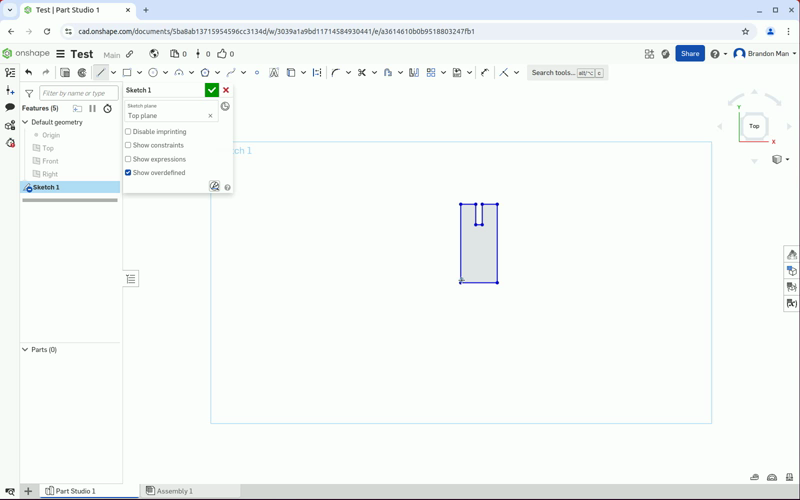
key_down(shift)
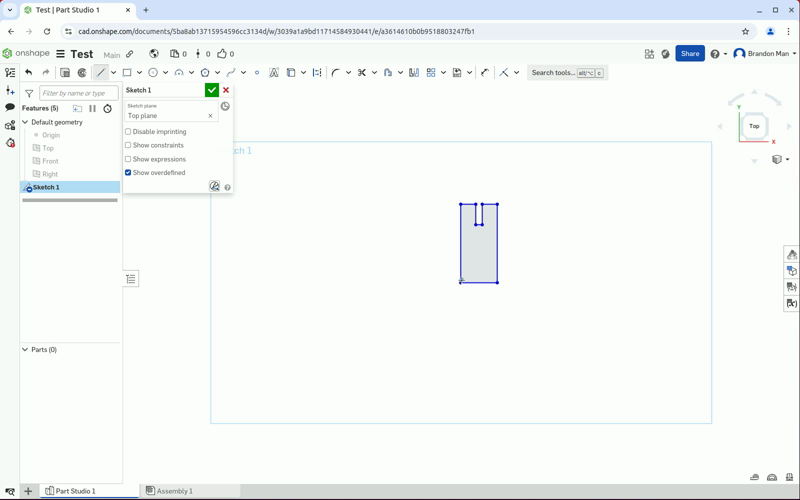
mouse_move(491, 279)
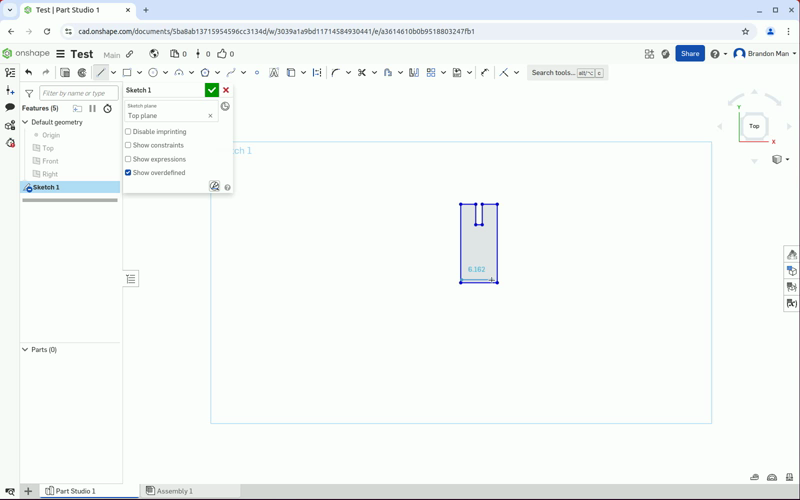
mouse_move(496, 279)
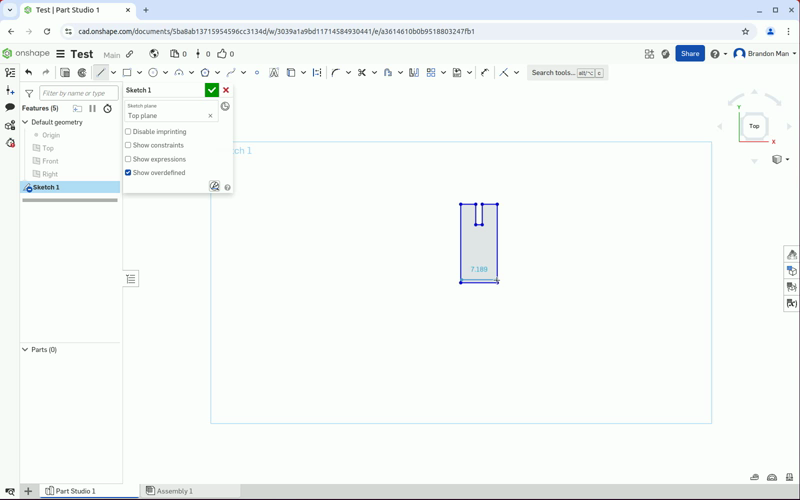
scroll(6)
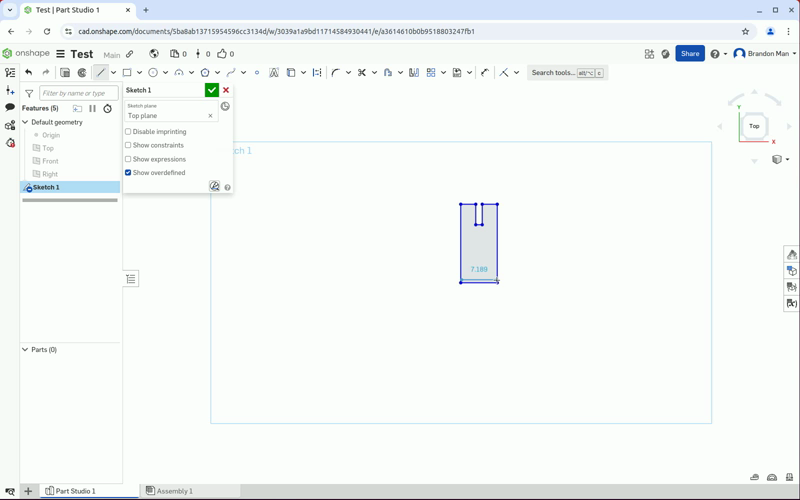
scroll(6)
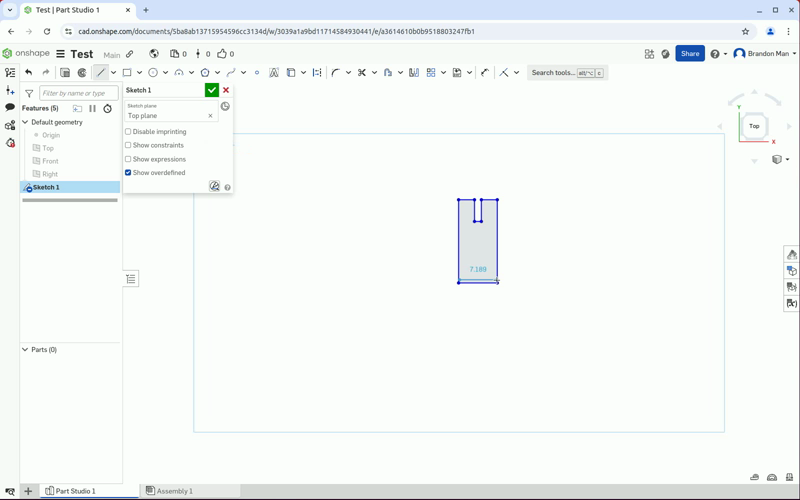
scroll(6)
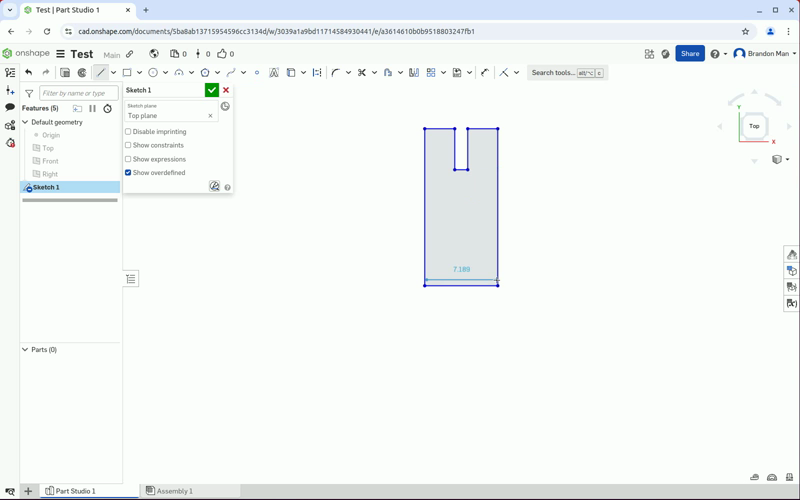
scroll(6)
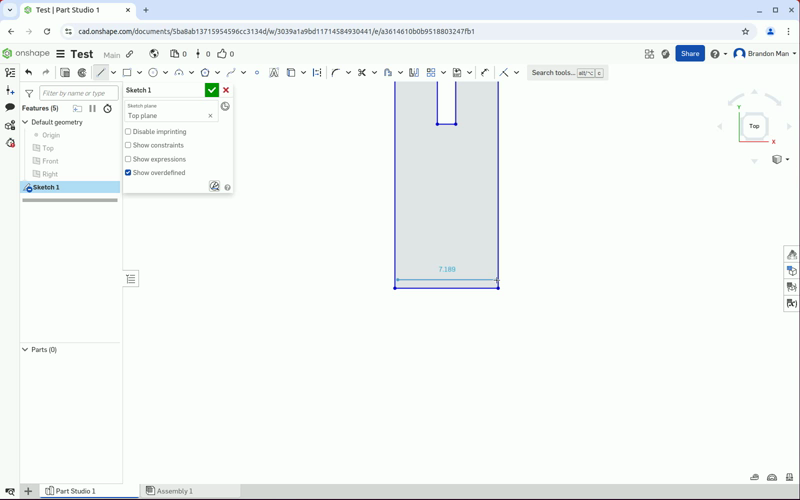
scroll(6)
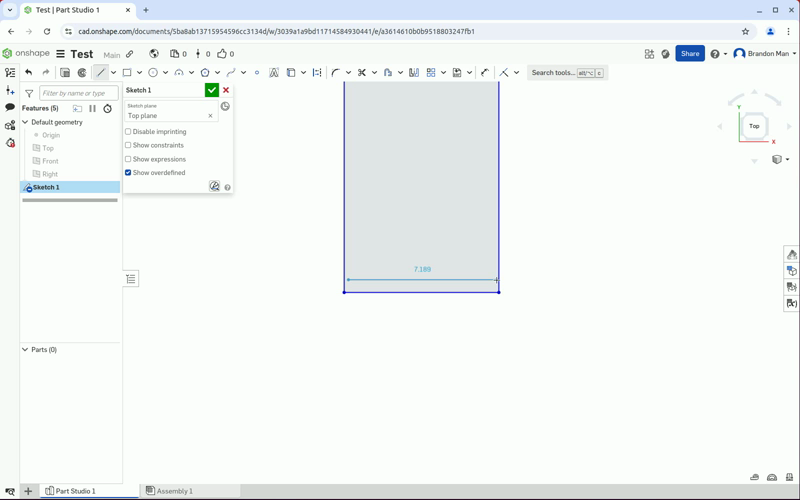
scroll(6)
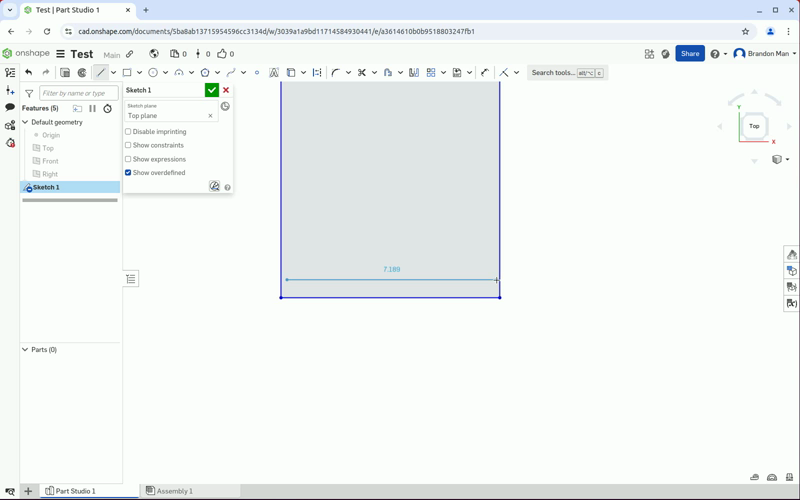
scroll(6)
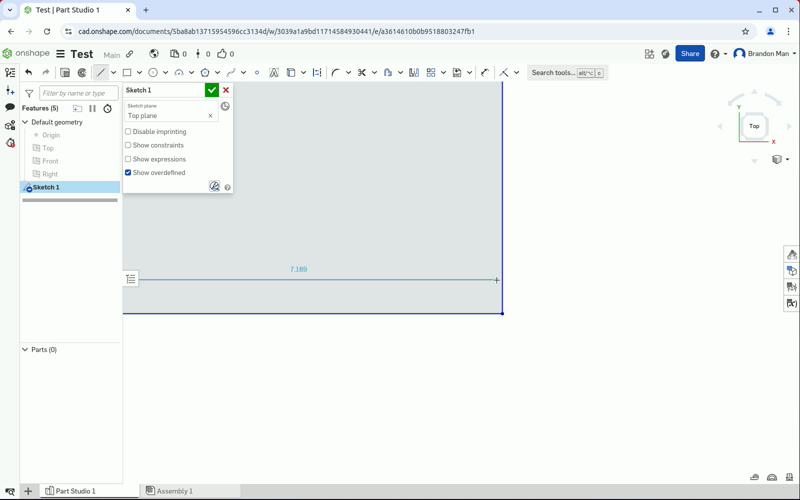
click(496, 279)
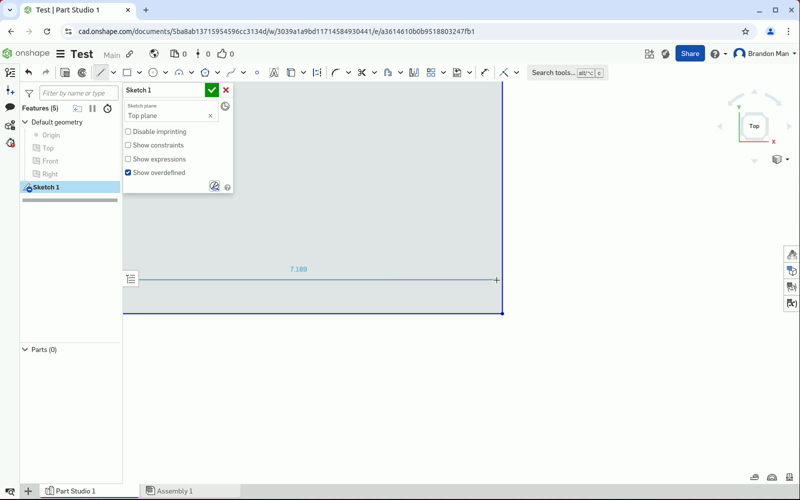
scroll(-6)
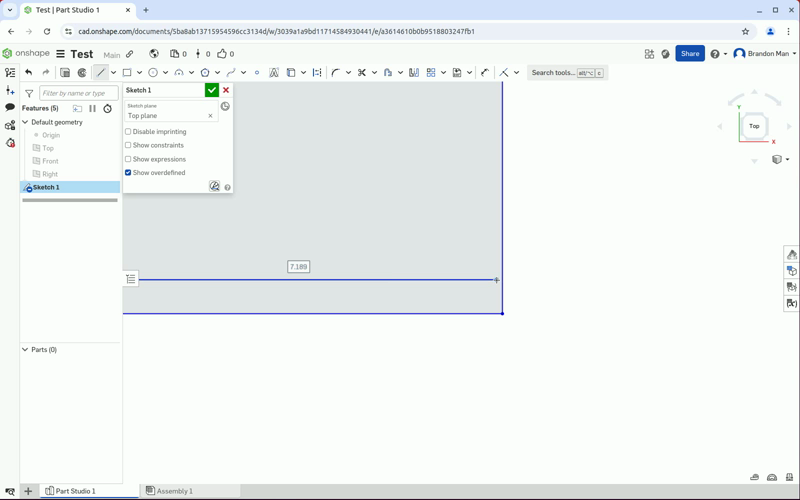
scroll(-6)
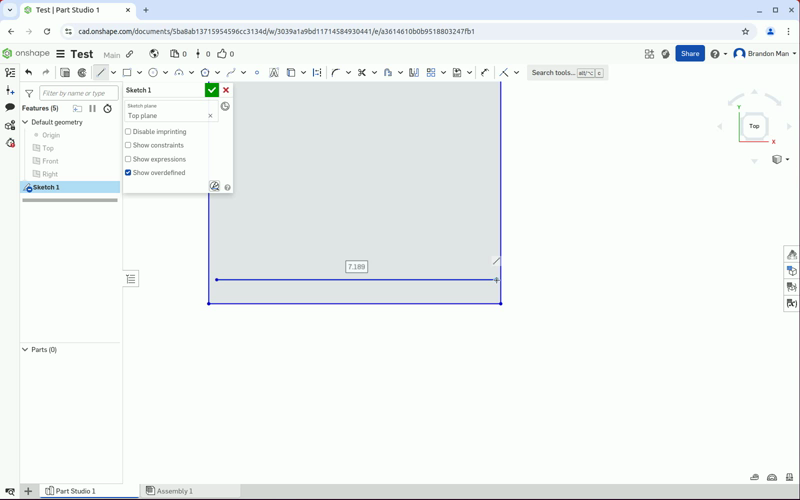
scroll(-6)
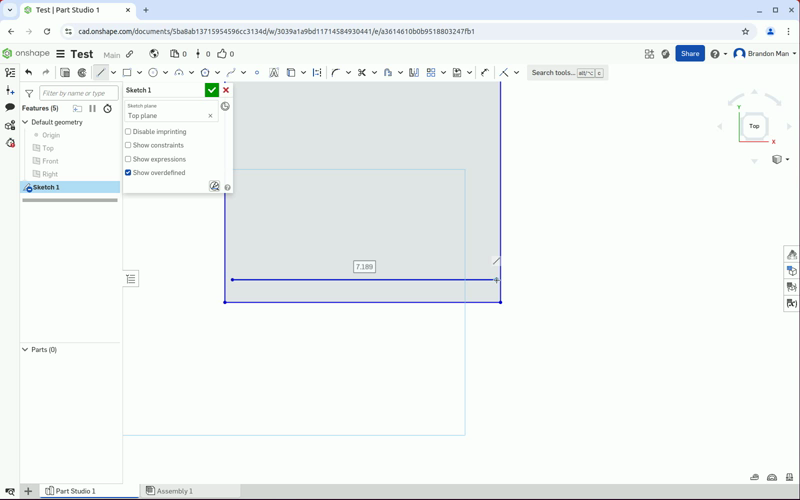
scroll(-6)
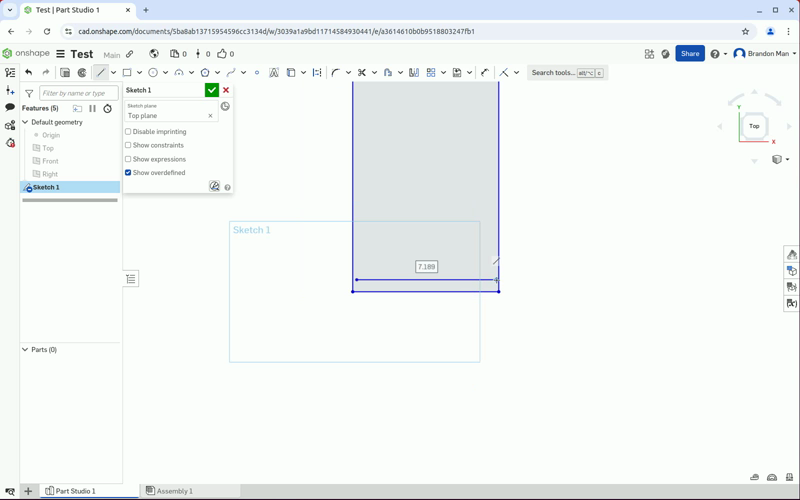
scroll(-6)
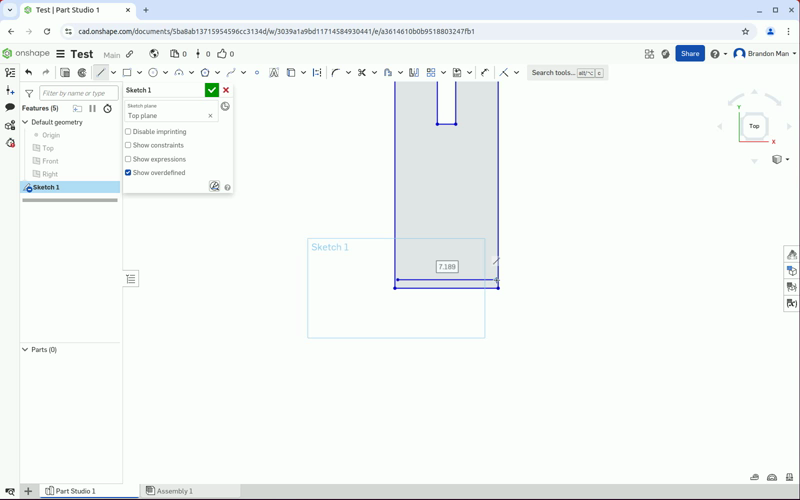
scroll(-6)
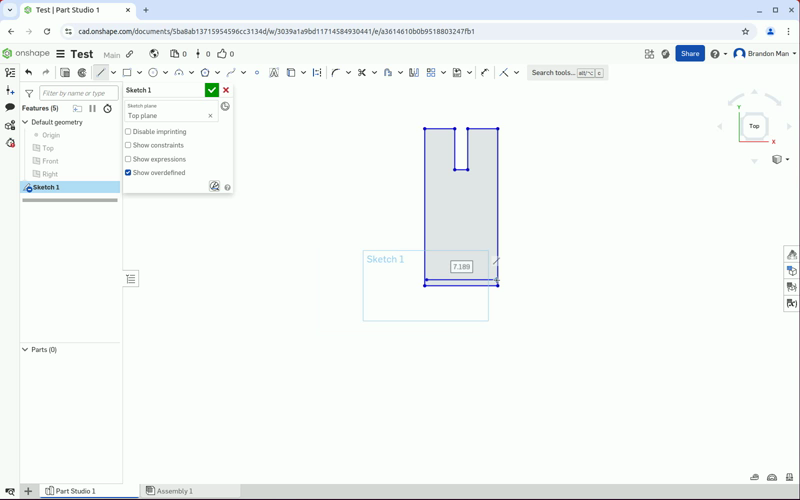
scroll(-6)
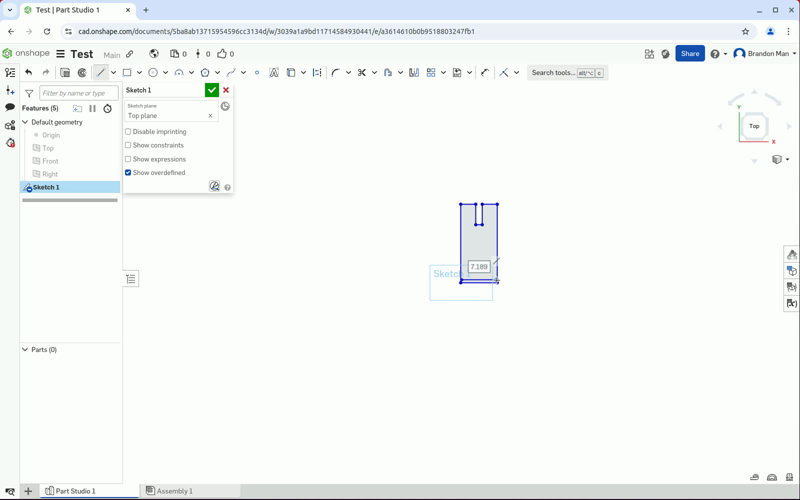
key_up(shift)
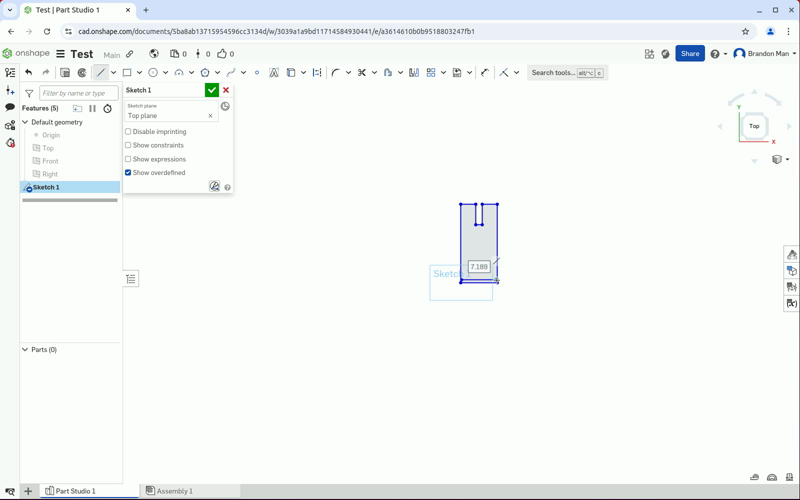
key_down(shift)
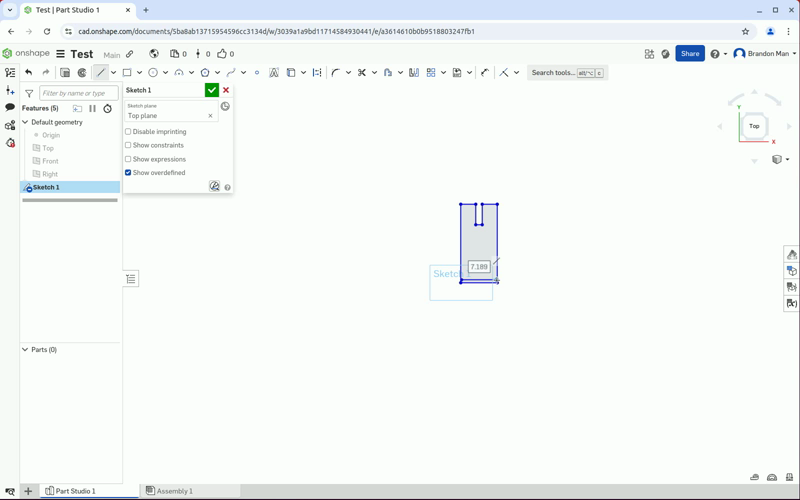
mouse_move(526, 279)
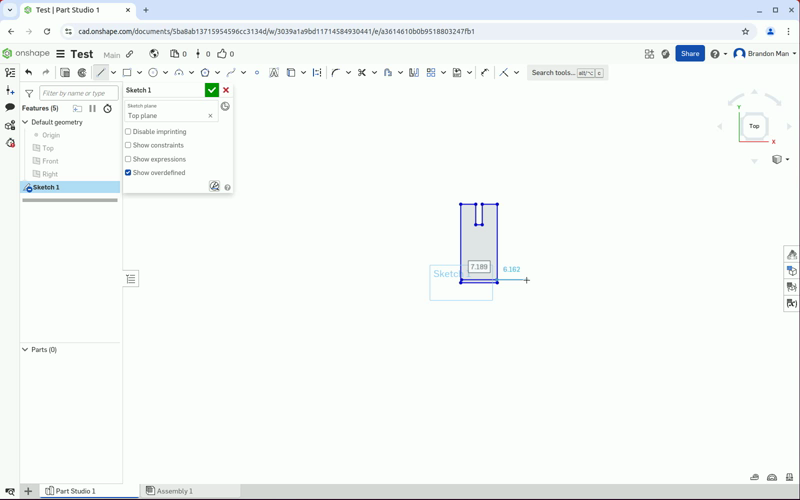
mouse_move(496, 258)
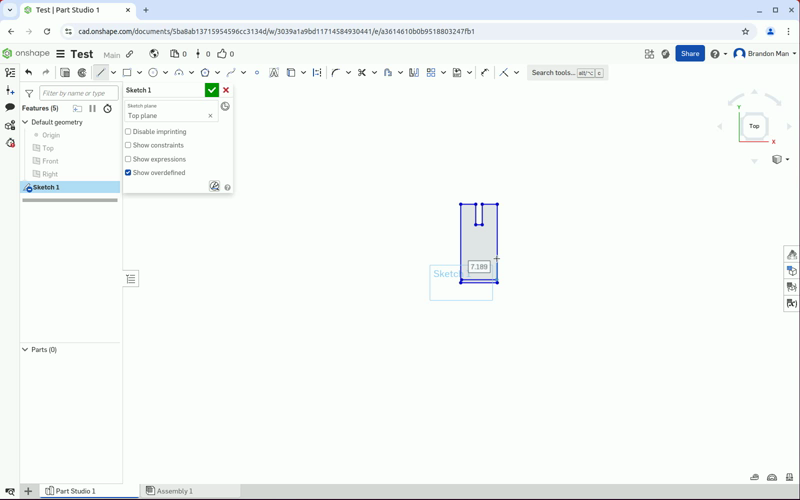
click(496, 258)
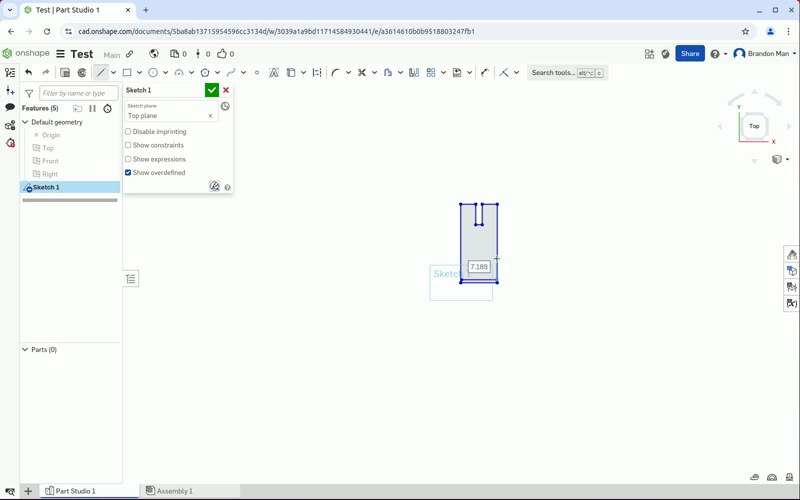
key_up(shift)
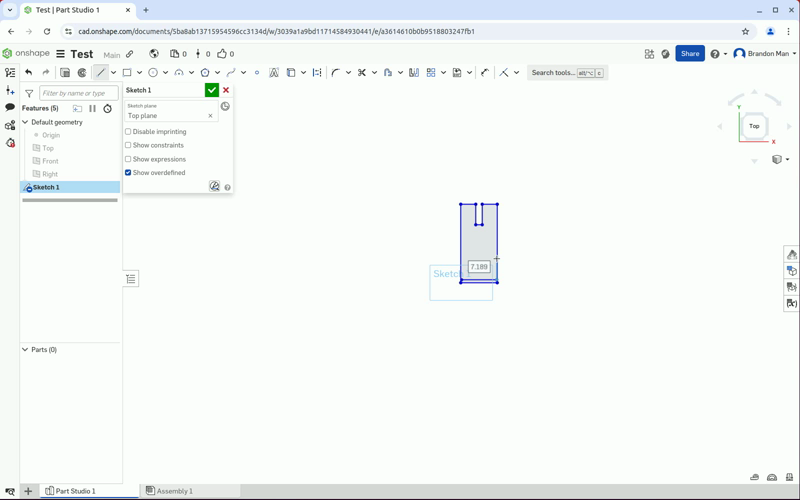
key_down(shift)
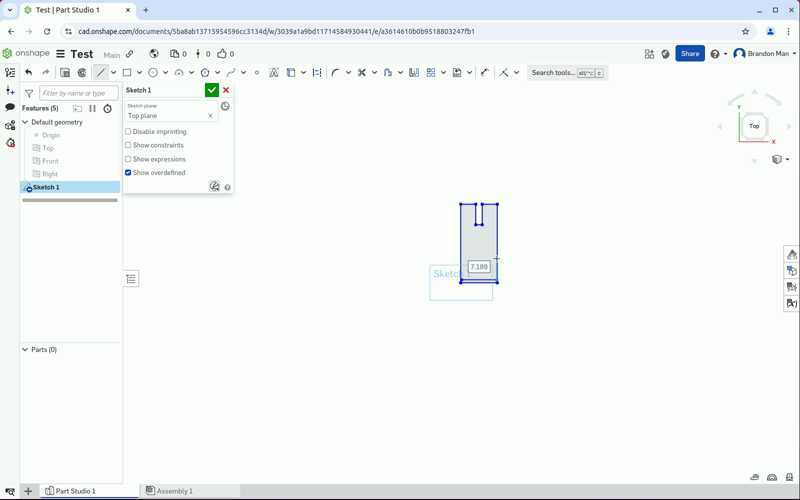
mouse_move(526, 258)
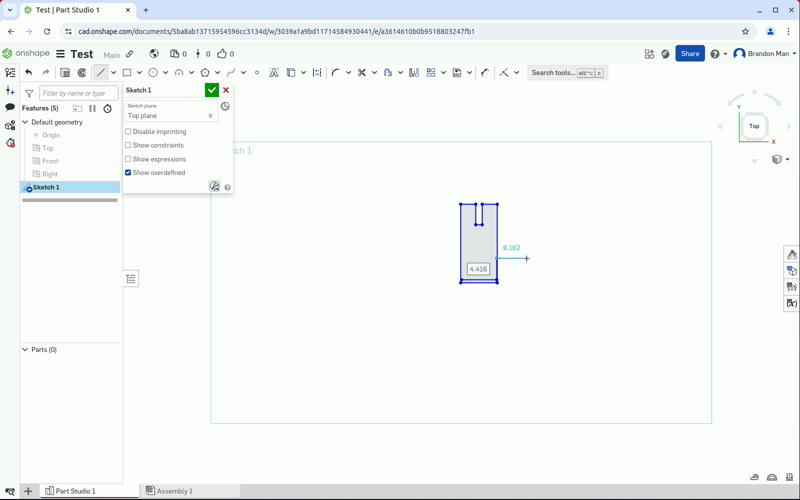
mouse_move(461, 258)
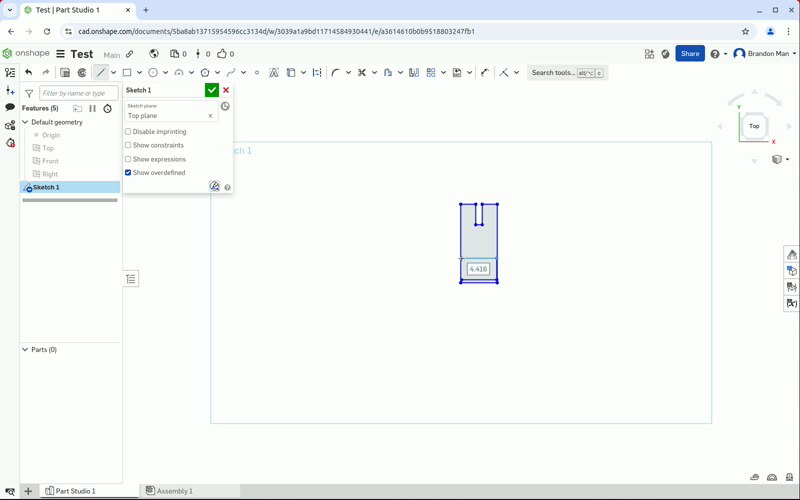
click(461, 258)
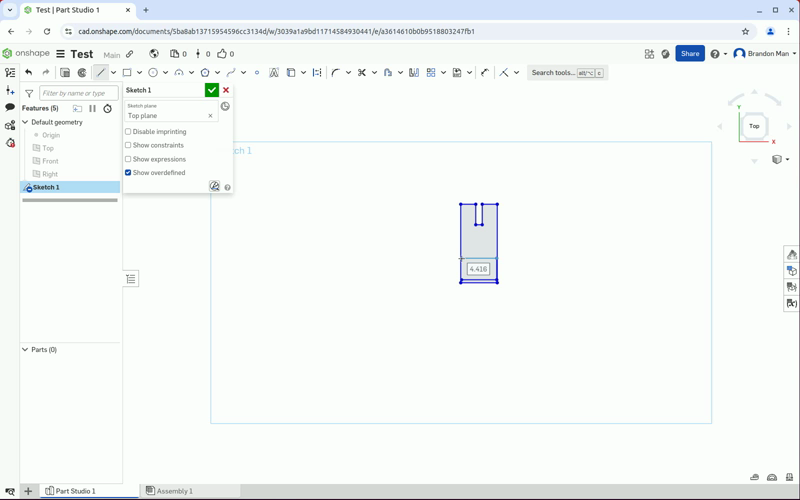
key_up(shift)
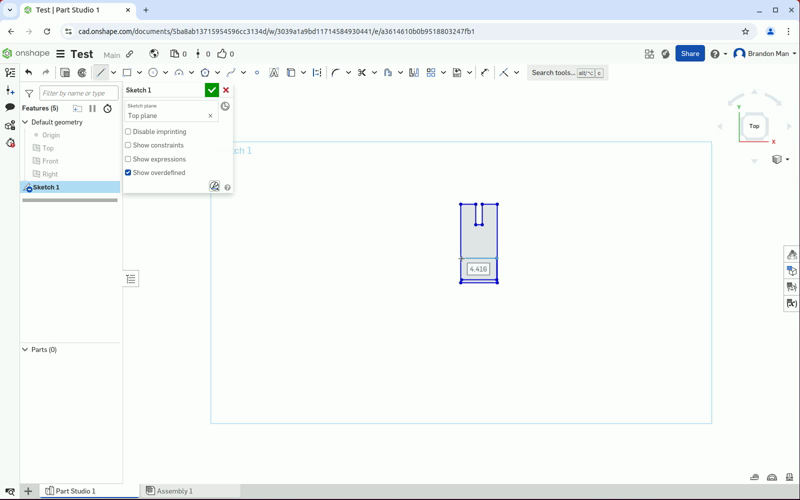
mouse_move(491, 258)
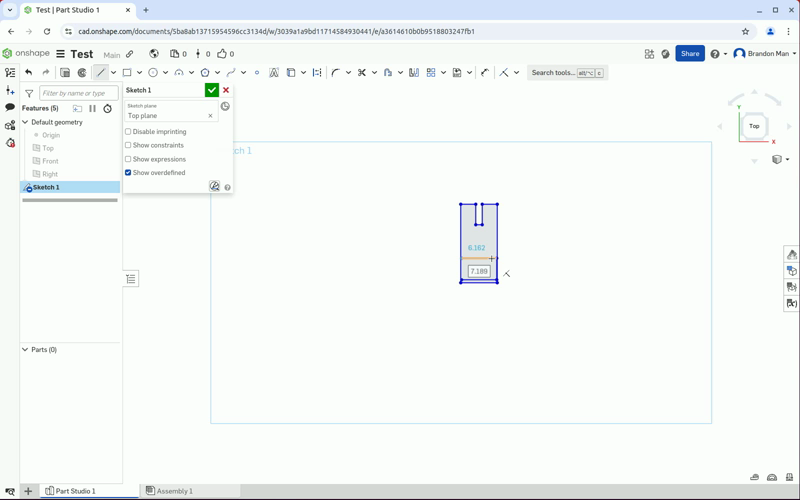
key_down(shift)
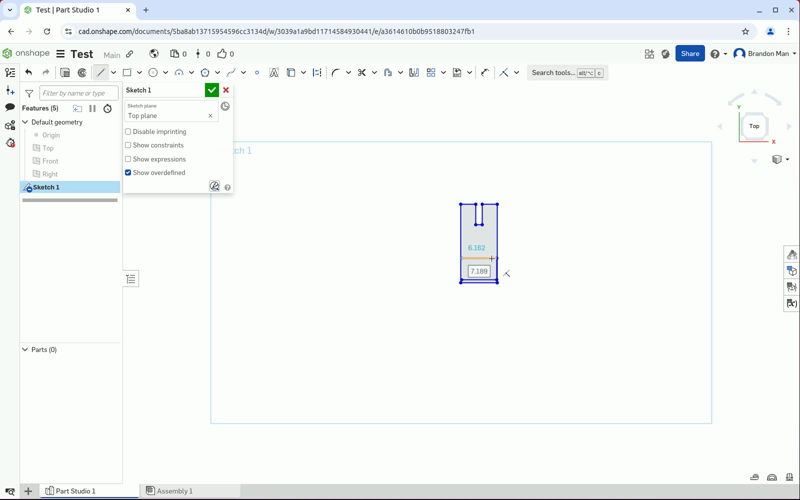
mouse_move(461, 279)
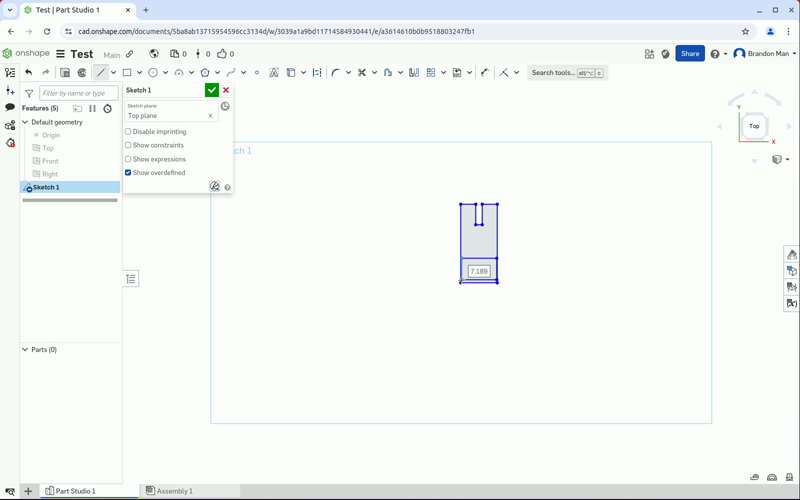
scroll(6)
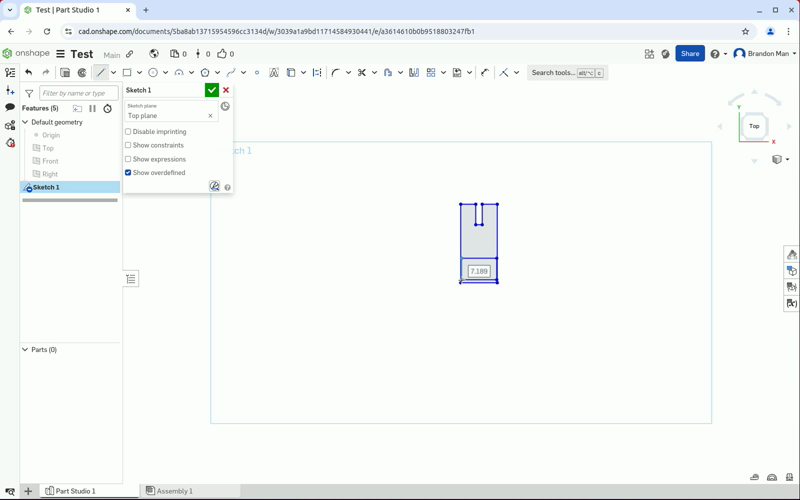
scroll(6)
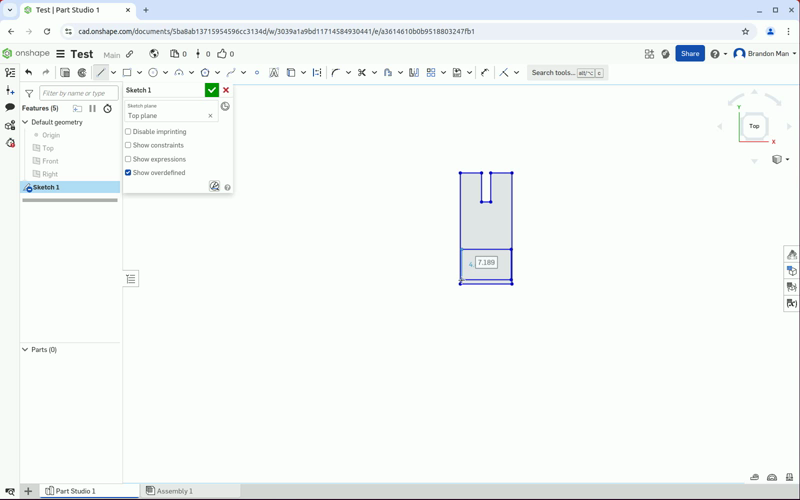
scroll(6)
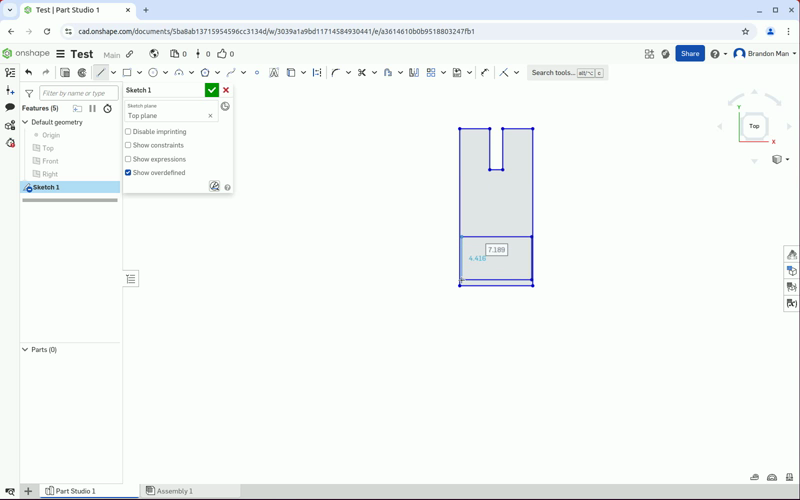
scroll(6)
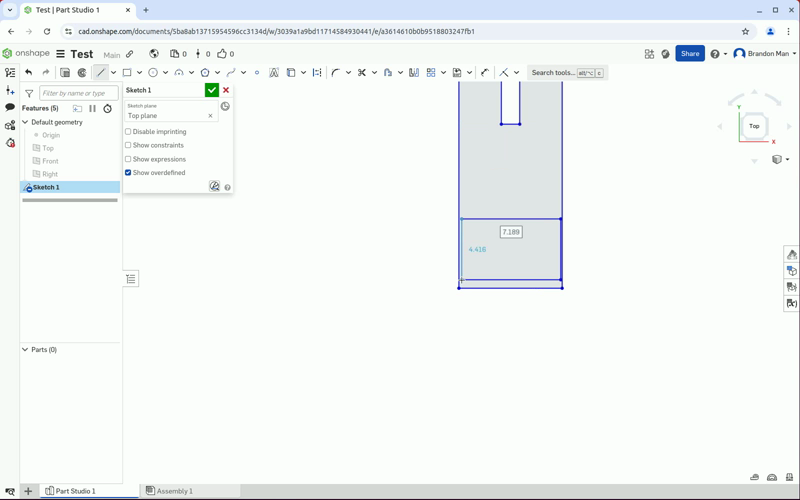
scroll(6)
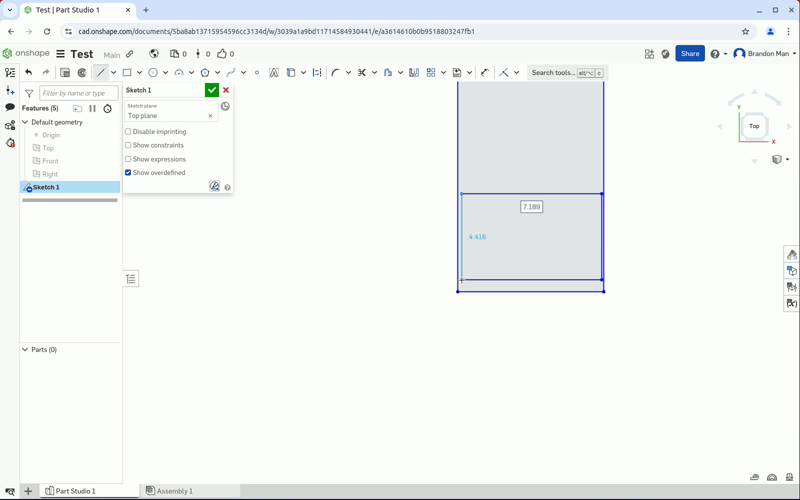
scroll(6)
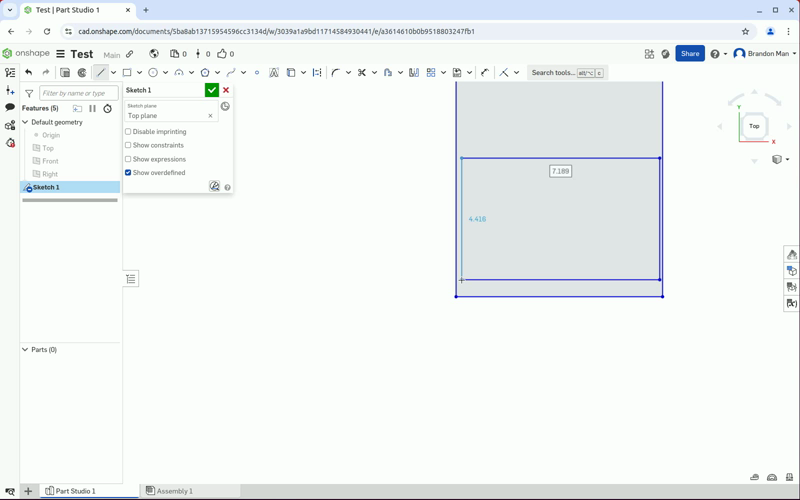
scroll(6)
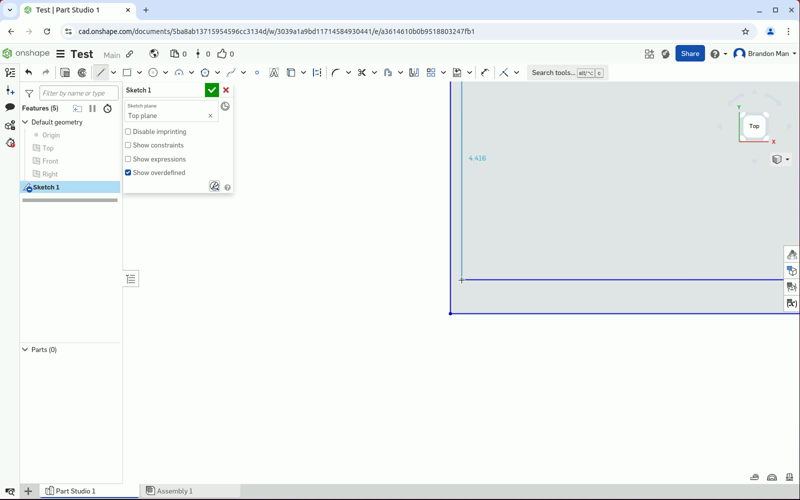
key_up(shift)
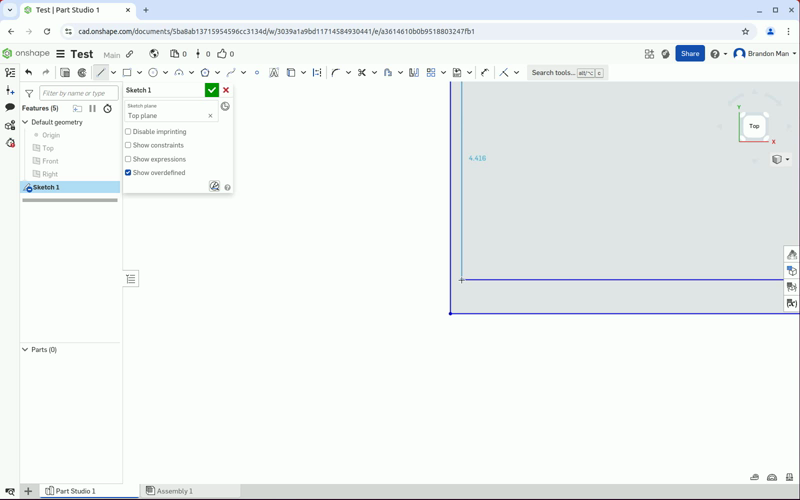
click(461, 279)
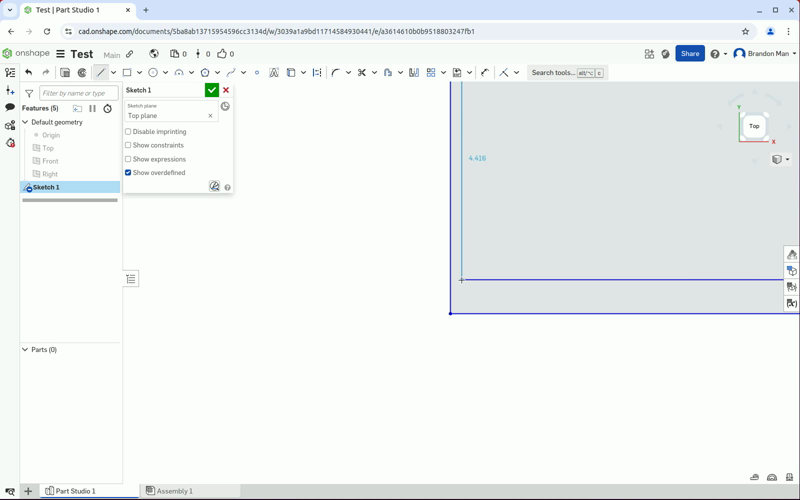
scroll(-6)
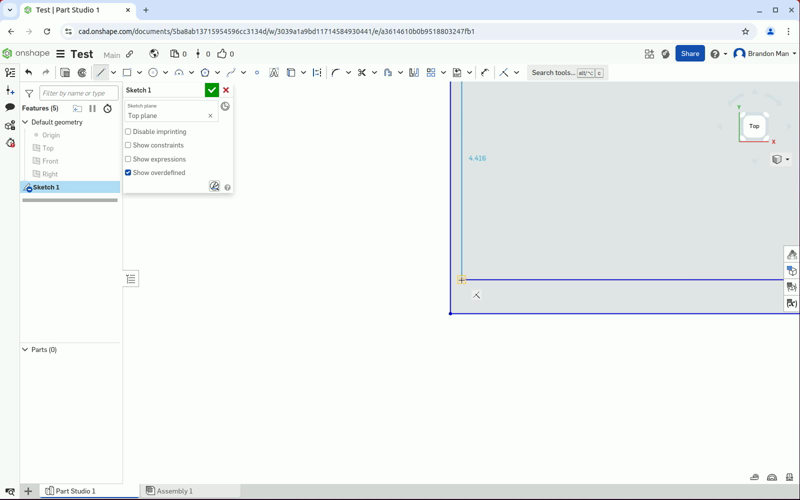
scroll(-6)
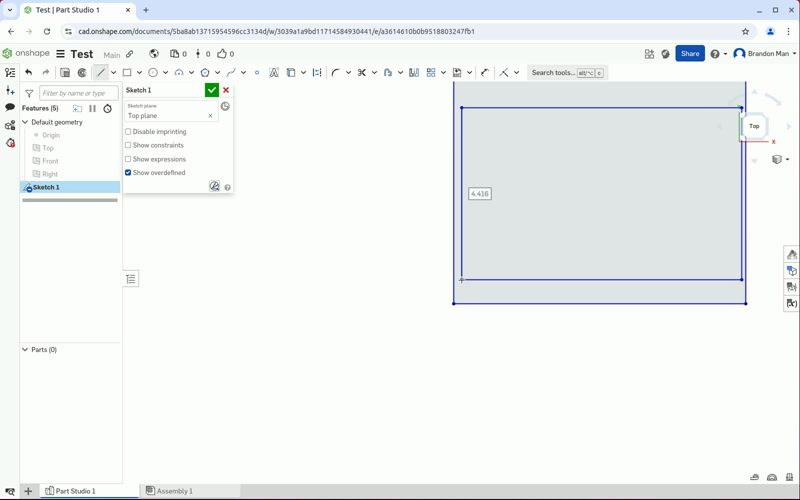
scroll(-6)
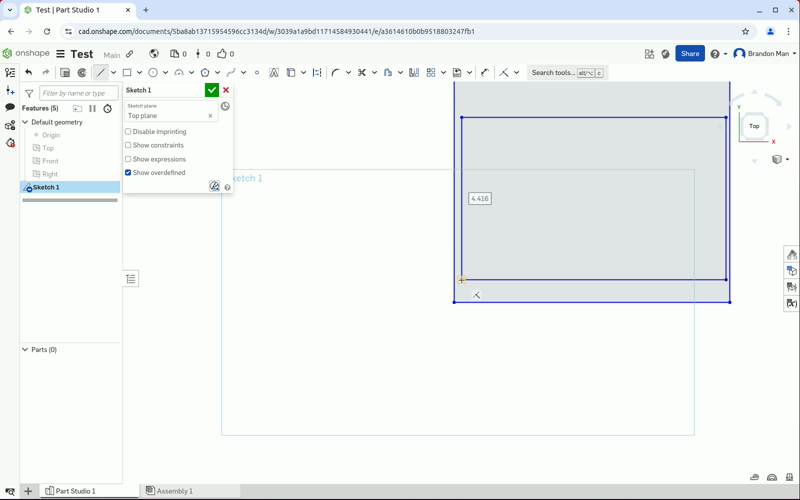
scroll(-6)
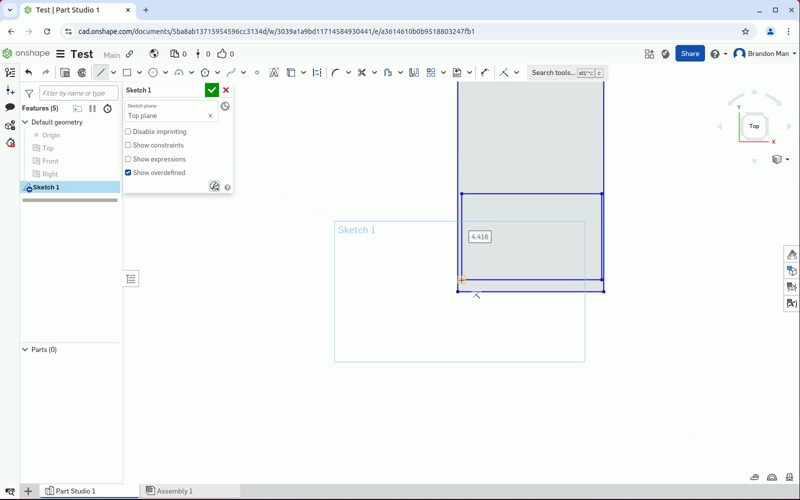
scroll(-6)
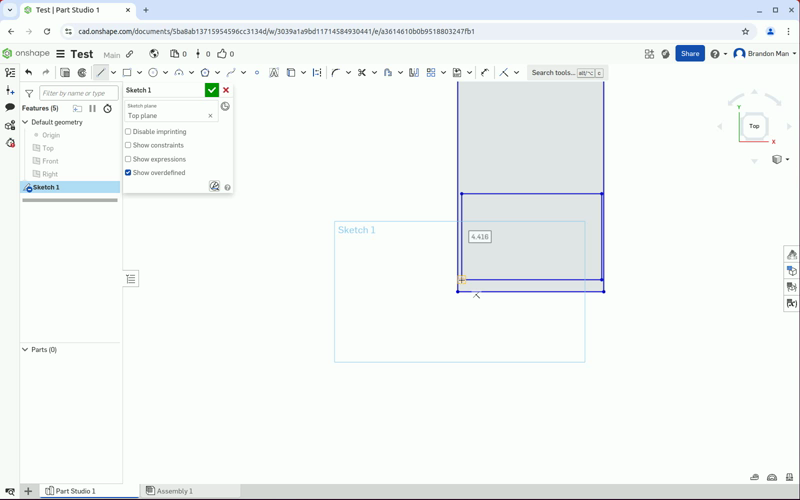
scroll(-6)
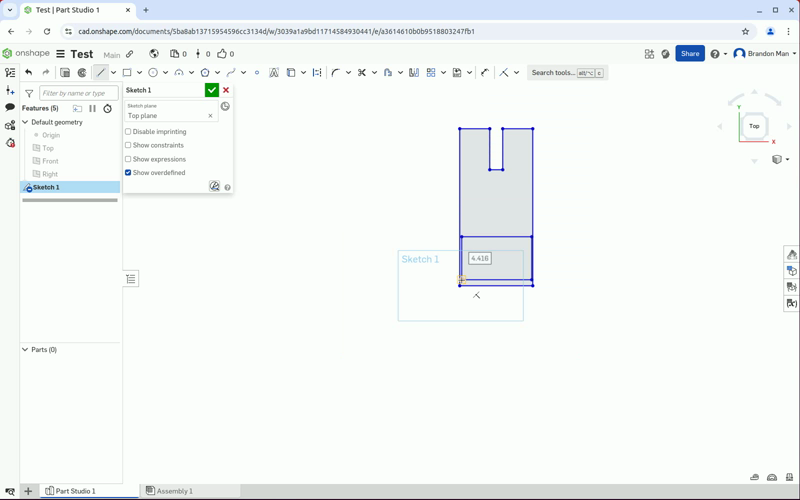
scroll(-6)
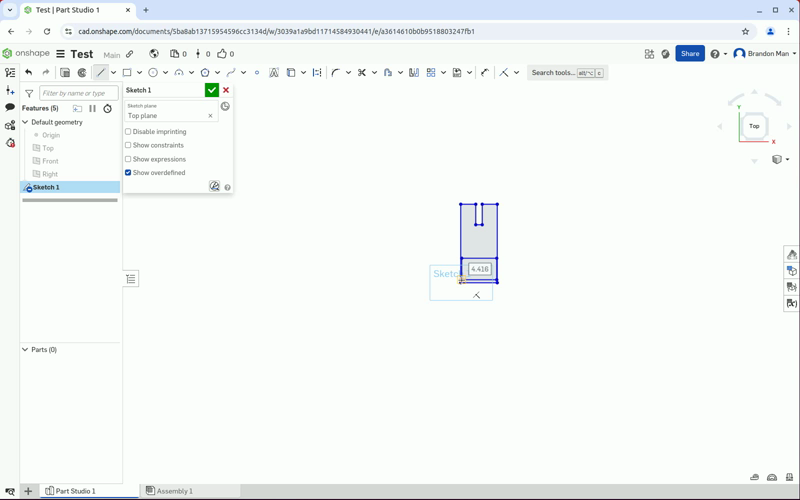
key(esc)
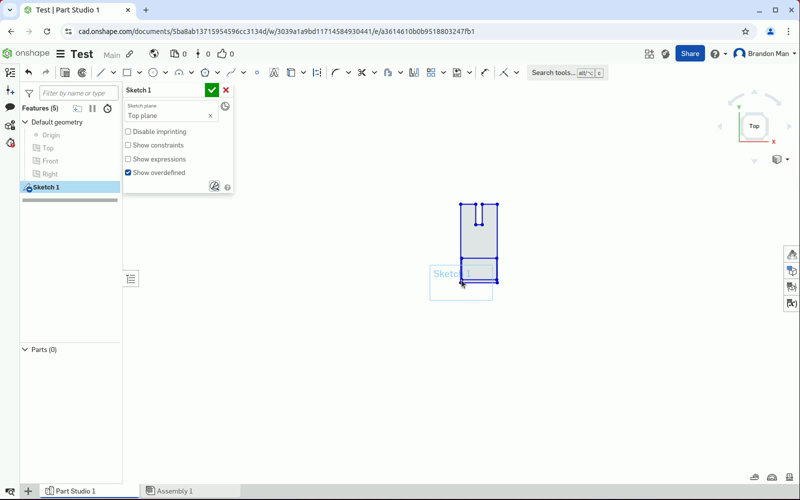
mouse_move(492, 236)
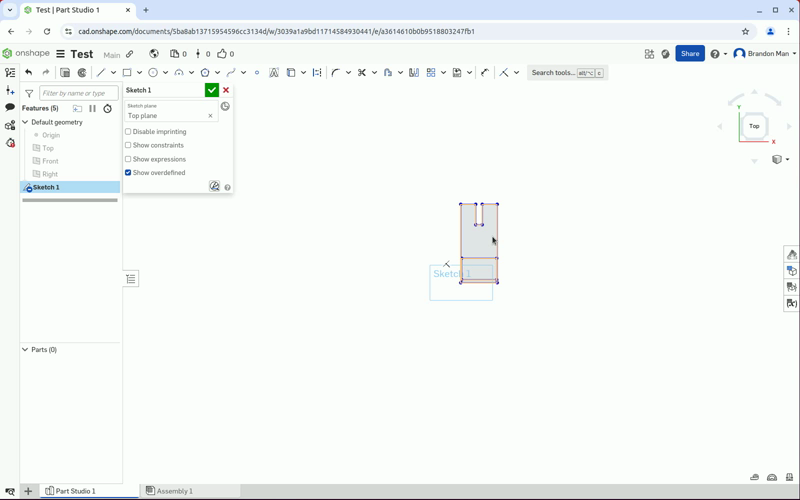
click(492, 236)
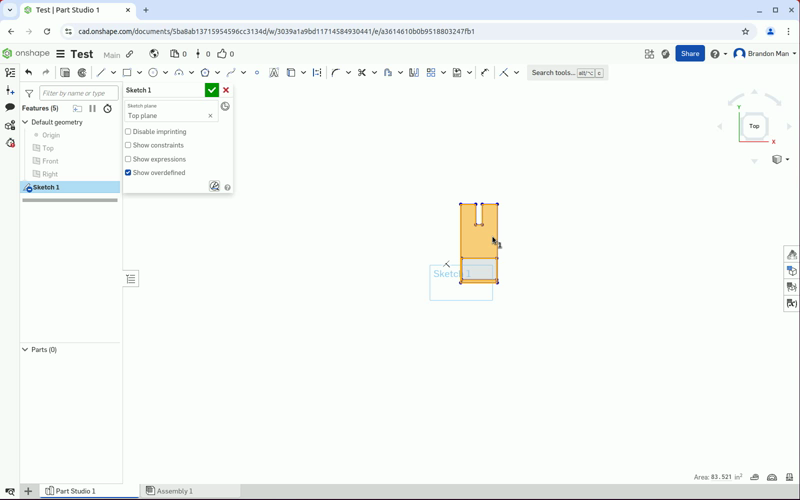
mouse_move(73, 352)
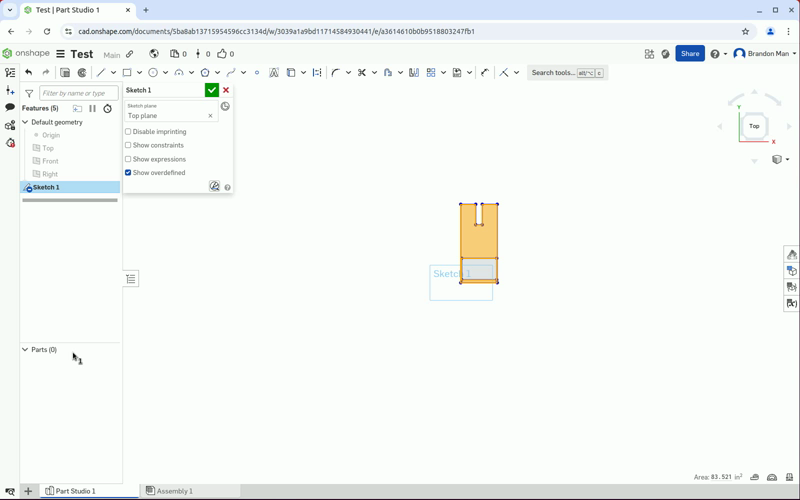
key(shift+y)
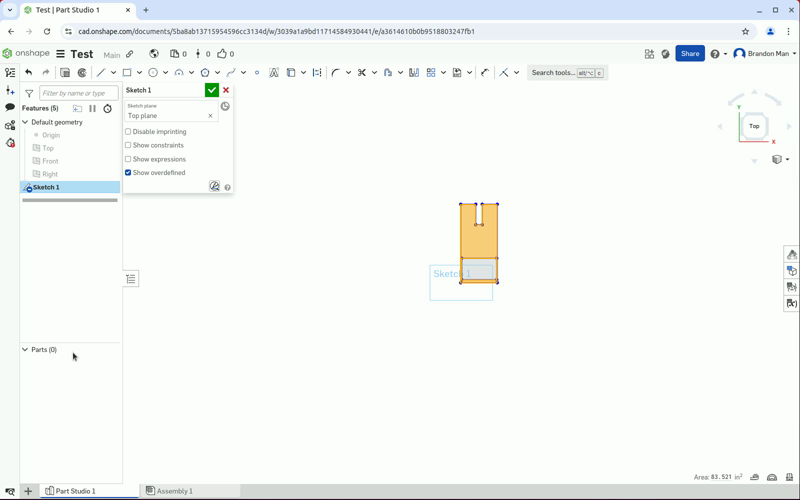
key(shift+e)
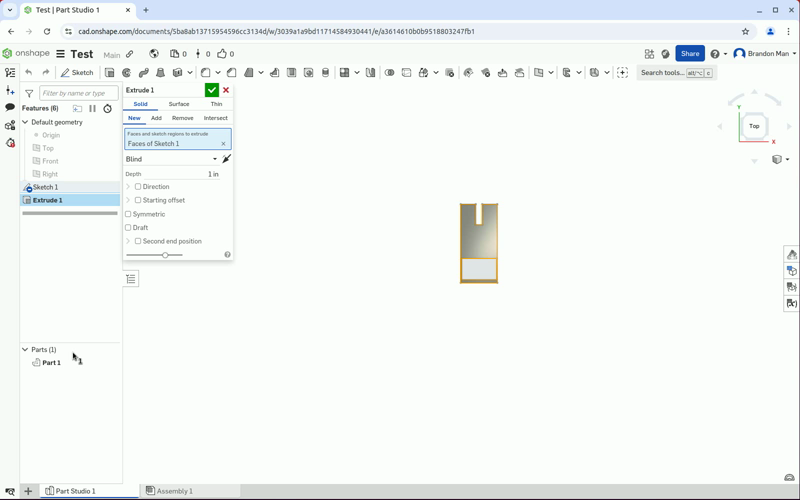
mouse_move(143, 106)
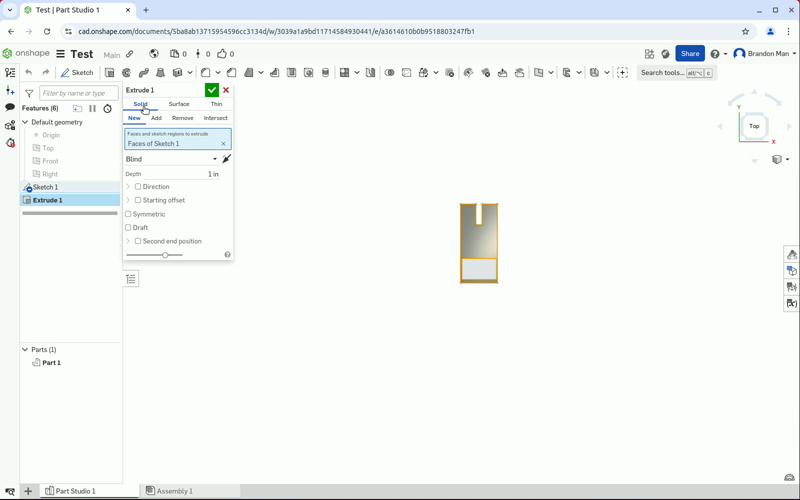
click(143, 106)
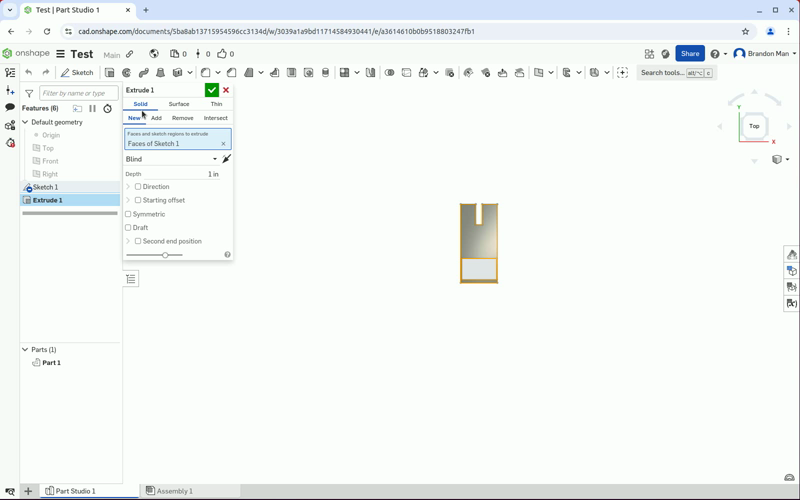
mouse_move(137, 120)
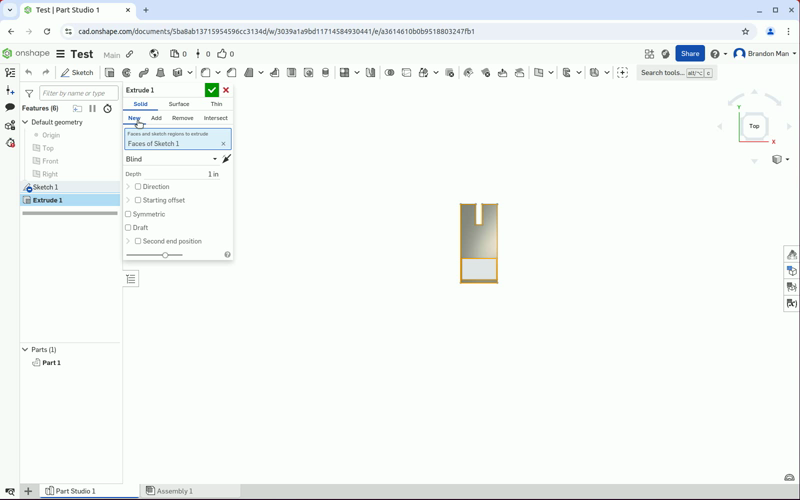
click(137, 120)
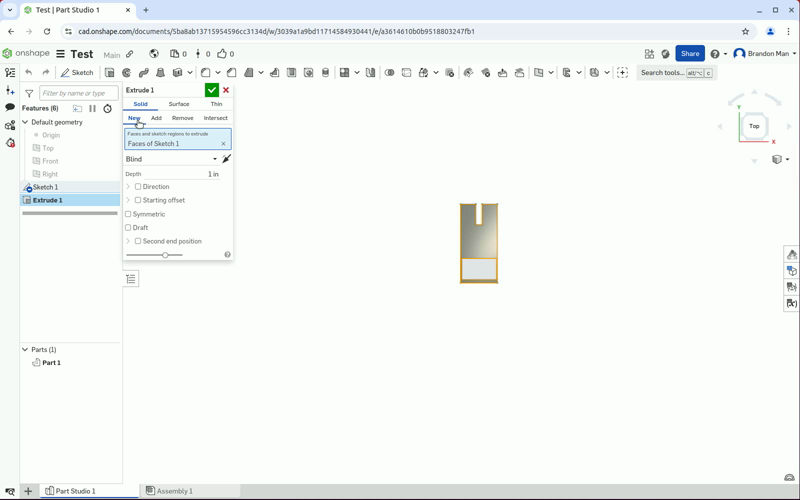
key(tab, 4)
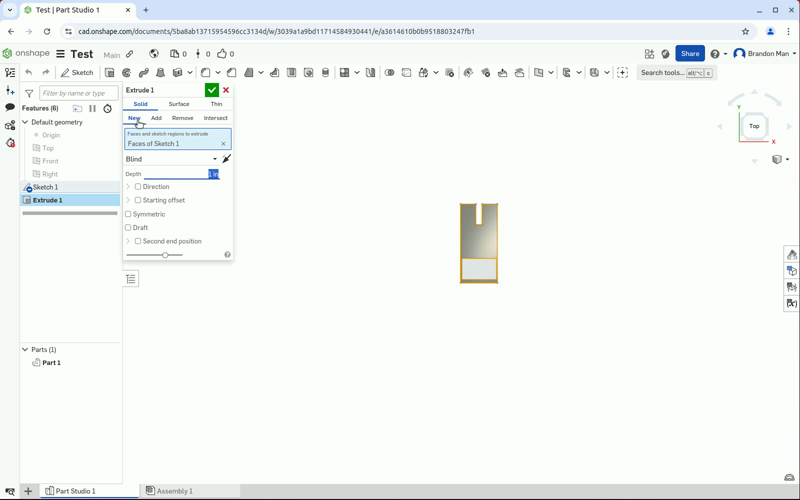
text(15.646)
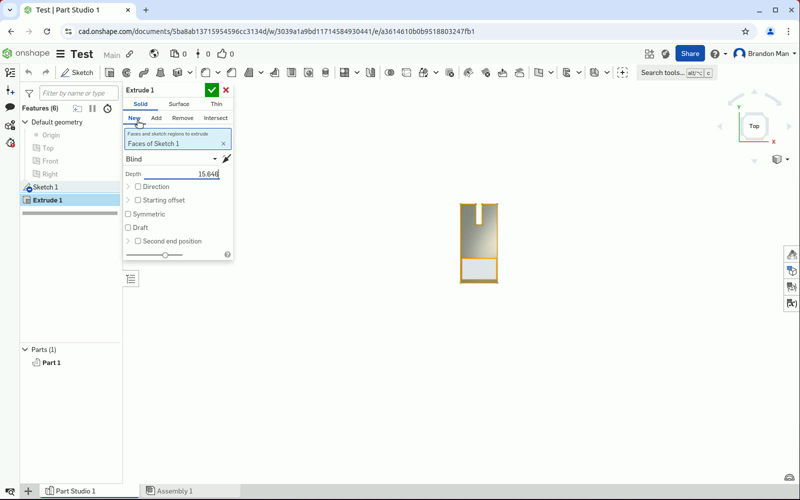
key(enter)
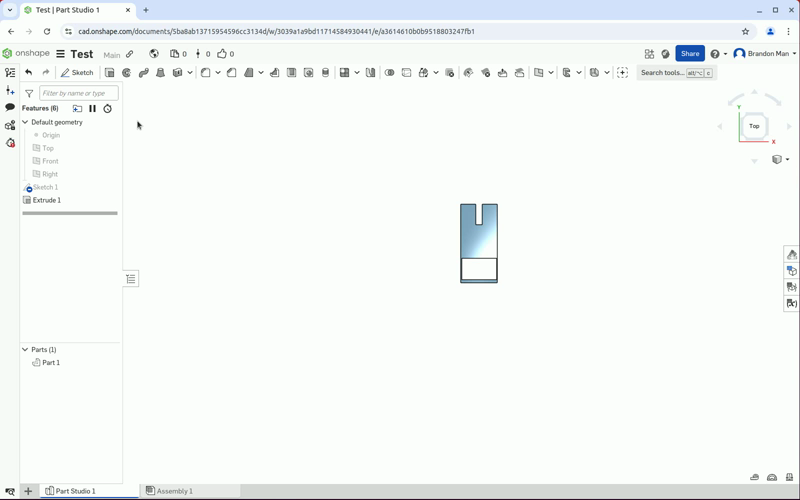
key(shift+h)
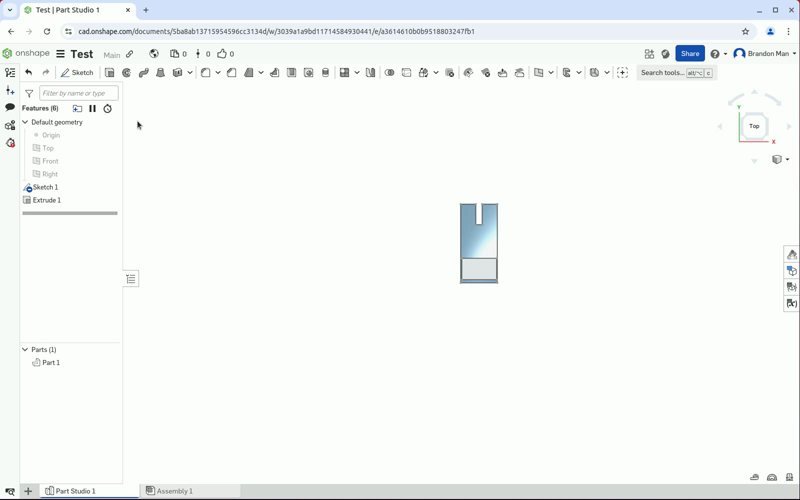
key(shift+h)
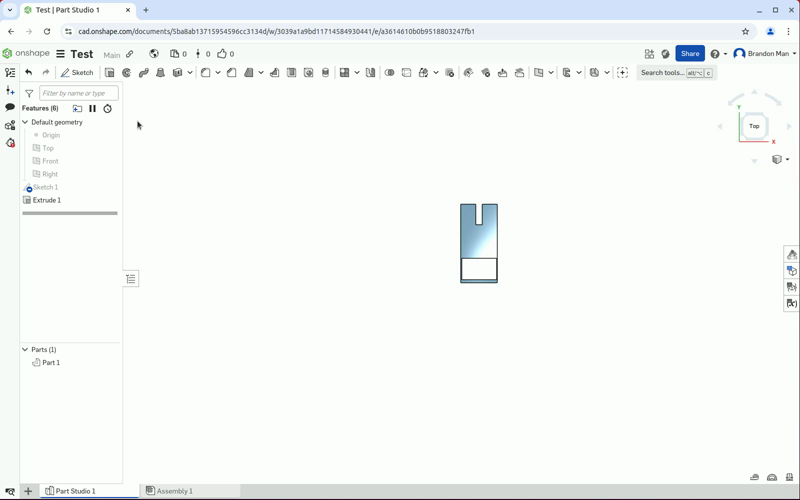
mouse_move(73, 189)
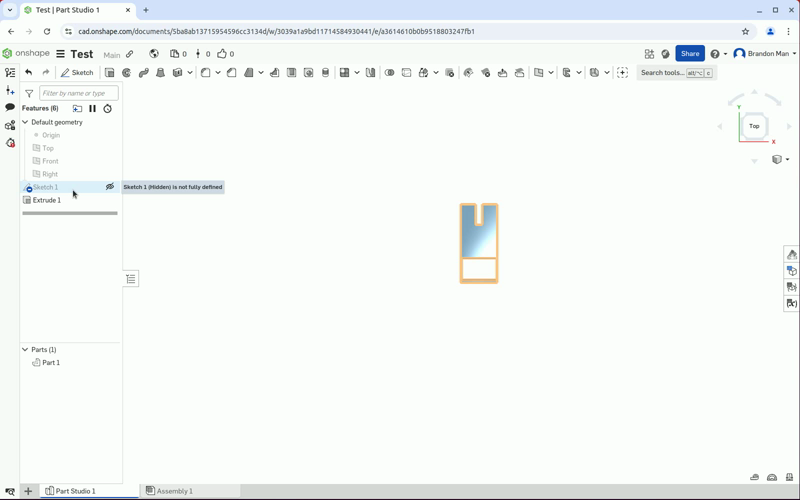
click(73, 189)
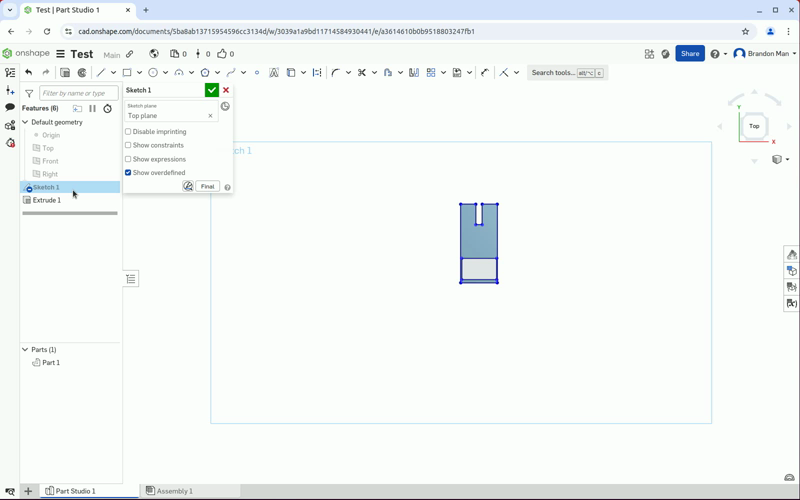
mouse_move(229, 92)
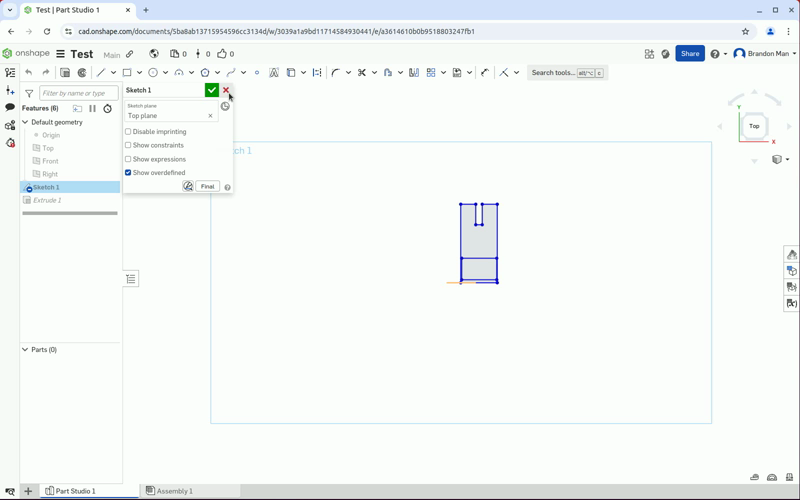
click(229, 92)
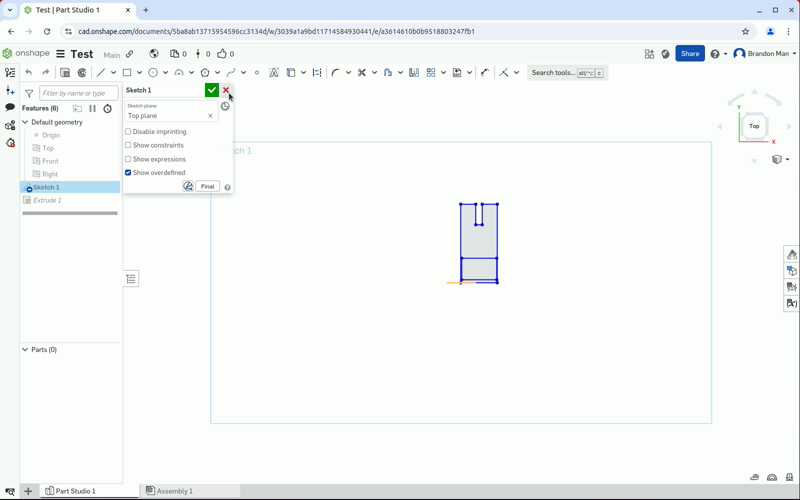
key(shift+s)
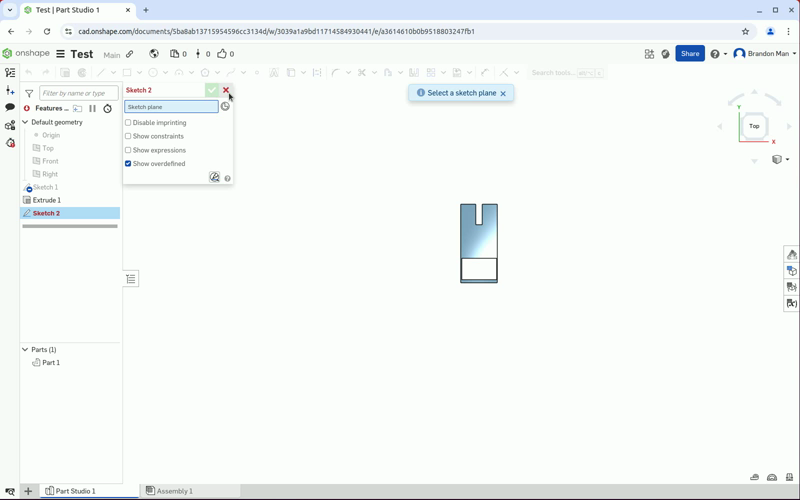
mouse_move(73, 150)
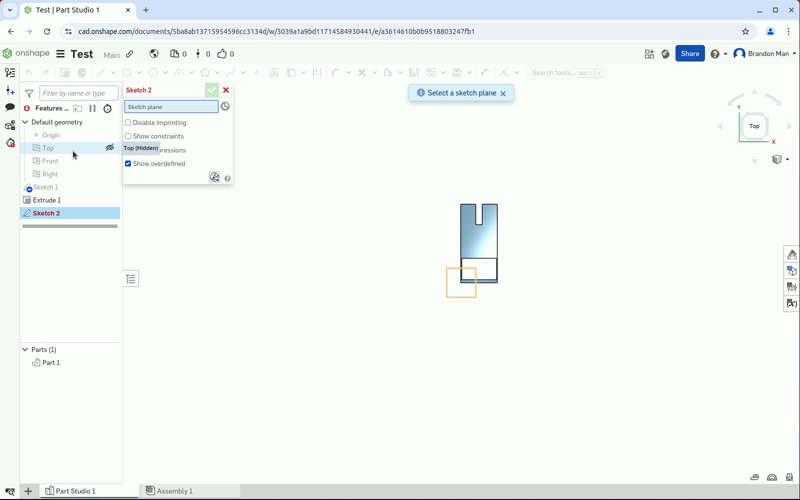
click(73, 150)
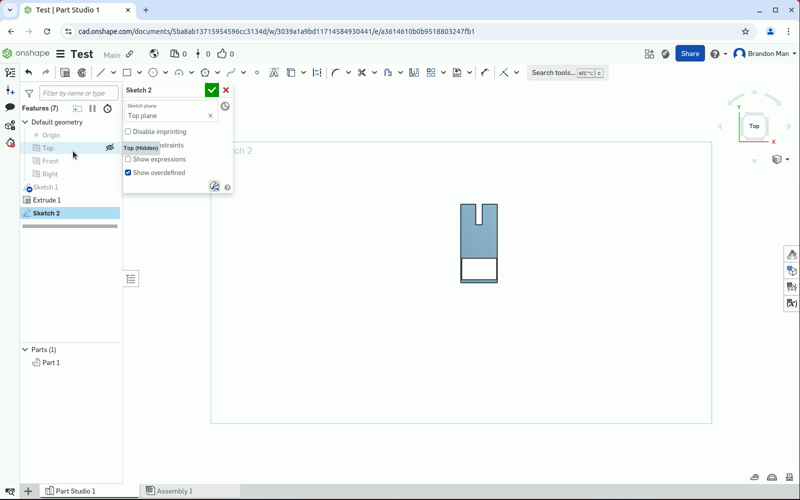
mouse_move(73, 352)
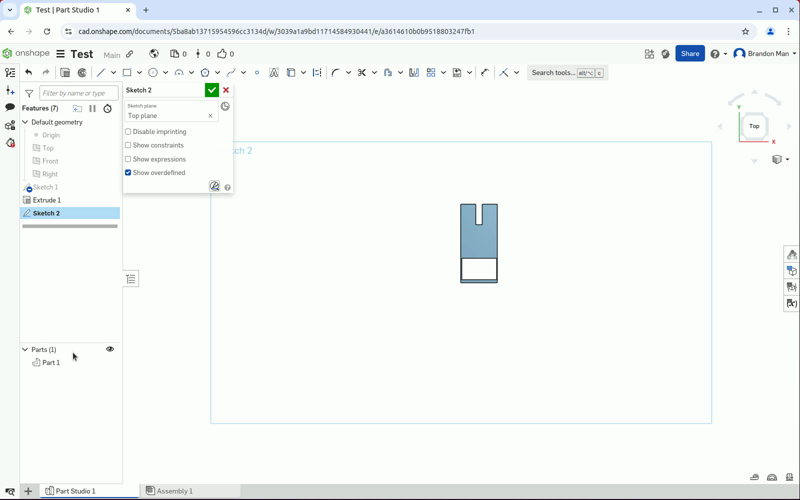
key(y)
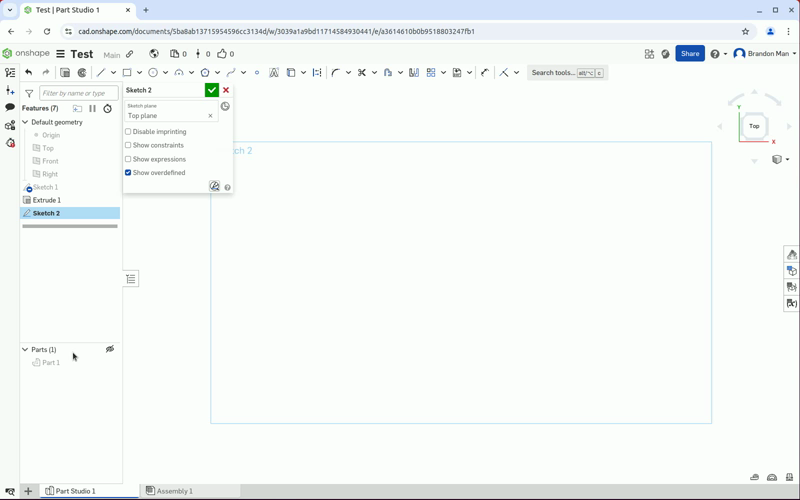
key(l)
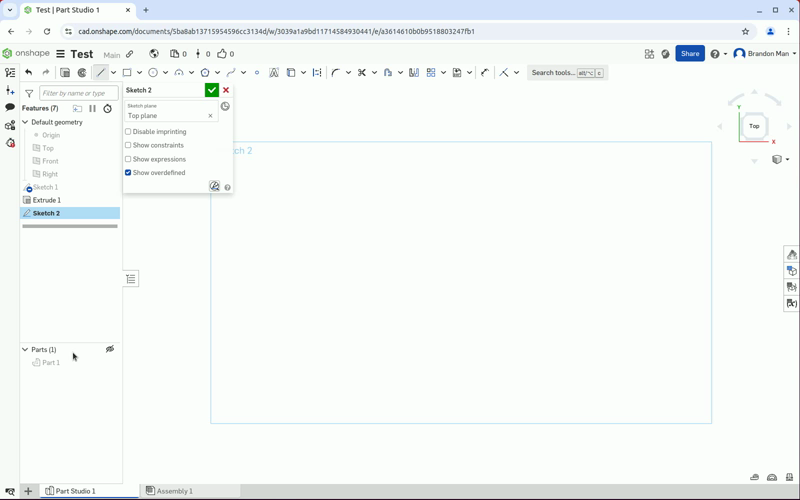
key_down(shift)
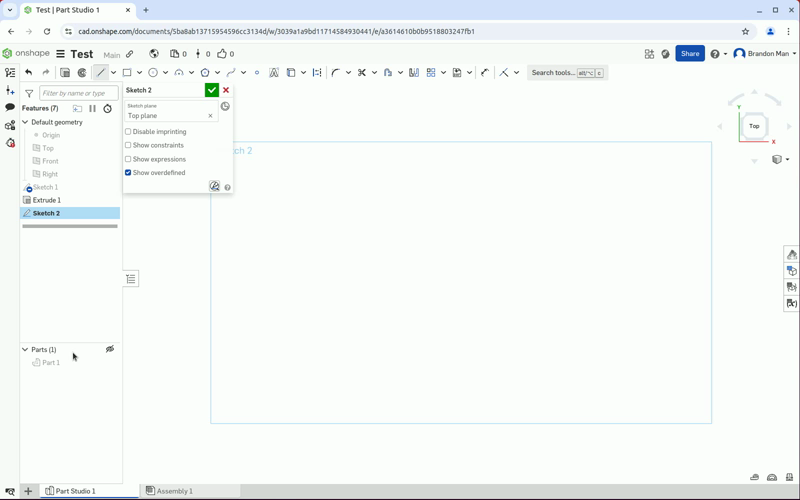
mouse_move(476, 204)
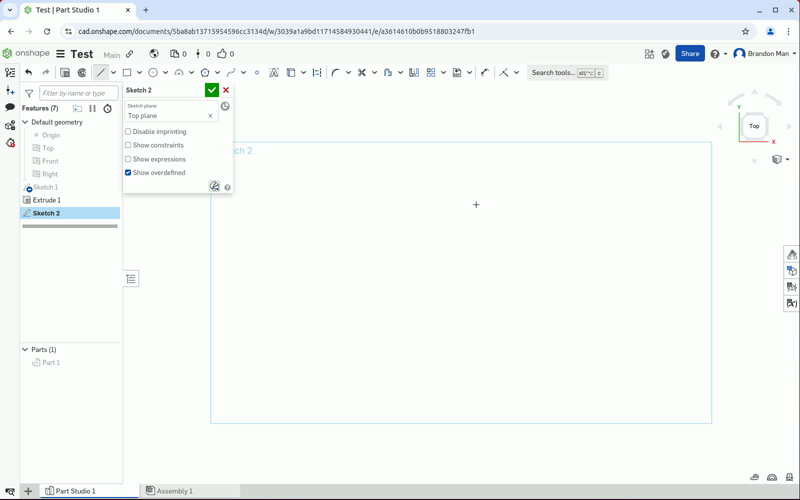
click(476, 204)
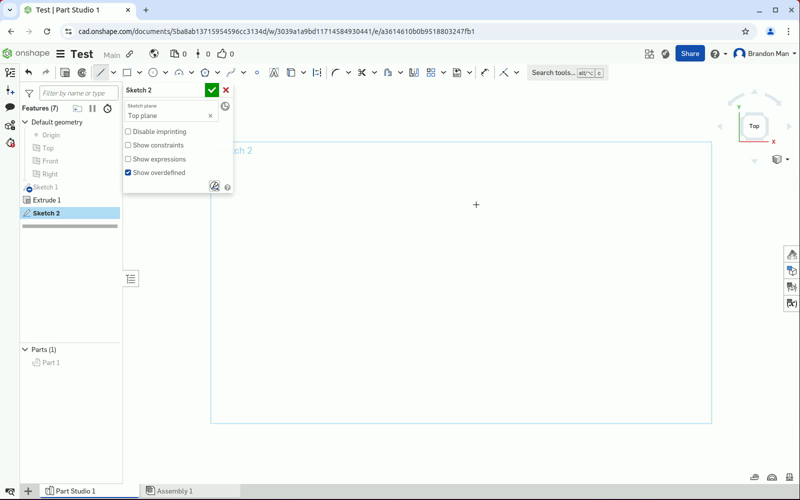
key_up(shift)
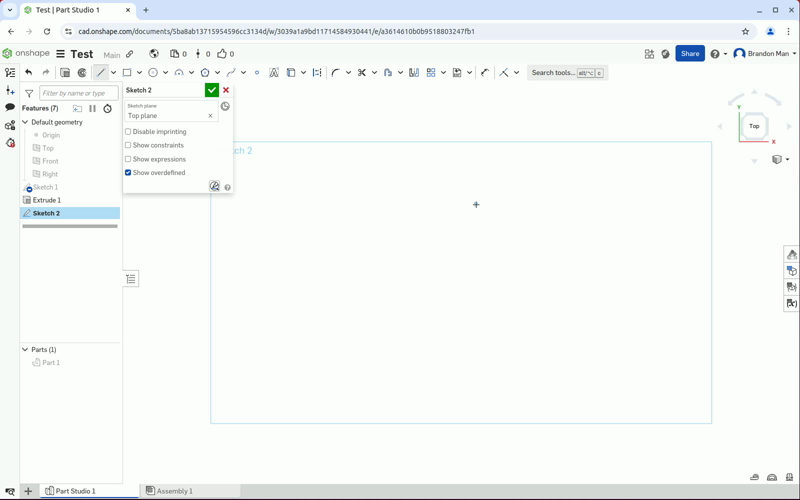
key_down(shift)
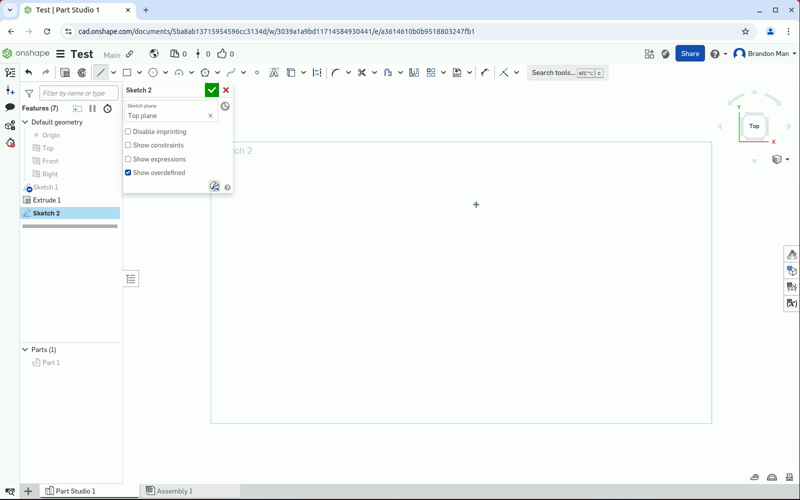
mouse_move(506, 204)
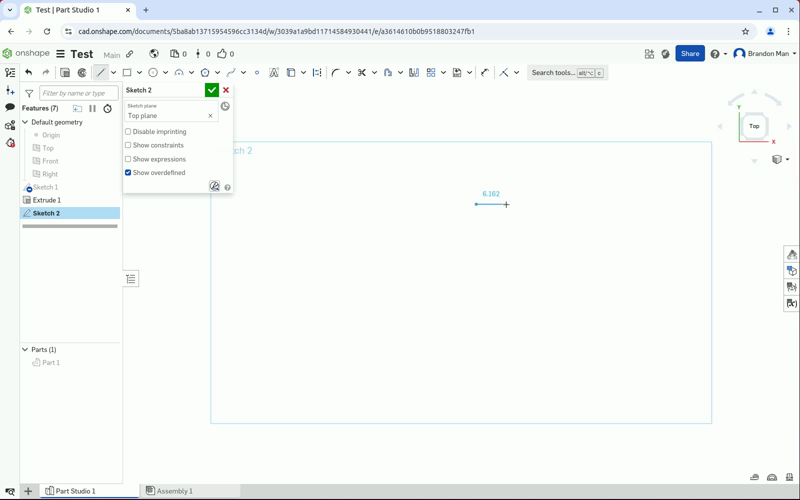
mouse_move(482, 204)
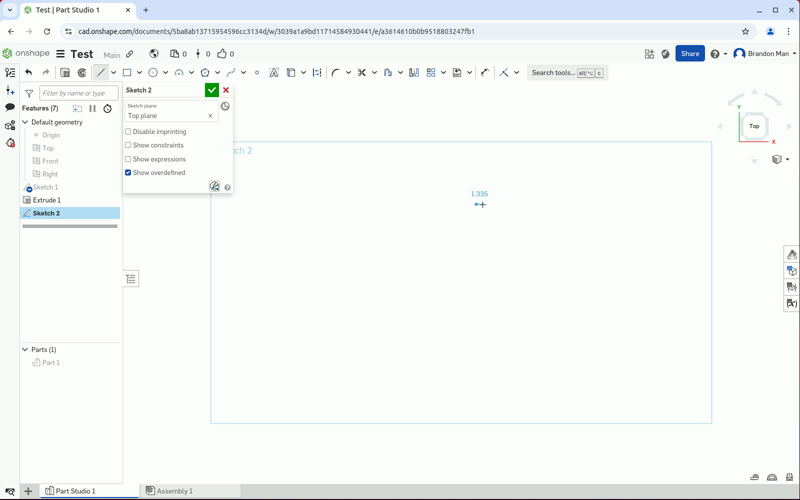
scroll(6)
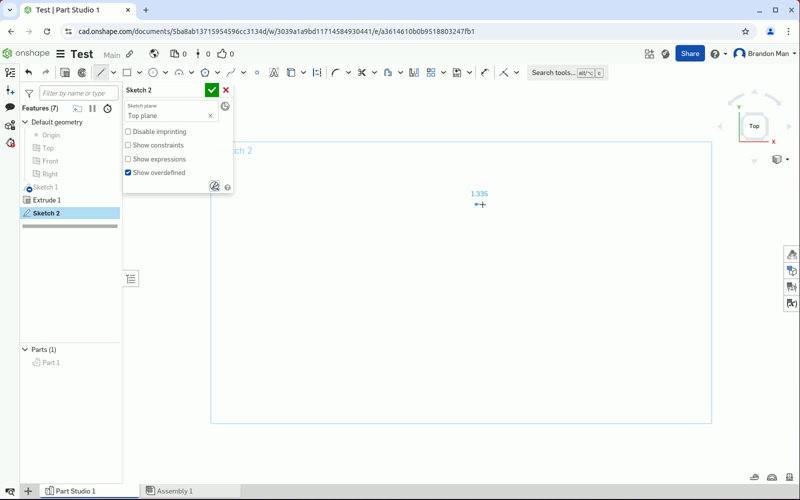
scroll(6)
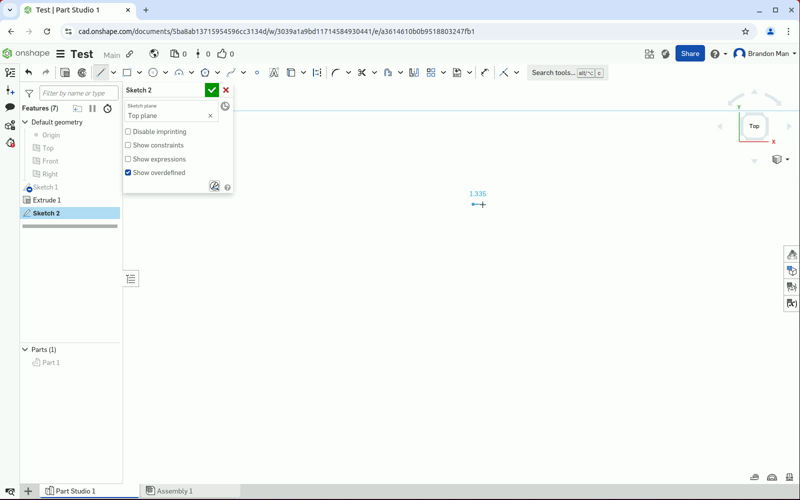
scroll(6)
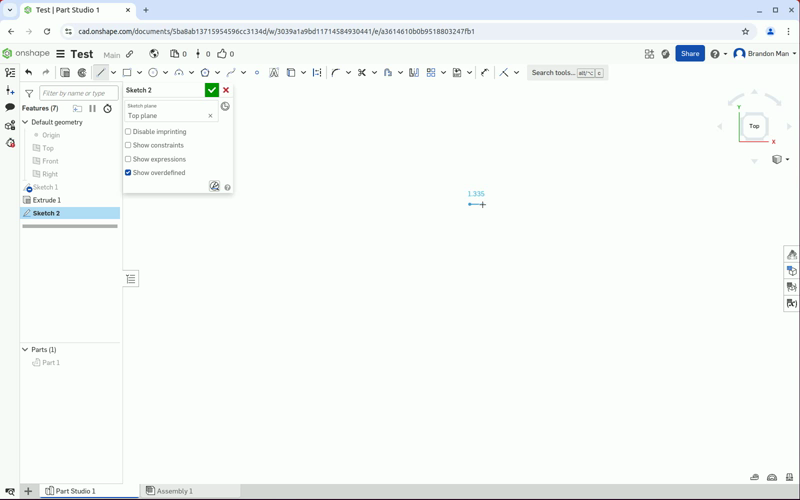
scroll(6)
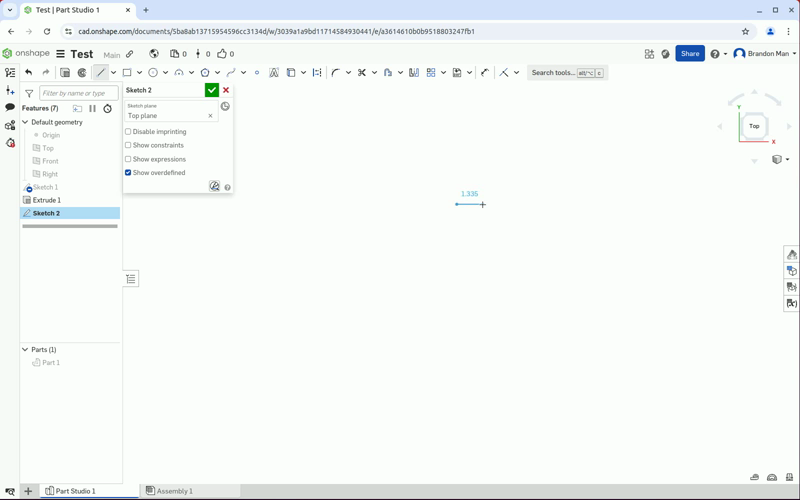
scroll(6)
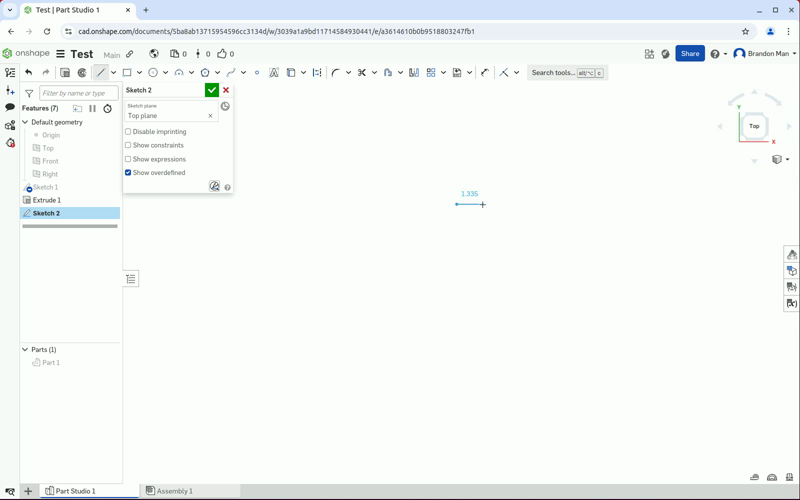
scroll(6)
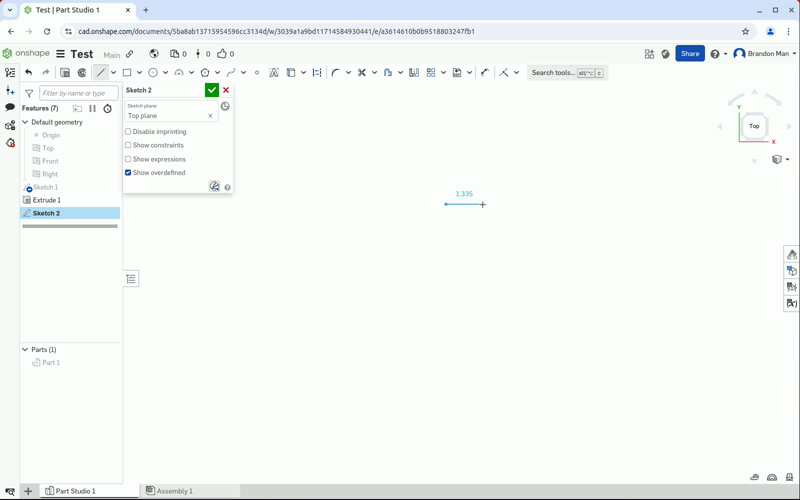
scroll(6)
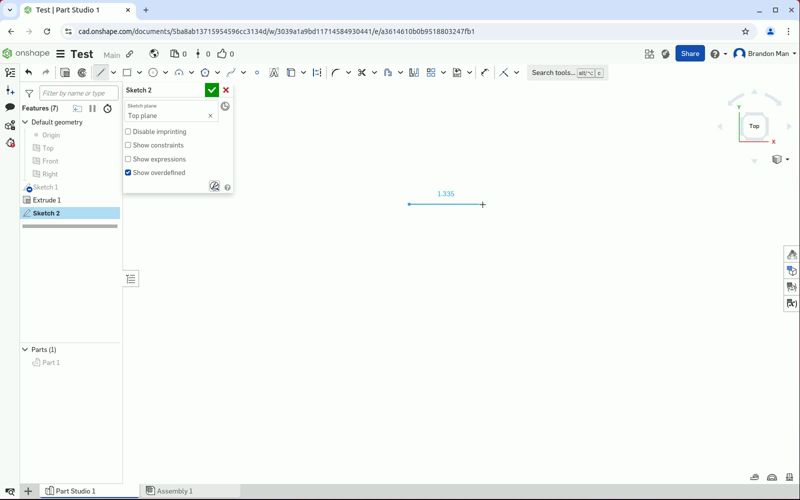
click(482, 204)
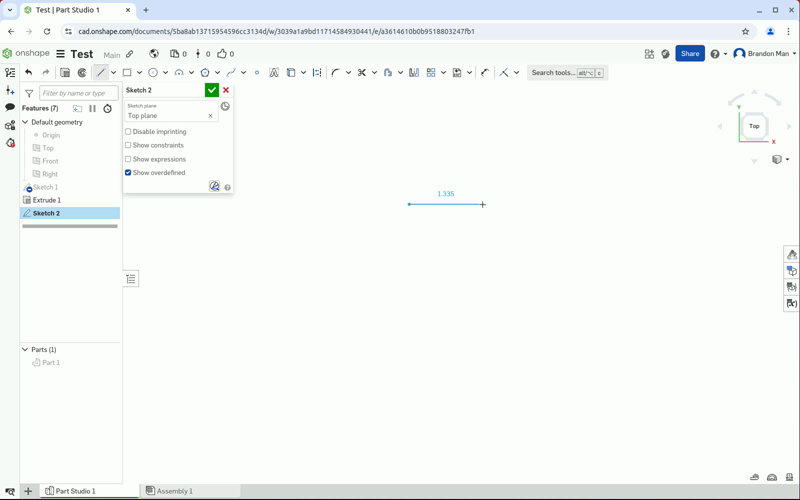
scroll(-6)
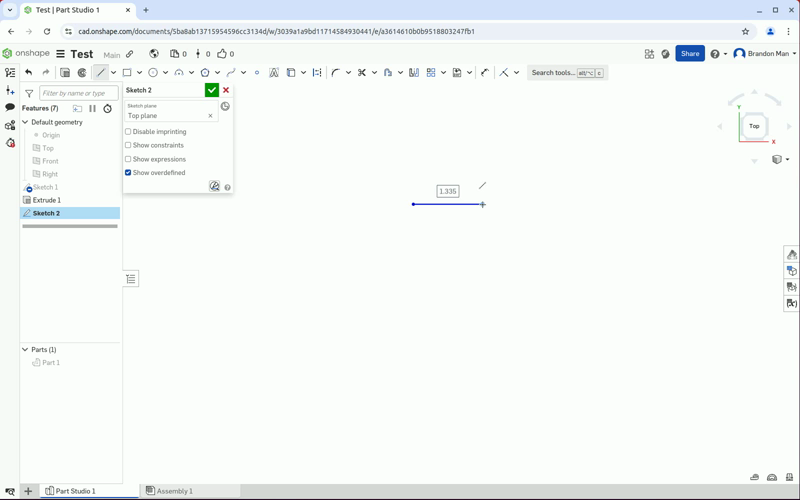
scroll(-6)
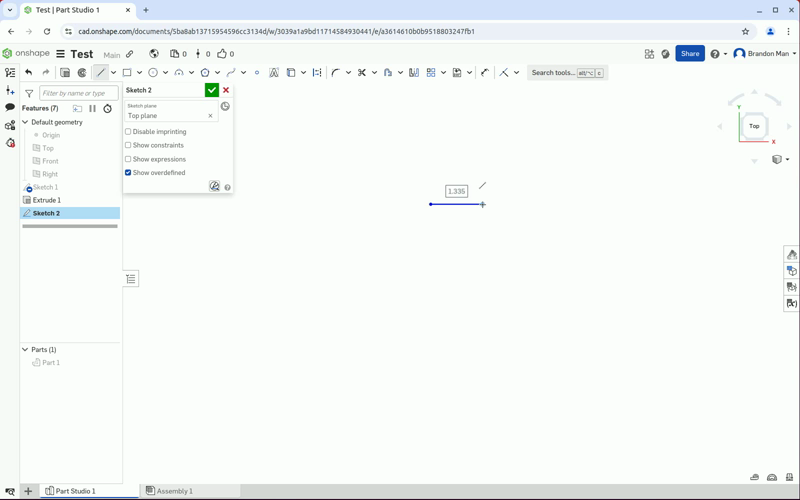
scroll(-6)
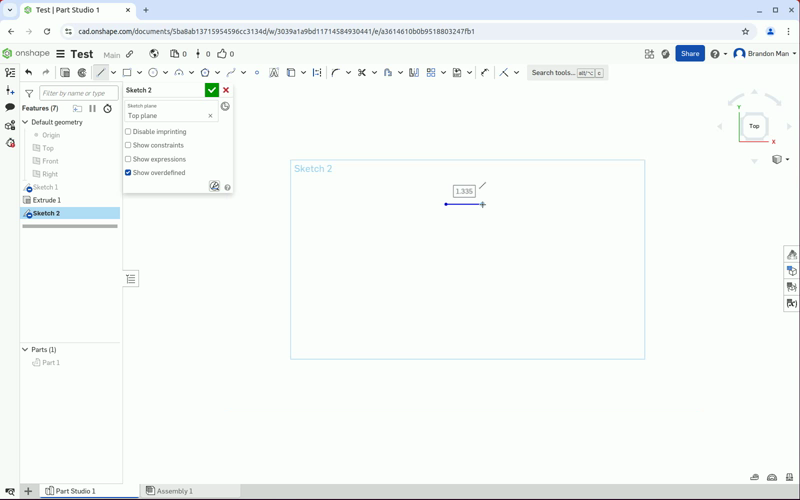
scroll(-6)
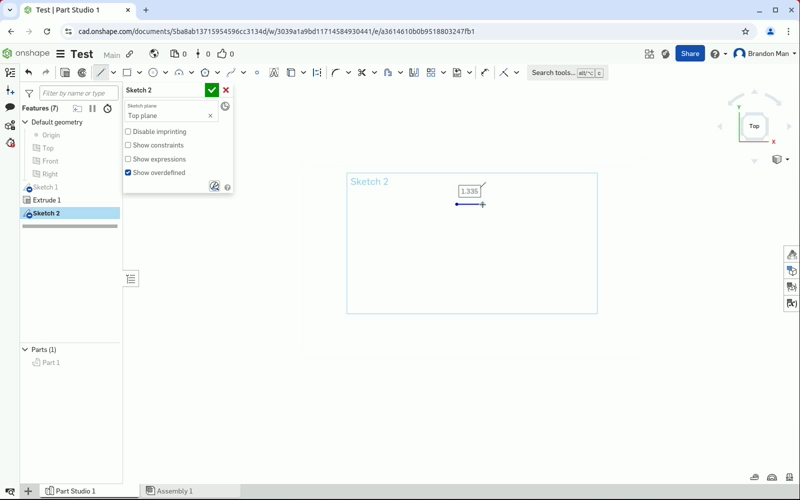
scroll(-6)
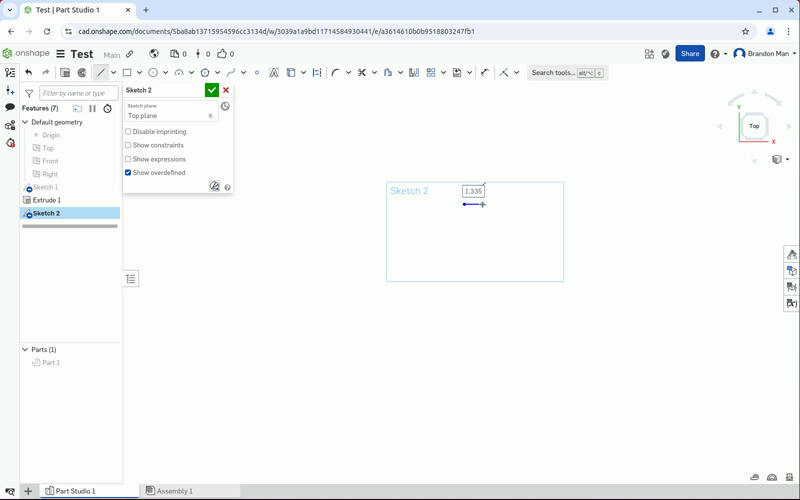
scroll(-6)
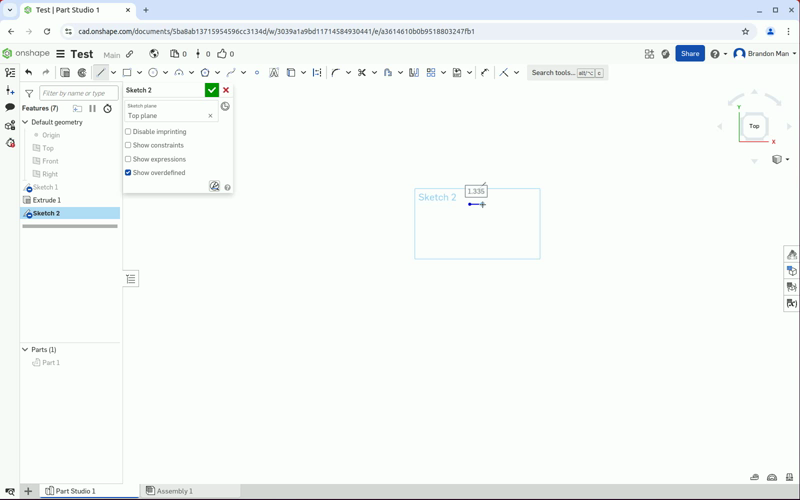
scroll(-6)
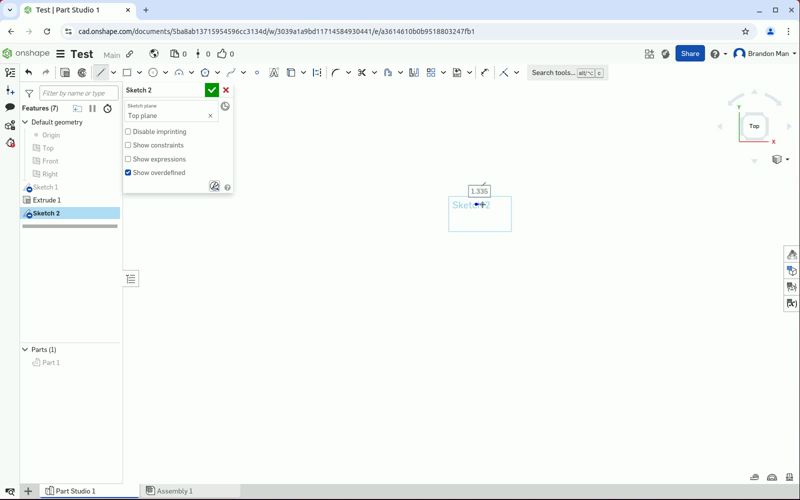
key_up(shift)
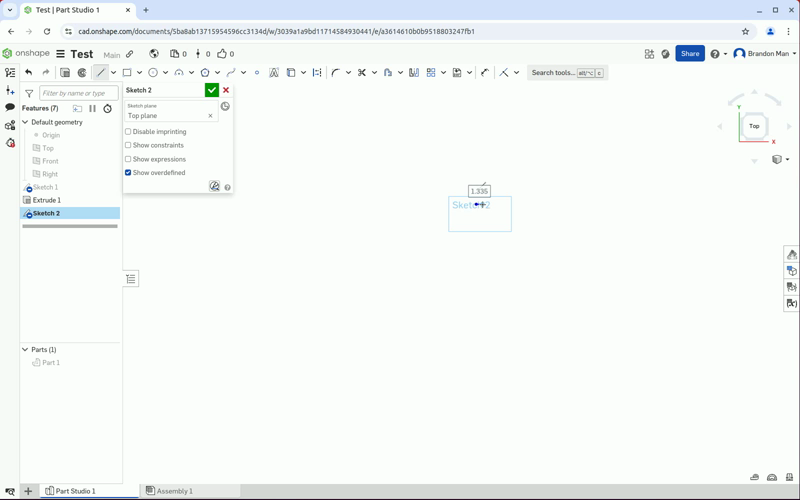
key_down(shift)
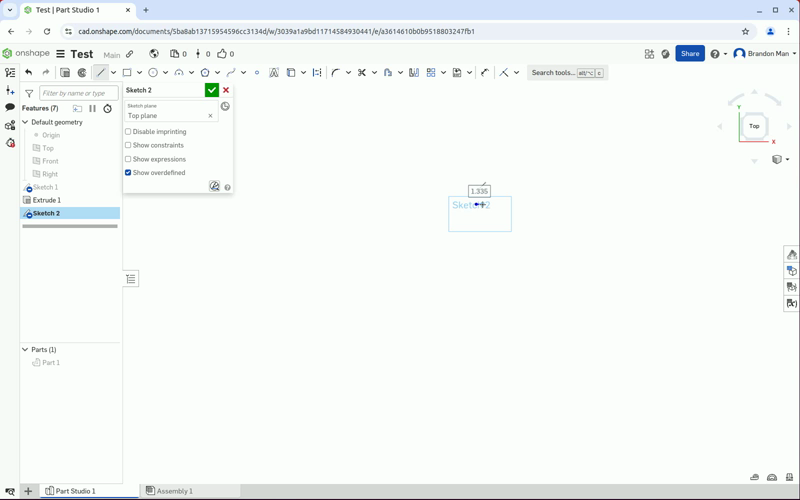
mouse_move(512, 204)
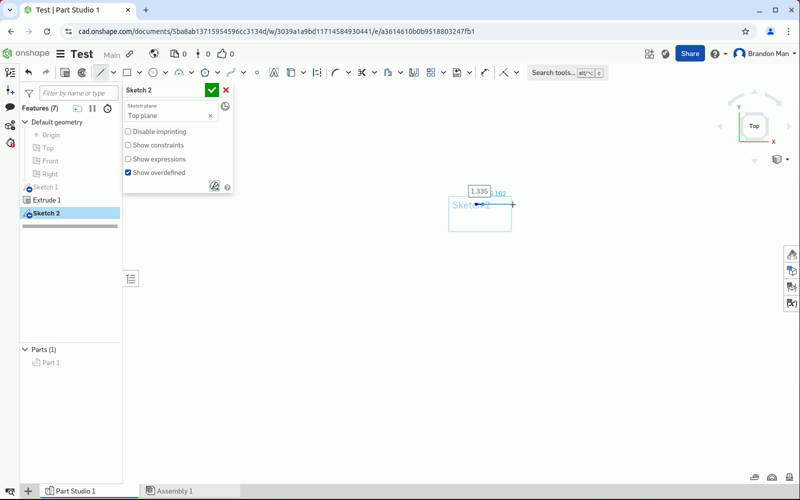
mouse_move(482, 169)
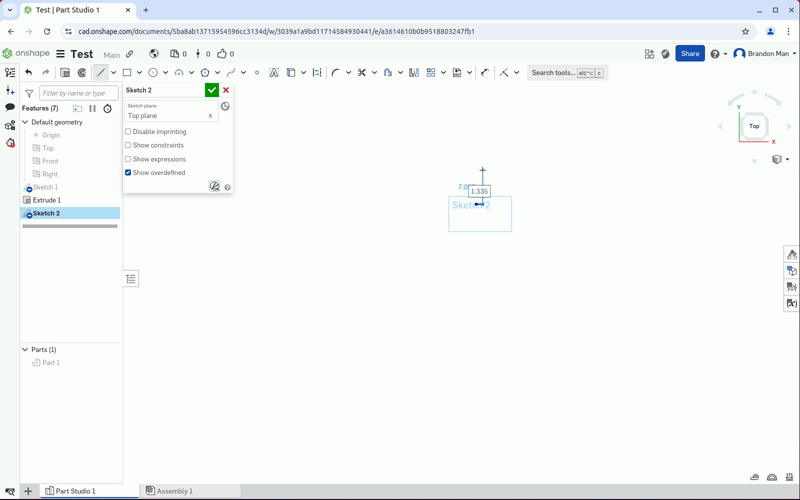
click(482, 169)
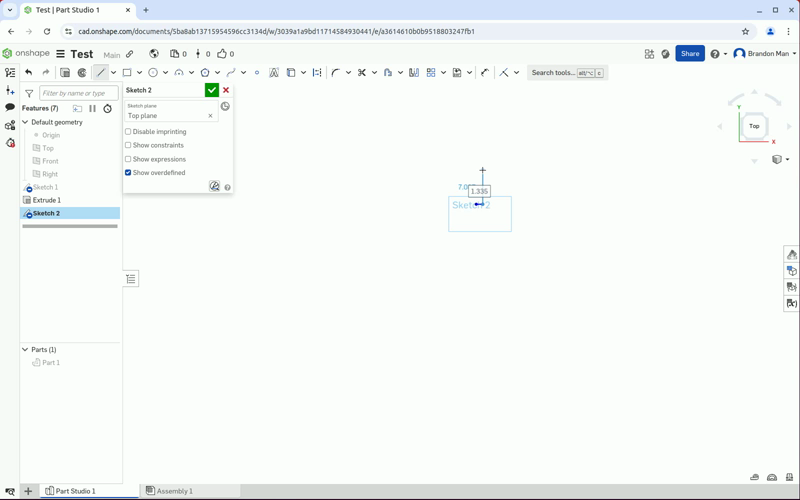
key_up(shift)
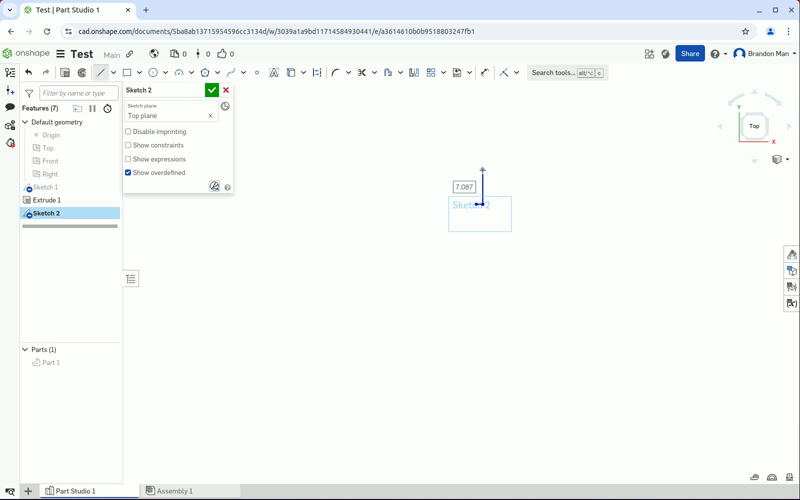
key_down(shift)
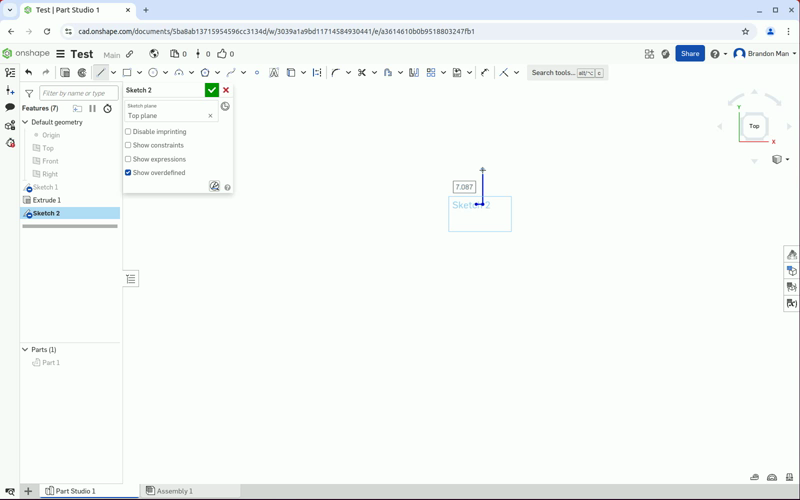
mouse_move(512, 169)
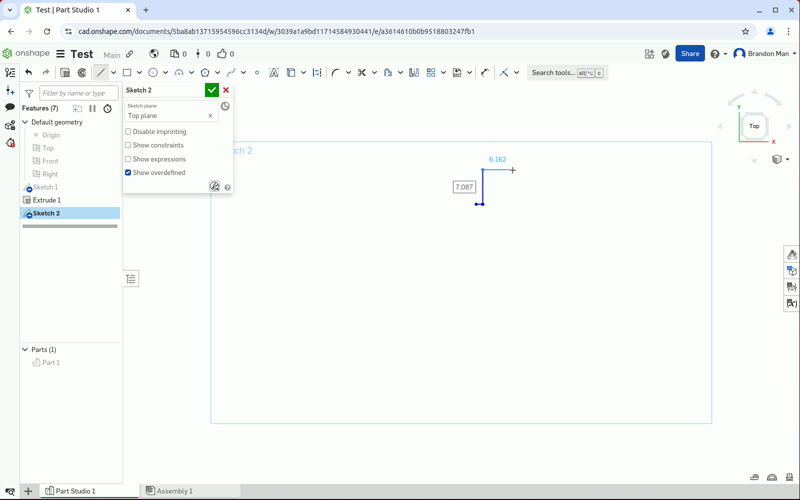
mouse_move(476, 169)
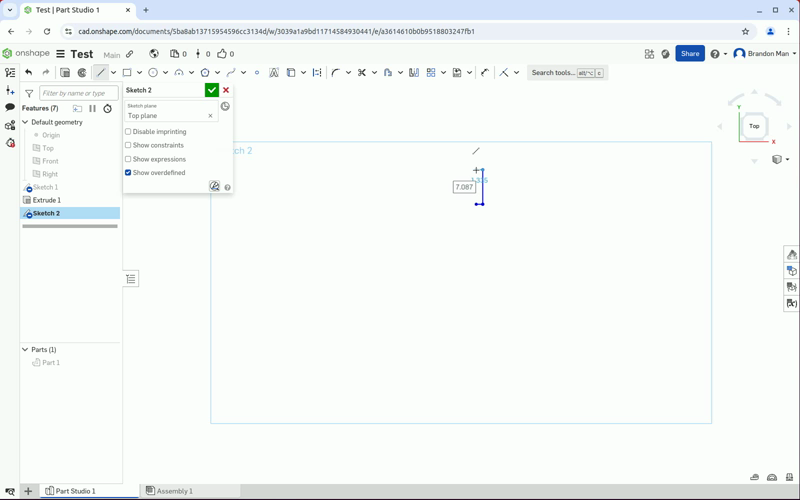
scroll(6)
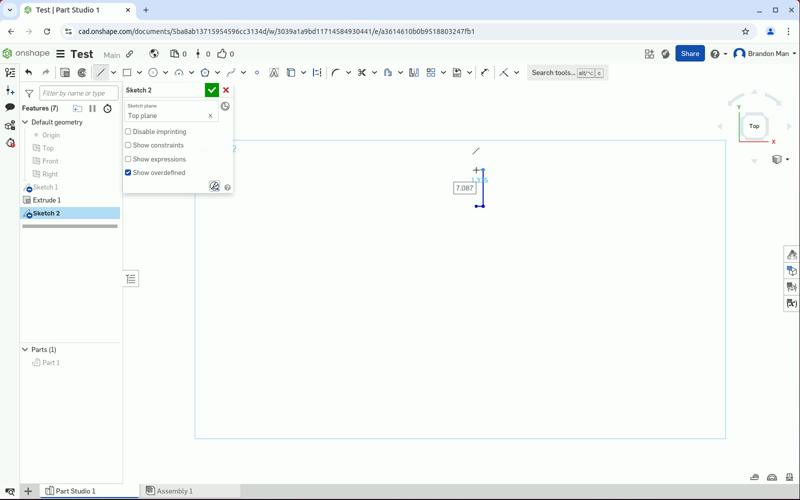
scroll(6)
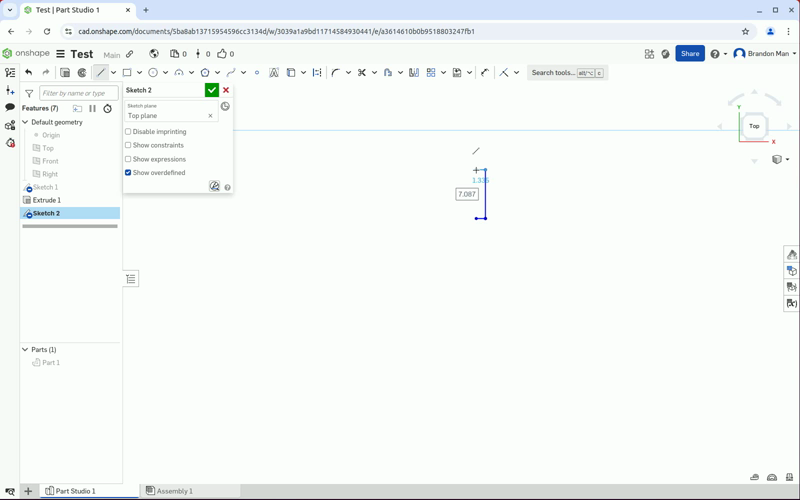
scroll(6)
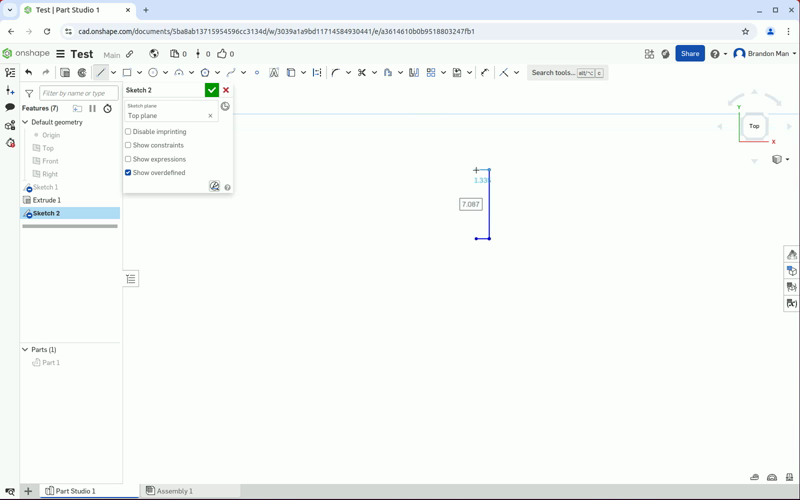
scroll(6)
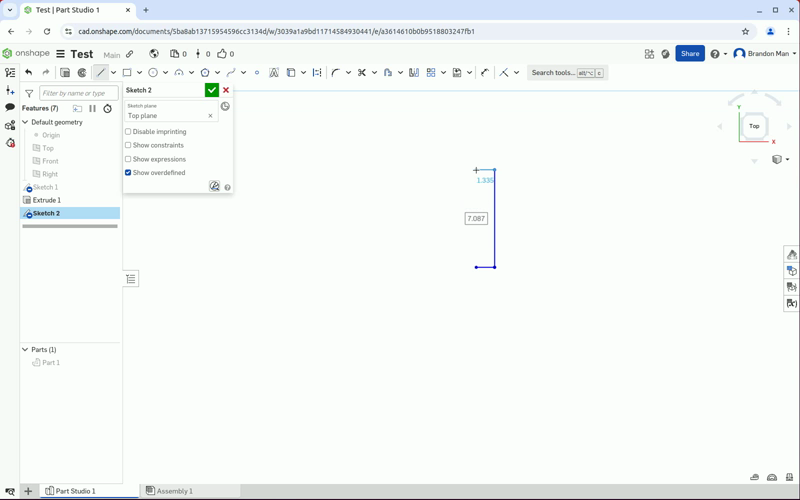
scroll(6)
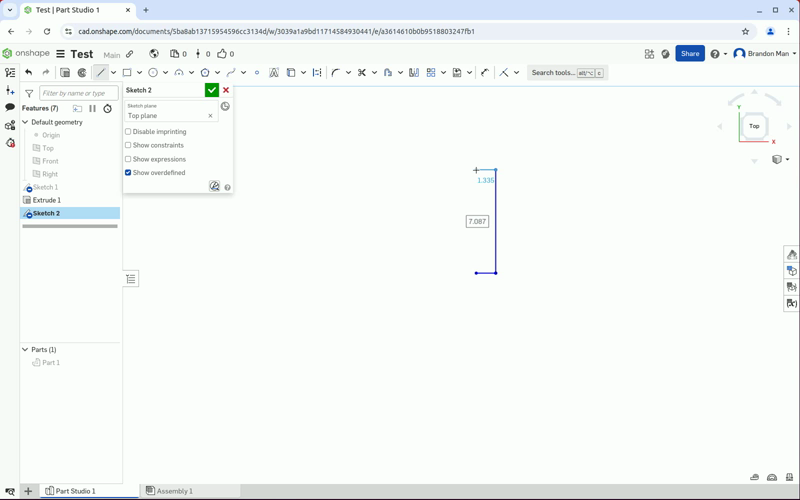
scroll(6)
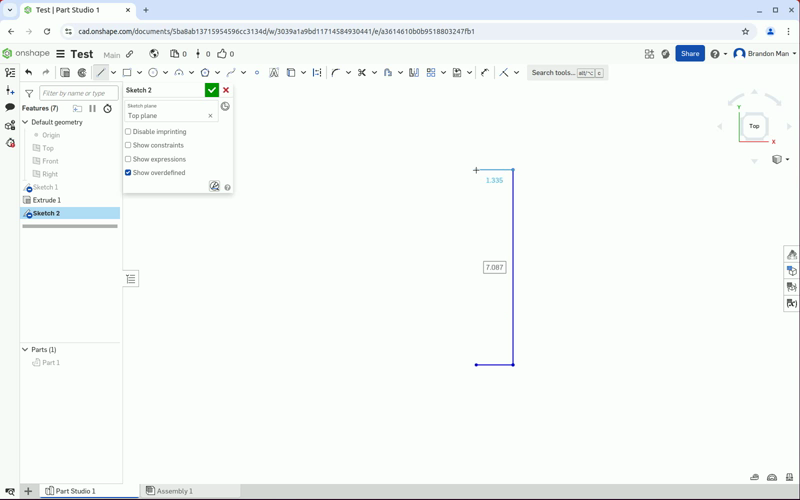
scroll(6)
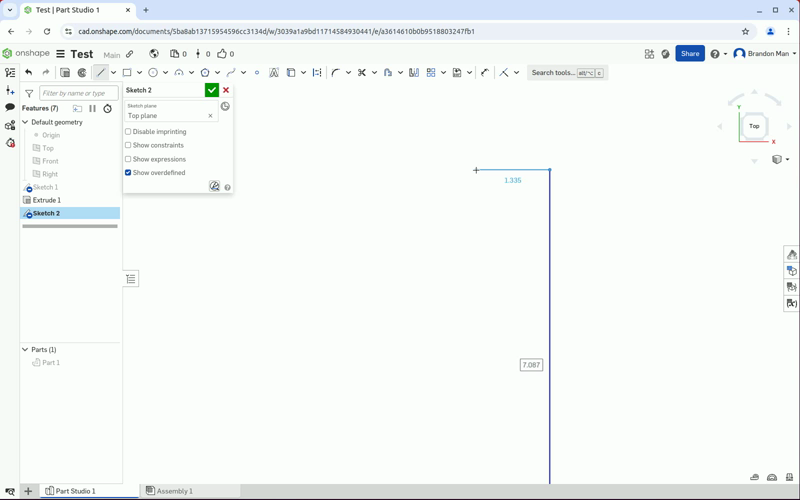
click(476, 169)
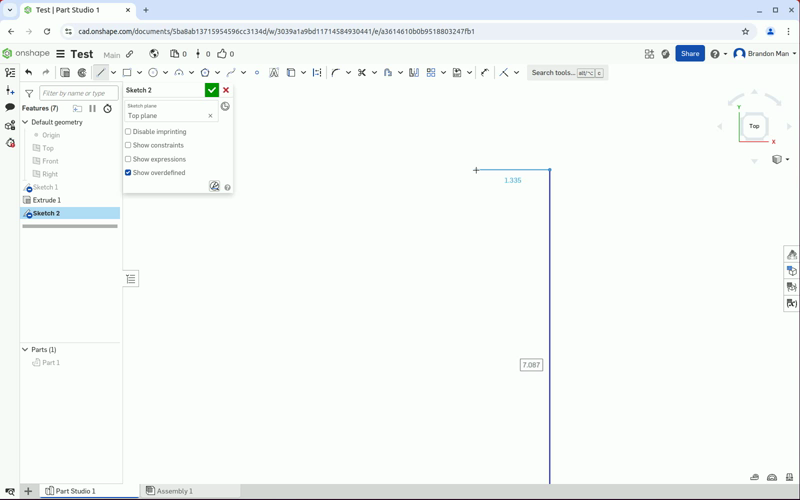
scroll(-6)
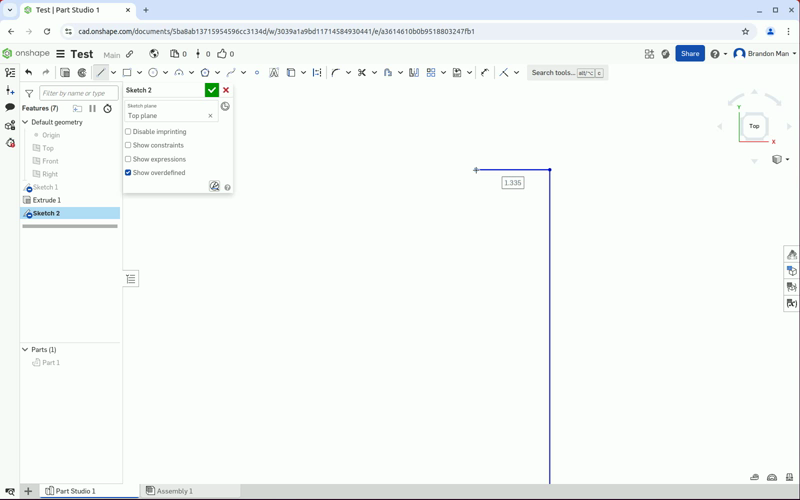
scroll(-6)
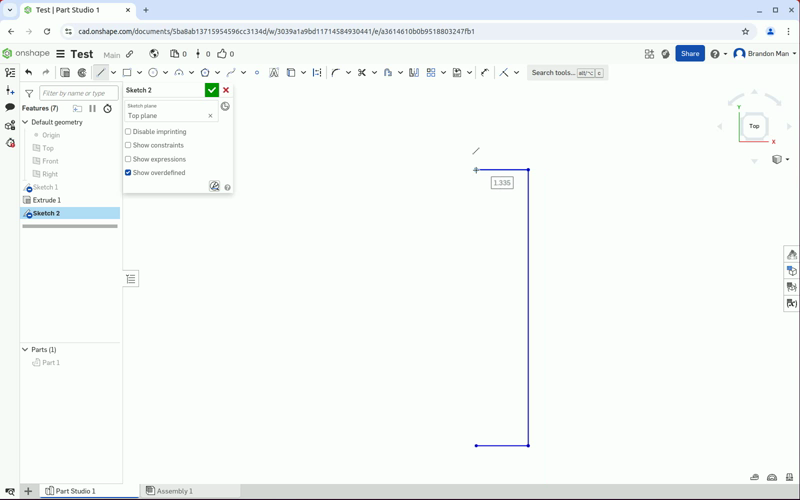
scroll(-6)
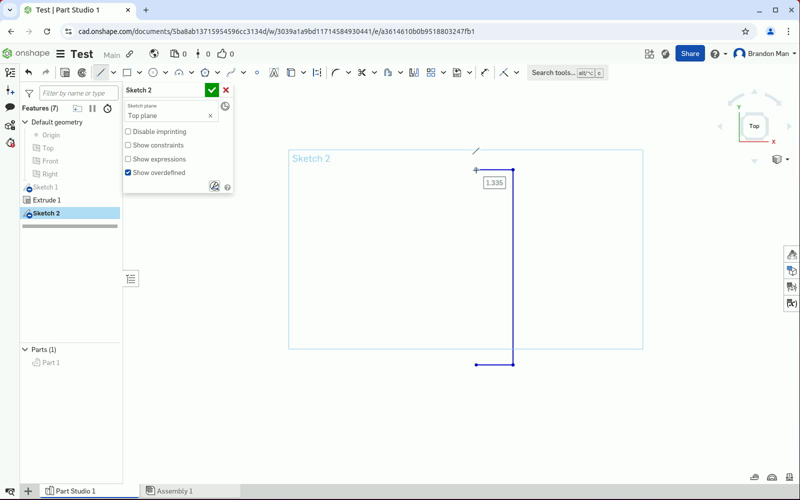
scroll(-6)
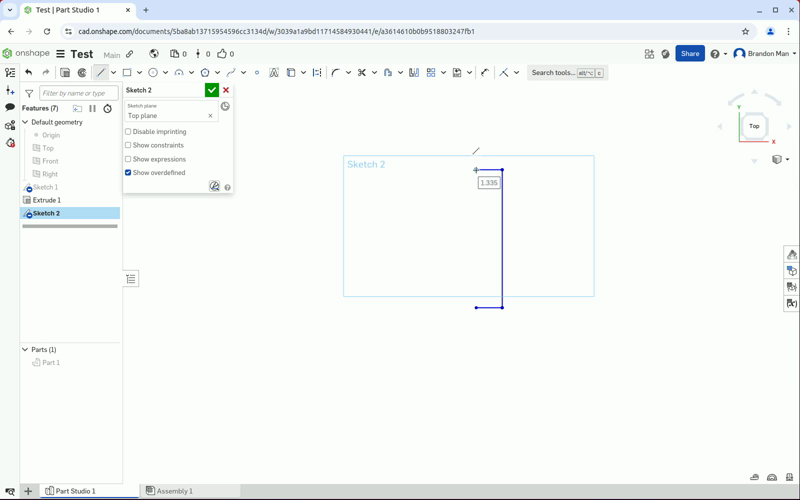
scroll(-6)
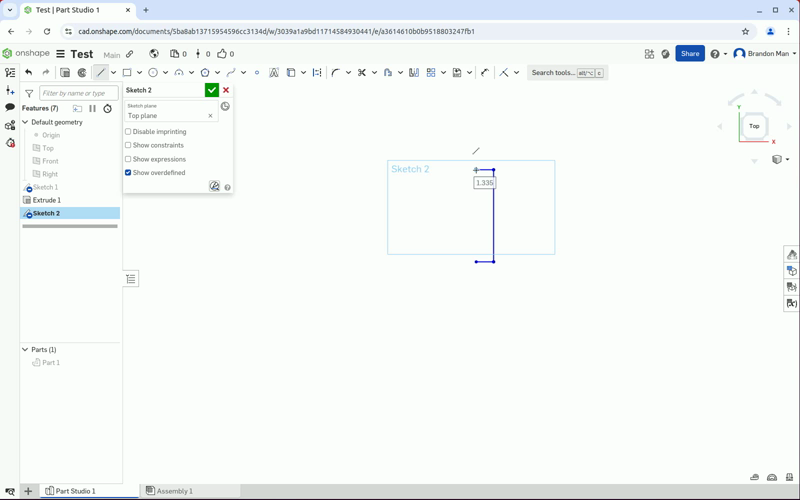
scroll(-6)
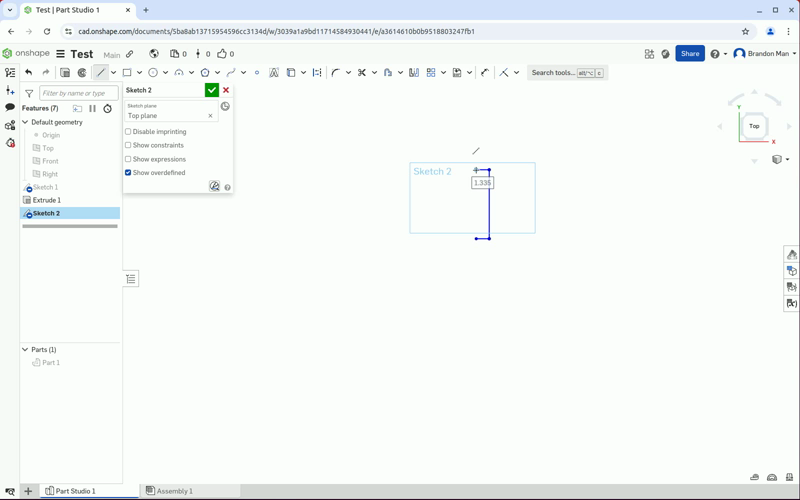
scroll(-6)
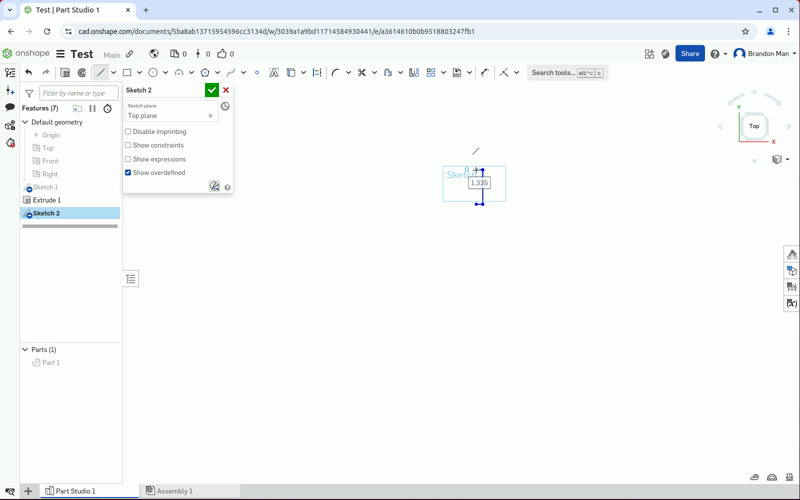
key_up(shift)
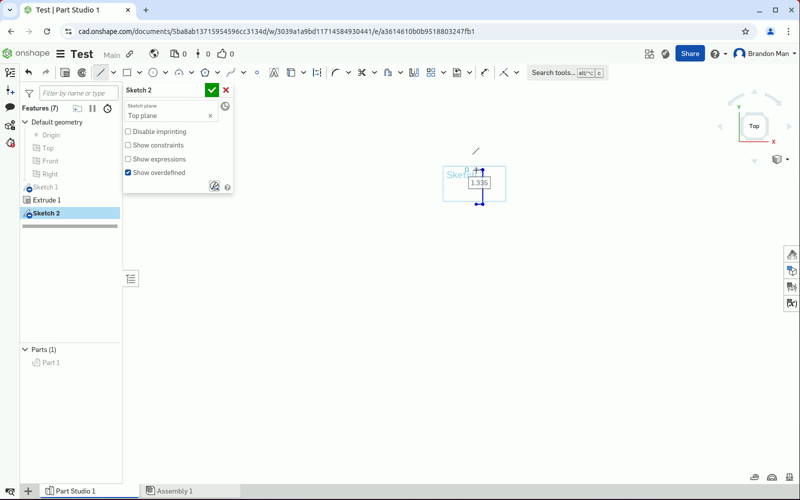
mouse_move(506, 169)
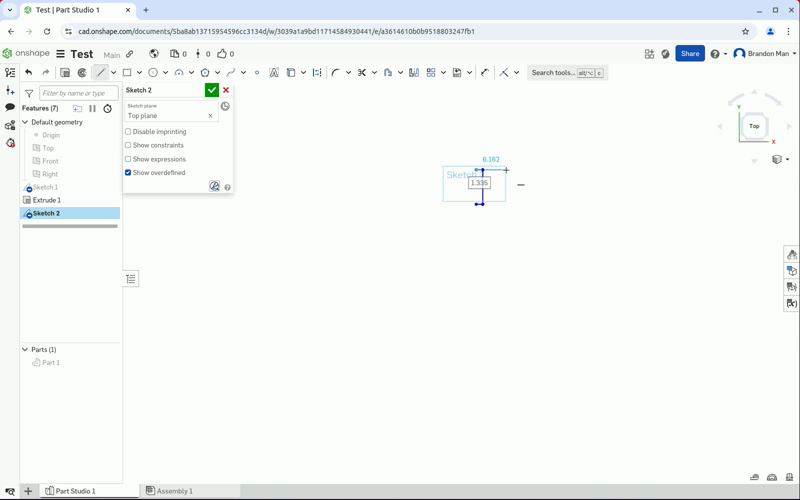
key_down(shift)
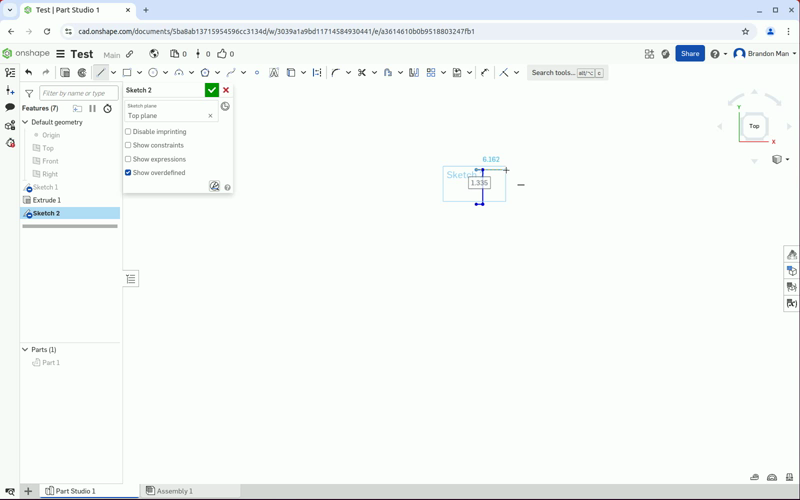
mouse_move(476, 204)
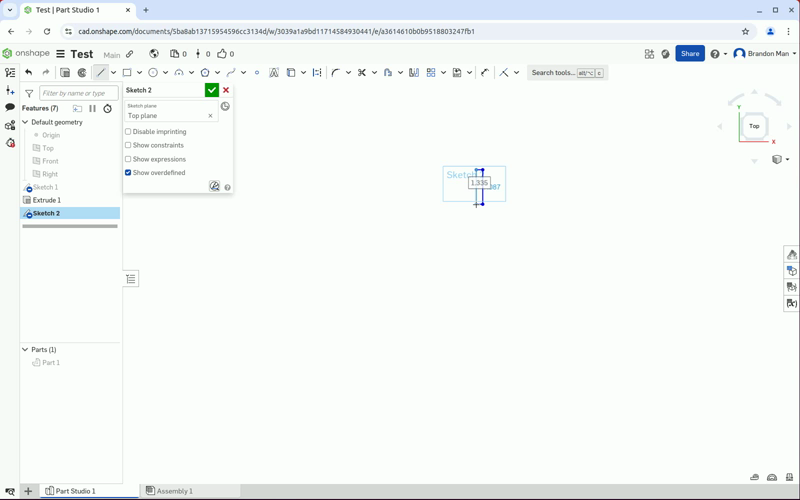
key_up(shift)
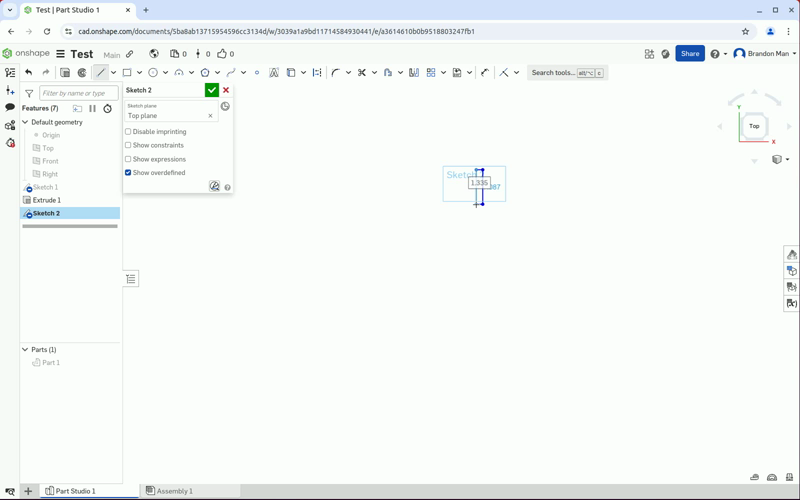
click(476, 204)
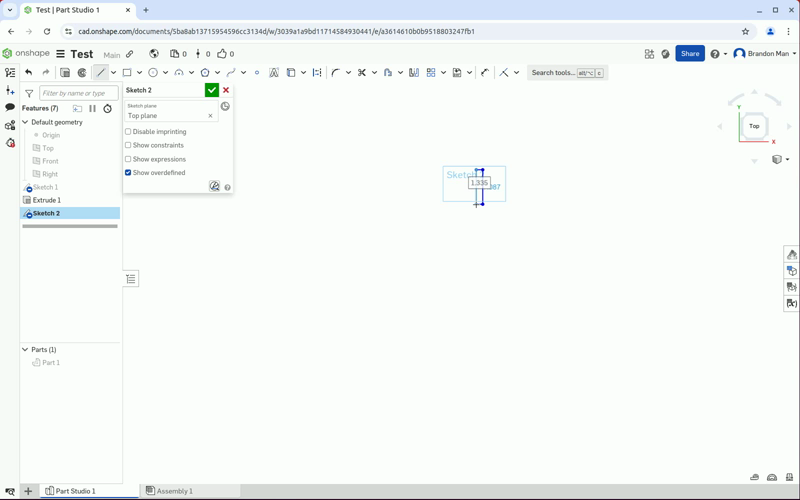
key(esc)
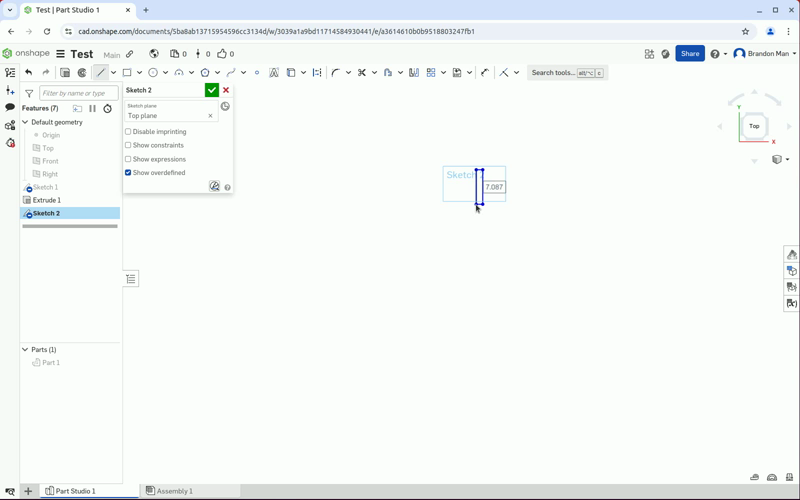
mouse_move(479, 177)
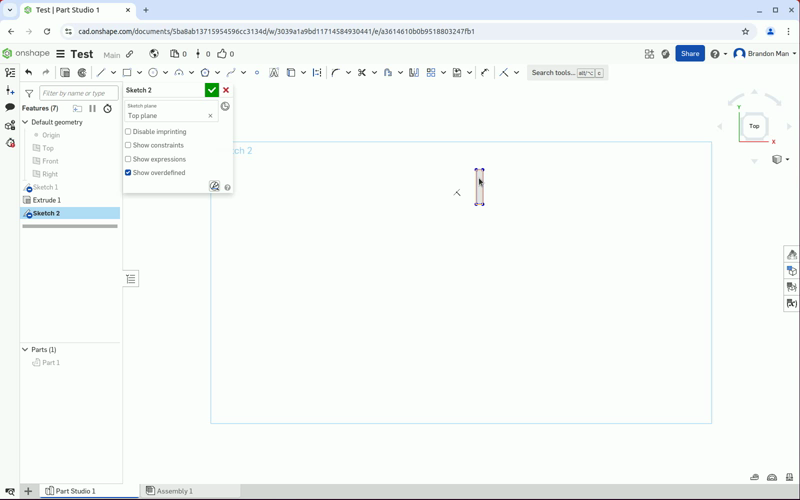
scroll(6)
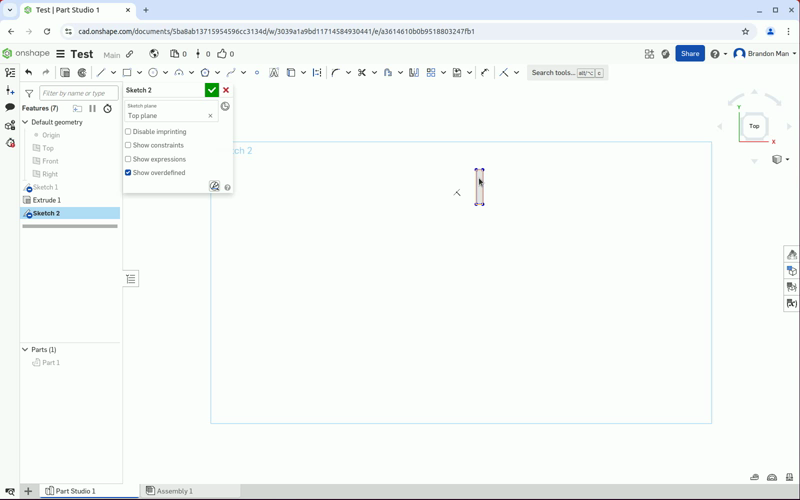
scroll(6)
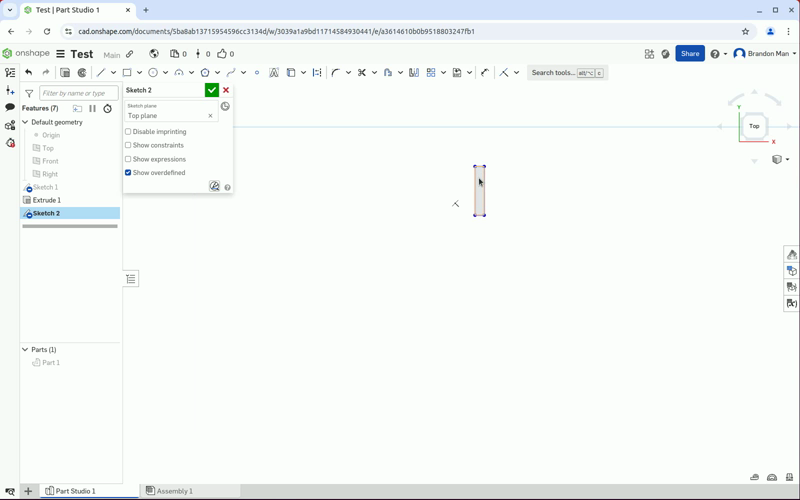
scroll(6)
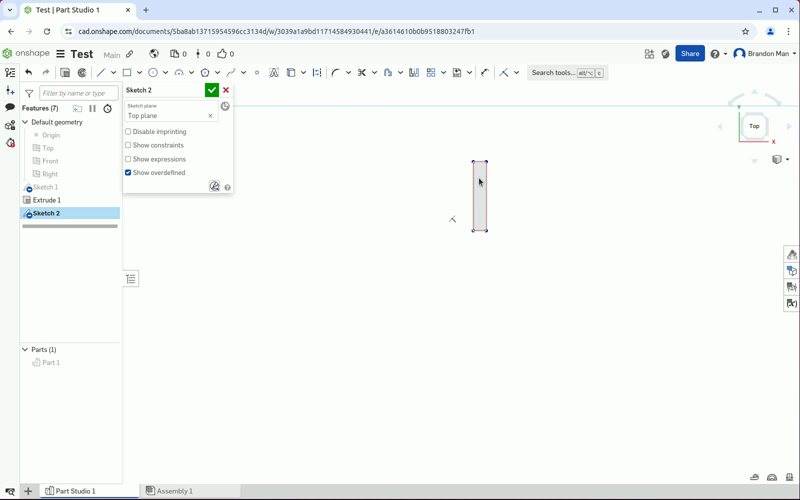
scroll(6)
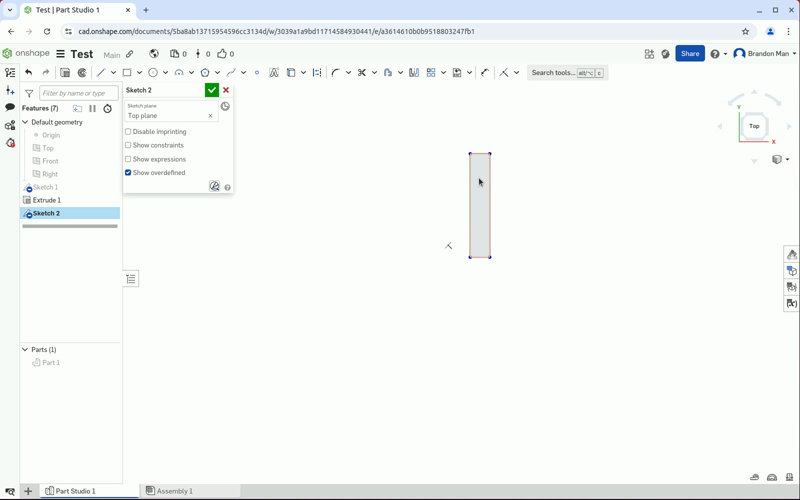
scroll(6)
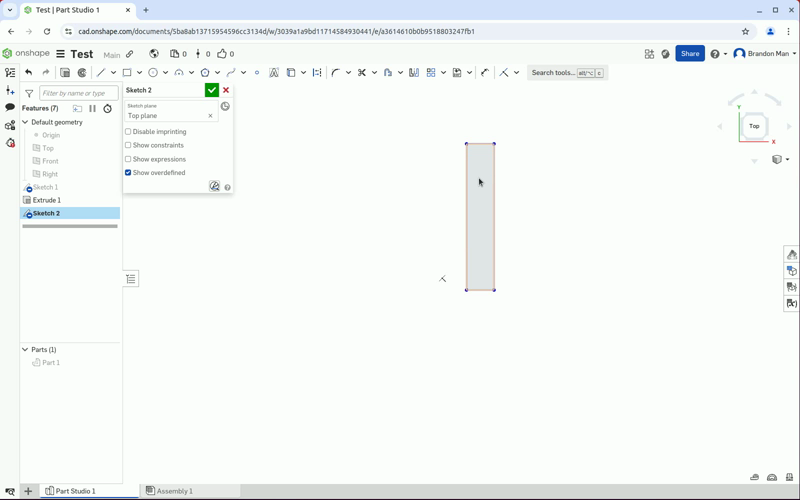
scroll(6)
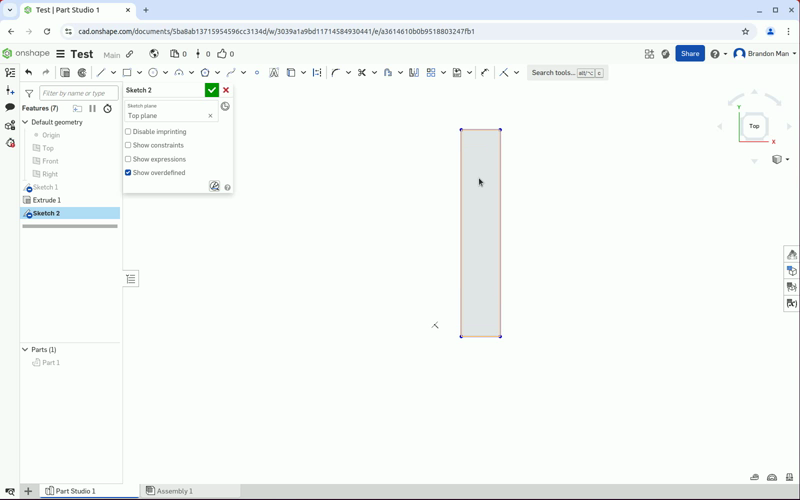
scroll(6)
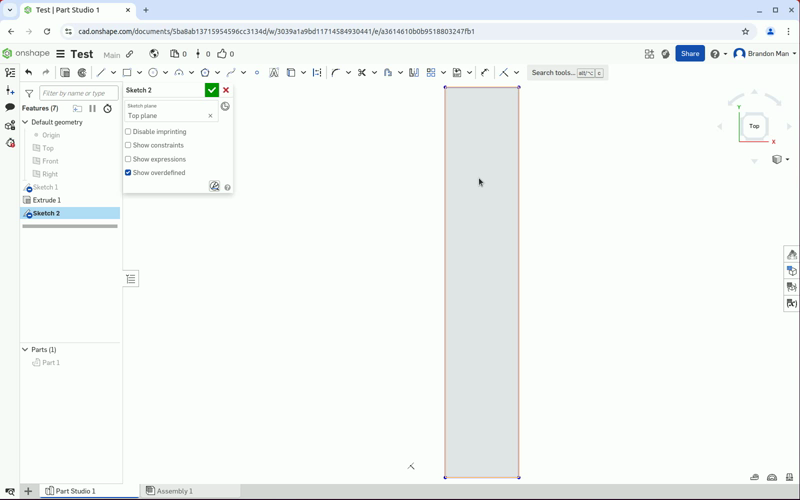
click(479, 177)
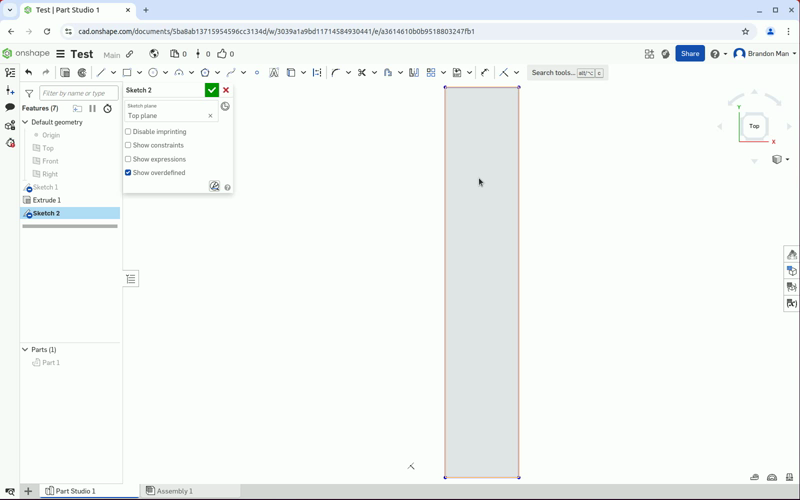
scroll(-6)
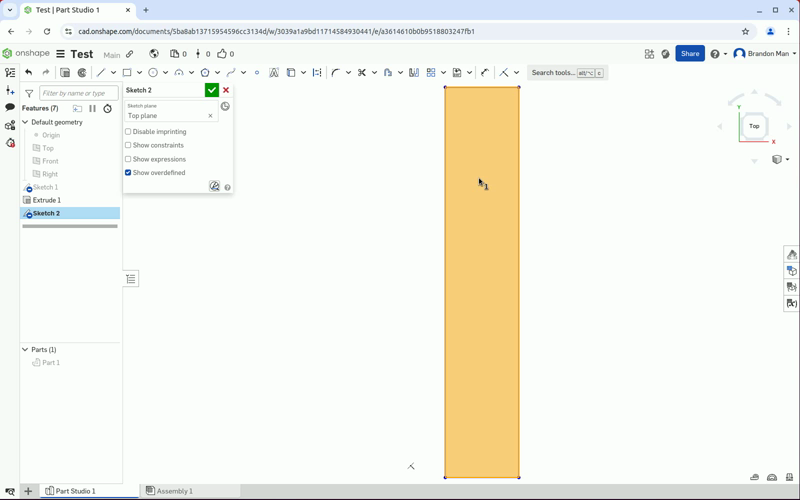
scroll(-6)
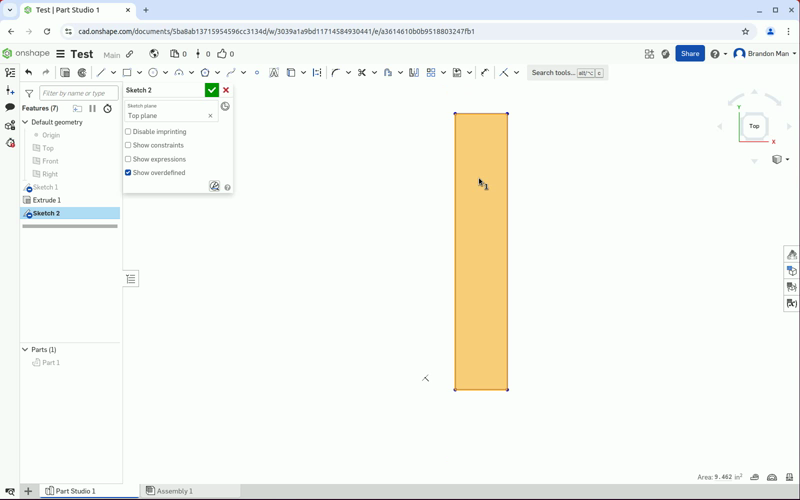
scroll(-6)
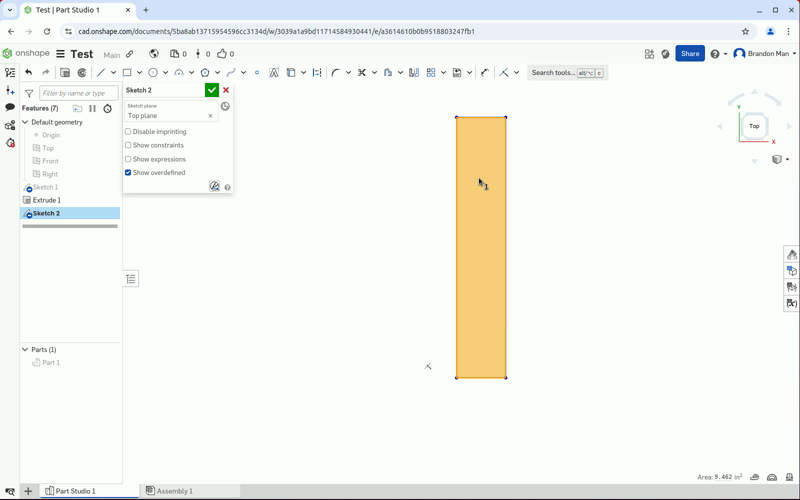
scroll(-6)
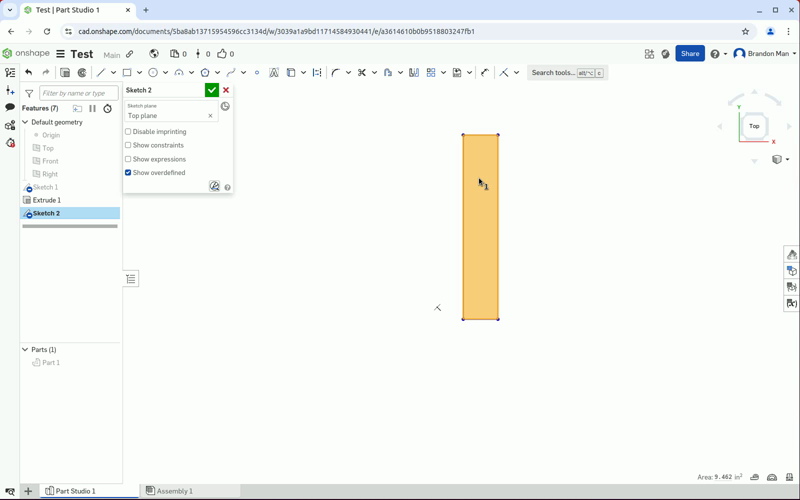
scroll(-6)
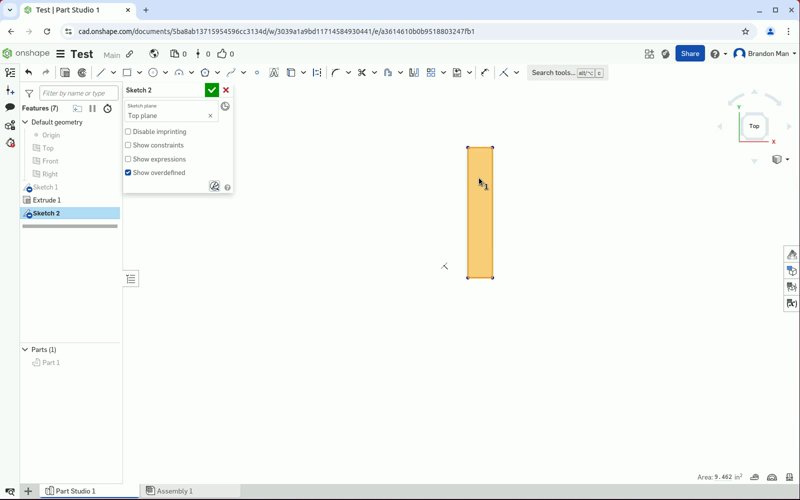
scroll(-6)
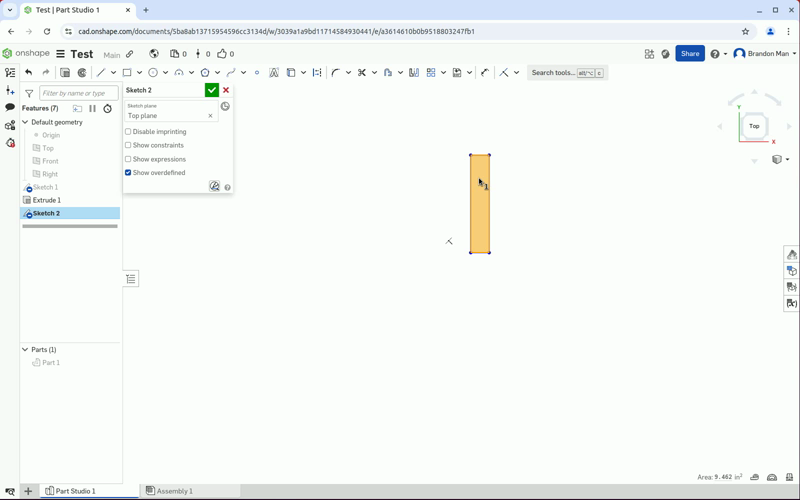
scroll(-6)
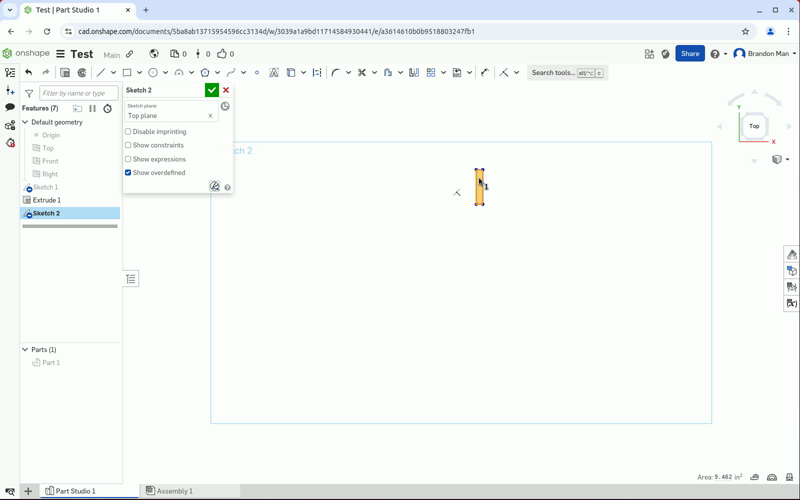
mouse_move(73, 352)
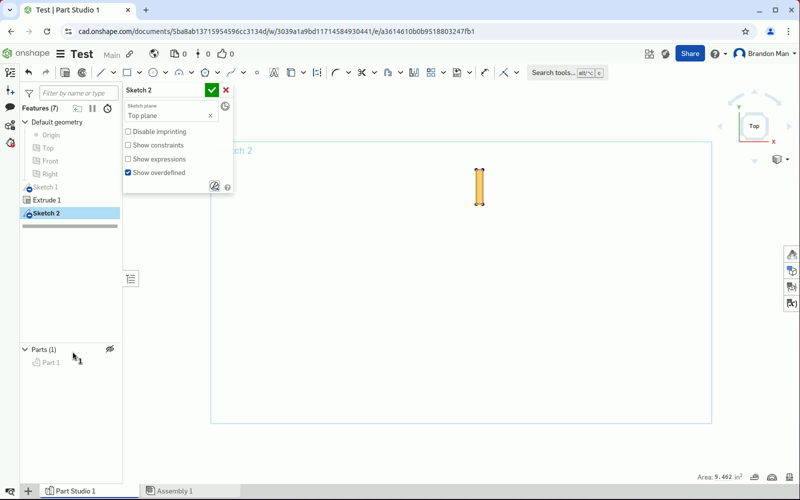
key(shift+y)
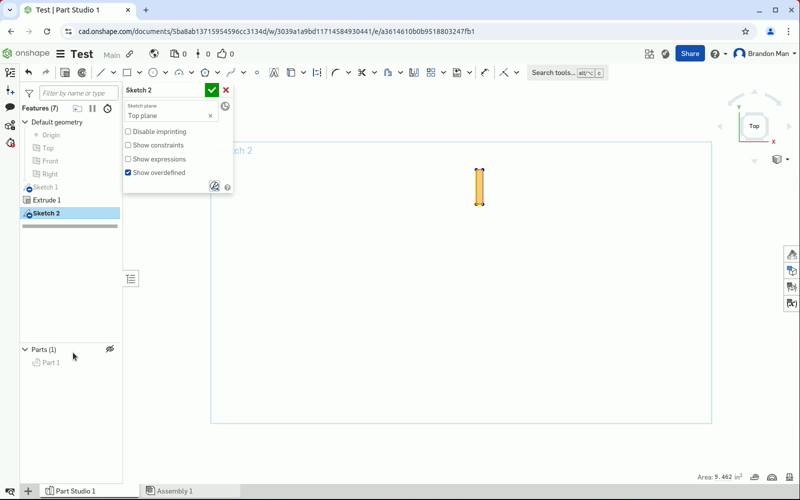
key(shift+e)
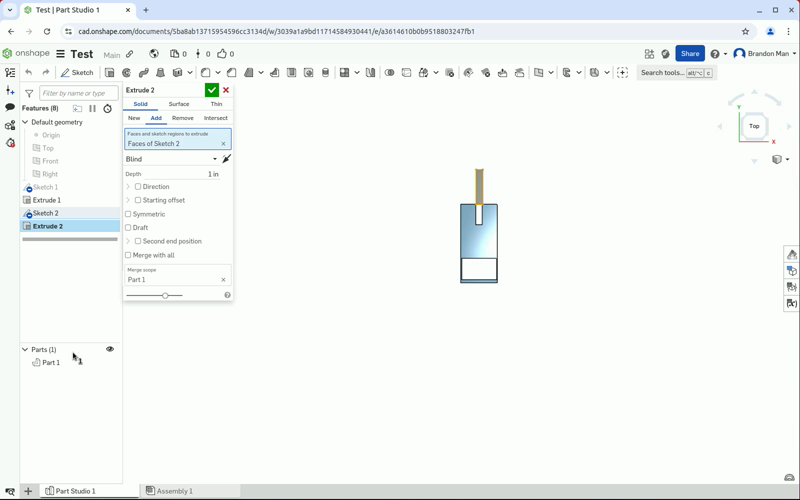
mouse_move(143, 106)
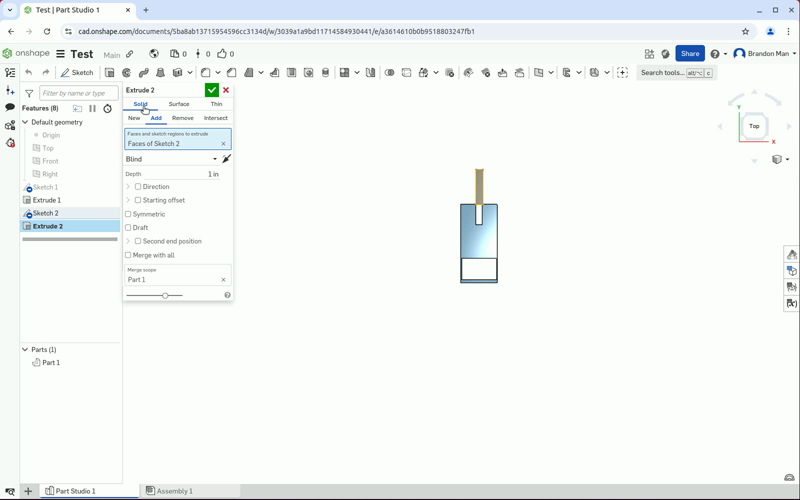
click(143, 106)
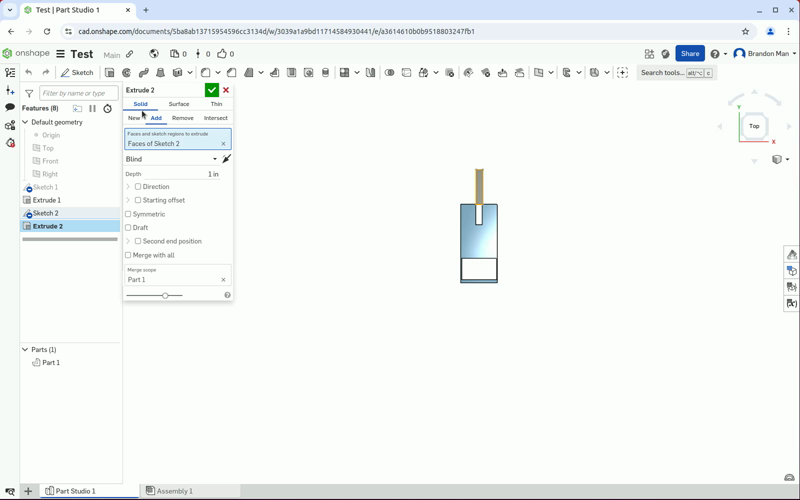
mouse_move(137, 120)
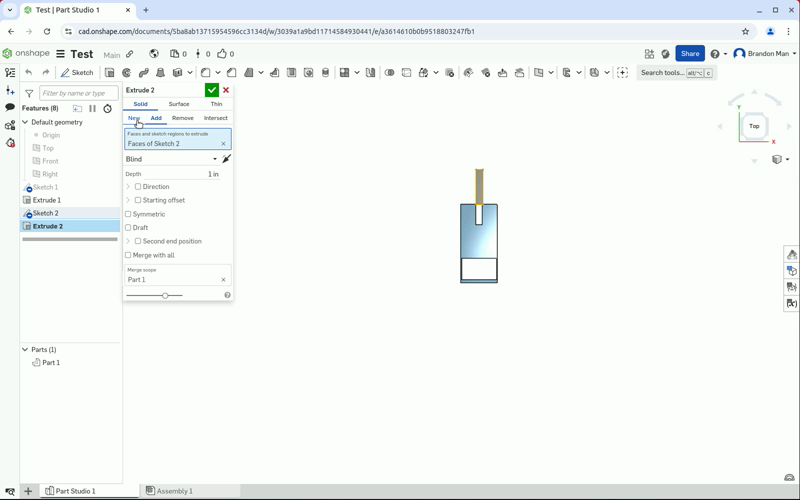
click(137, 120)
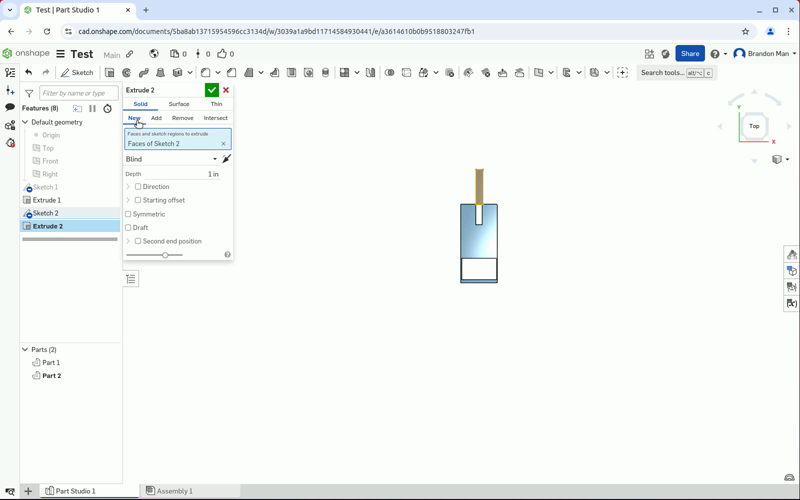
key(tab, 4)
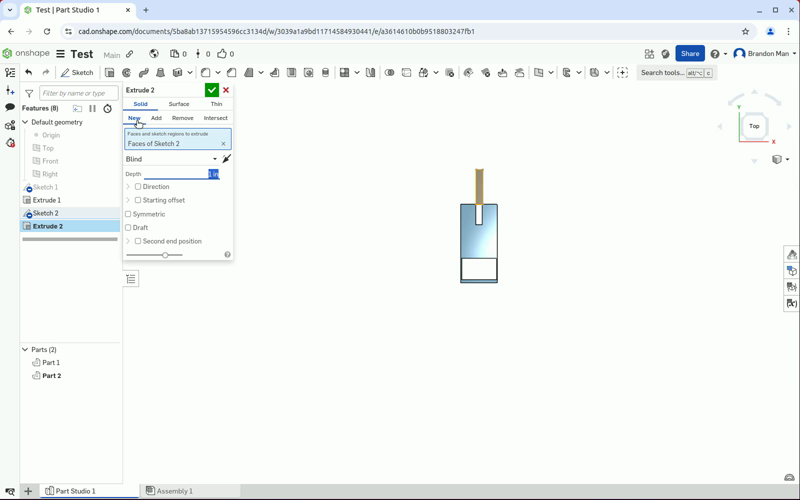
text(18.535)
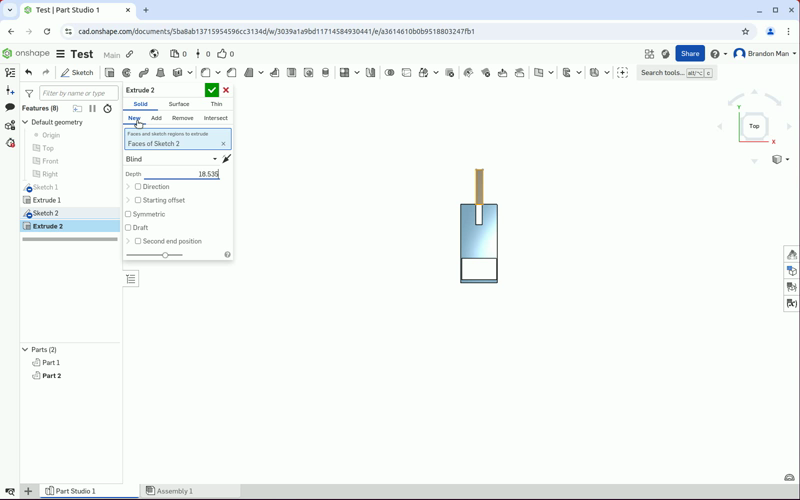
key(enter)
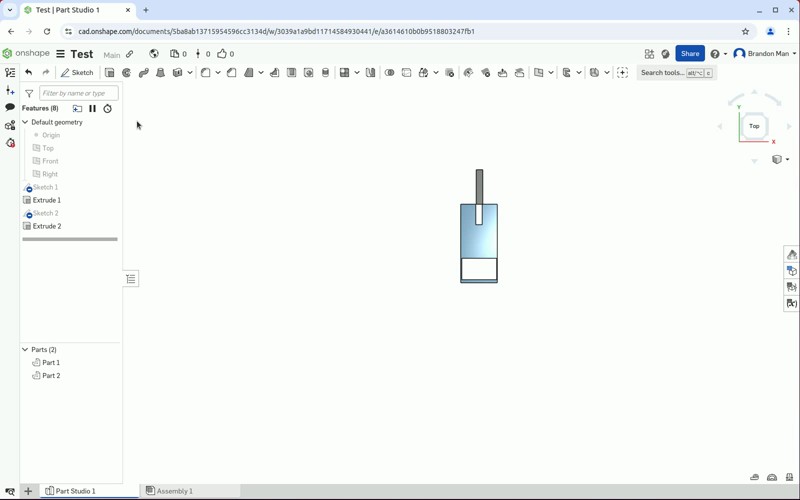
key(shift+h)
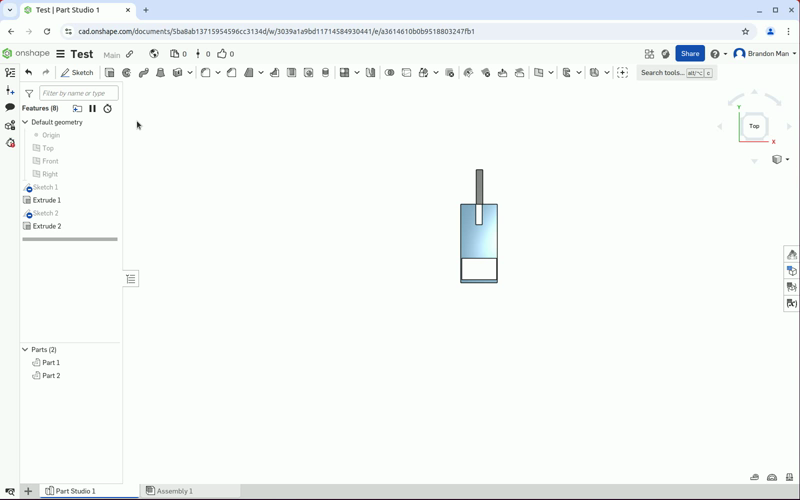
key(shift+h)
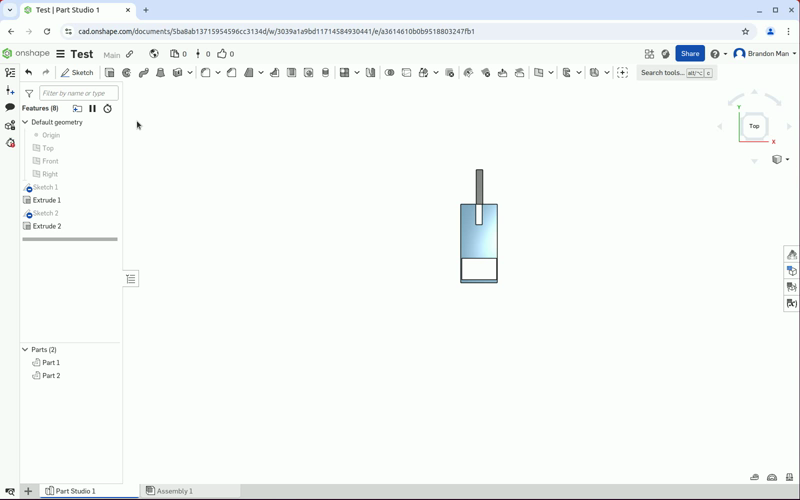
mouse_move(73, 189)
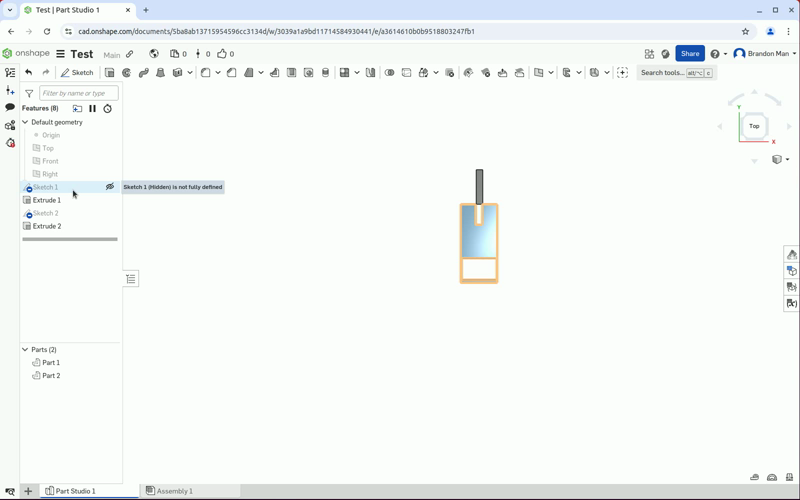
click(73, 189)
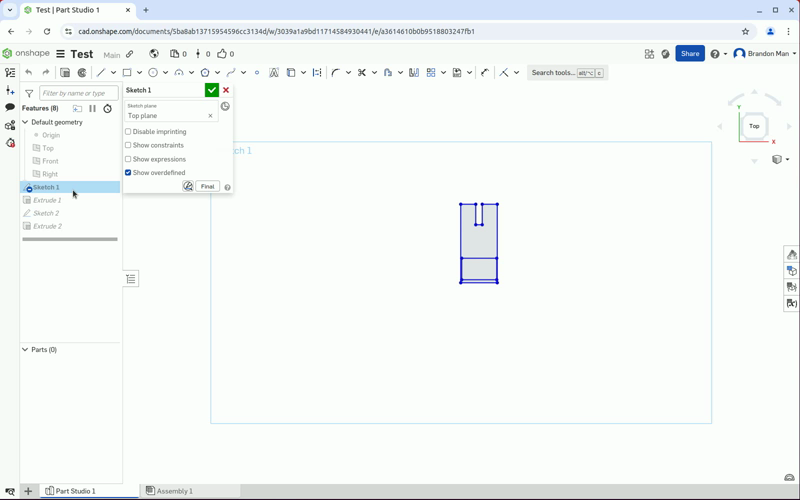
mouse_move(229, 92)
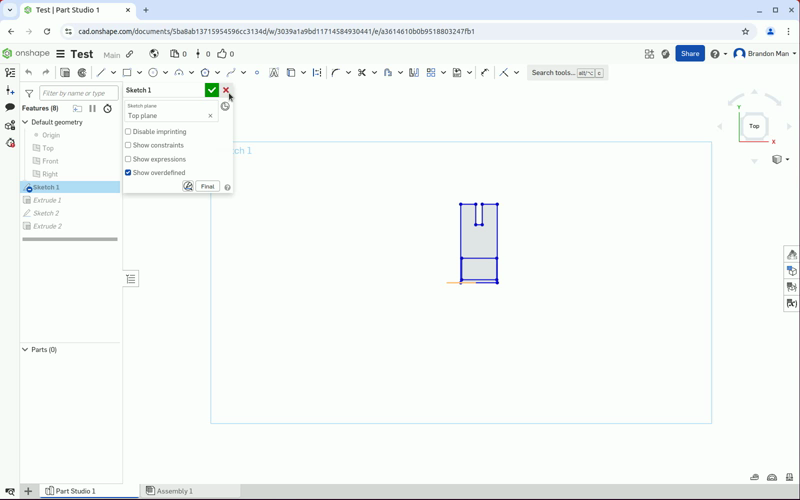
click(229, 92)
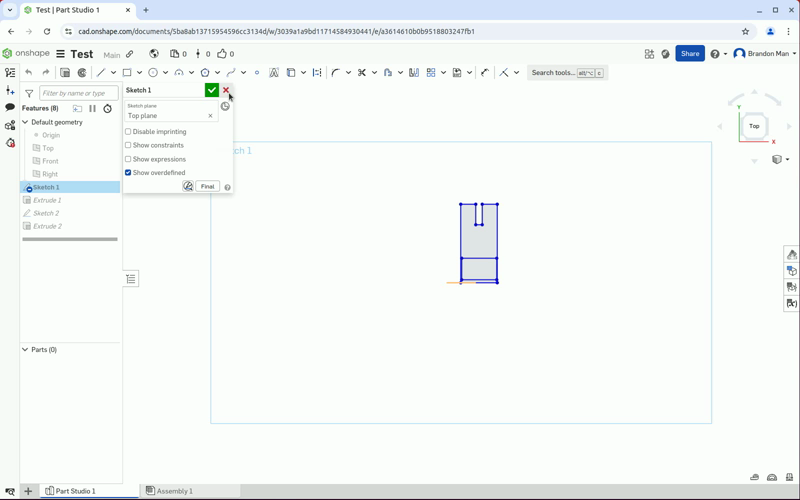
key(shift+s)
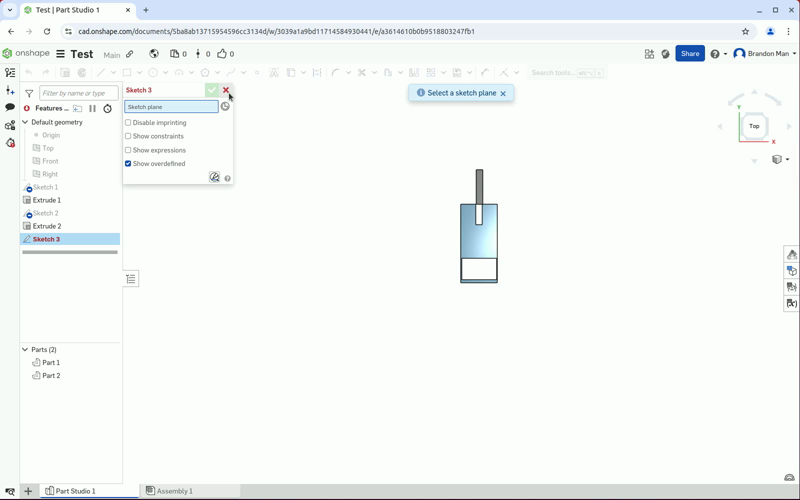
mouse_move(73, 150)
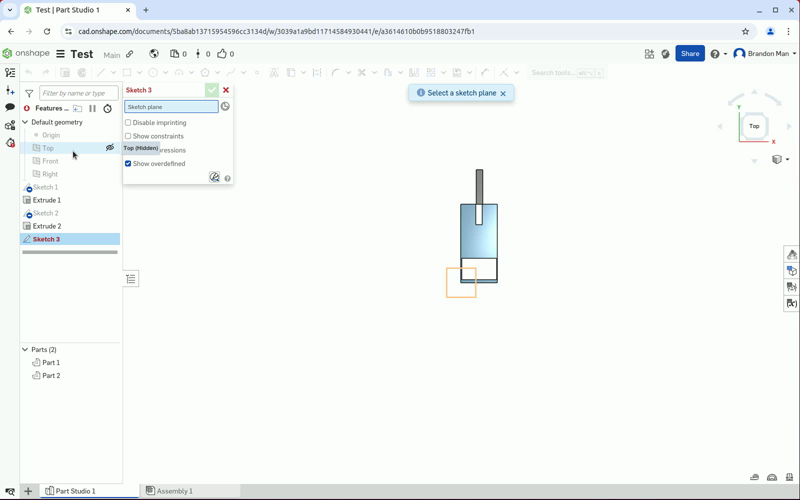
click(73, 150)
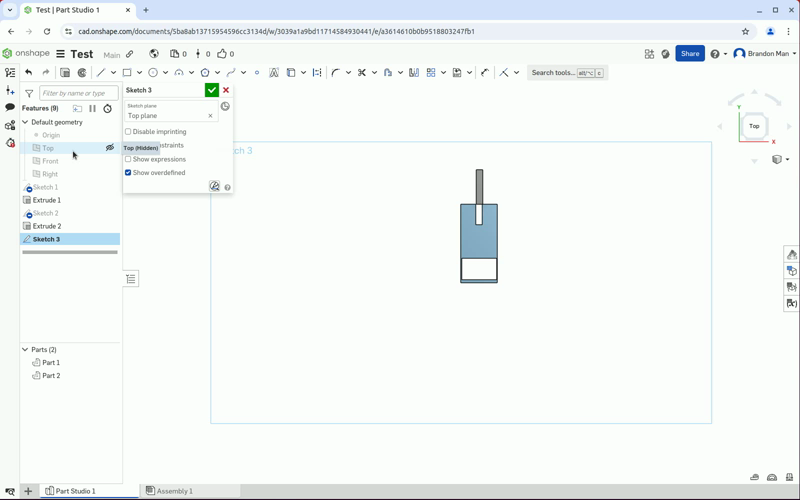
mouse_move(73, 352)
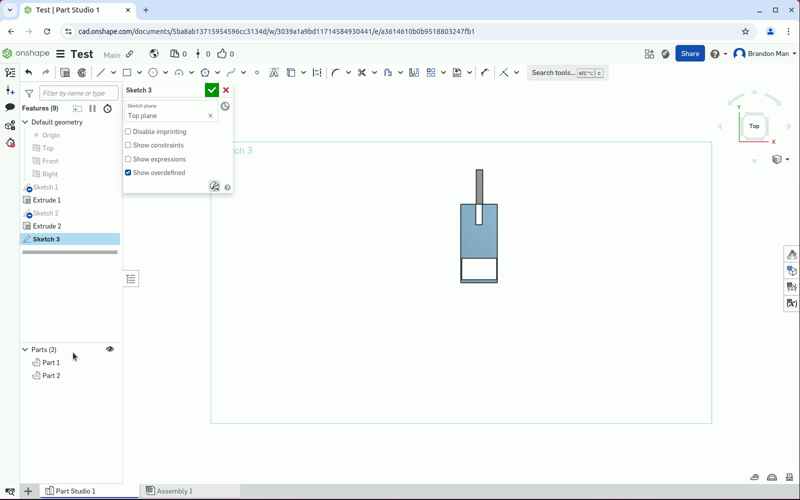
key(y)
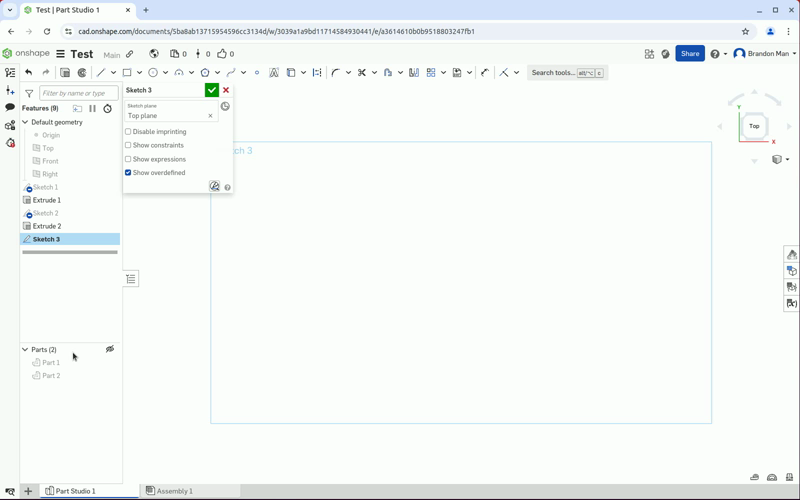
key(l)
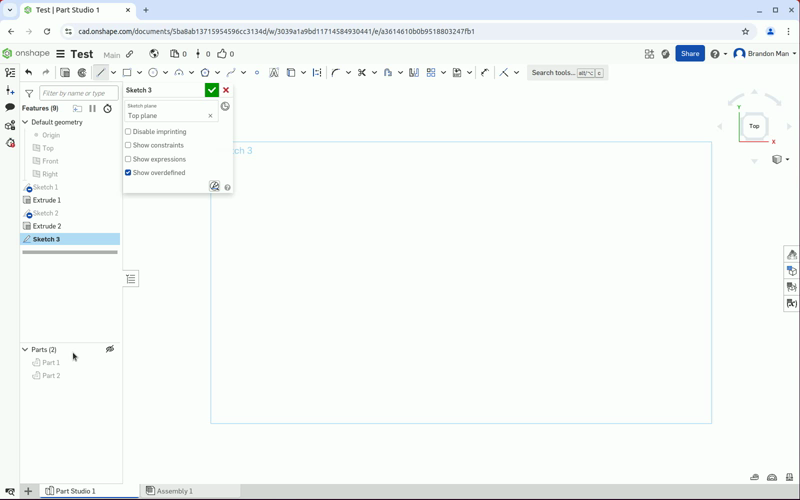
key_down(shift)
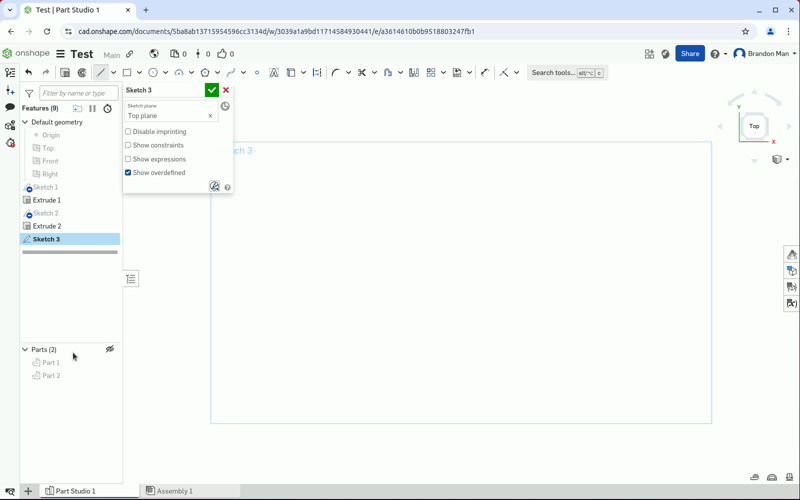
mouse_move(476, 225)
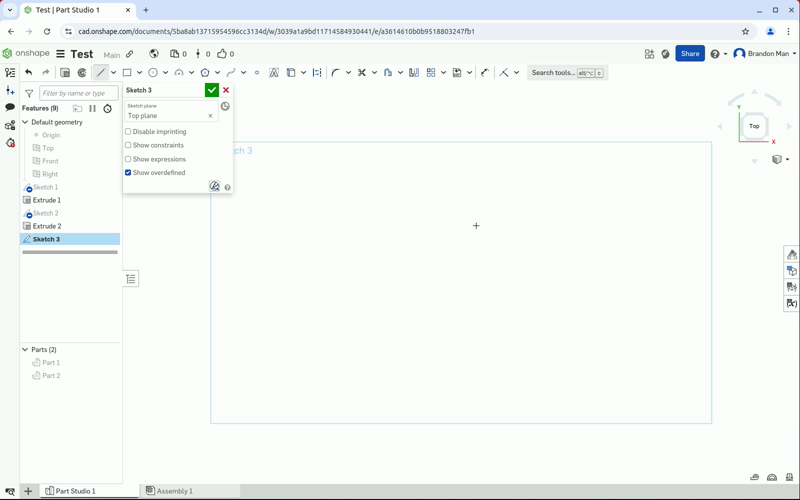
click(476, 225)
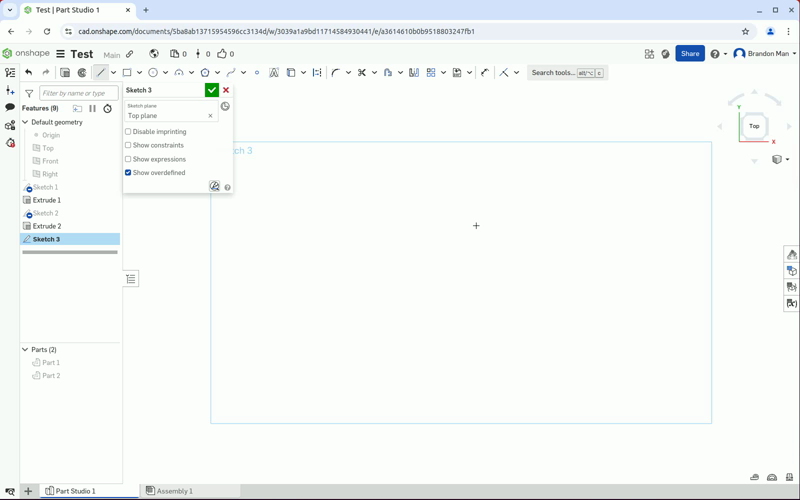
key_up(shift)
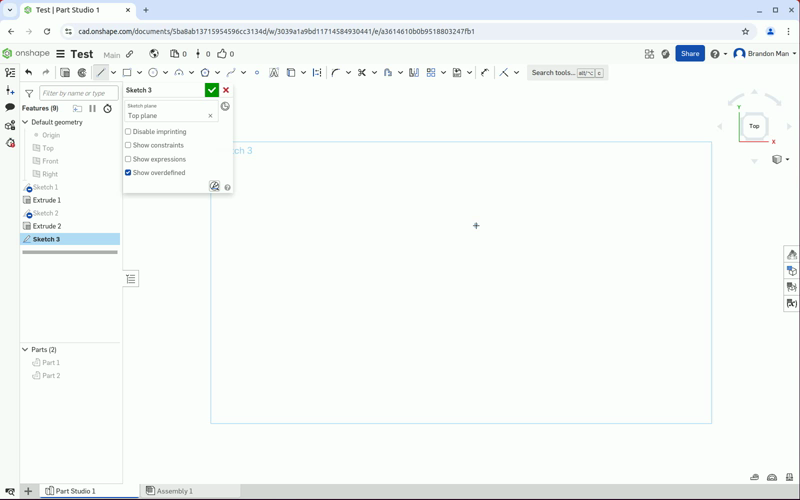
key_down(shift)
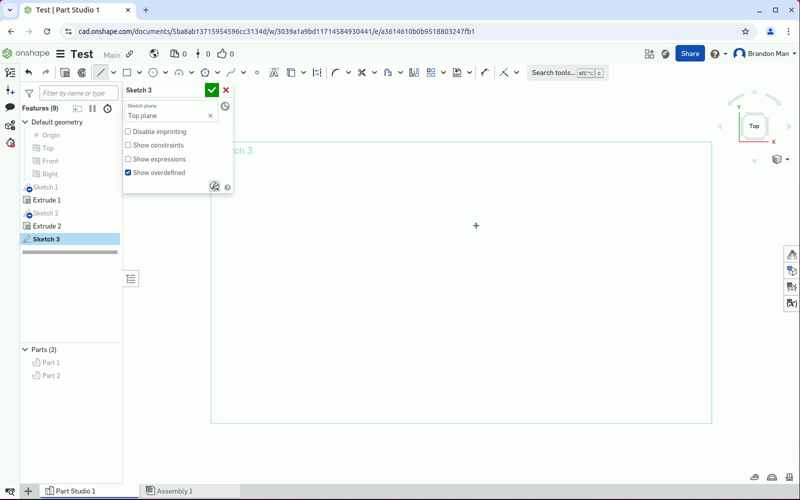
mouse_move(506, 225)
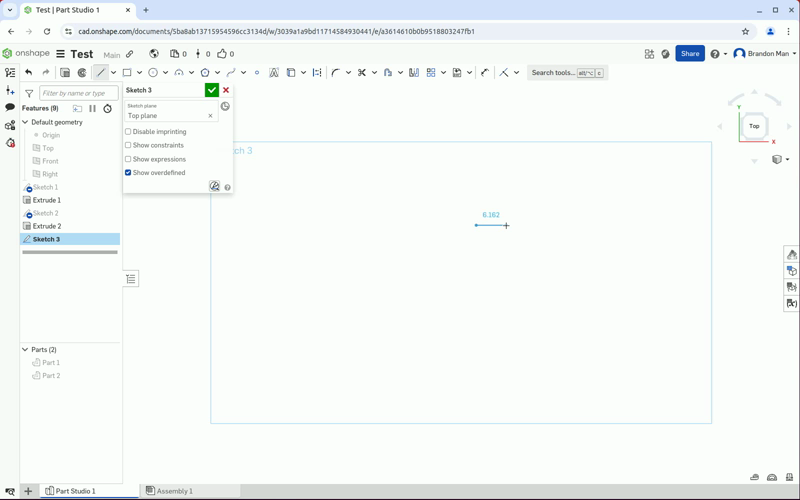
mouse_move(482, 225)
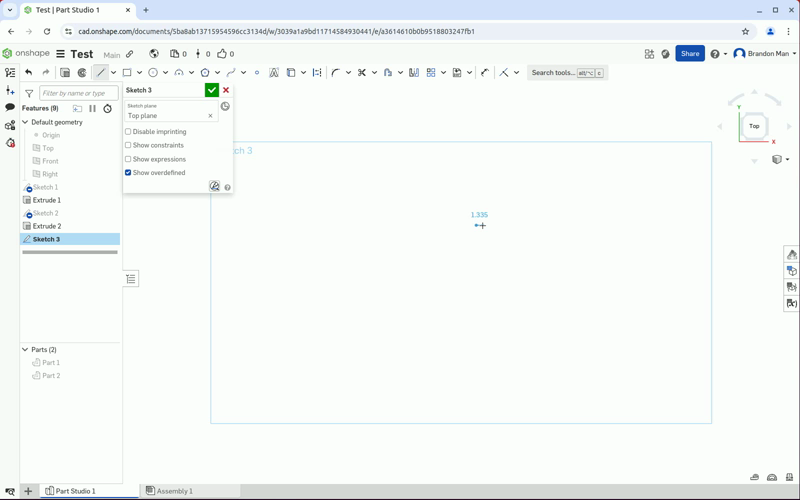
scroll(6)
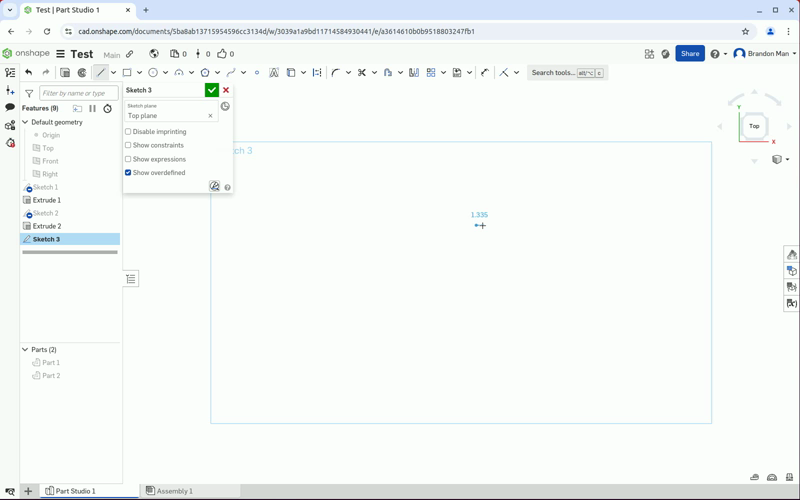
scroll(6)
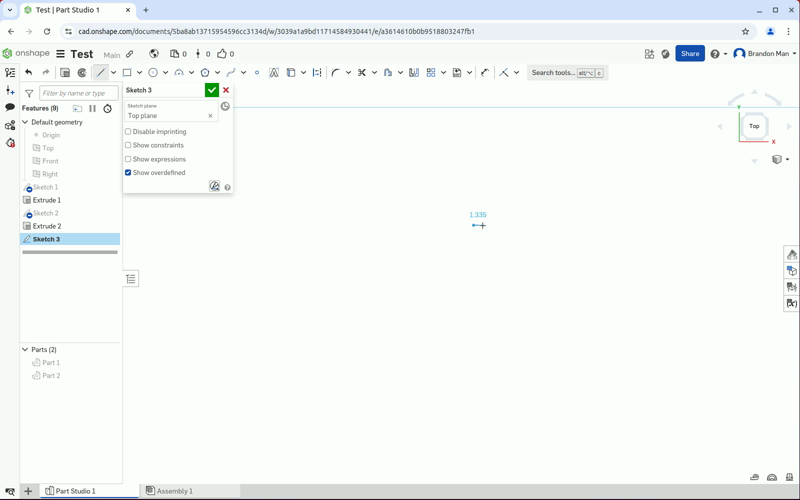
scroll(6)
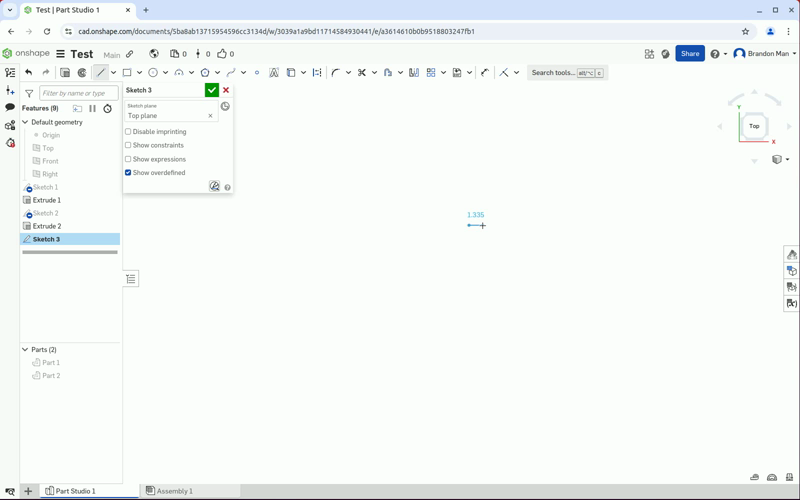
scroll(6)
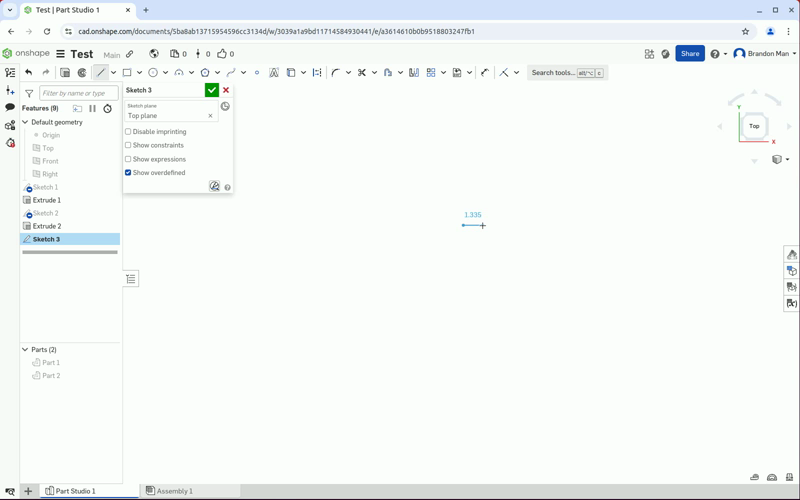
scroll(6)
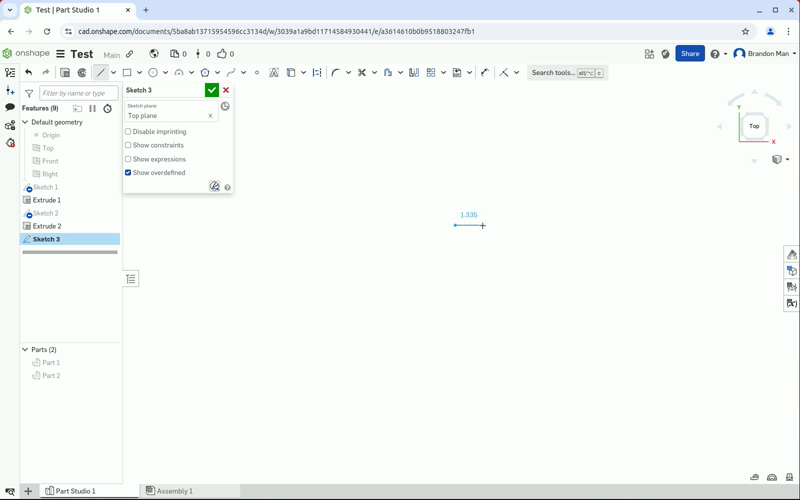
scroll(6)
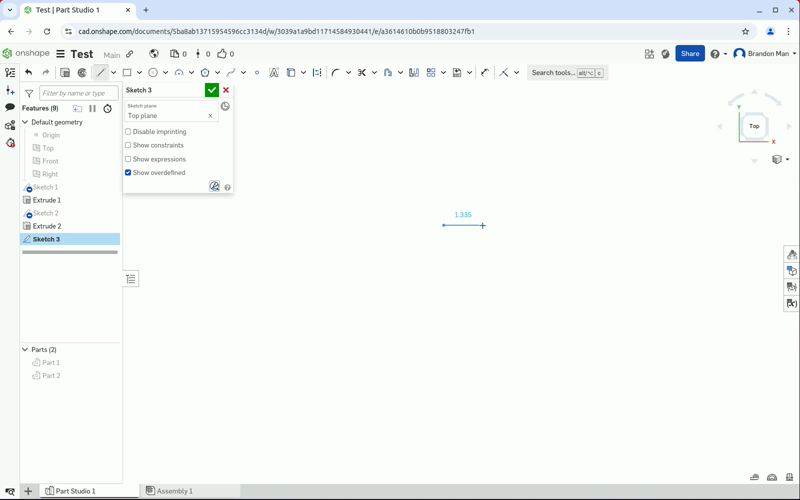
scroll(6)
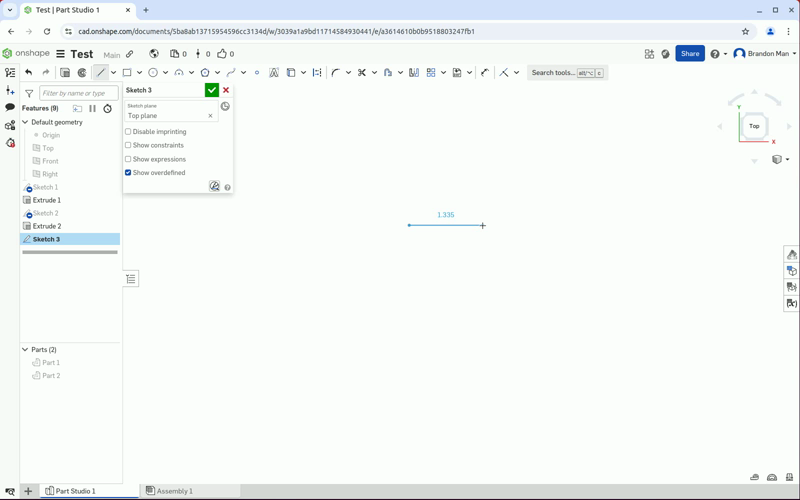
click(482, 225)
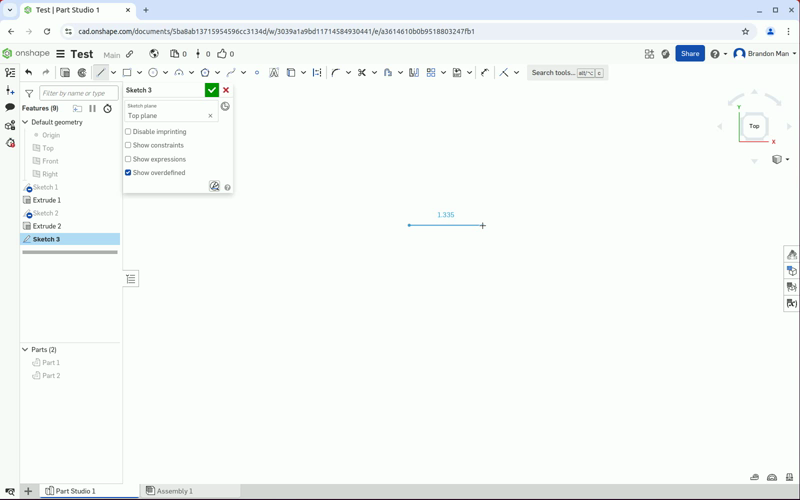
scroll(-6)
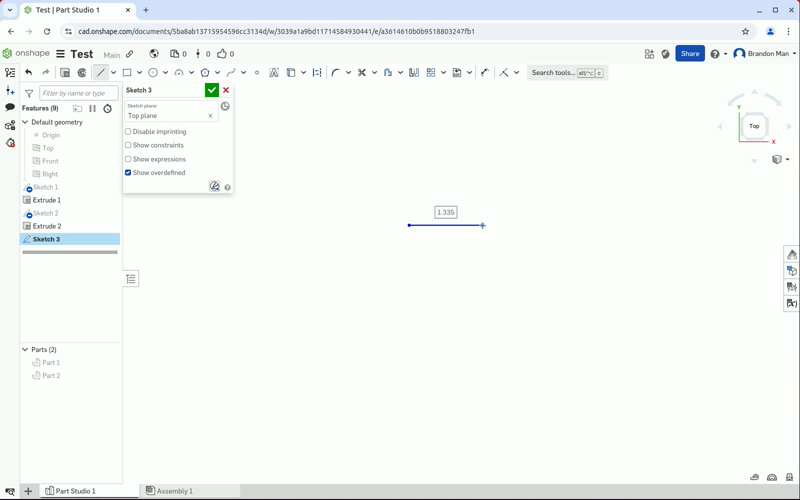
scroll(-6)
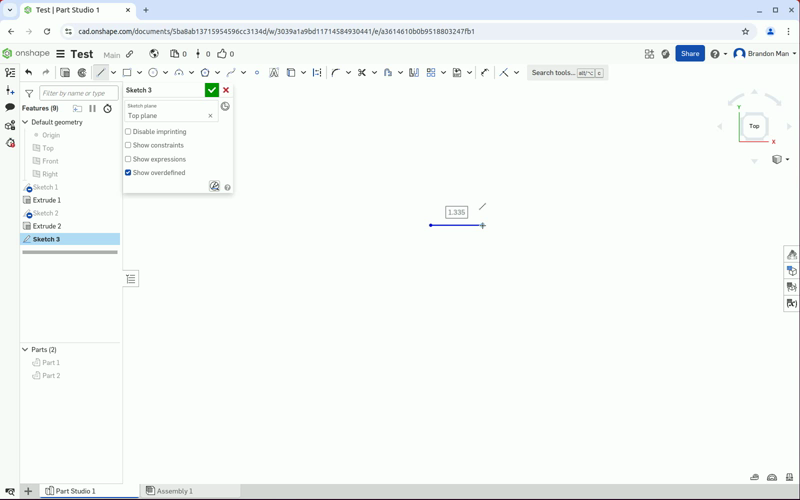
scroll(-6)
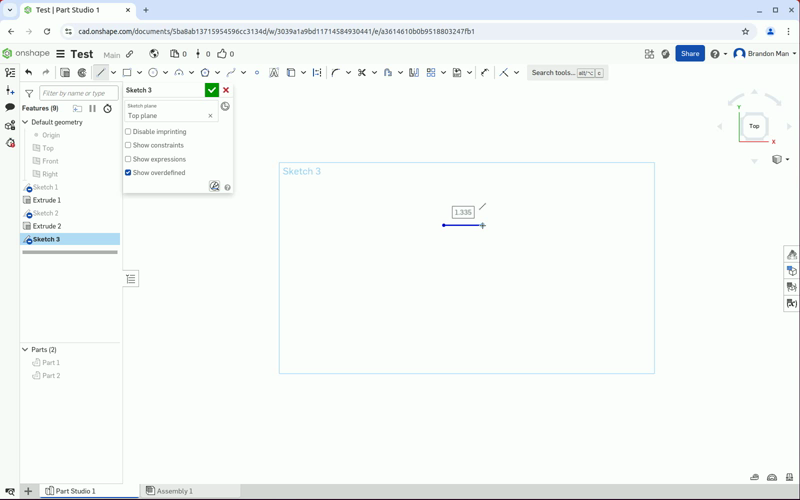
scroll(-6)
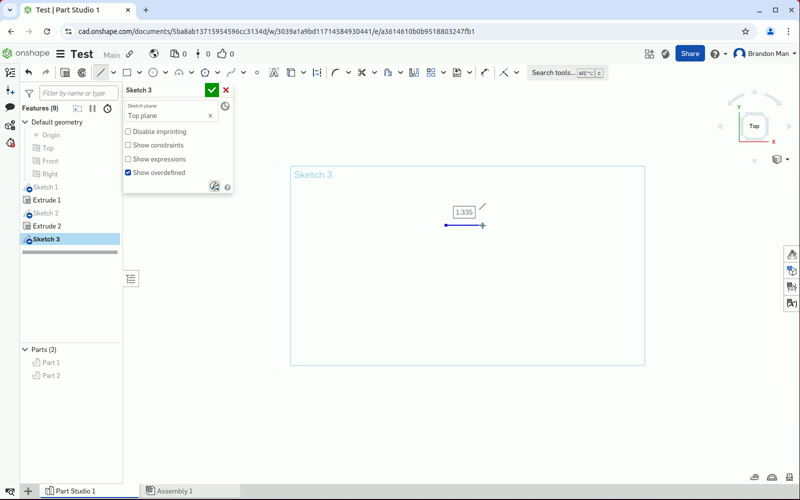
scroll(-6)
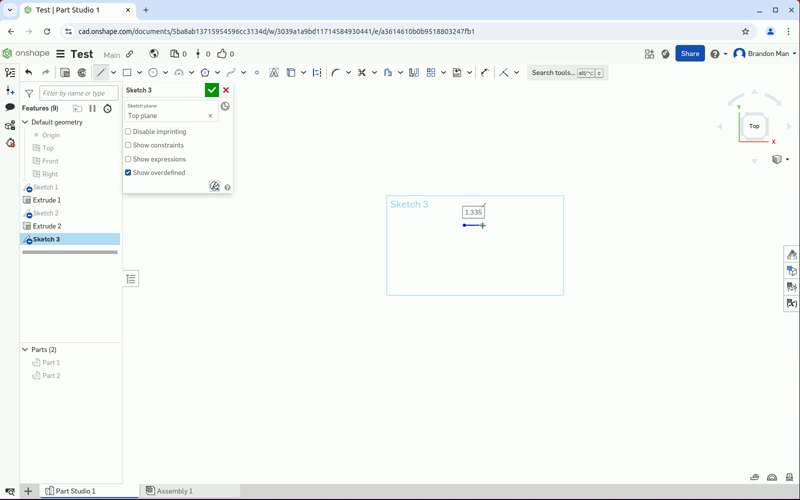
scroll(-6)
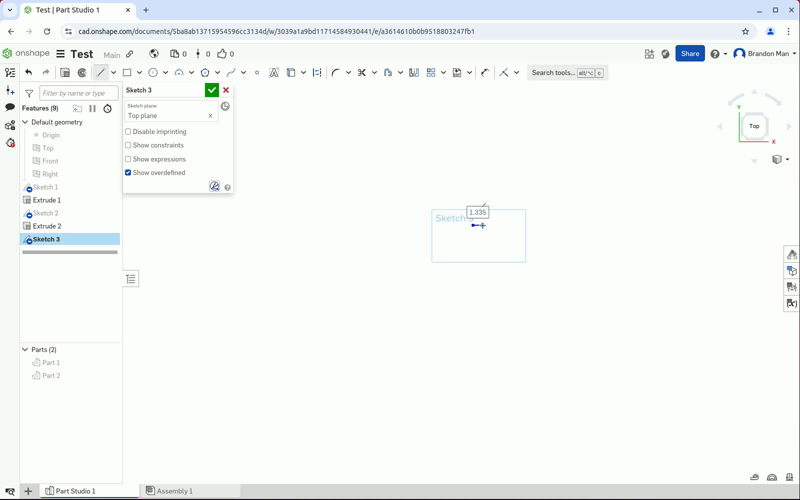
scroll(-6)
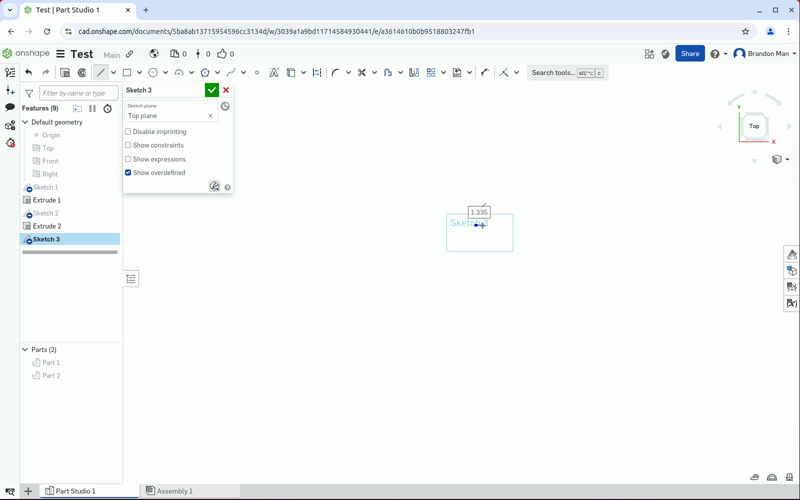
key_up(shift)
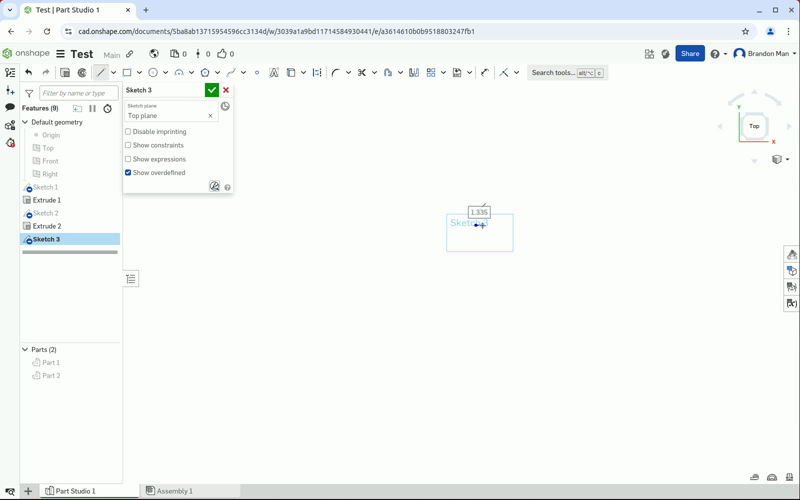
key_down(shift)
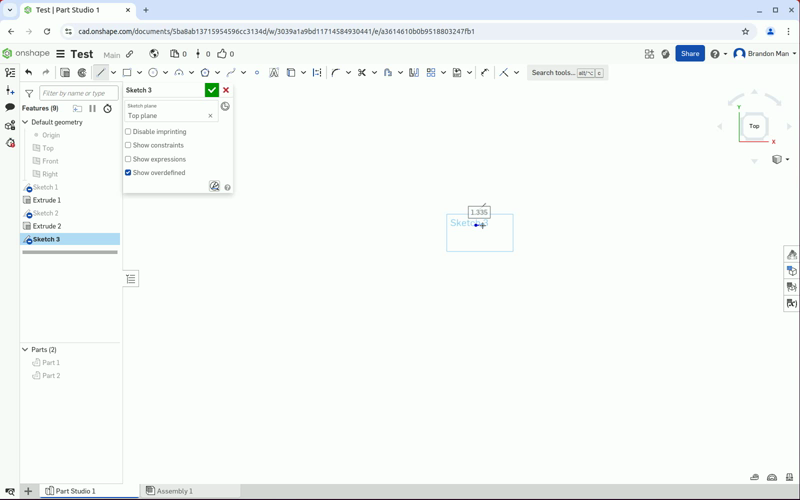
mouse_move(512, 225)
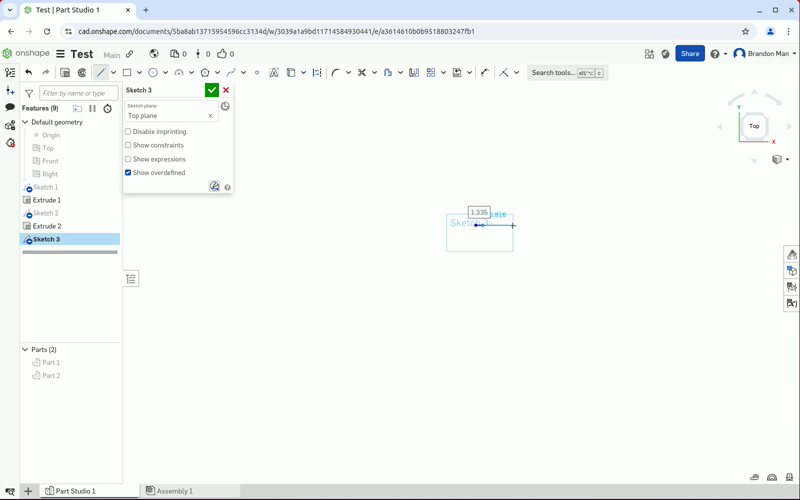
mouse_move(482, 204)
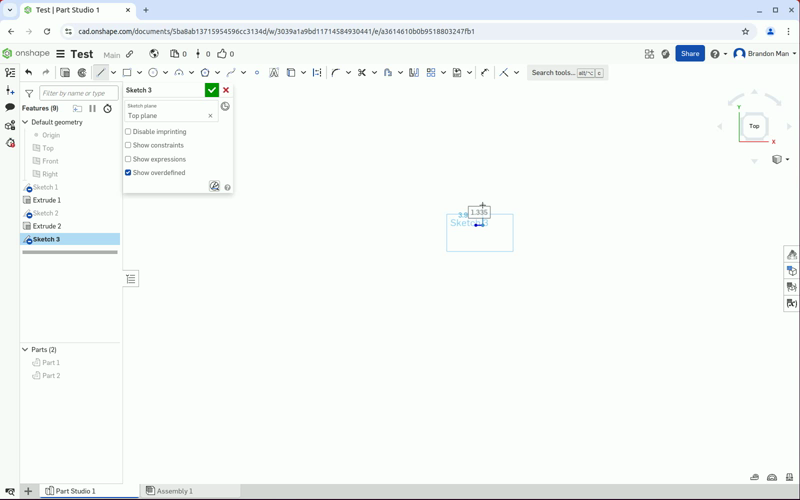
click(482, 204)
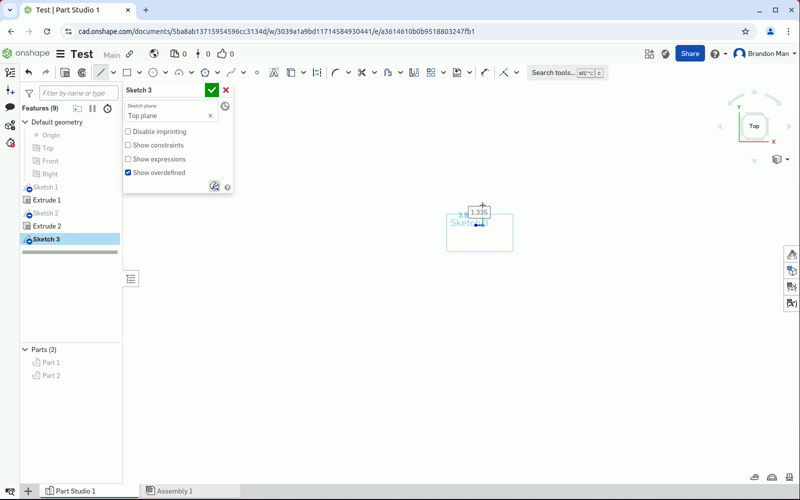
key_up(shift)
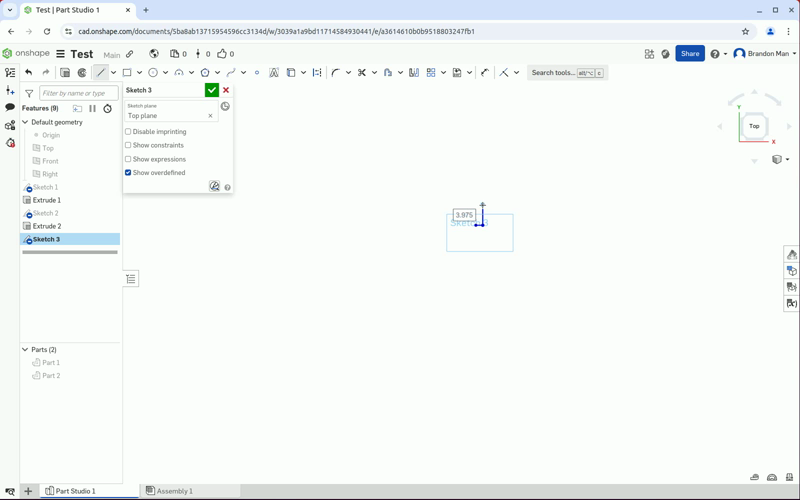
key_down(shift)
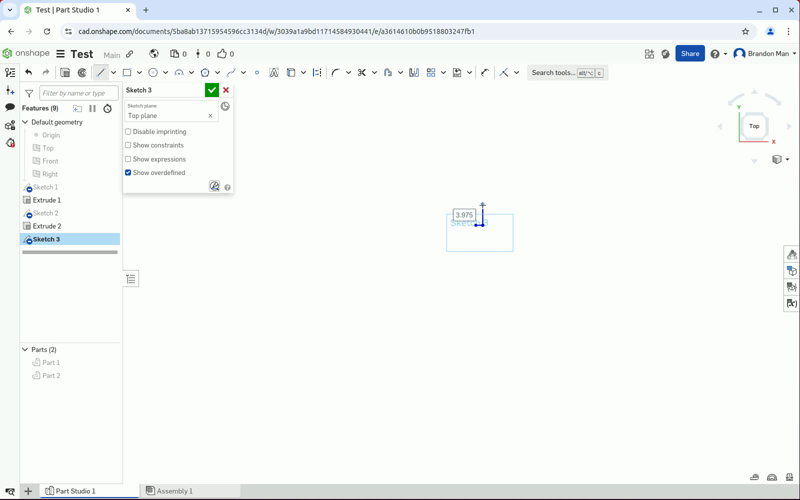
mouse_move(512, 204)
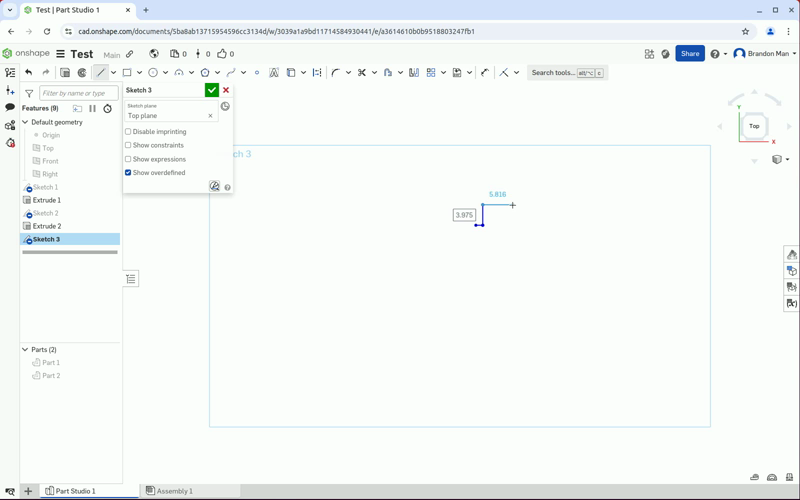
mouse_move(476, 204)
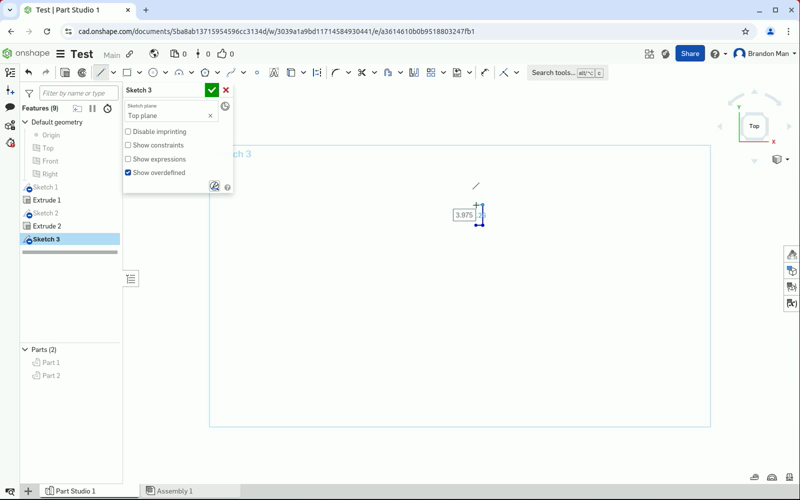
scroll(6)
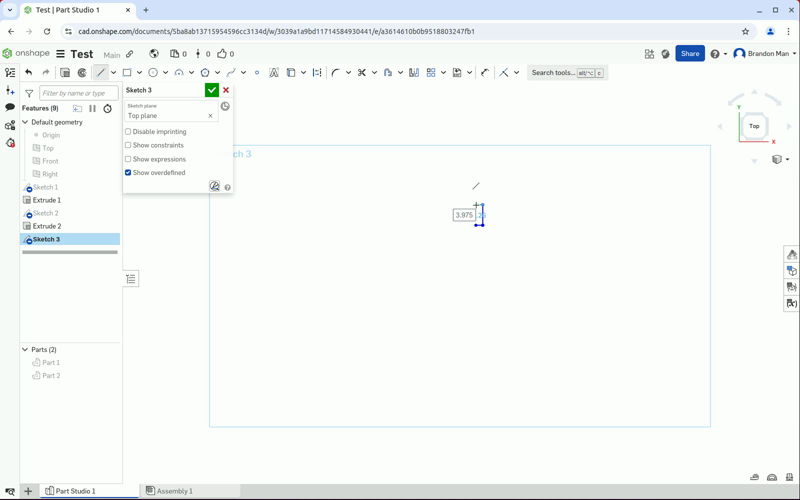
scroll(6)
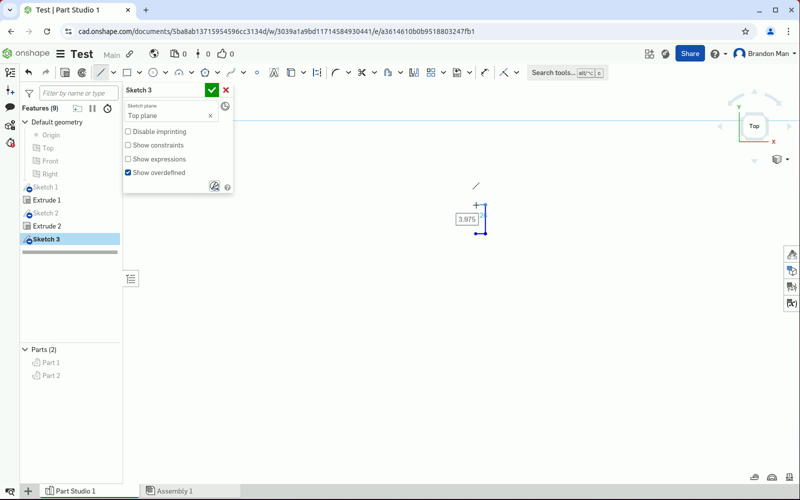
scroll(6)
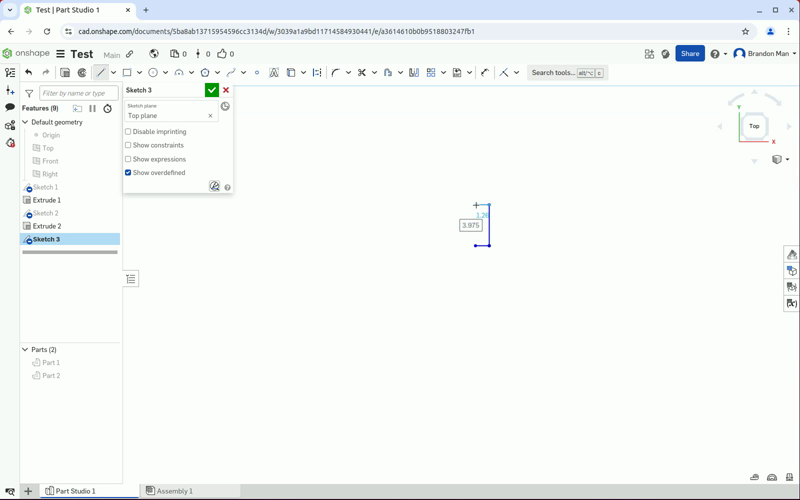
scroll(6)
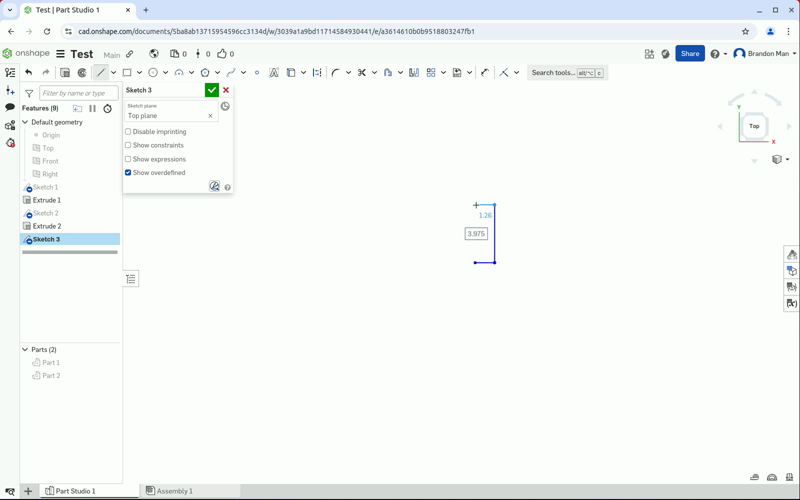
scroll(6)
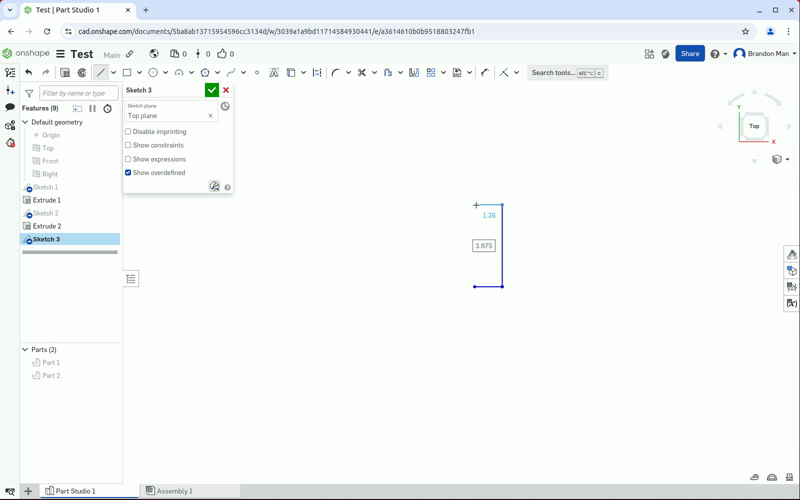
scroll(6)
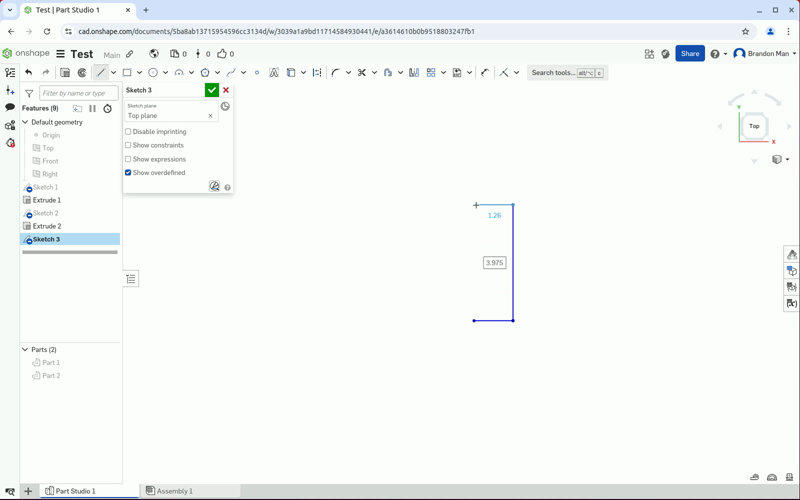
scroll(6)
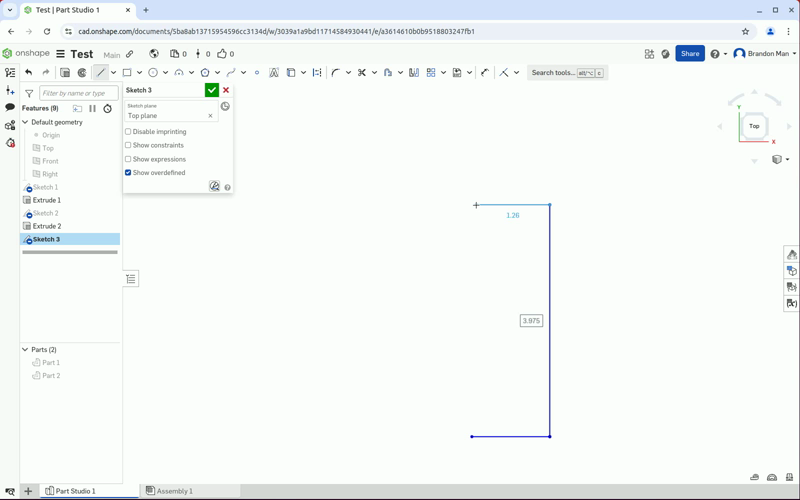
click(476, 204)
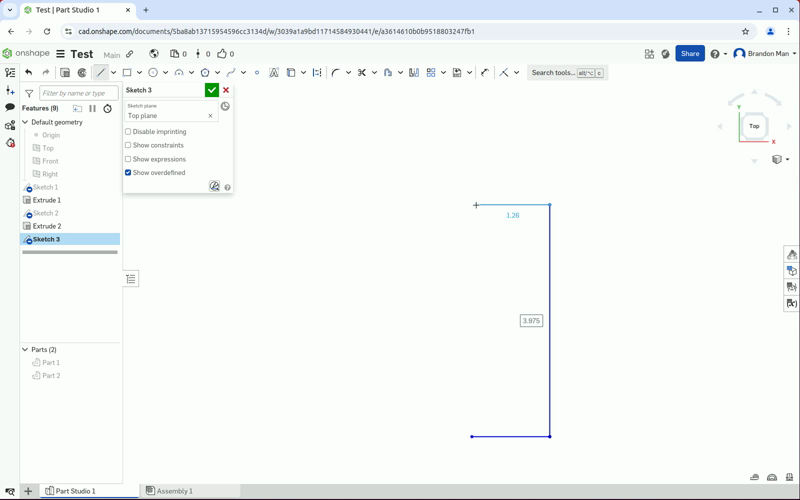
scroll(-6)
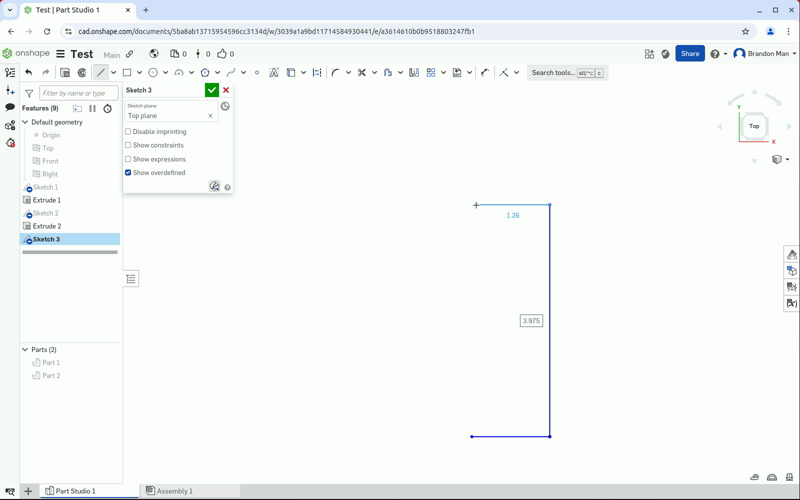
scroll(-6)
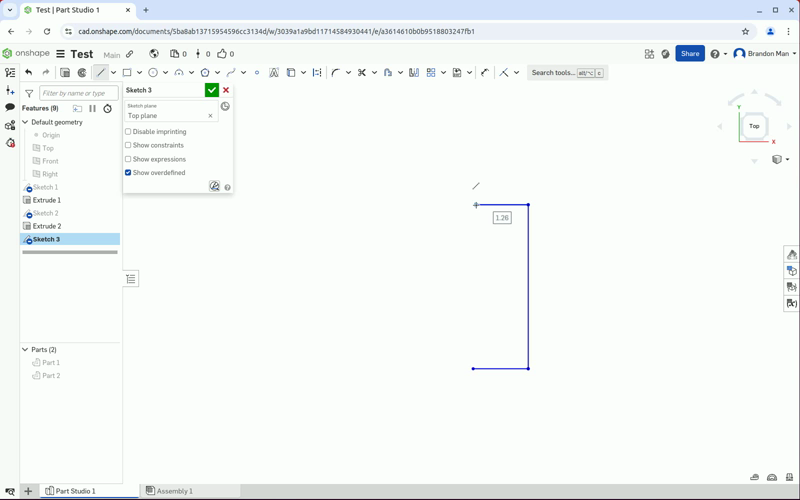
scroll(-6)
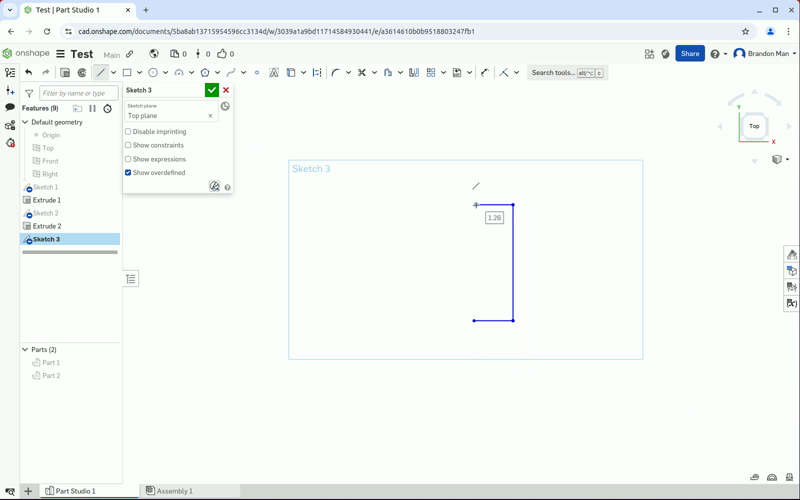
scroll(-6)
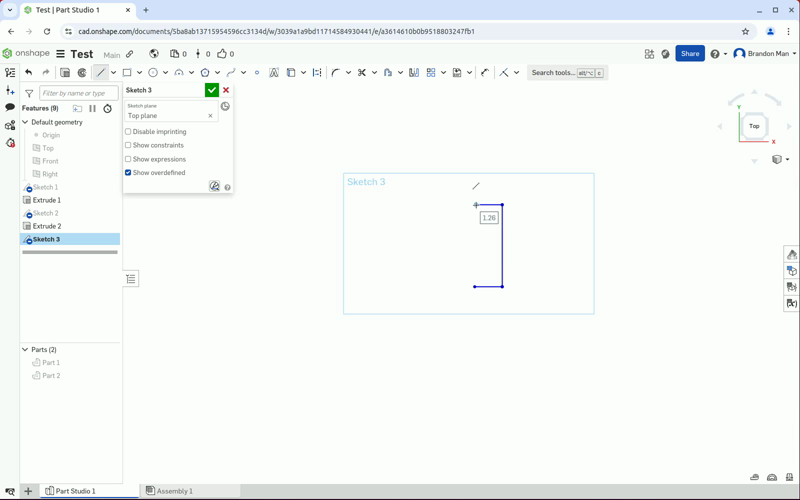
scroll(-6)
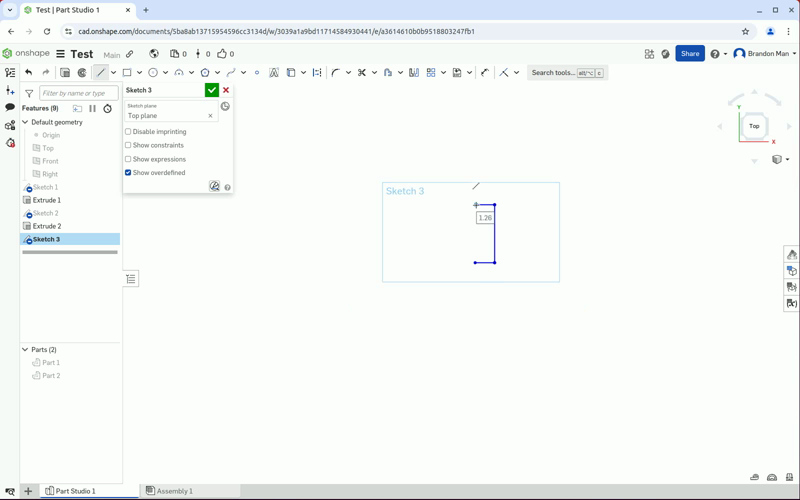
scroll(-6)
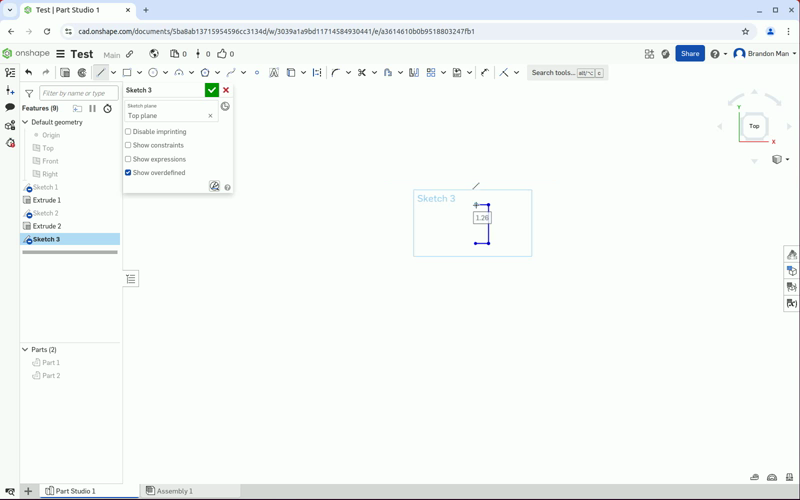
scroll(-6)
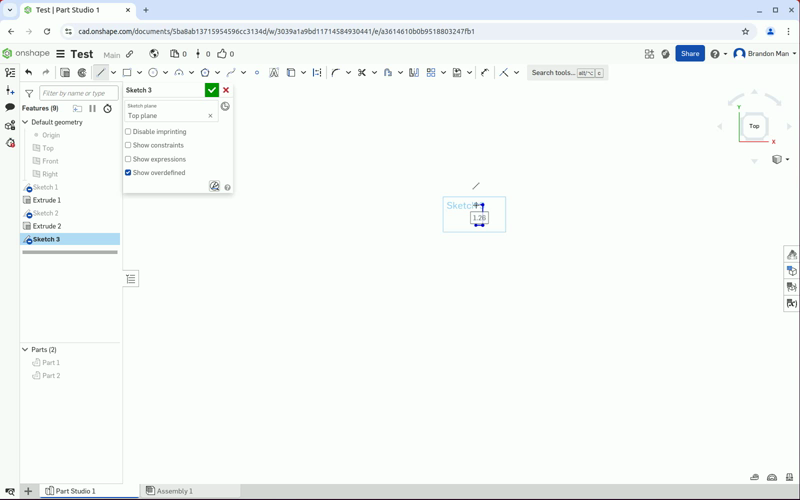
key_up(shift)
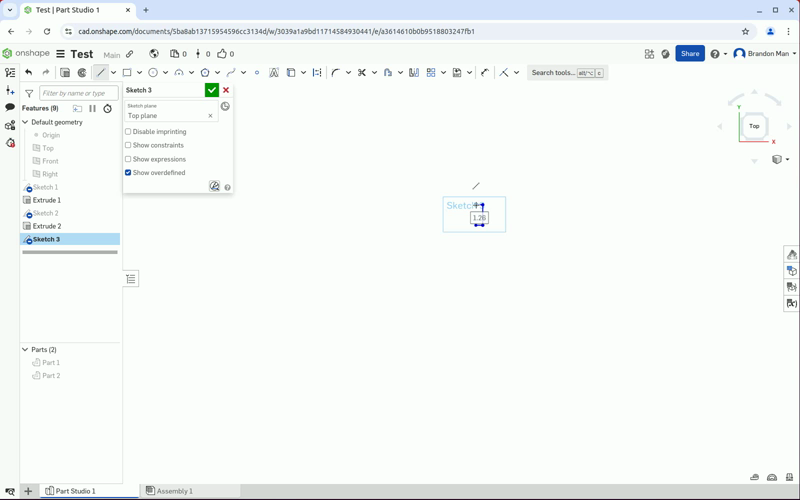
mouse_move(506, 204)
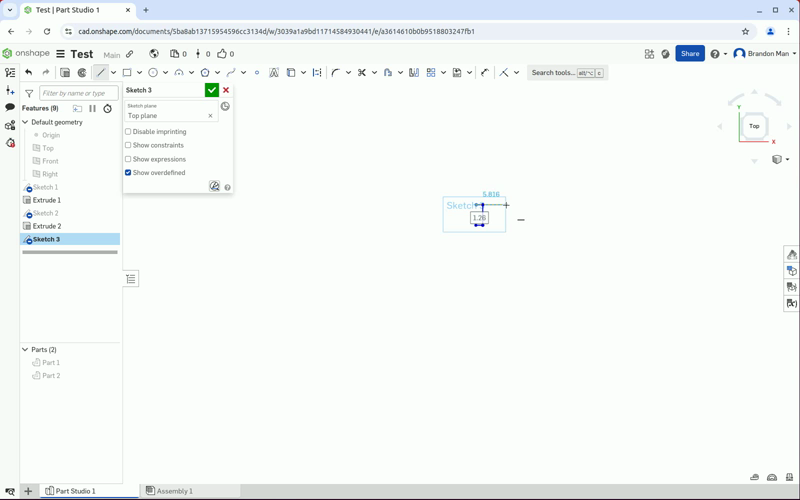
key_down(shift)
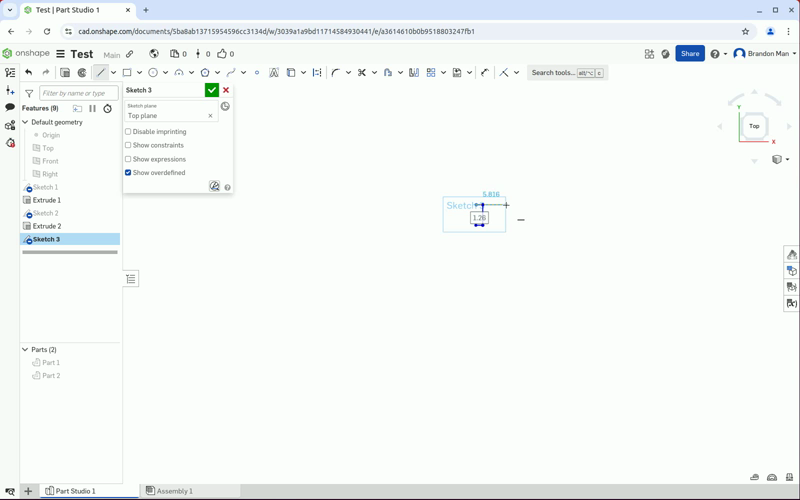
mouse_move(476, 225)
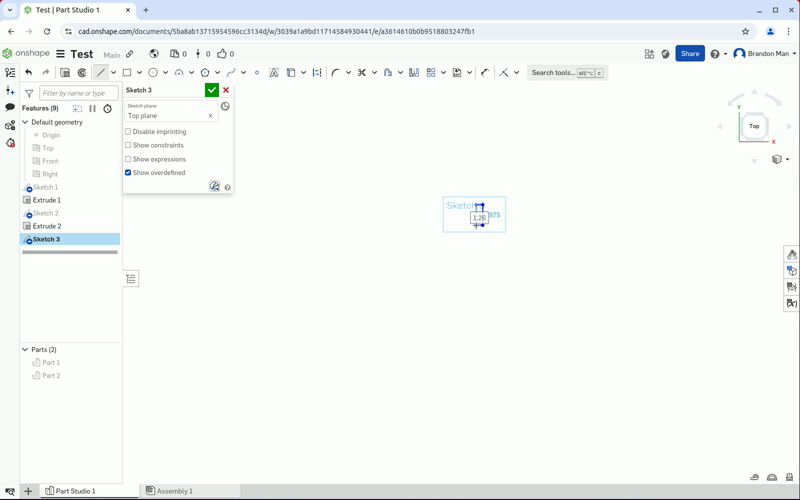
key_up(shift)
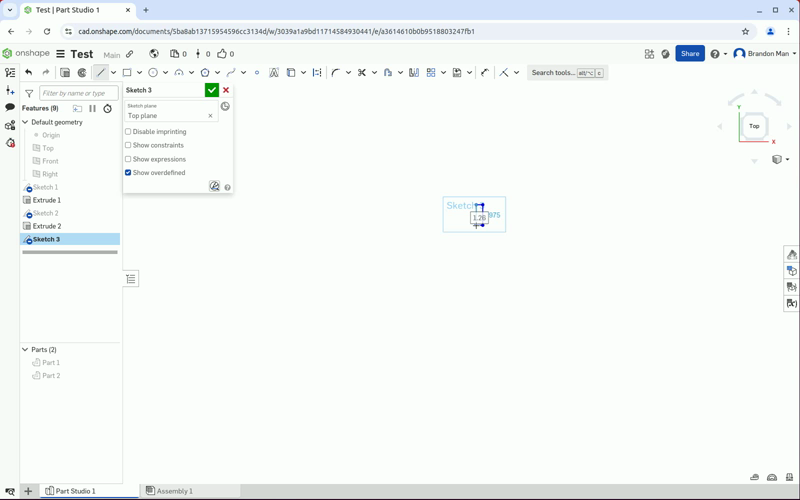
click(476, 225)
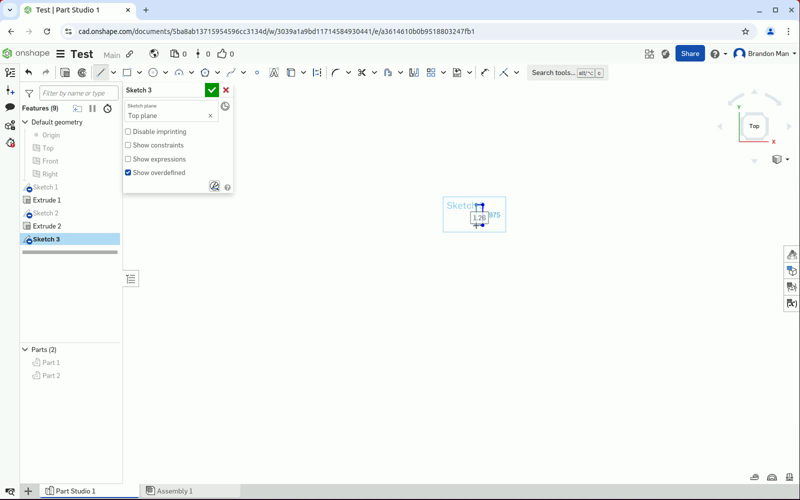
key(esc)
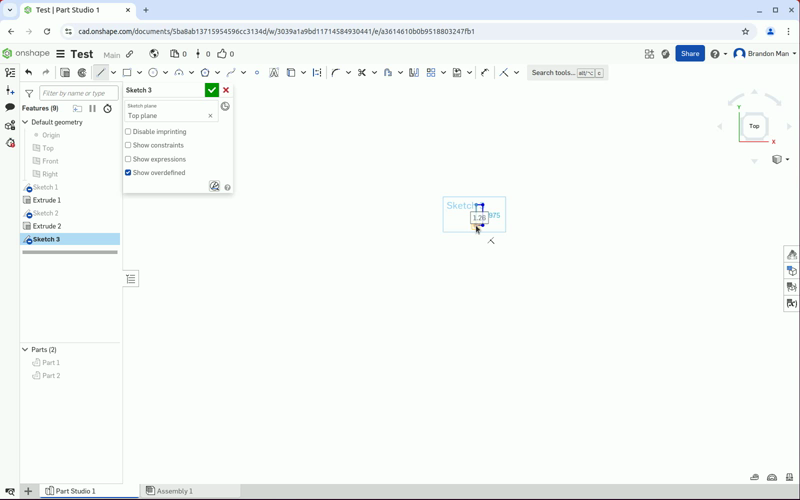
mouse_move(479, 224)
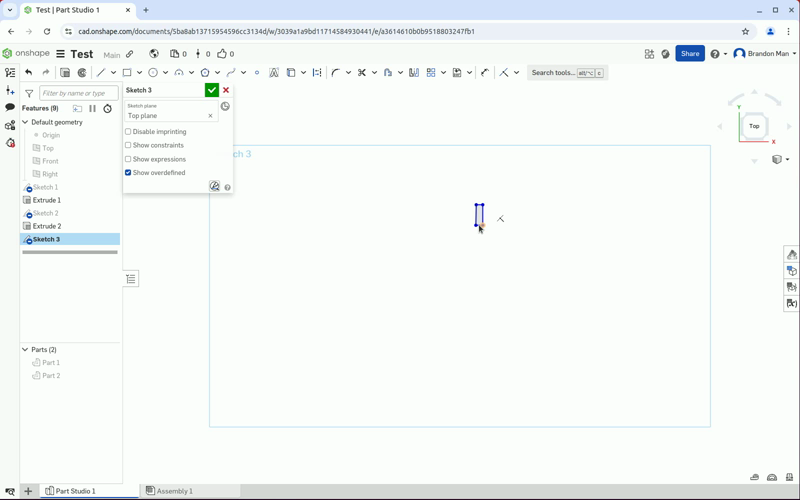
scroll(6)
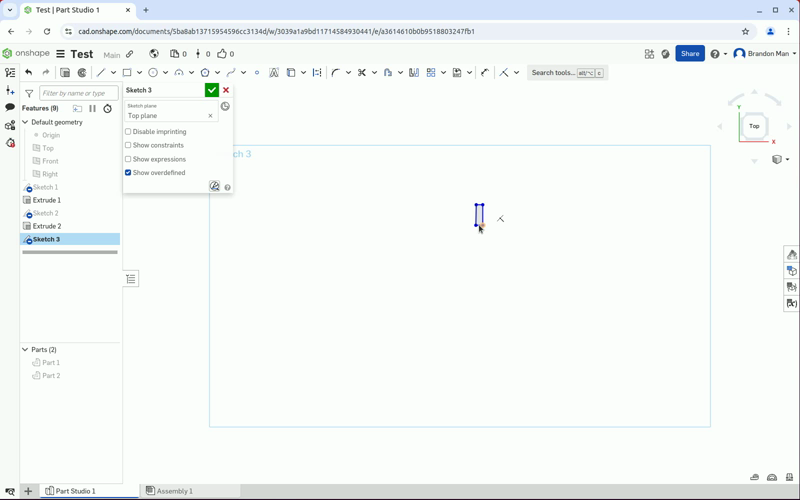
scroll(6)
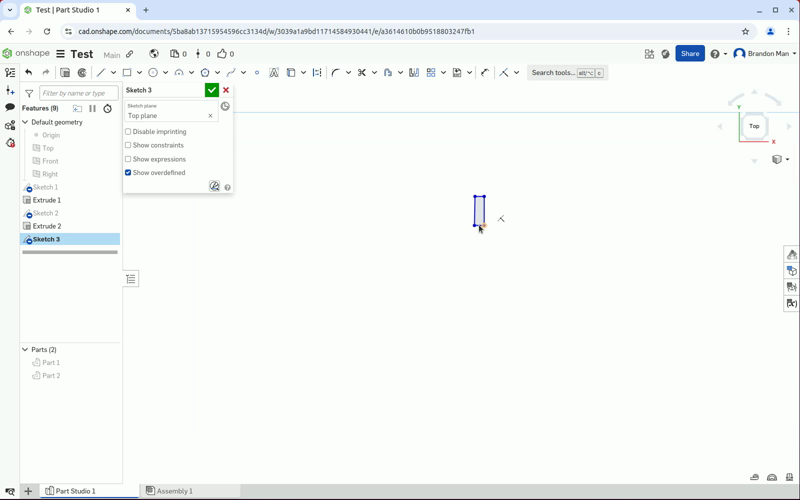
scroll(6)
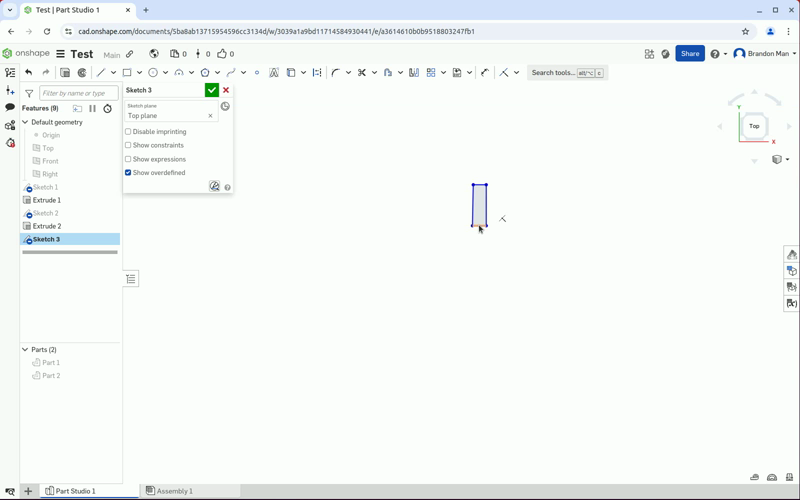
scroll(6)
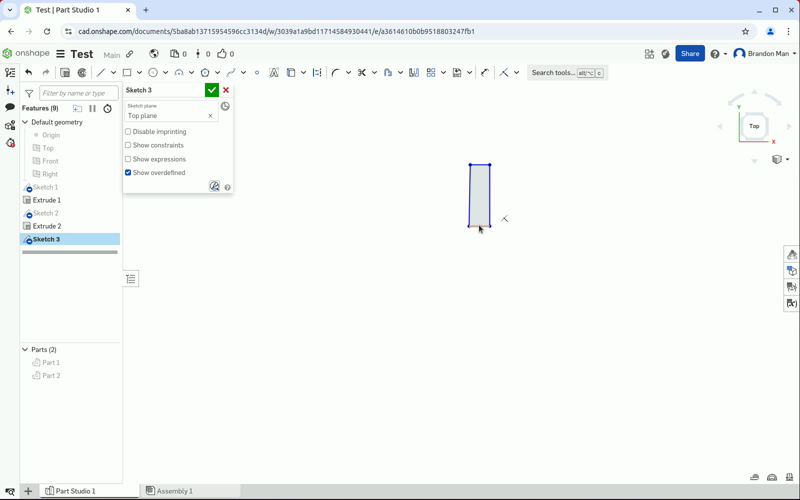
scroll(6)
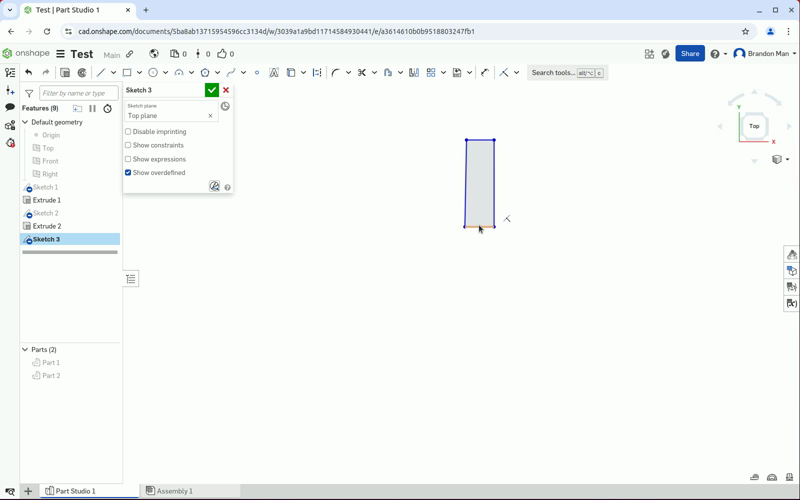
scroll(6)
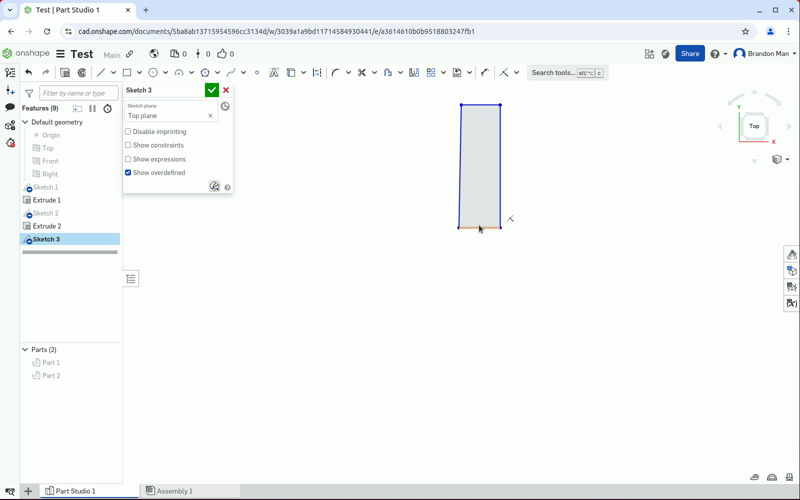
scroll(6)
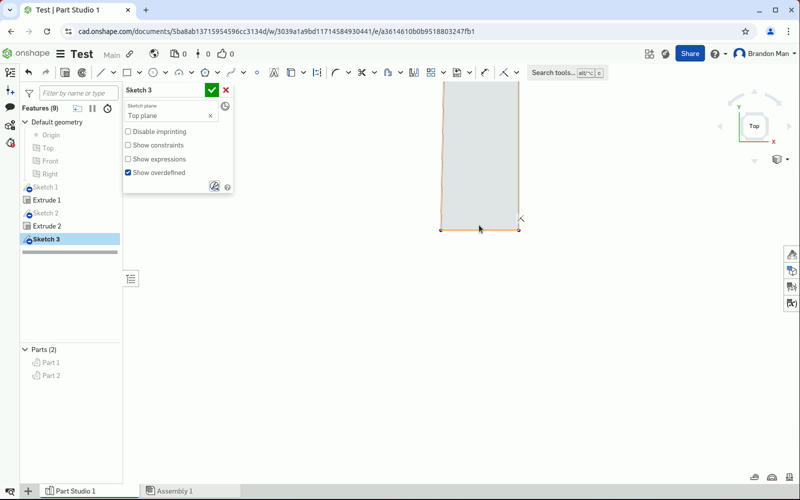
click(479, 224)
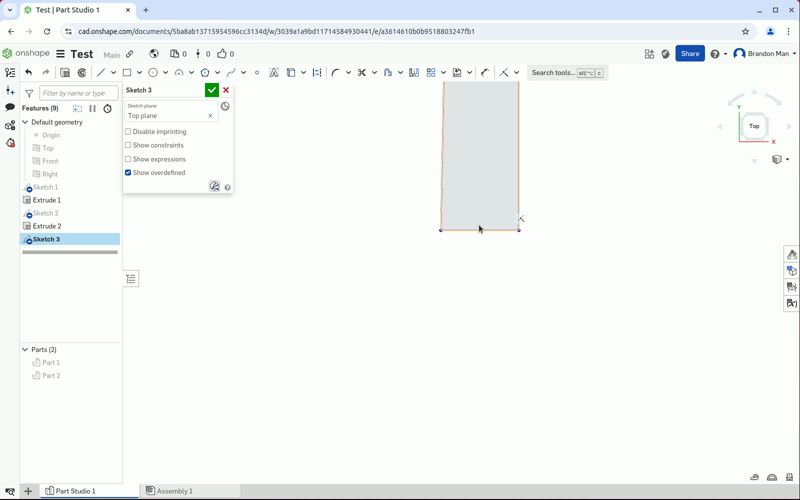
scroll(-6)
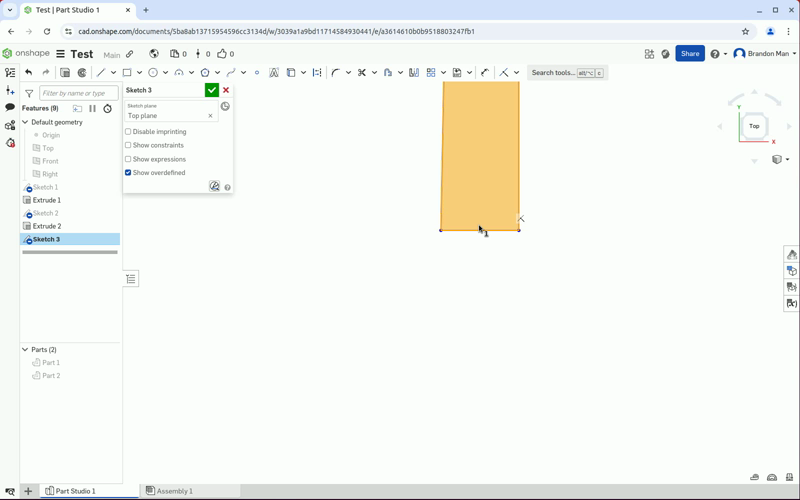
scroll(-6)
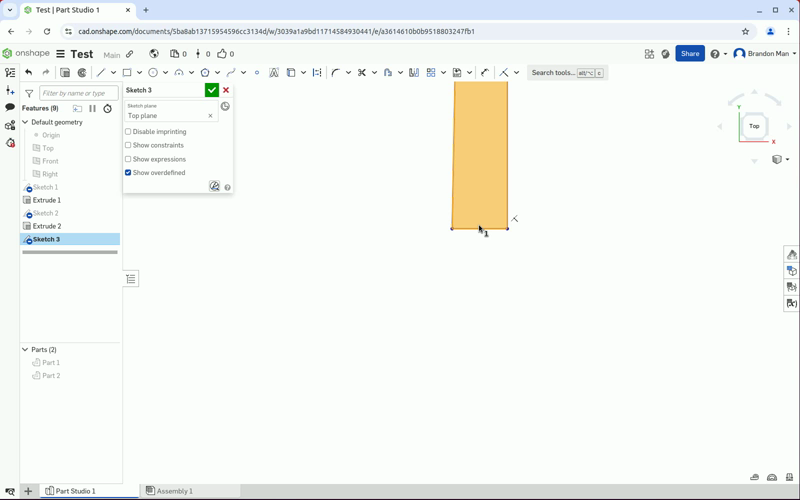
scroll(-6)
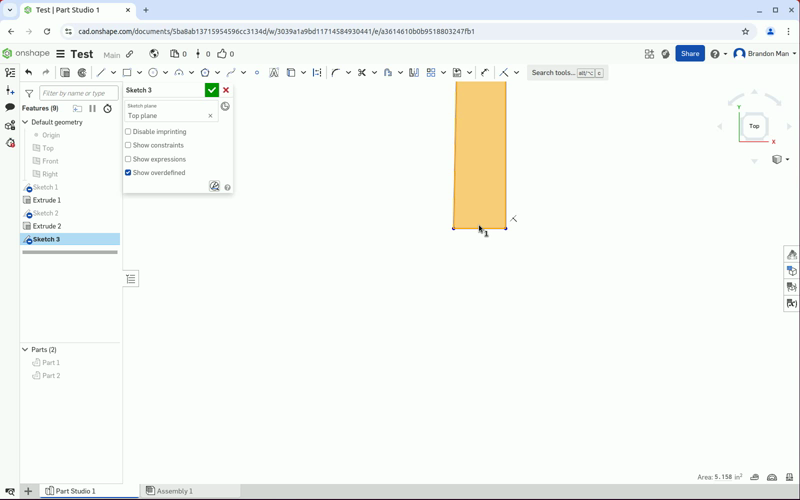
scroll(-6)
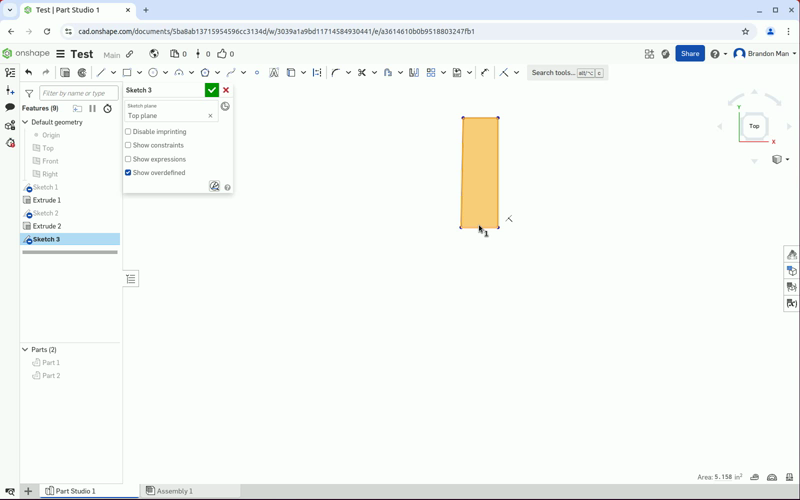
scroll(-6)
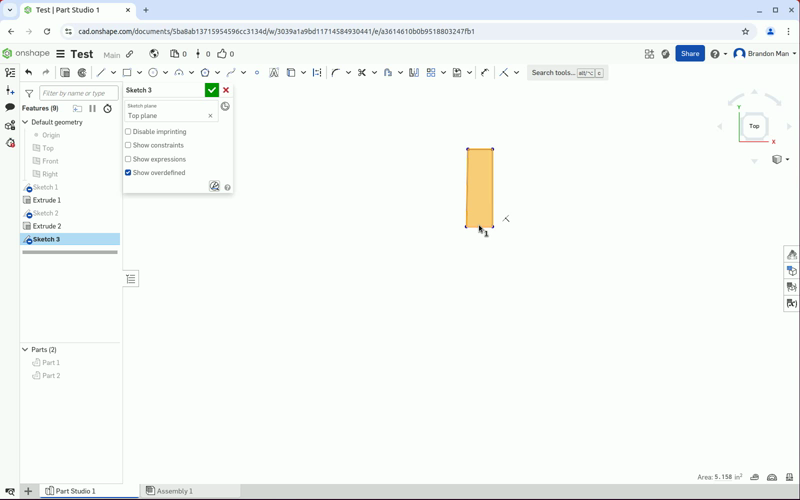
scroll(-6)
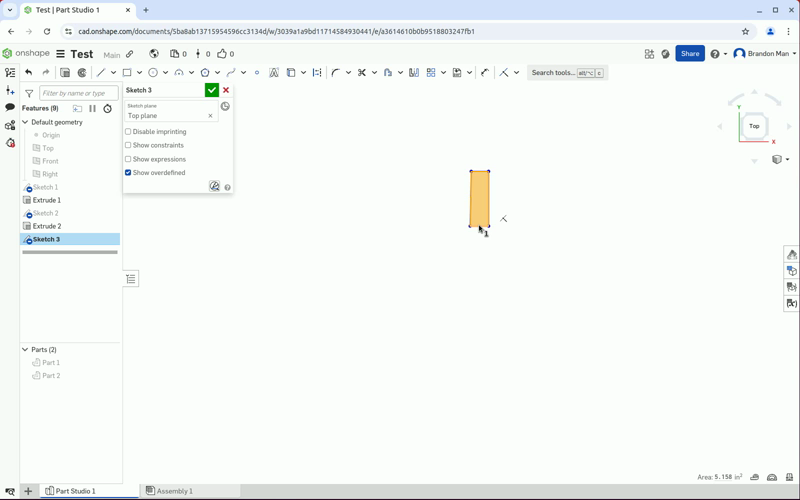
scroll(-6)
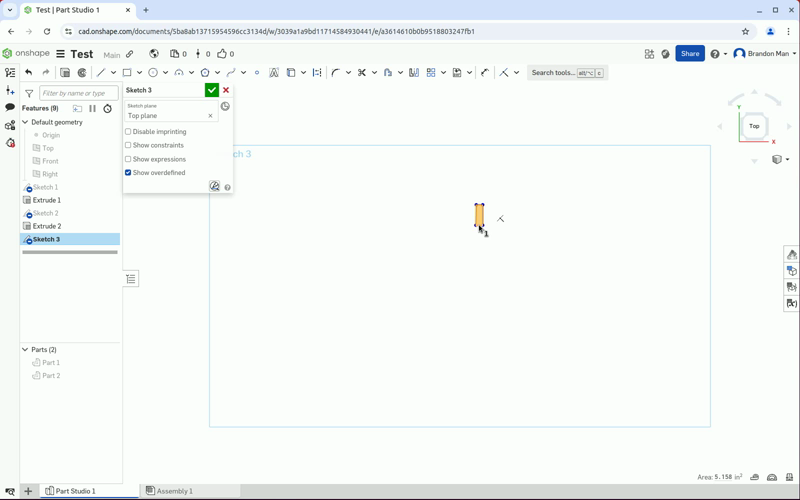
mouse_move(73, 352)
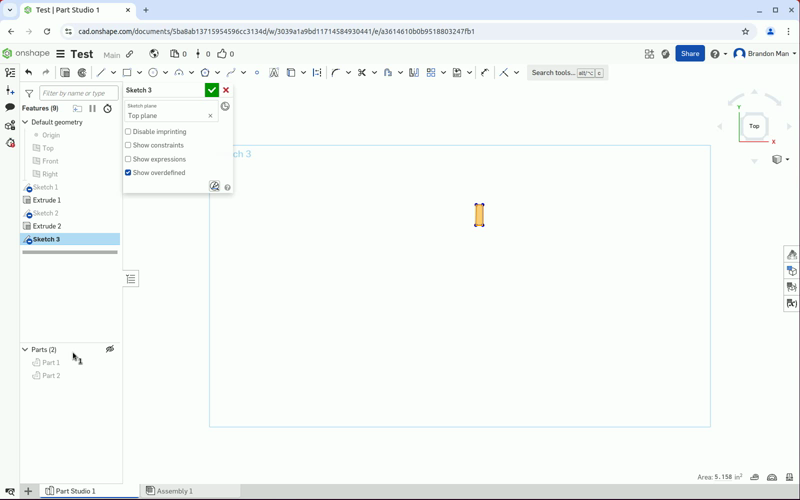
key(shift+y)
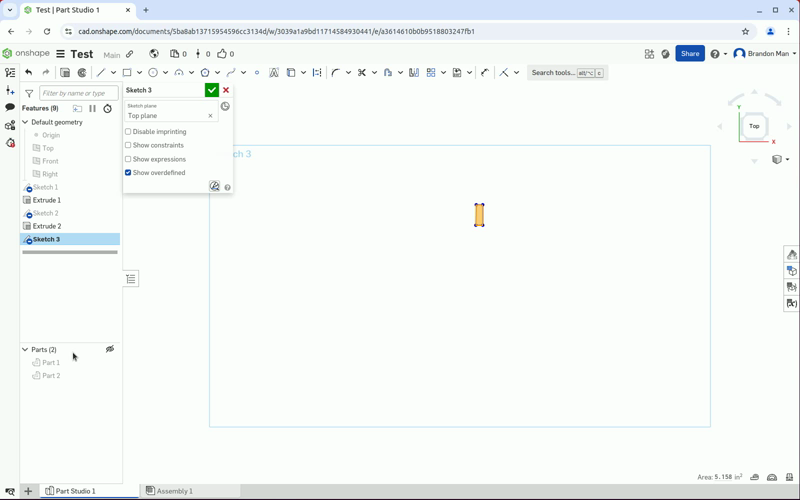
key(shift+e)
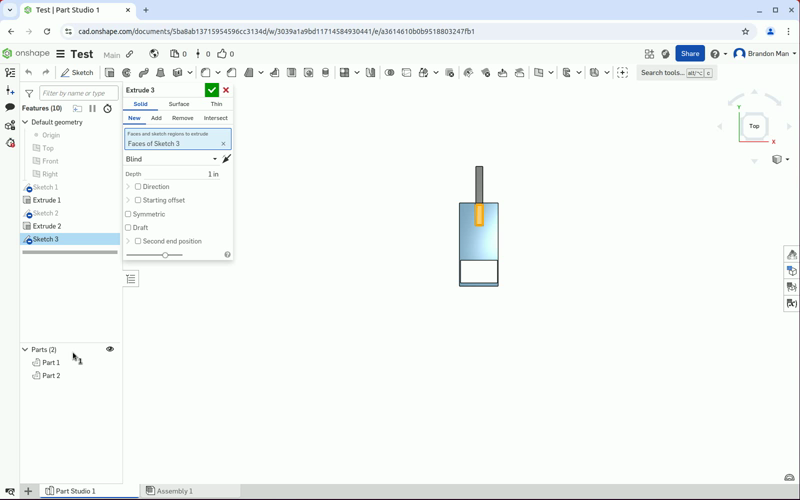
mouse_move(143, 106)
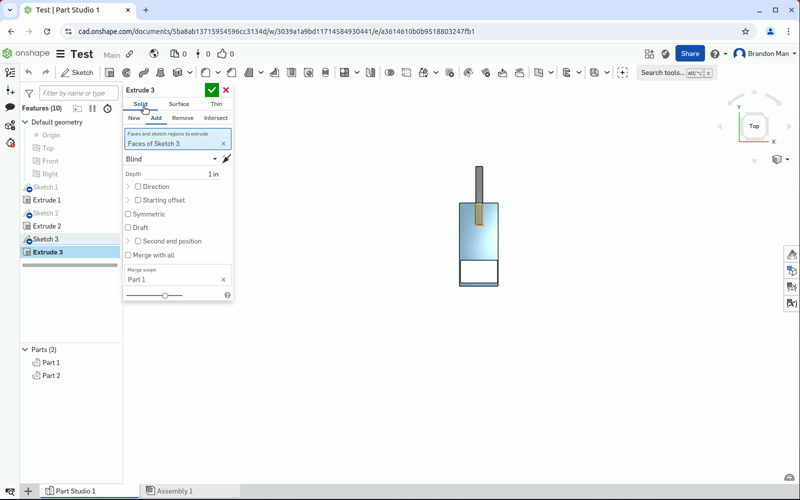
click(143, 106)
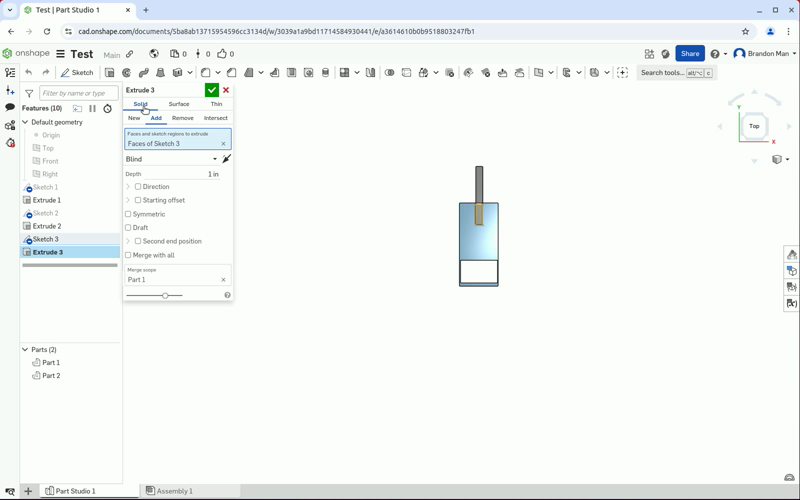
mouse_move(137, 120)
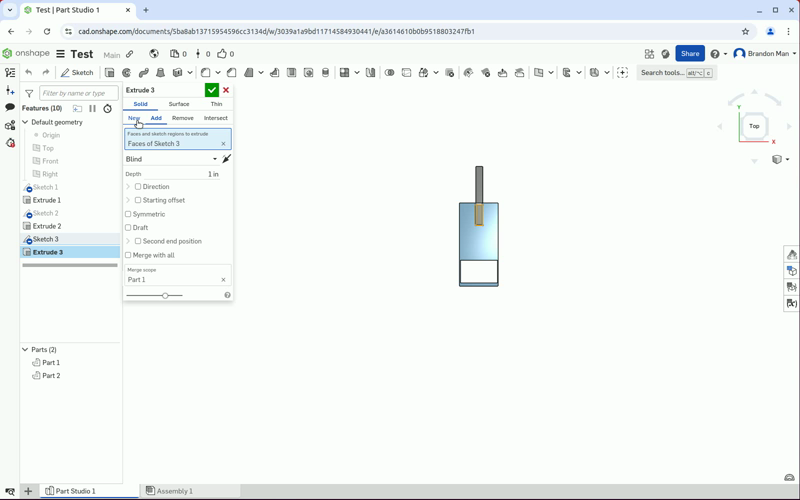
click(137, 120)
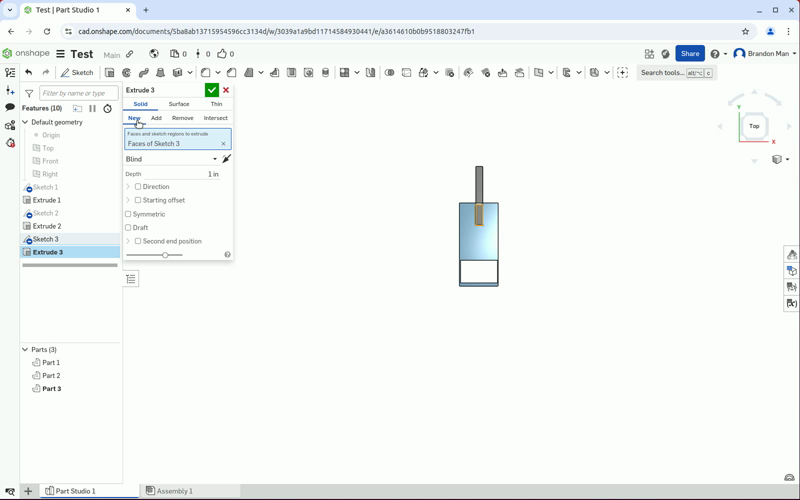
key(tab, 4)
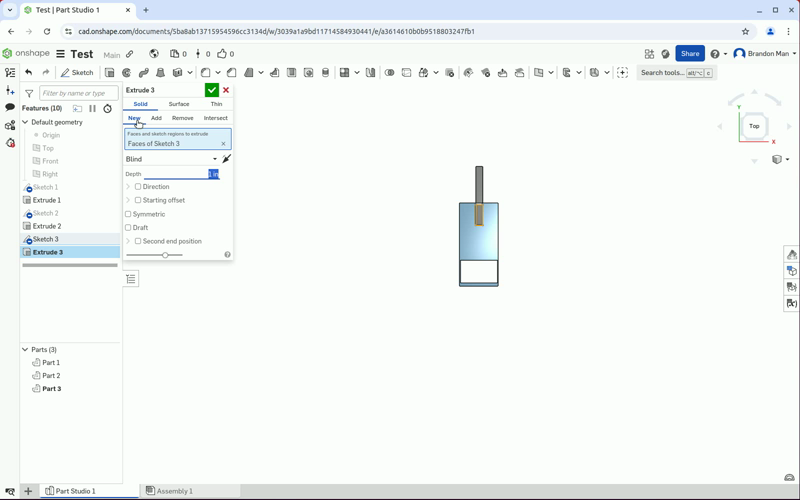
text(18.535)
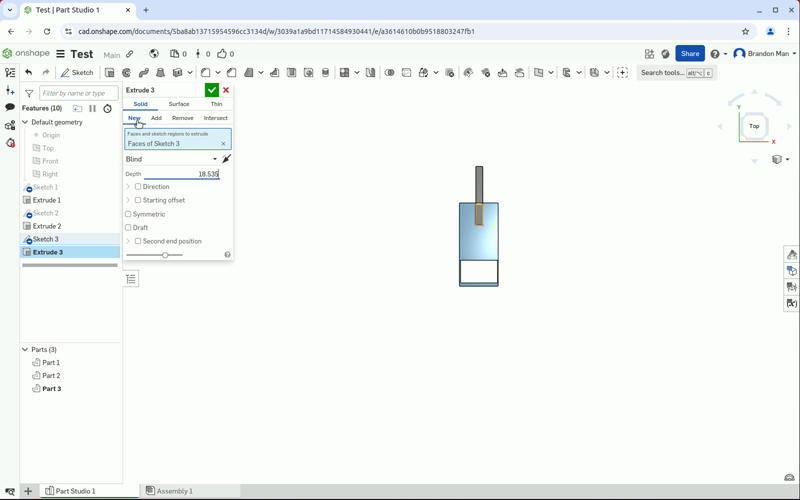
key(enter)
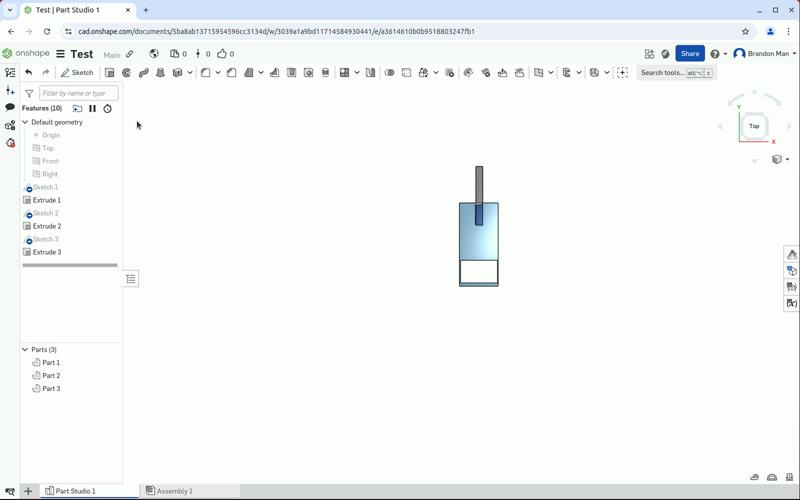
key(shift+h)
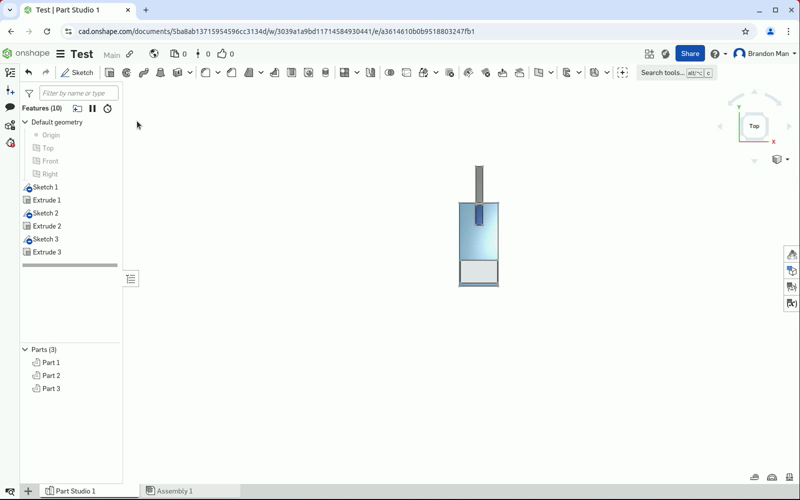
key(shift+h)
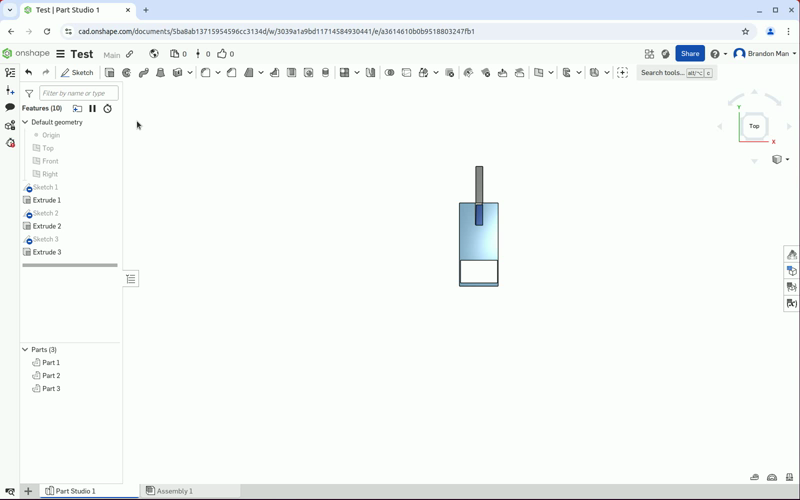
mouse_move(73, 189)
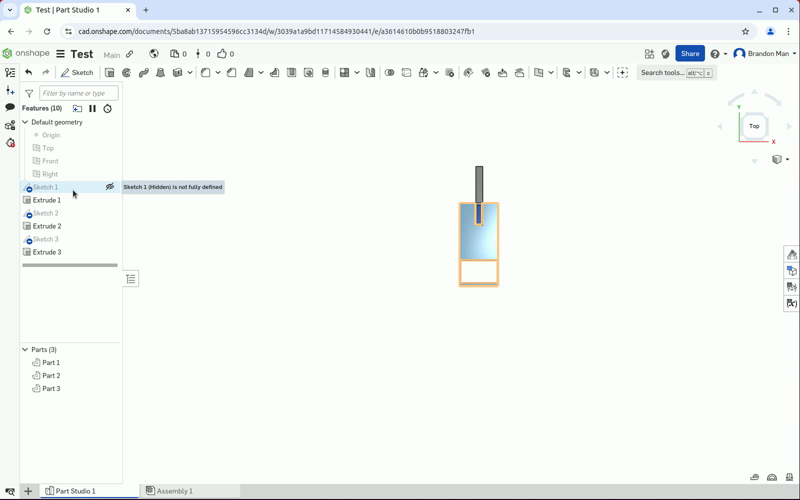
click(73, 189)
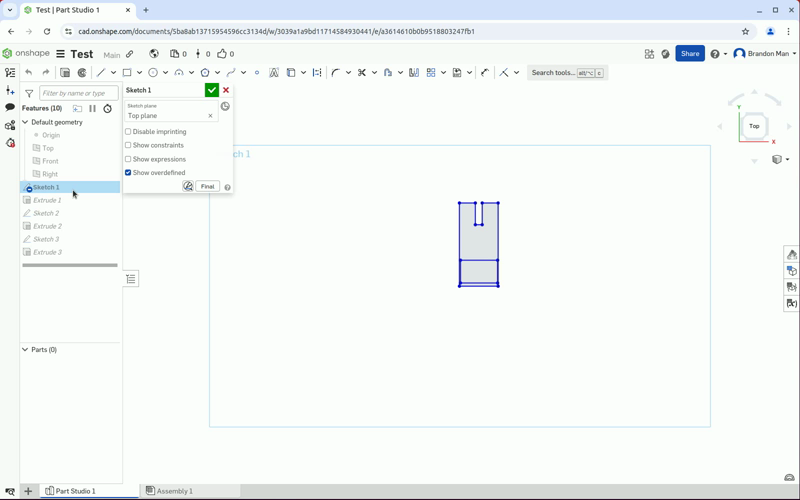
mouse_move(229, 92)
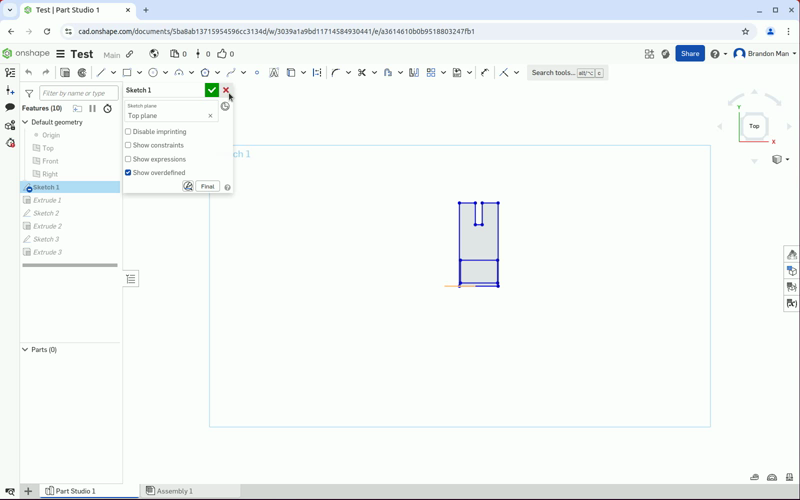
click(229, 92)
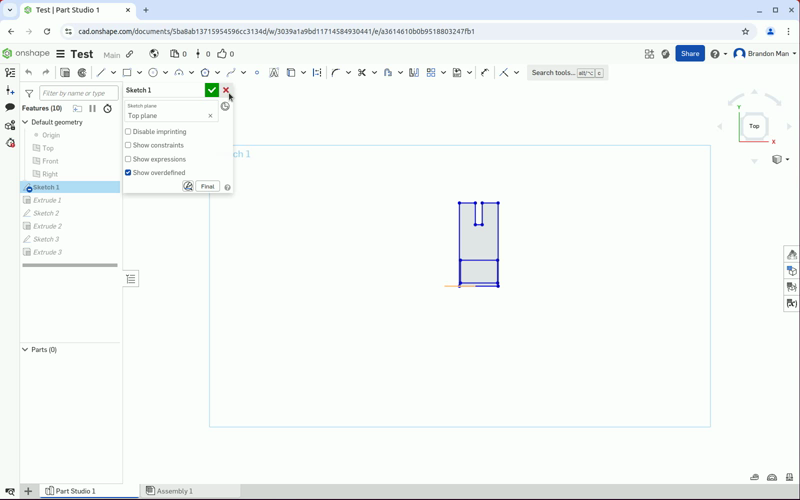
key(shift+s)
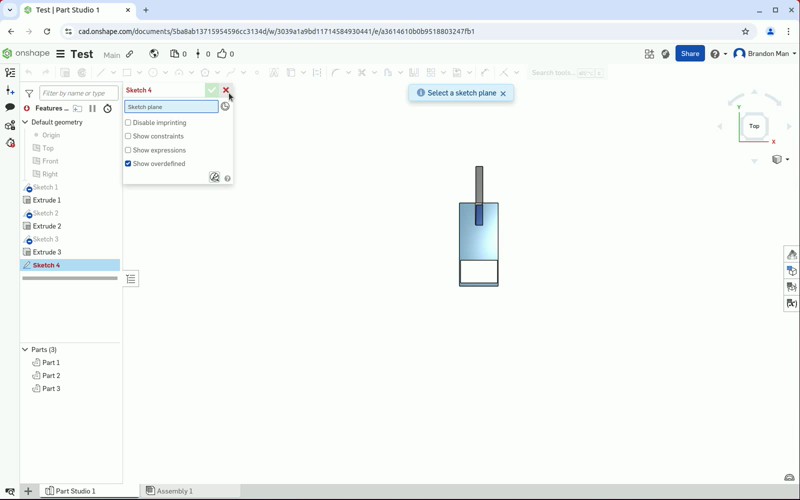
mouse_move(73, 150)
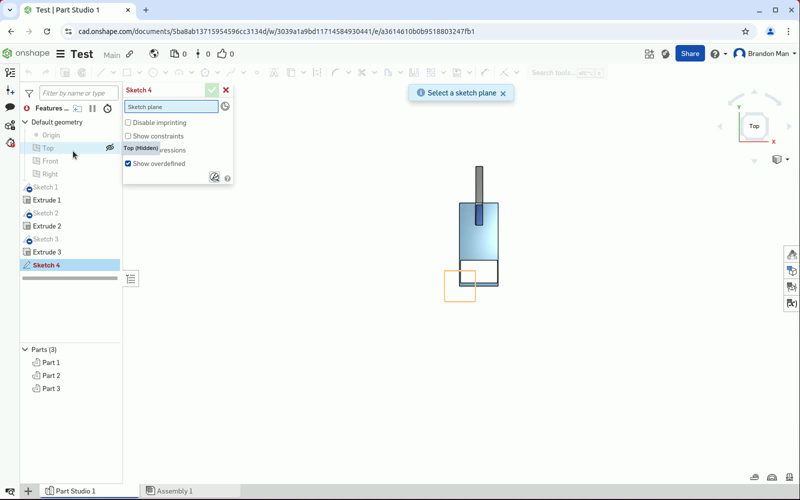
click(73, 150)
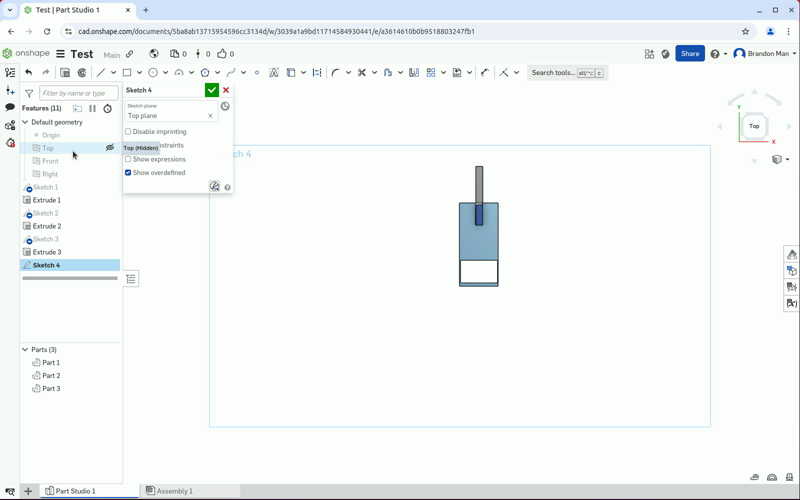
mouse_move(73, 352)
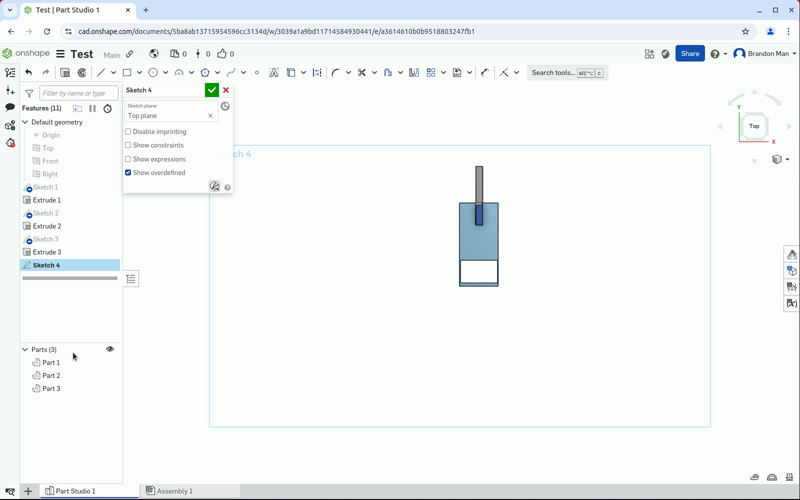
key(y)
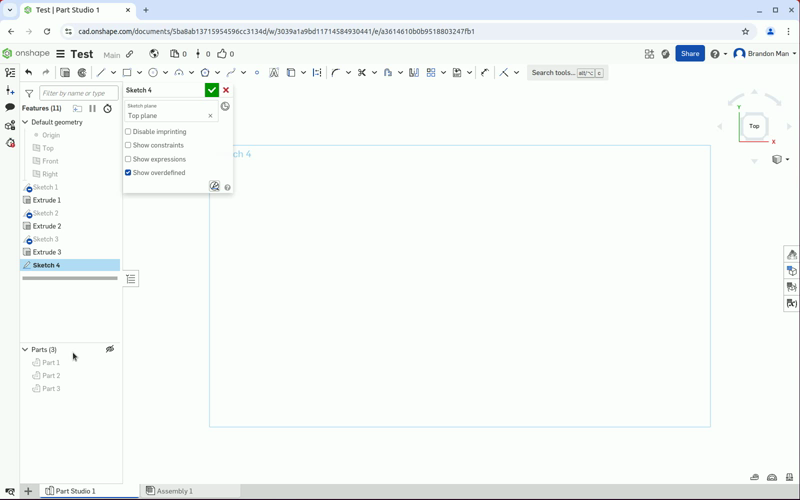
key(l)
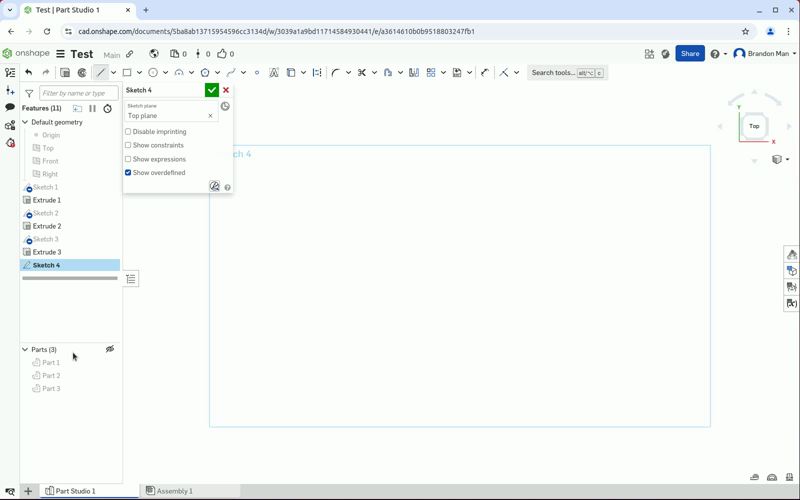
key_down(shift)
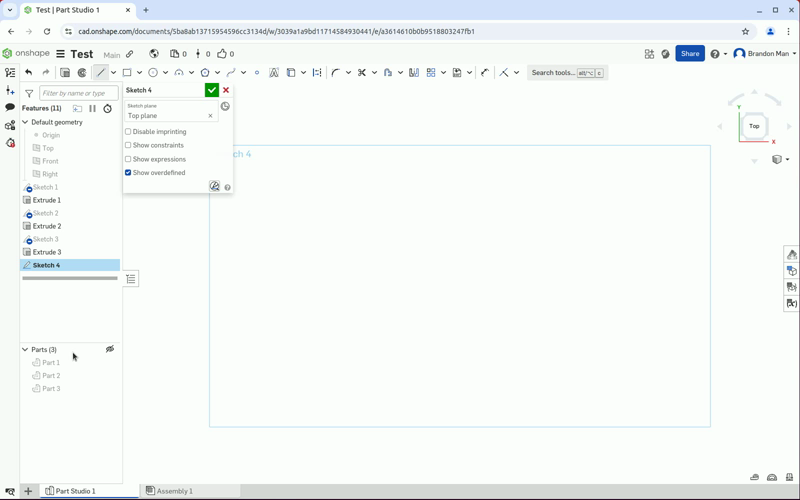
mouse_move(461, 279)
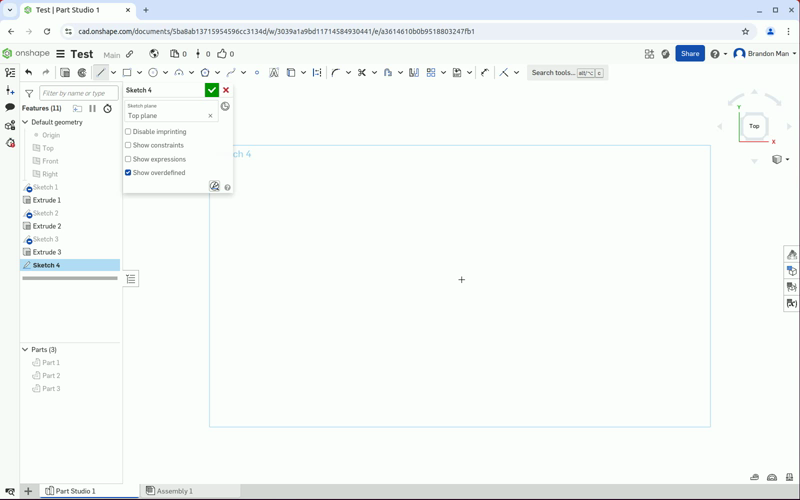
click(461, 279)
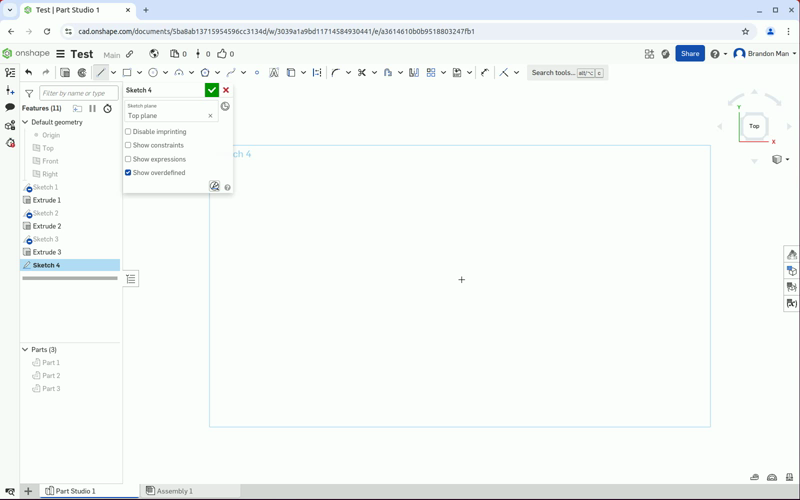
key_up(shift)
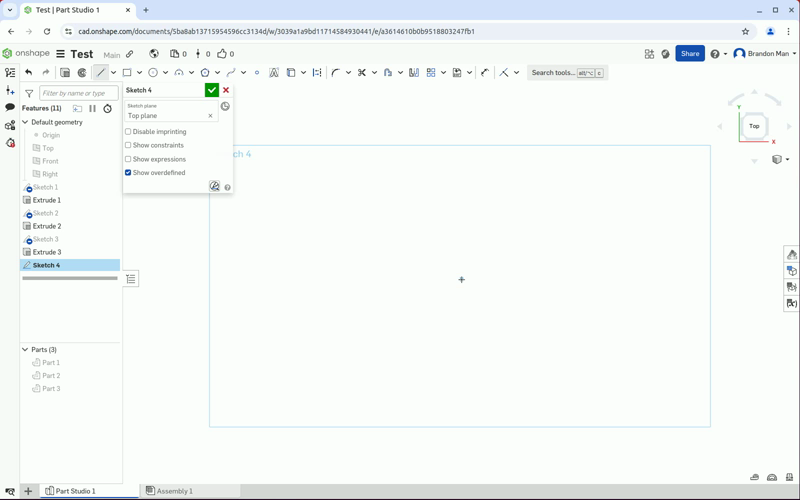
key_down(shift)
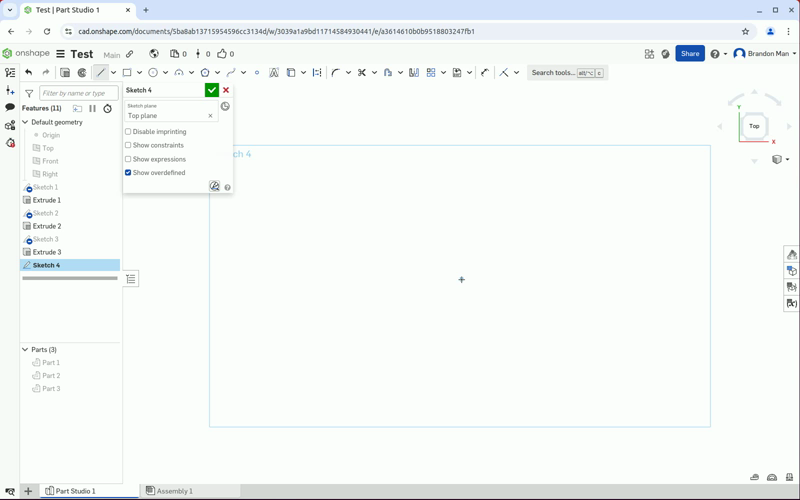
mouse_move(492, 279)
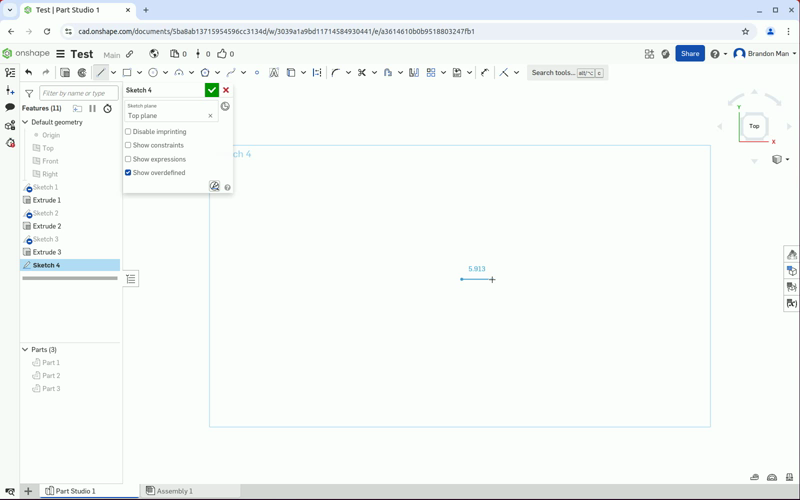
mouse_move(496, 279)
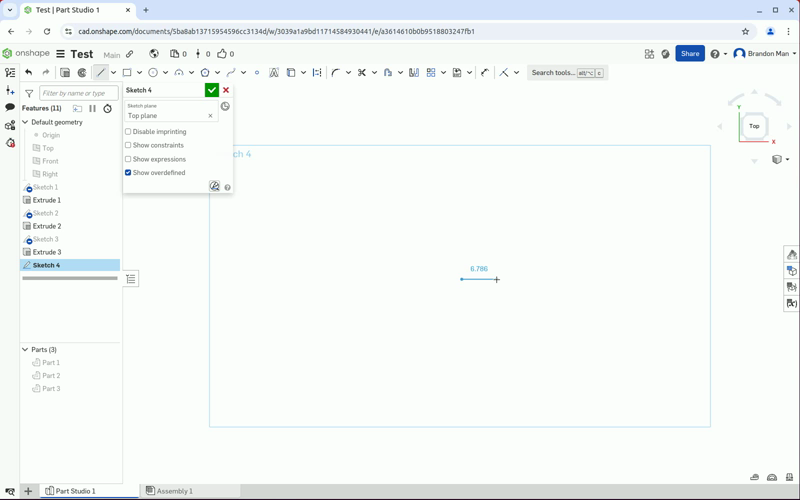
click(496, 279)
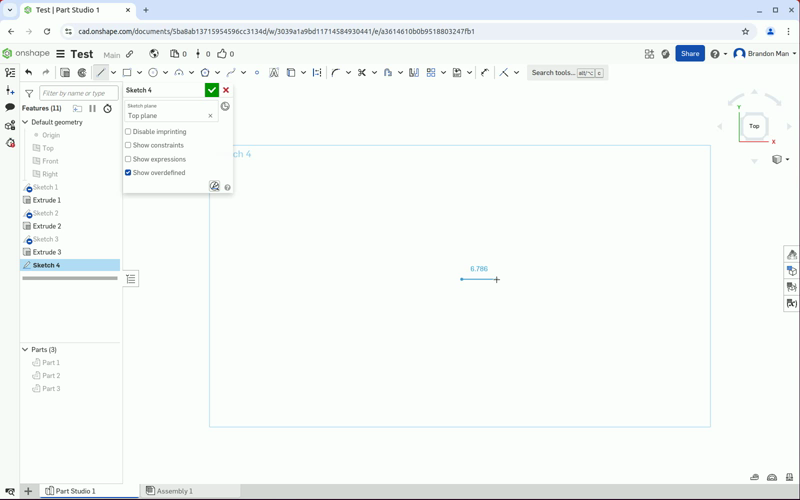
key_up(shift)
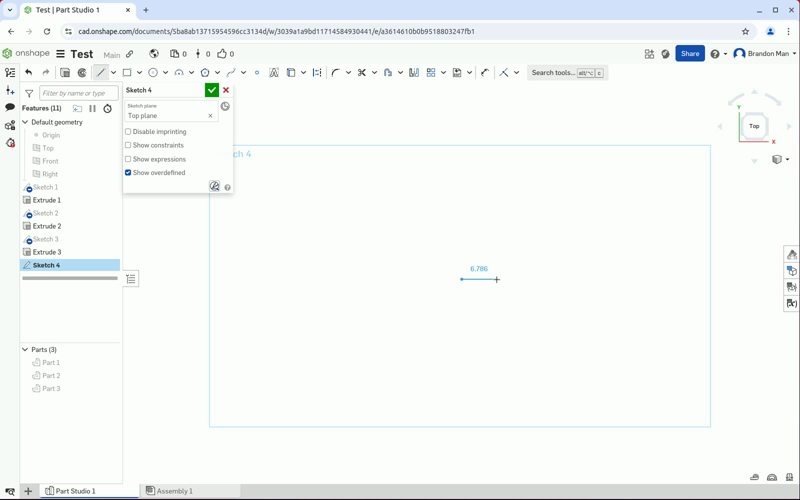
key_down(shift)
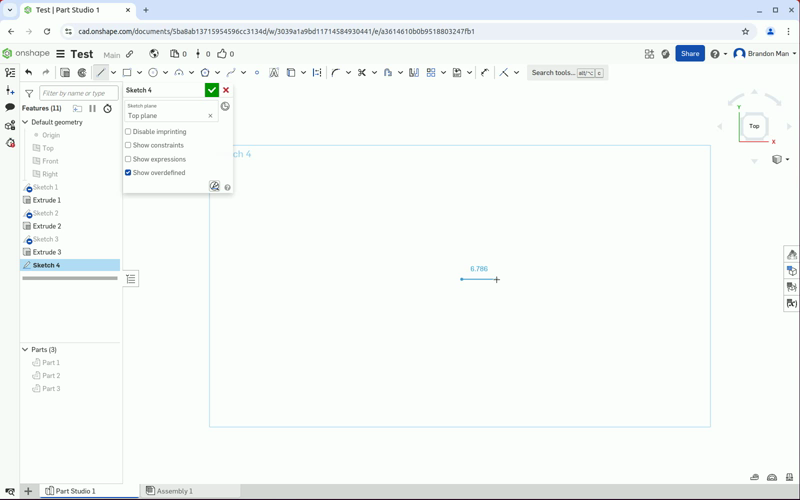
mouse_move(526, 279)
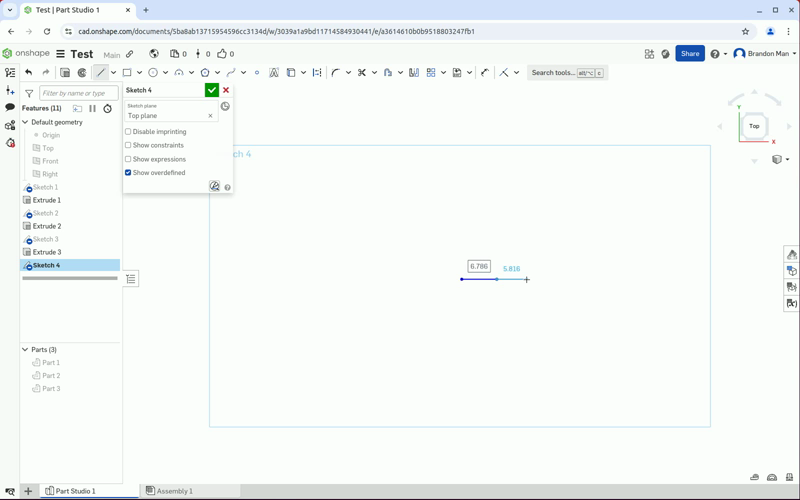
mouse_move(496, 257)
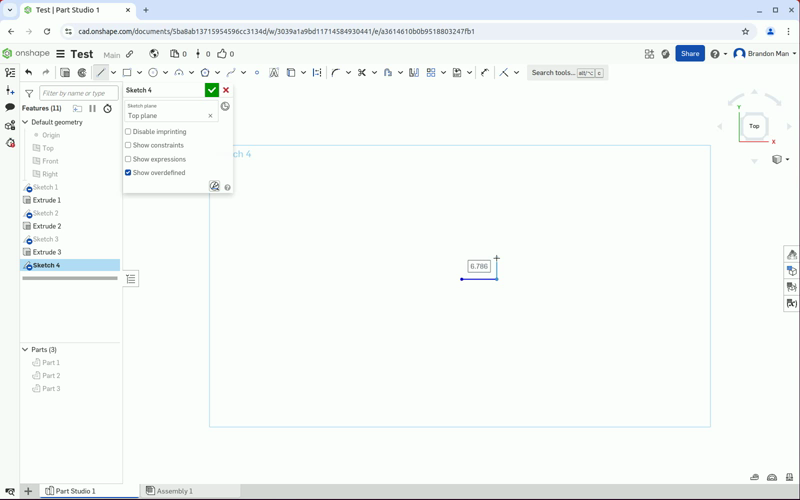
click(496, 257)
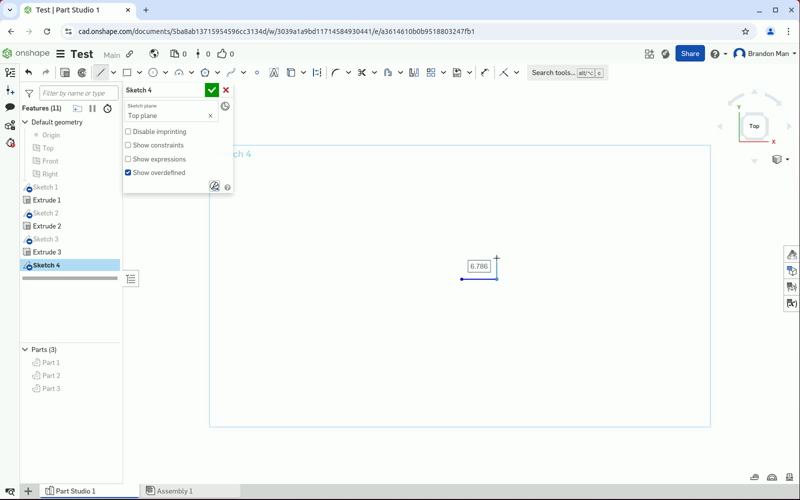
key_up(shift)
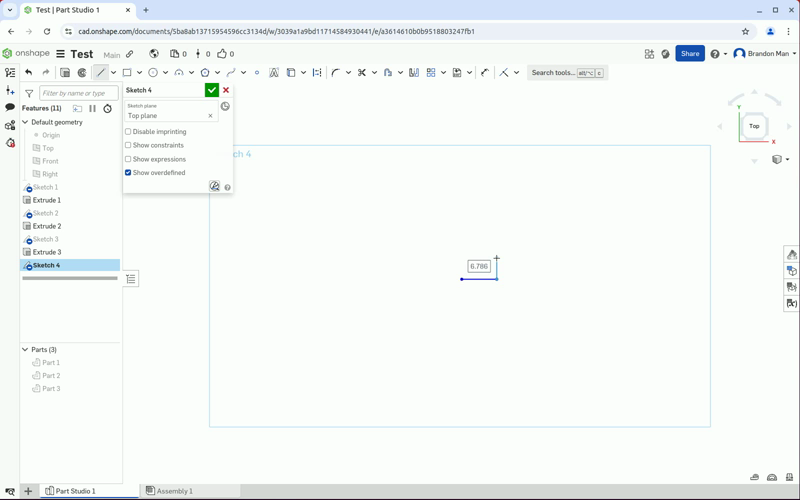
key_down(shift)
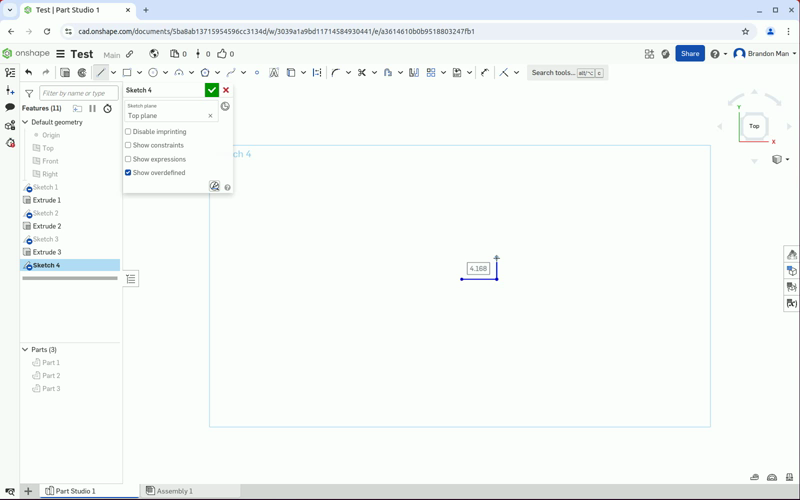
mouse_move(526, 257)
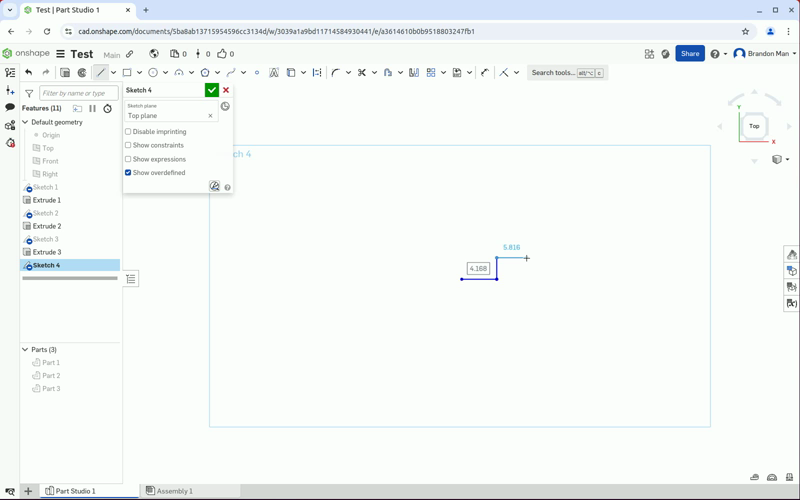
mouse_move(461, 257)
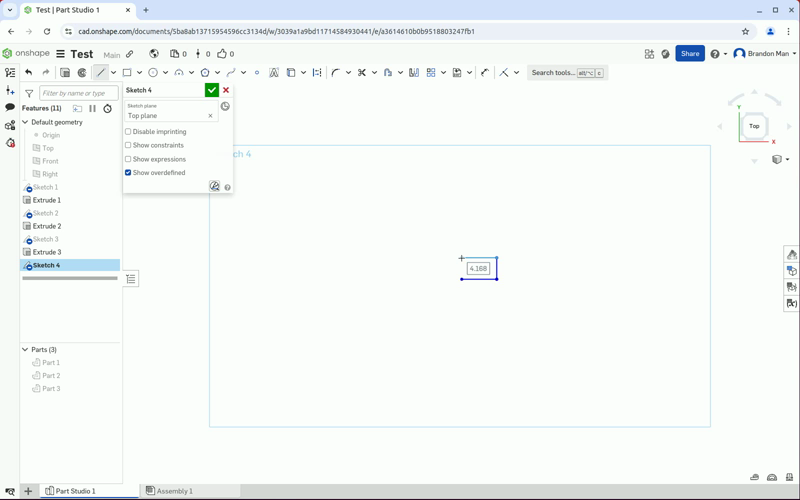
click(461, 257)
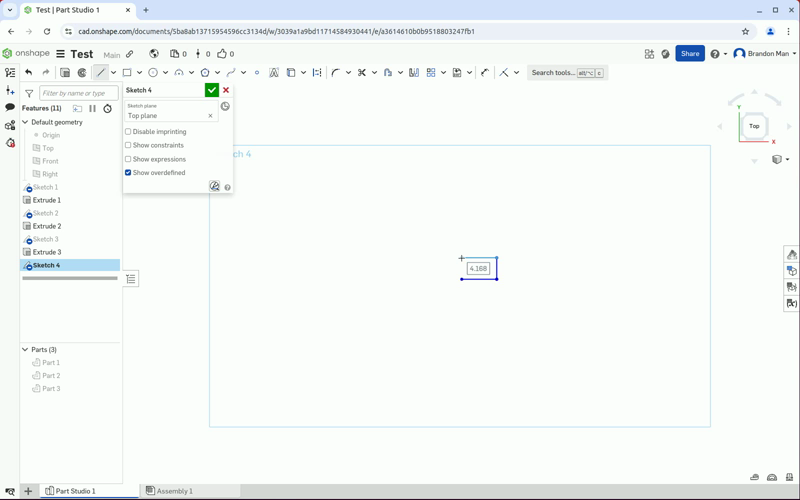
key_up(shift)
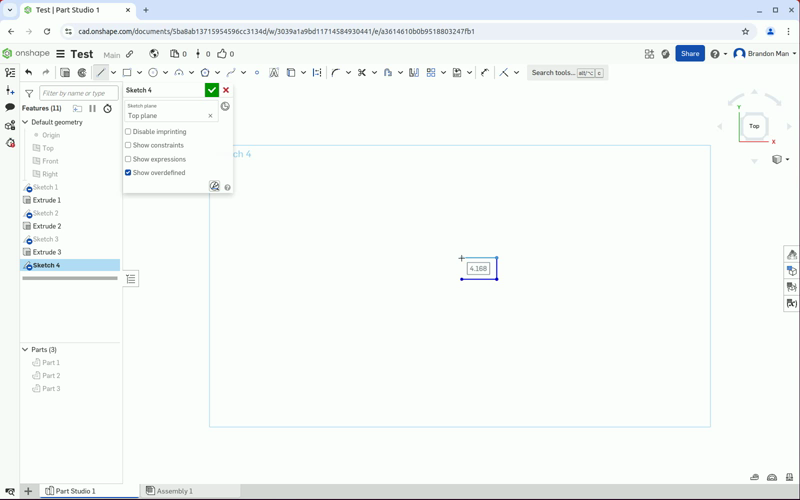
mouse_move(492, 257)
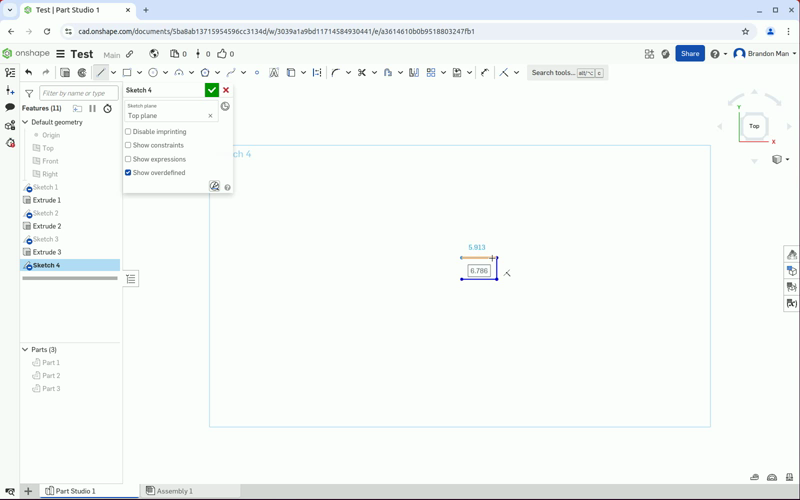
key_down(shift)
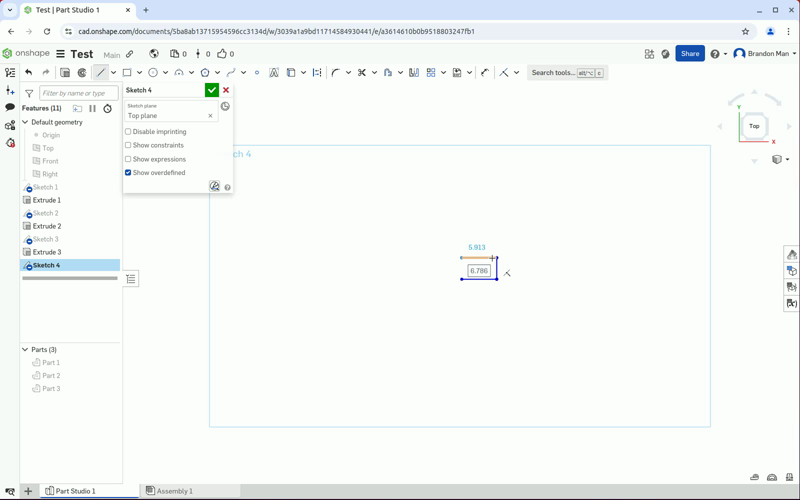
mouse_move(461, 279)
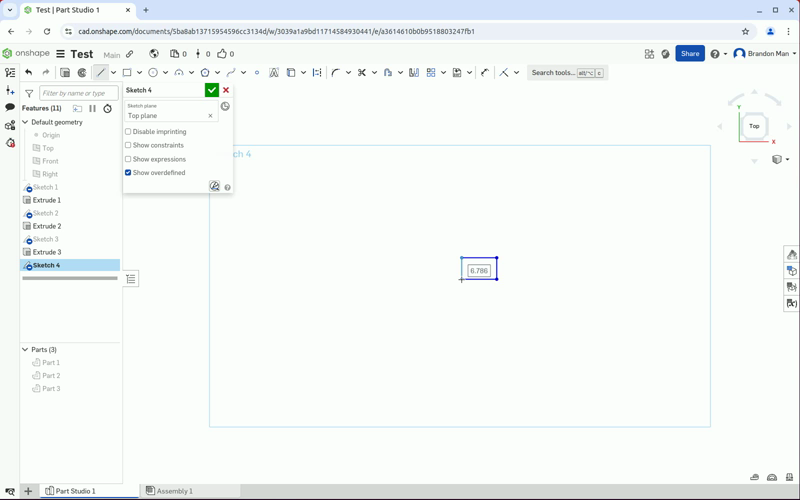
key_up(shift)
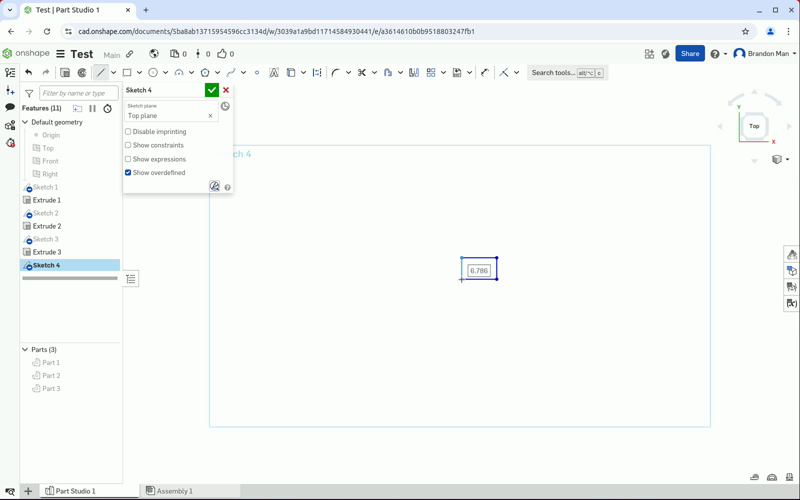
click(461, 279)
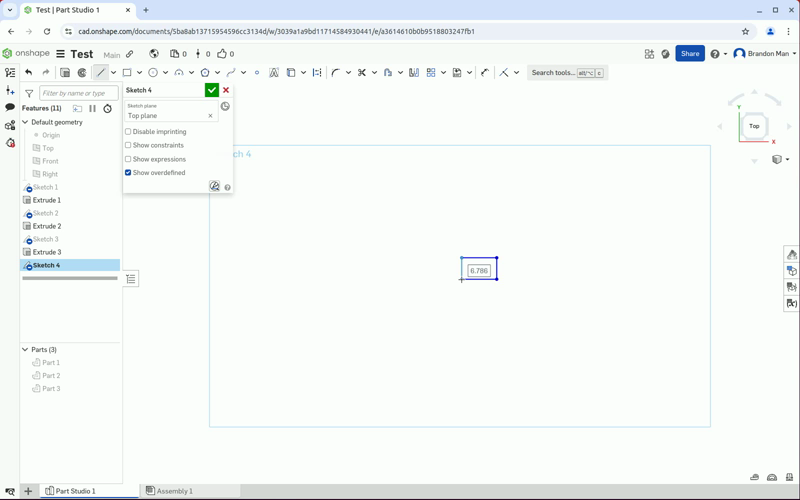
key(esc)
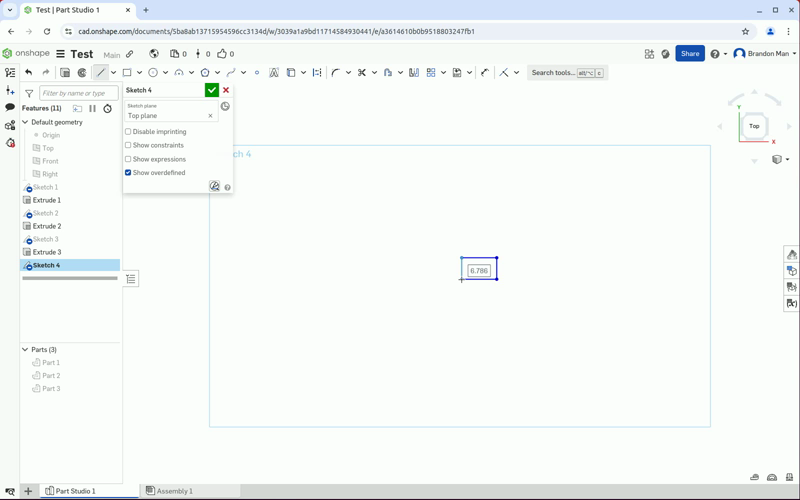
mouse_move(477, 271)
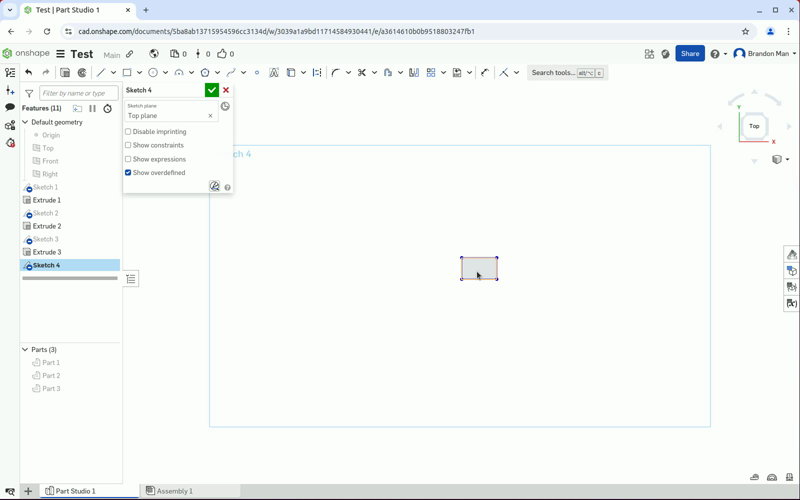
scroll(6)
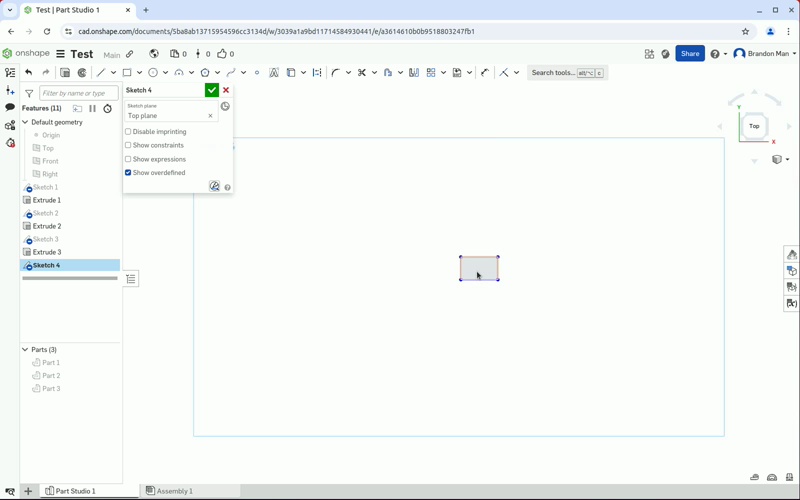
scroll(6)
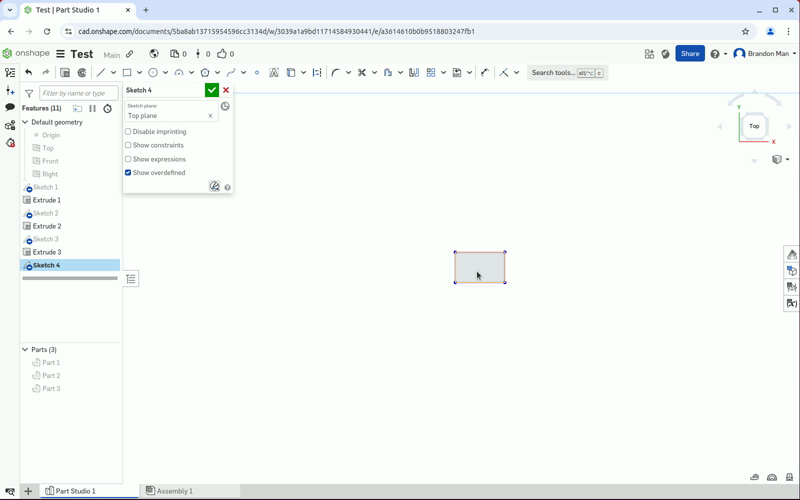
scroll(6)
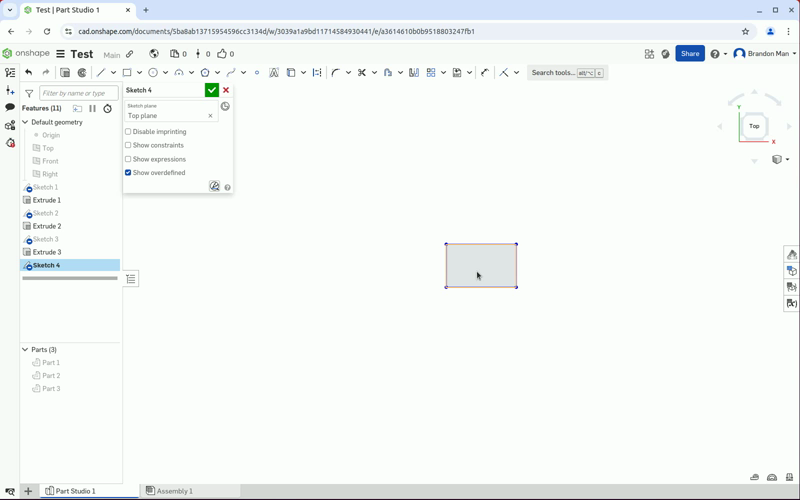
scroll(6)
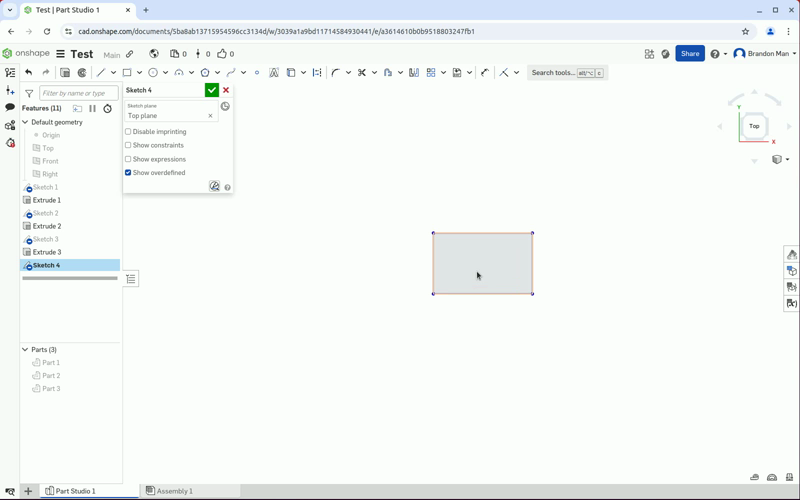
scroll(6)
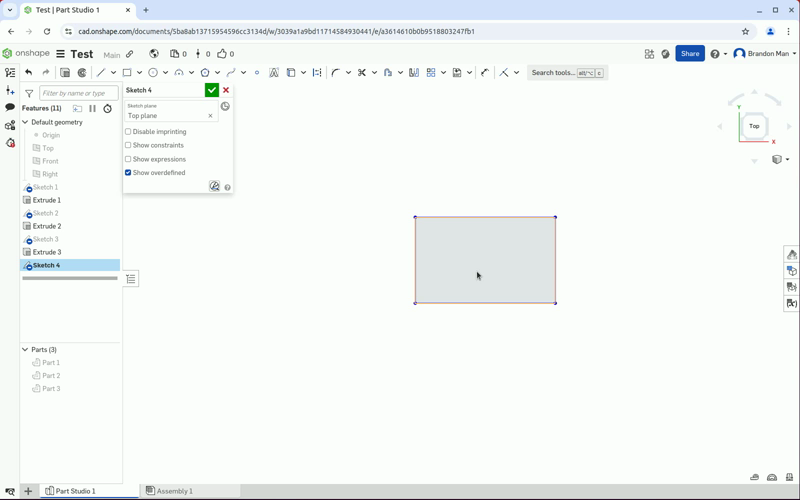
scroll(6)
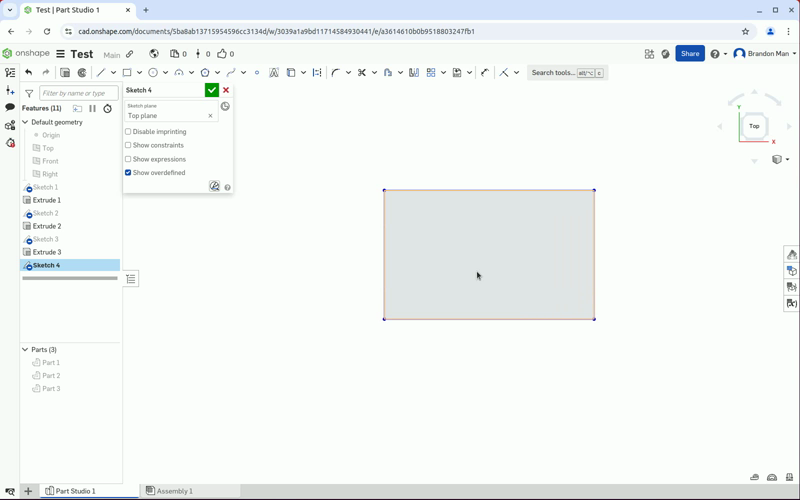
scroll(6)
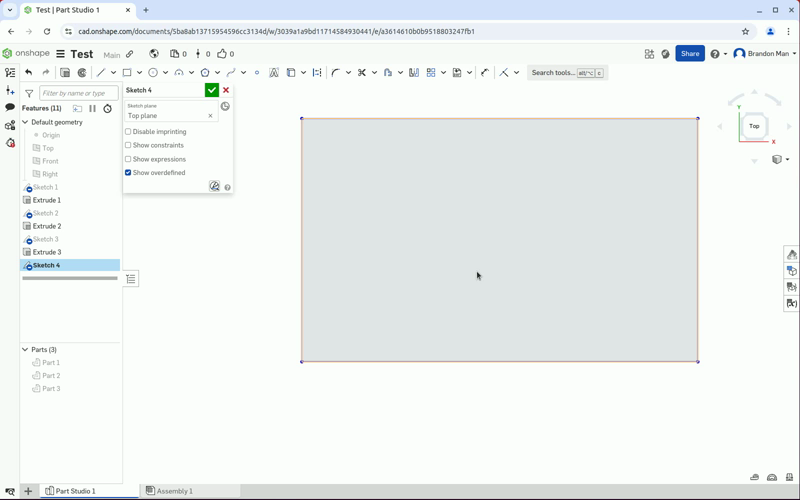
click(477, 271)
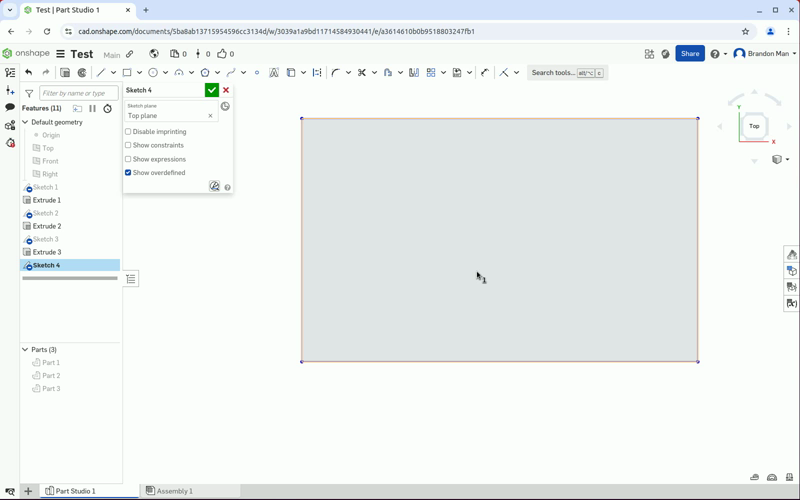
scroll(-6)
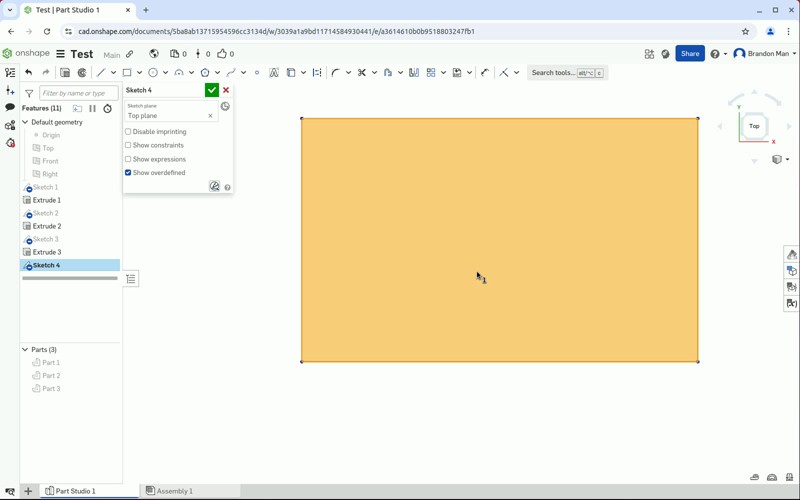
scroll(-6)
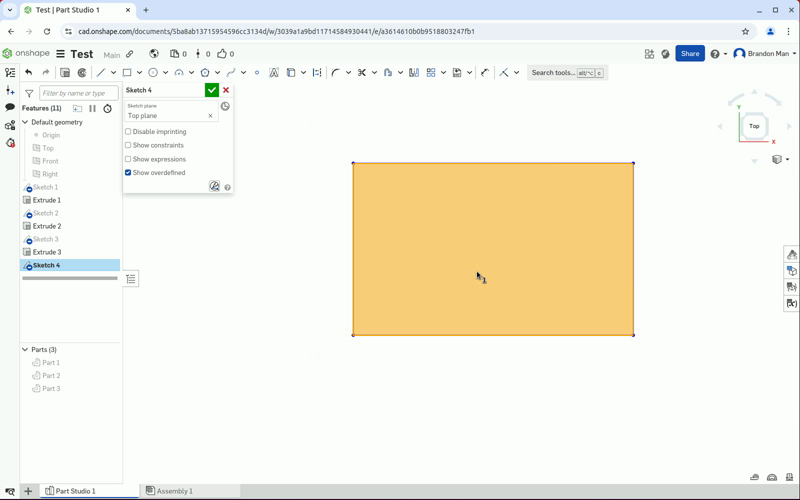
scroll(-6)
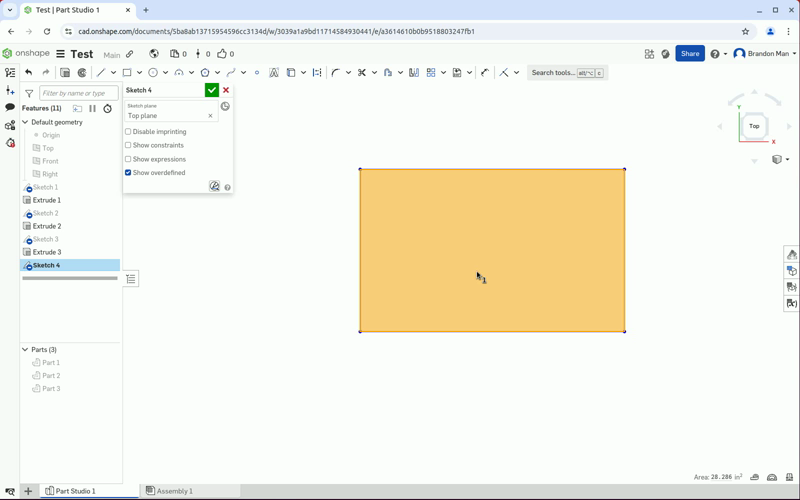
scroll(-6)
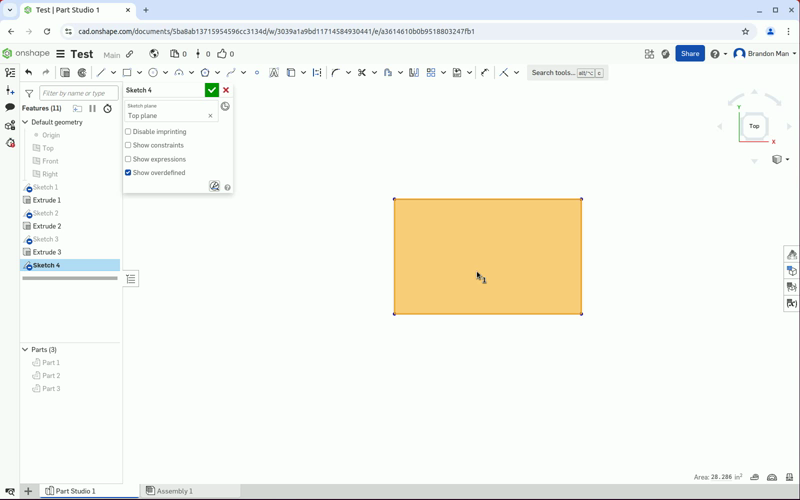
scroll(-6)
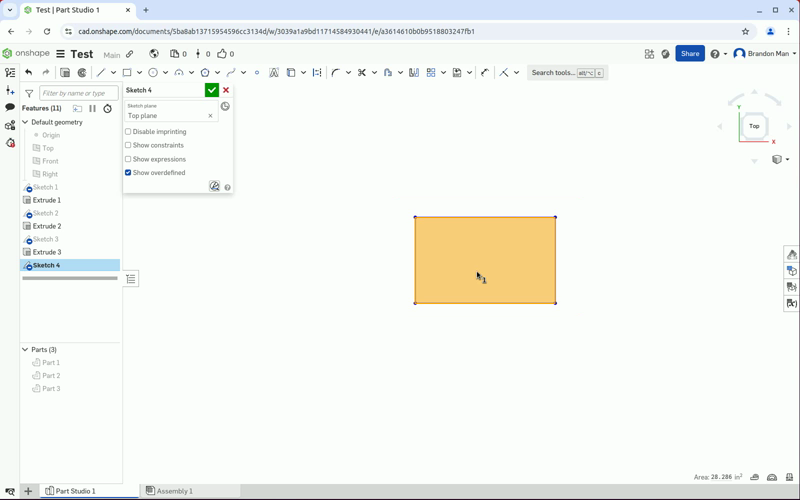
scroll(-6)
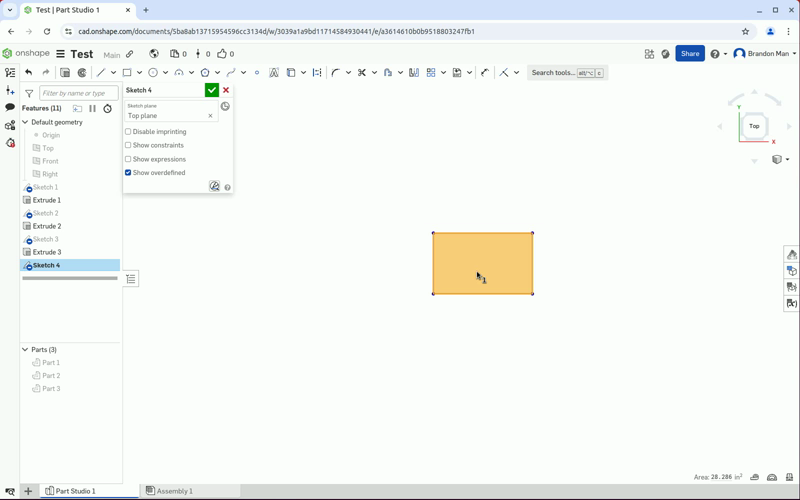
scroll(-6)
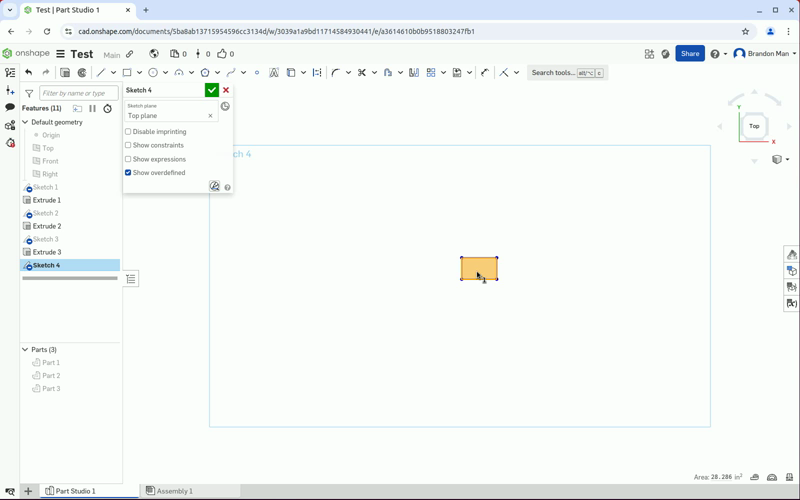
mouse_move(73, 352)
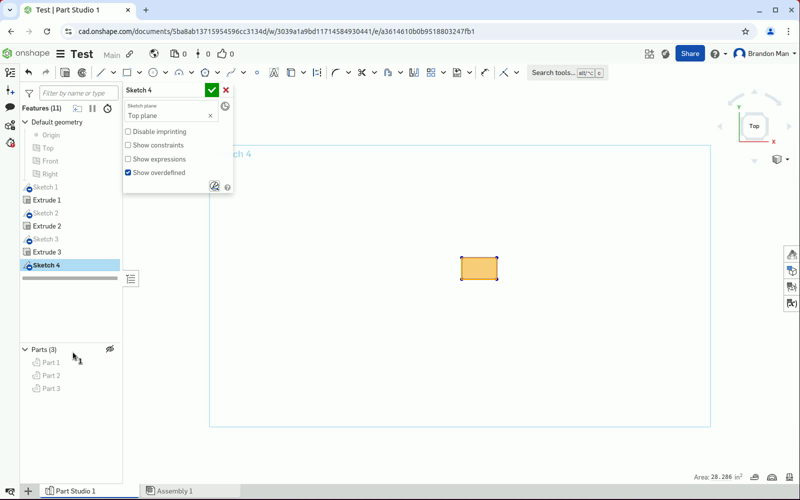
key(shift+y)
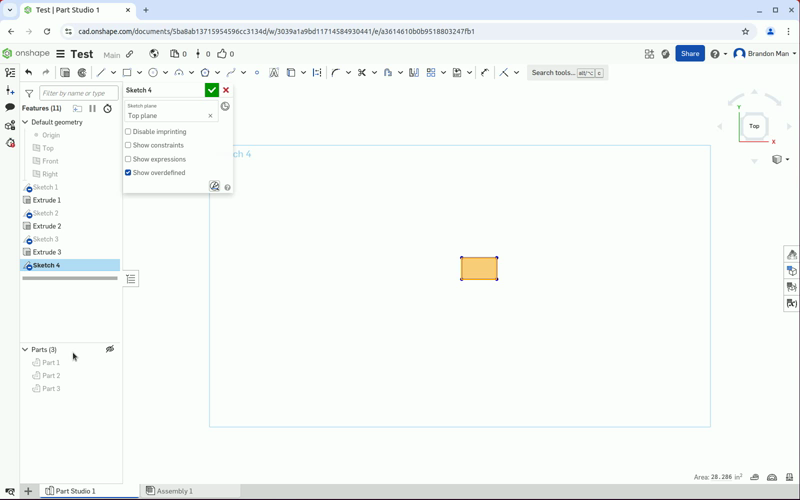
key(shift+e)
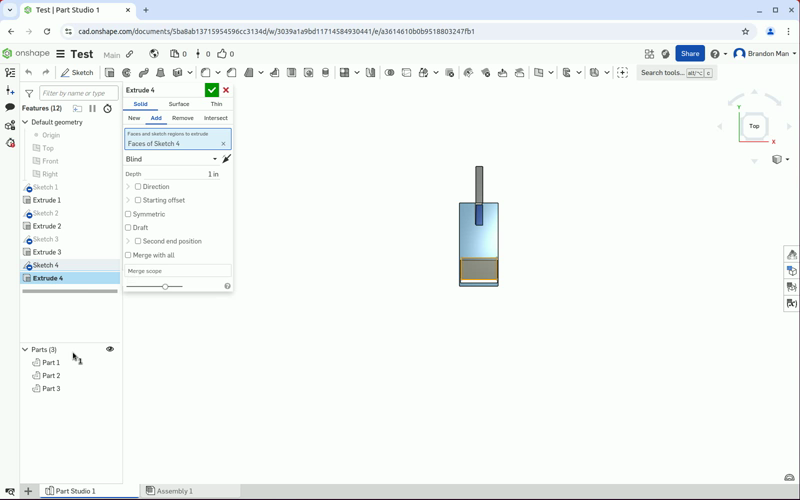
mouse_move(143, 106)
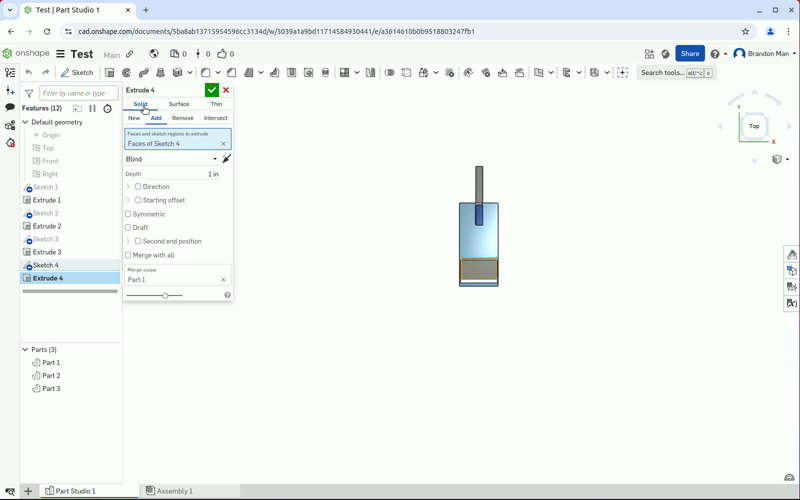
click(143, 106)
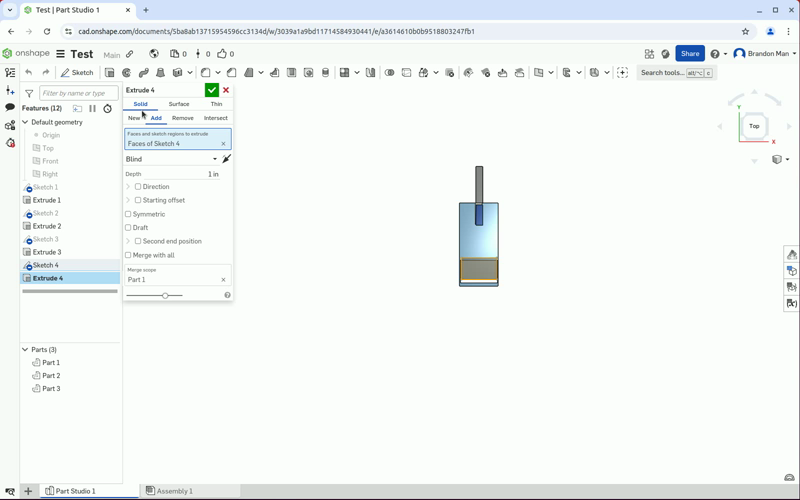
mouse_move(137, 120)
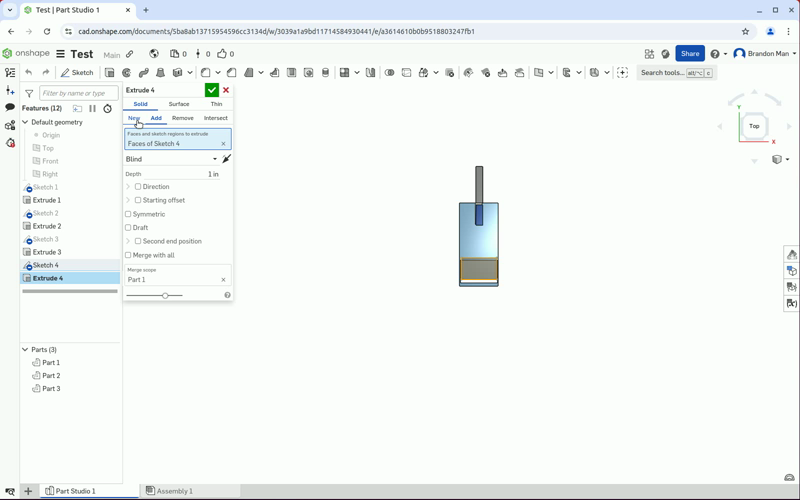
click(137, 120)
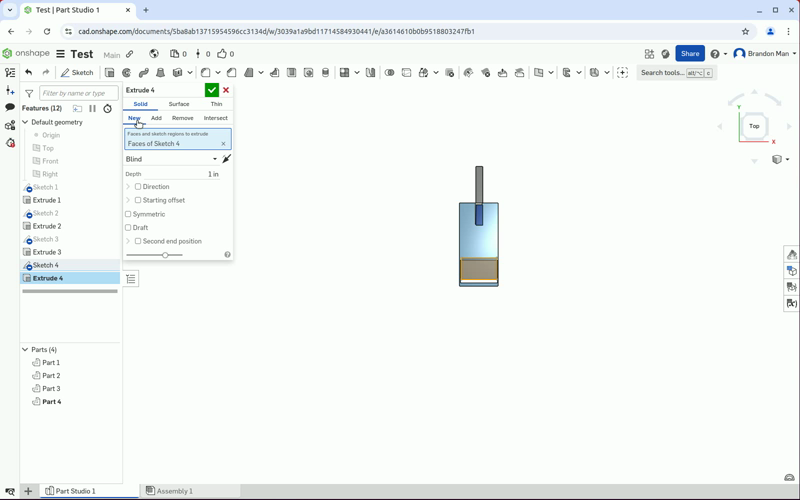
key(tab, 4)
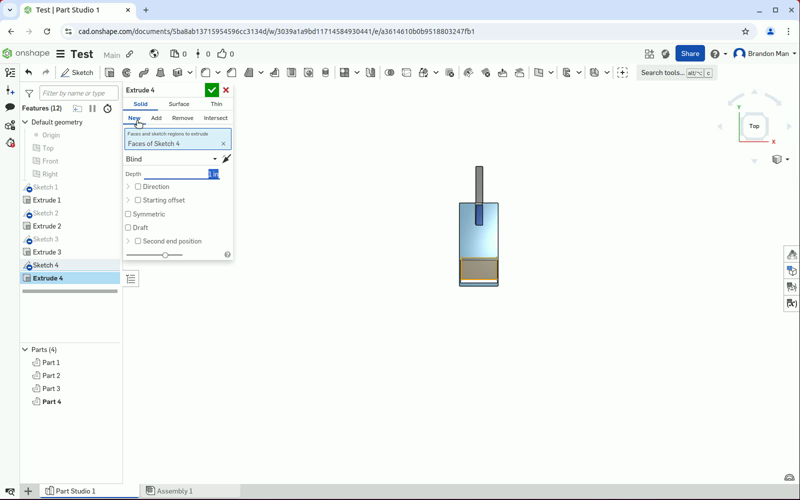
text(19.738)
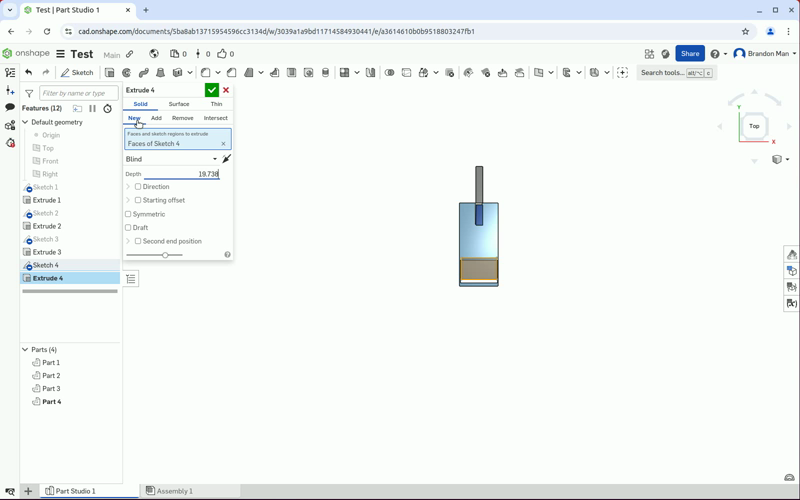
key(enter)
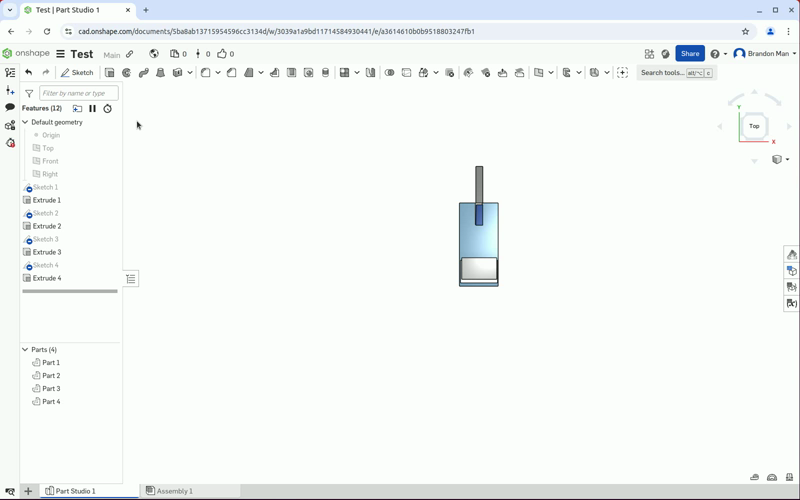
key(shift+h)
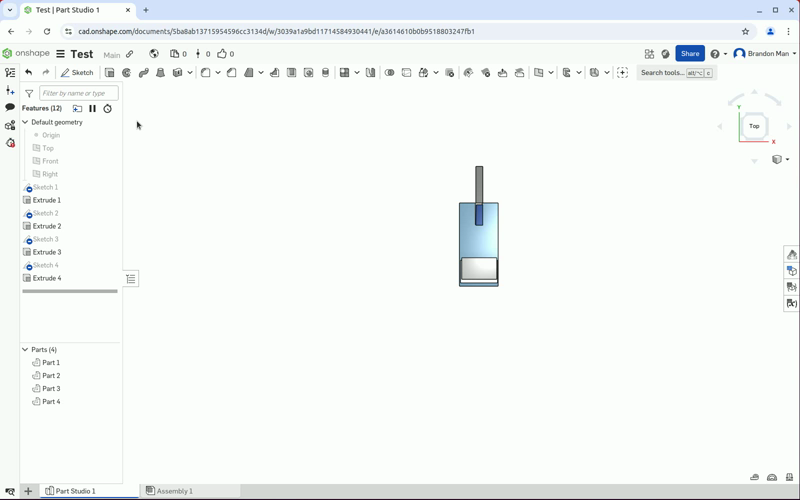
key(shift+h)
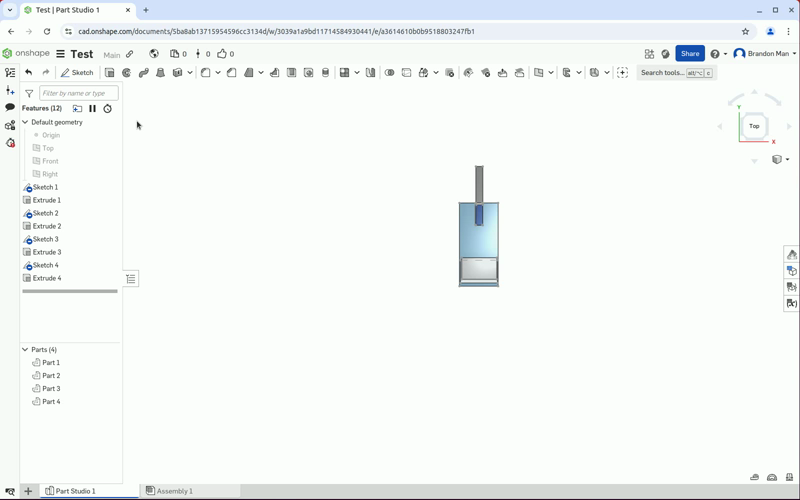
key(shift+7)
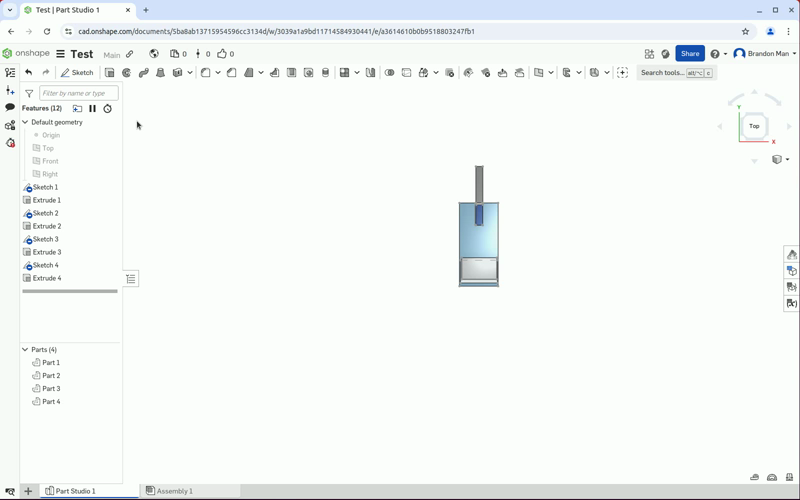
key(up, 3)
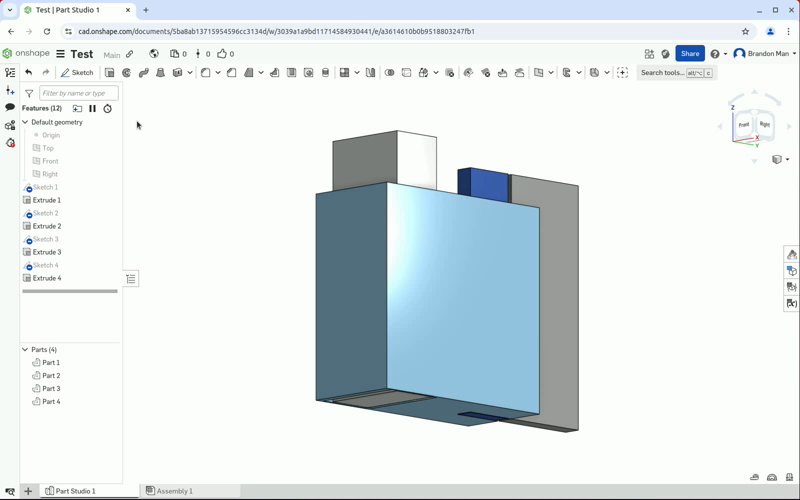
key(left, 3)
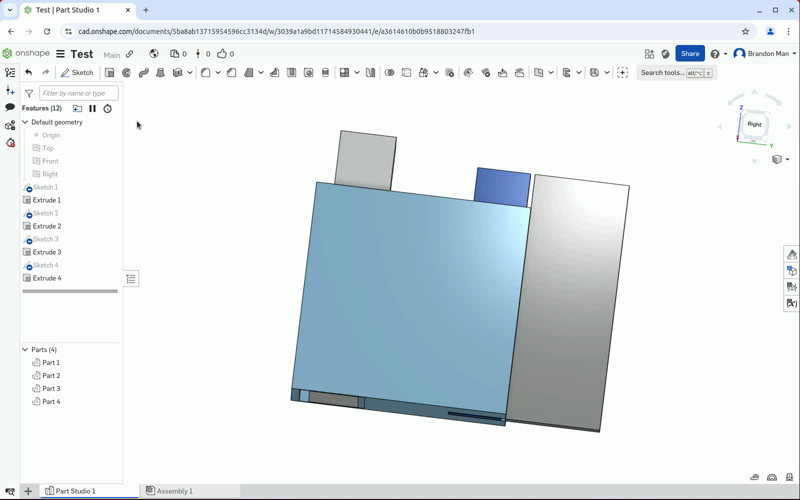
key(right, 3)
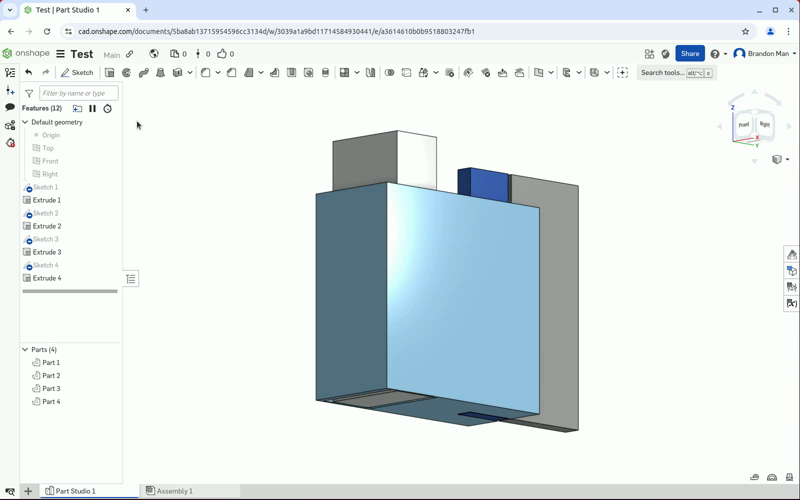
key(down, 3)
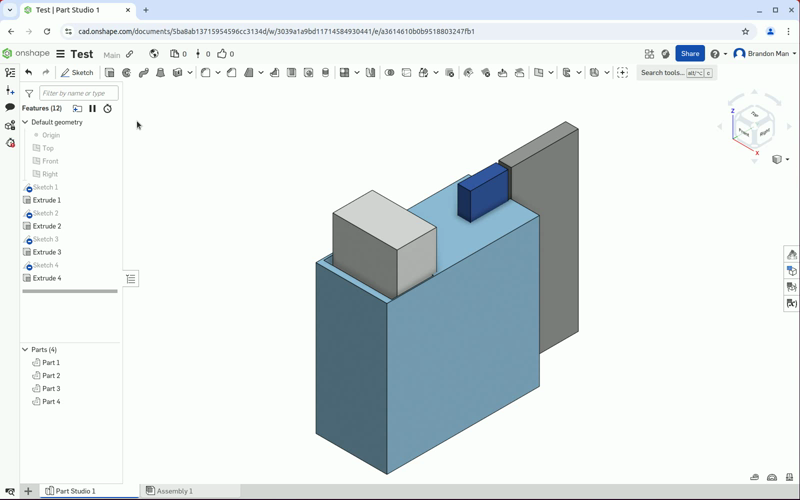
mouse_move(73, 189)
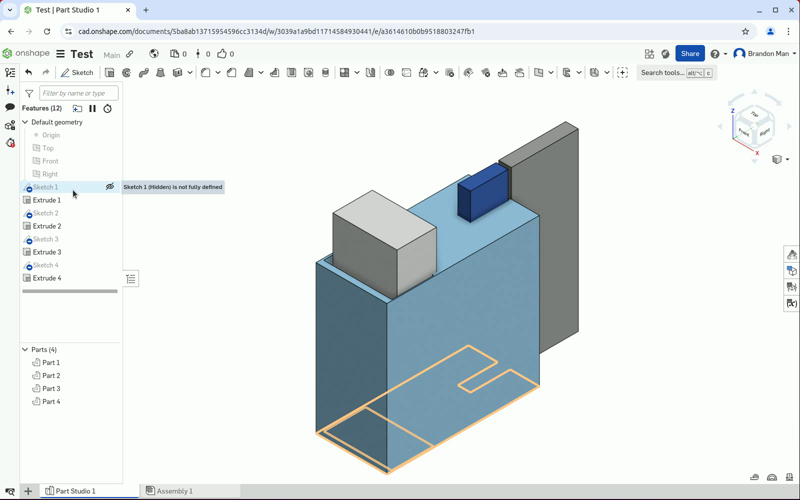
click(73, 189)